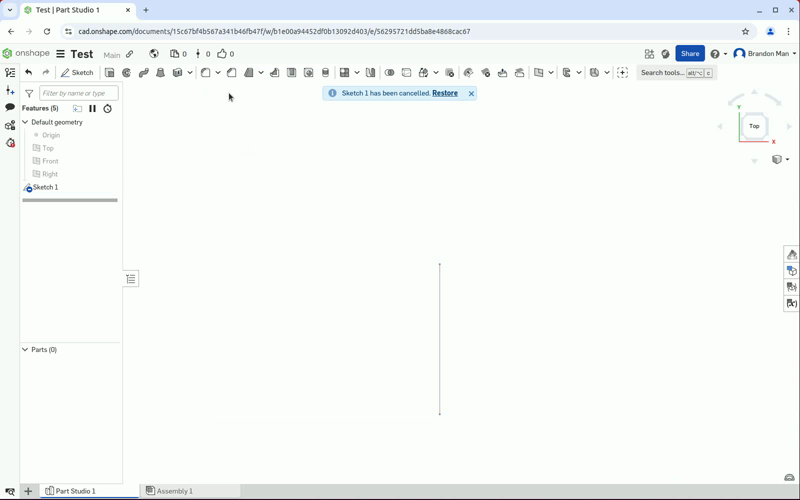
key(shift+h)
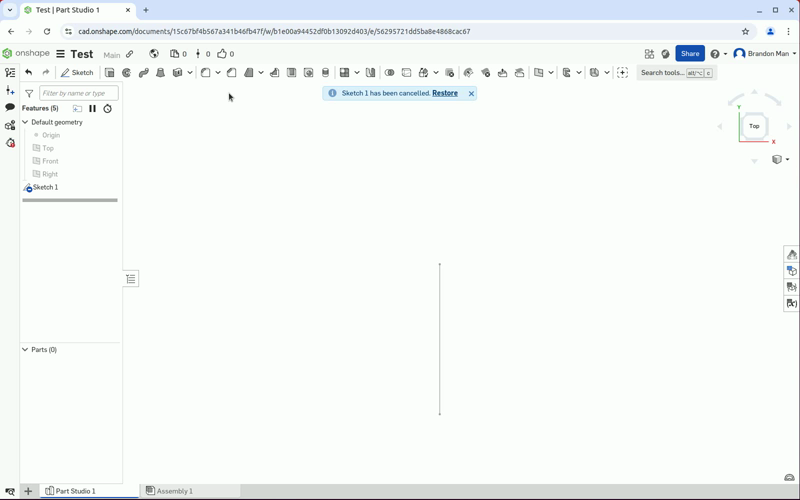
key(shift+s)
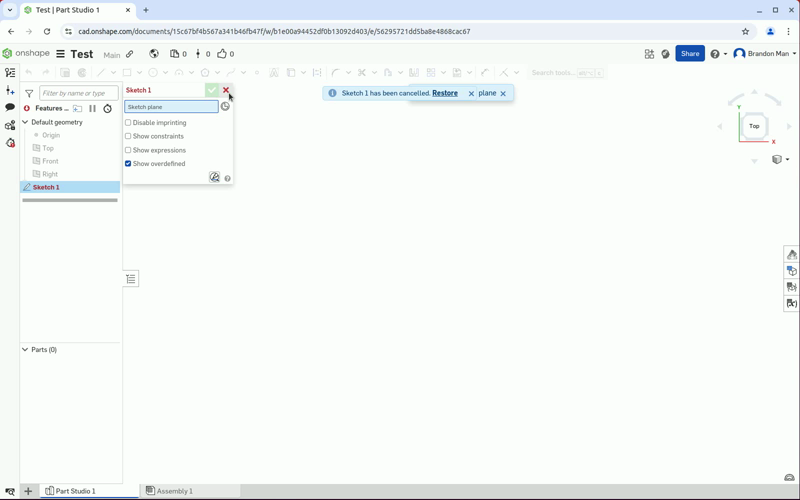
mouse_move(73, 150)
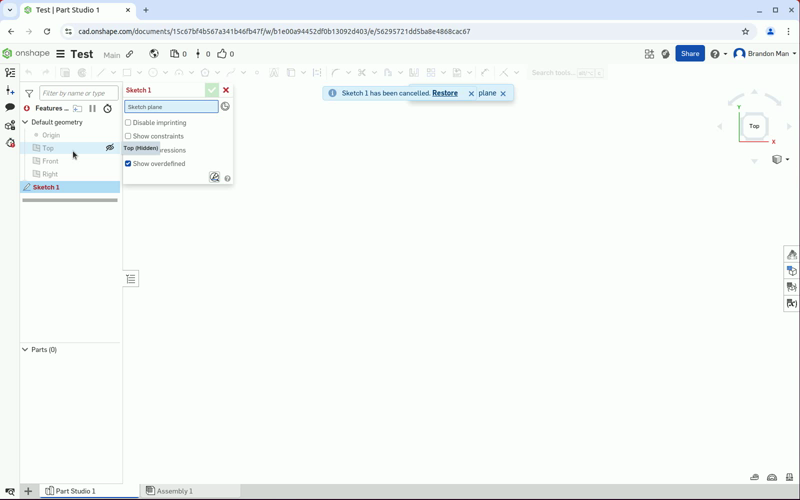
click(73, 150)
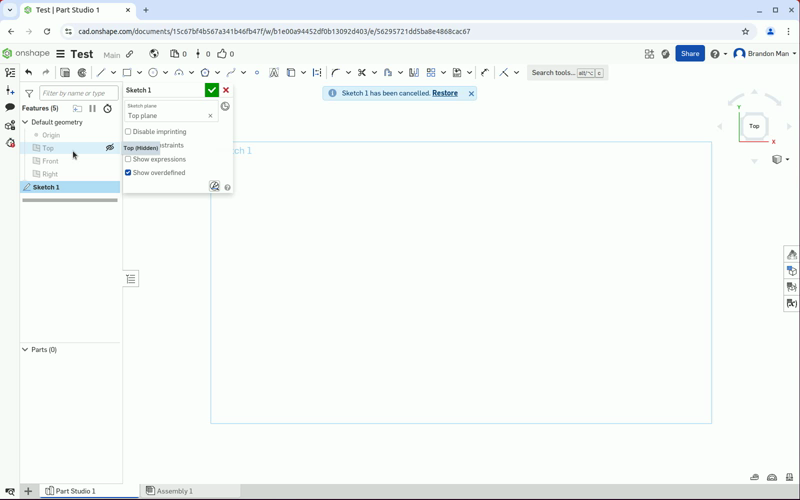
mouse_move(73, 352)
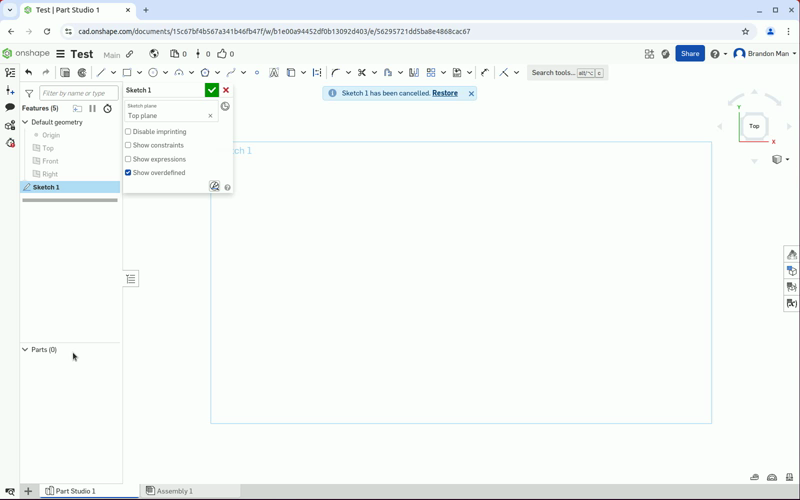
key(y)
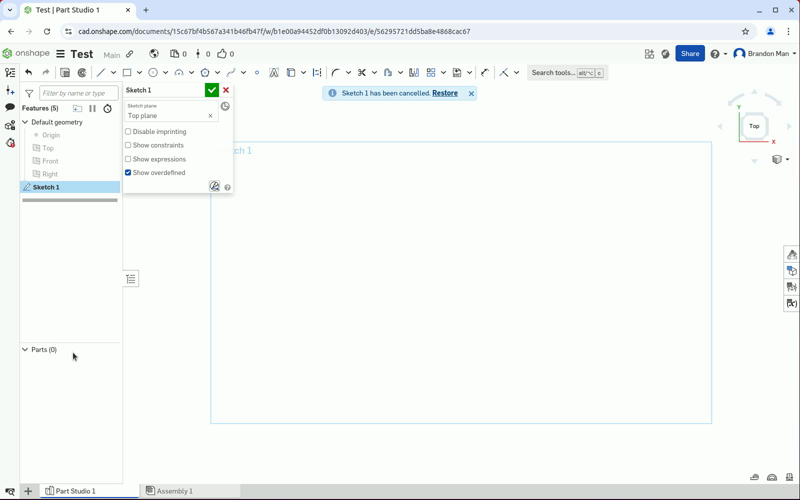
key(l)
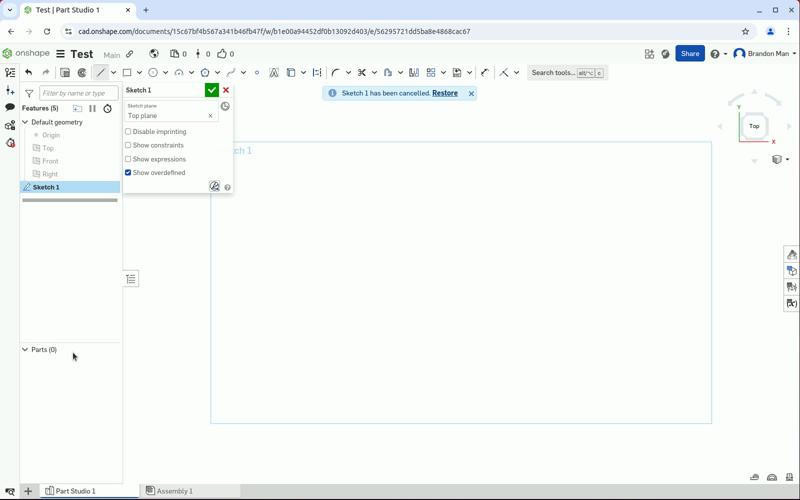
key_down(shift)
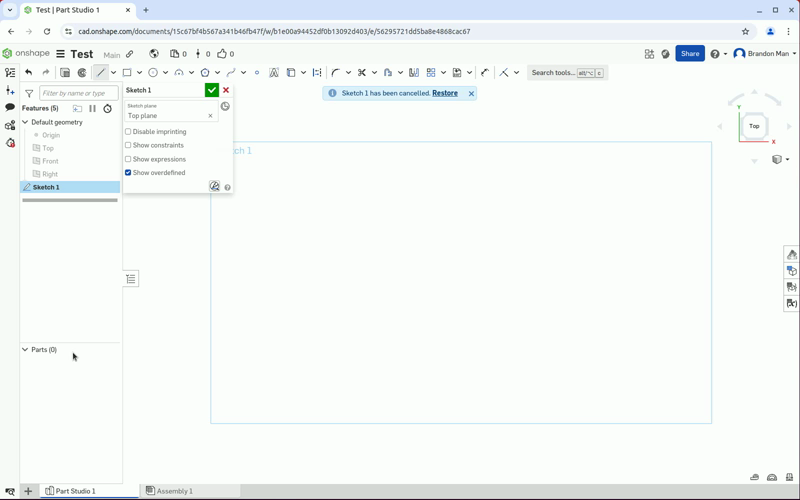
mouse_move(348, 255)
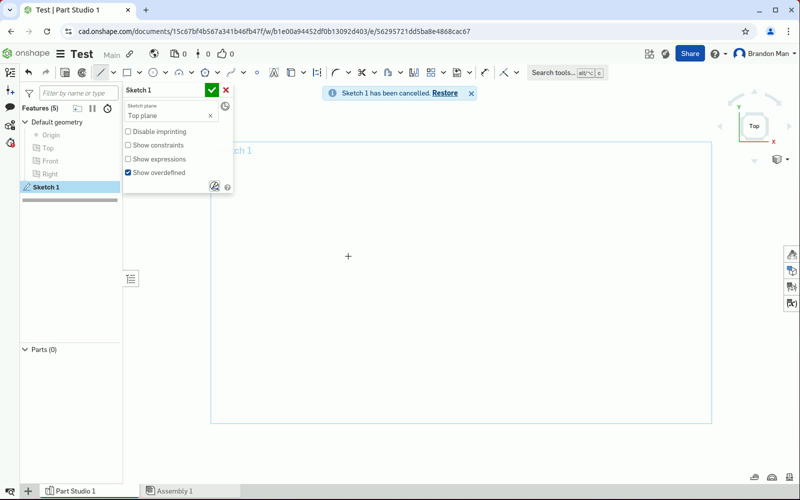
click(348, 255)
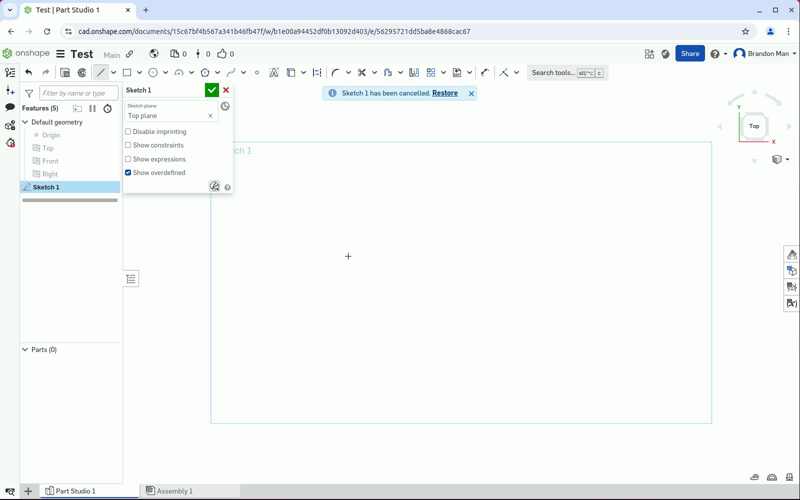
key_up(shift)
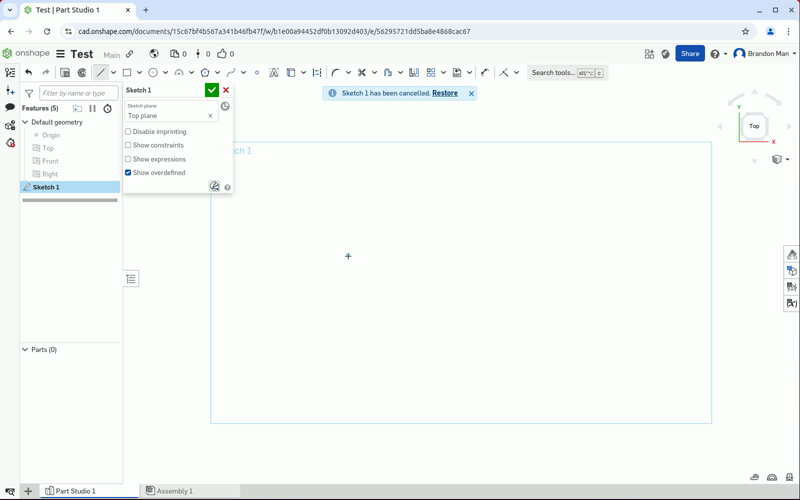
key_down(shift)
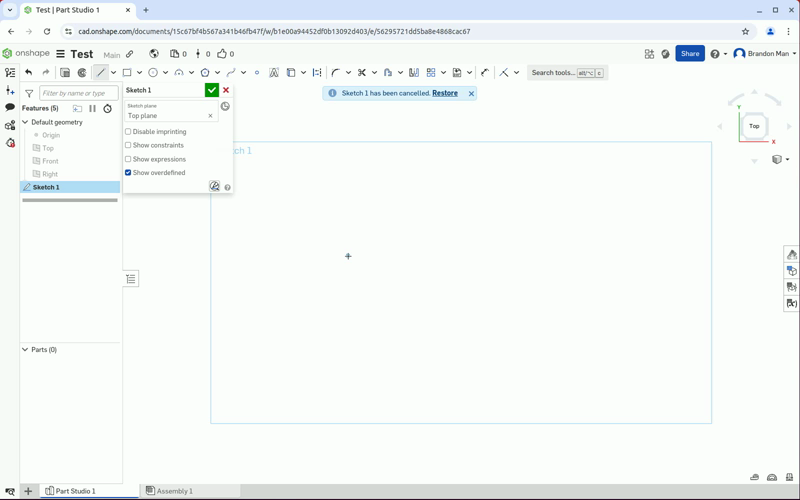
mouse_move(561, 255)
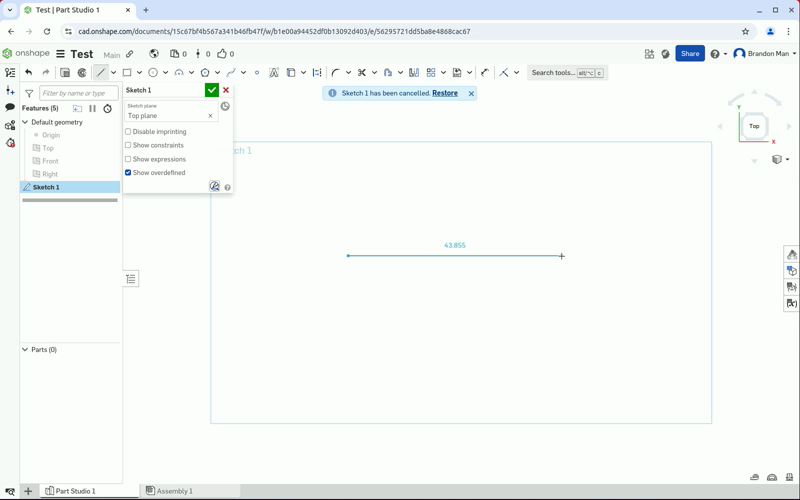
click(561, 255)
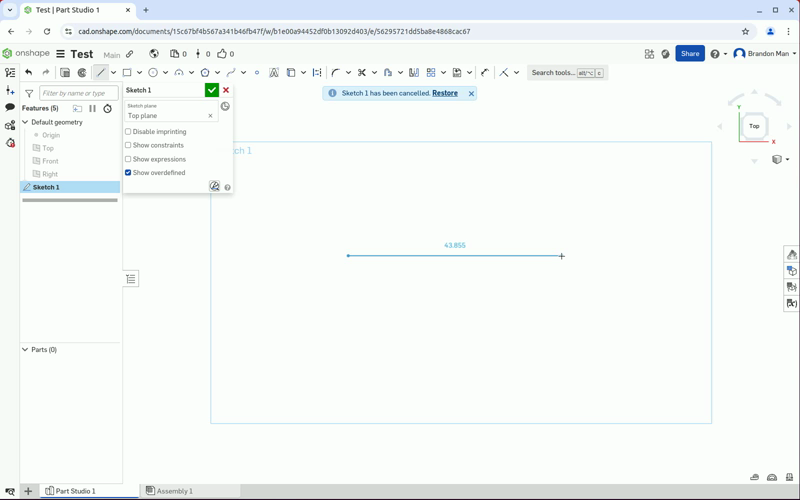
key_up(shift)
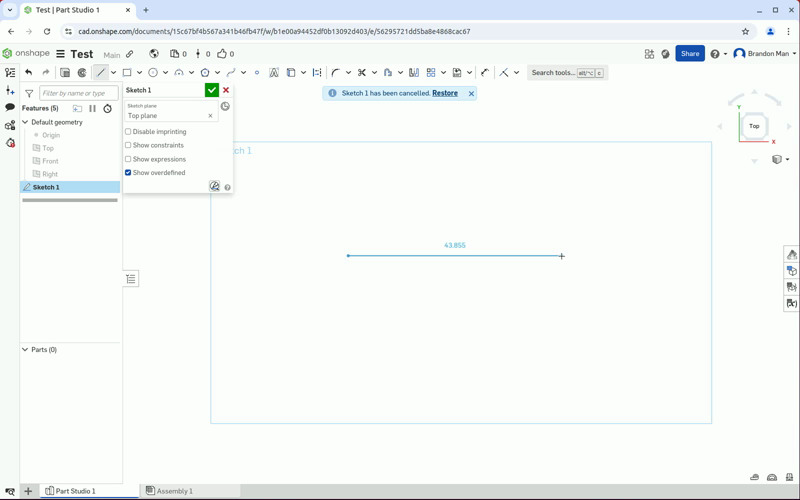
key_down(shift)
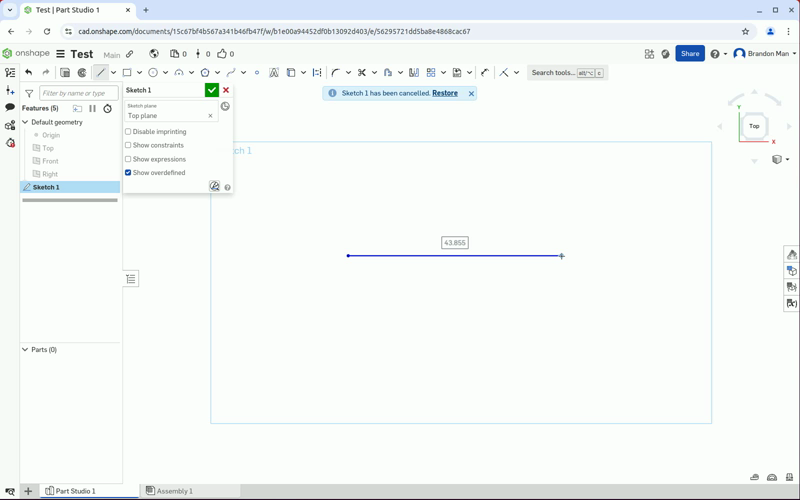
mouse_move(469, 213)
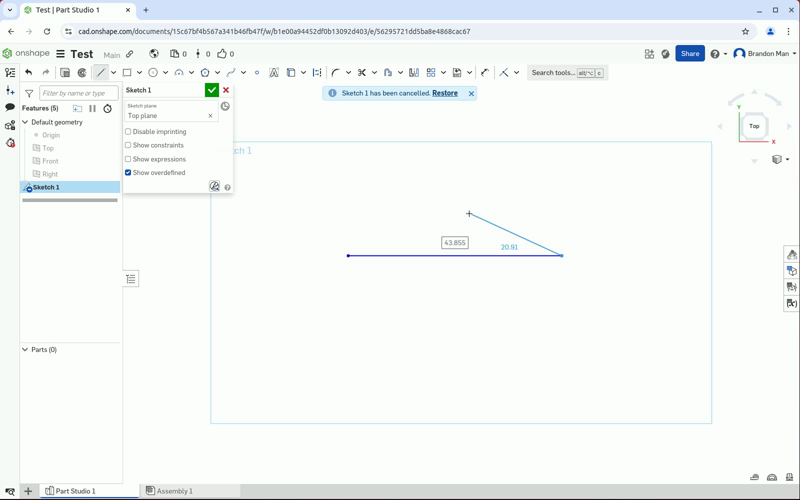
click(469, 213)
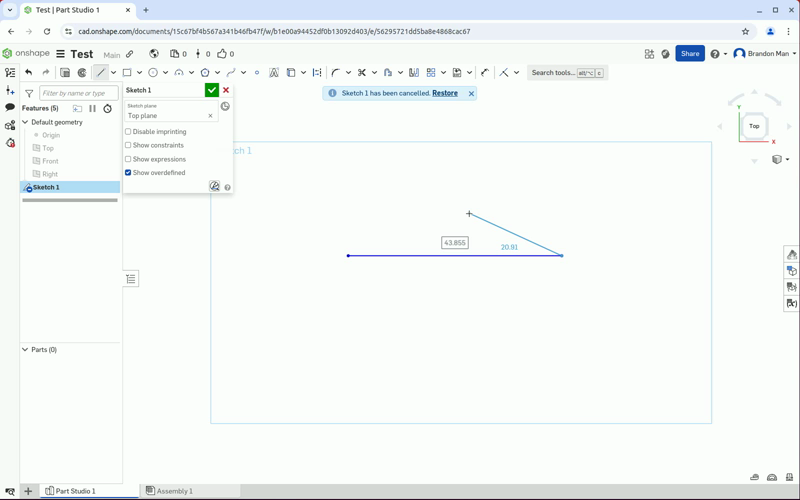
key_up(shift)
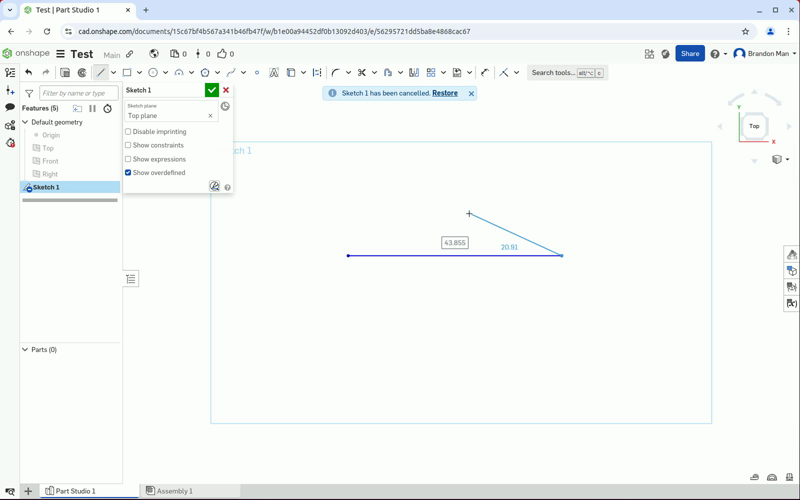
key(esc)
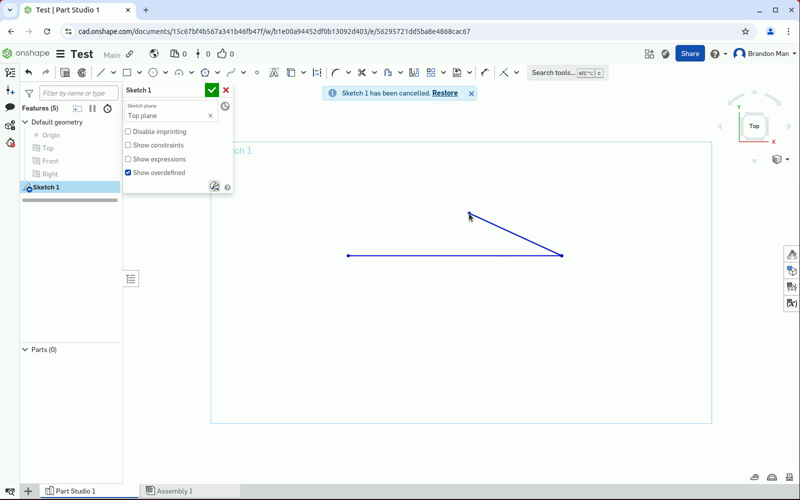
key(a)
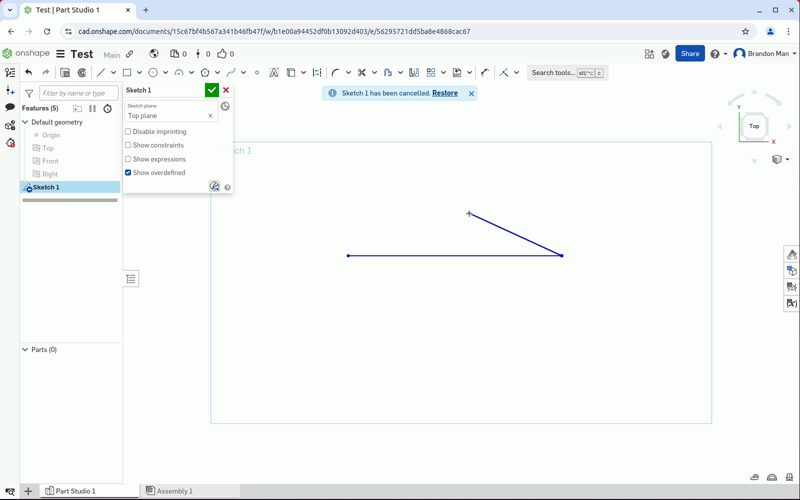
mouse_move(469, 213)
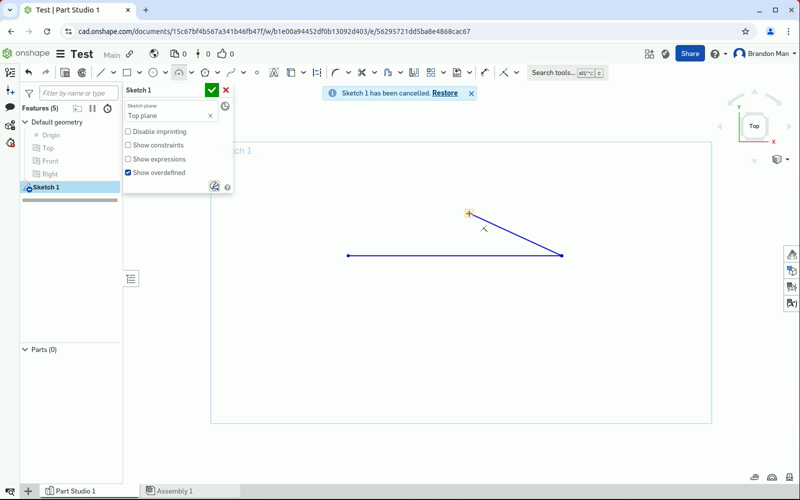
click(469, 213)
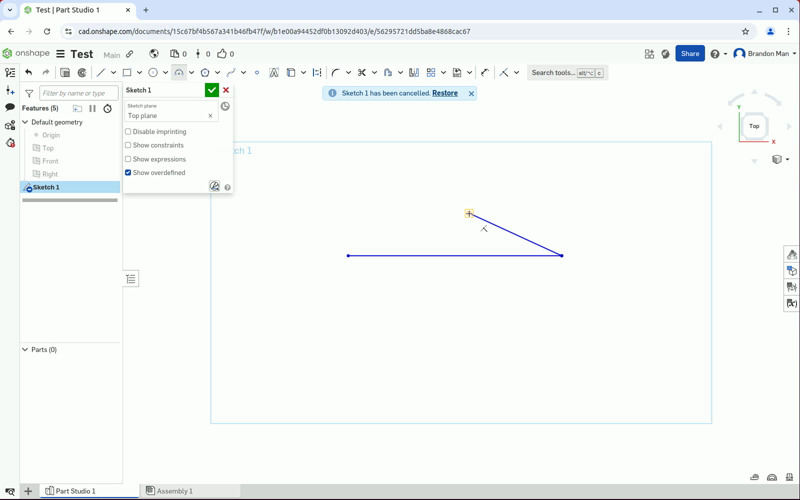
key_down(shift)
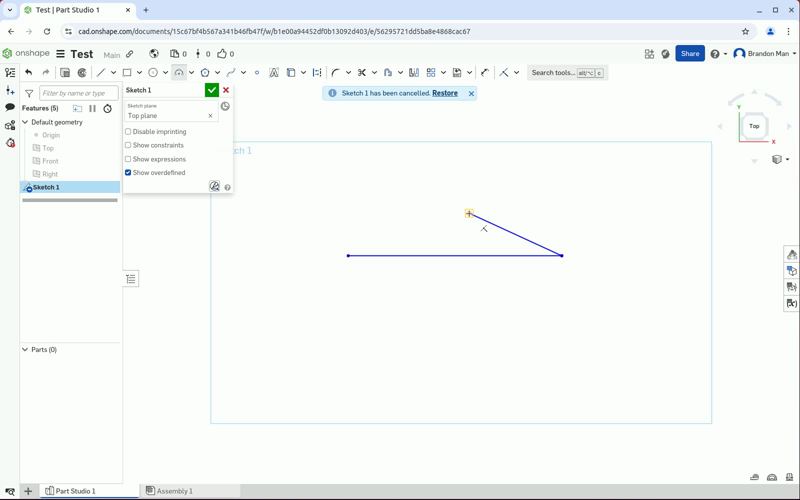
mouse_move(451, 213)
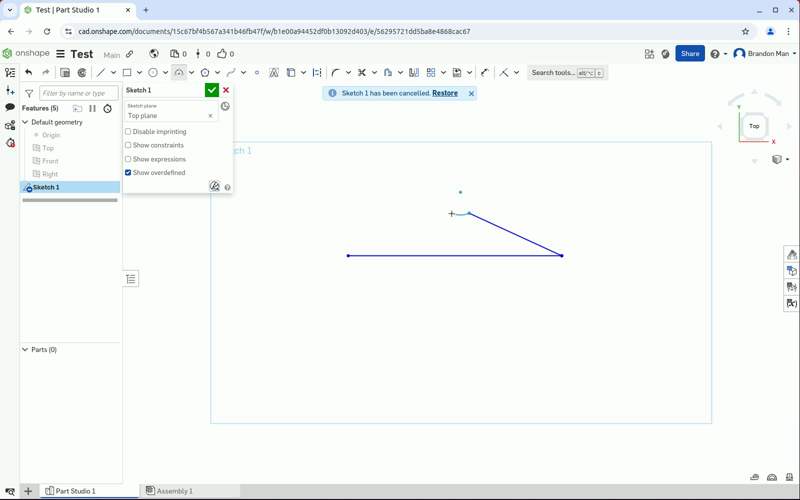
click(451, 213)
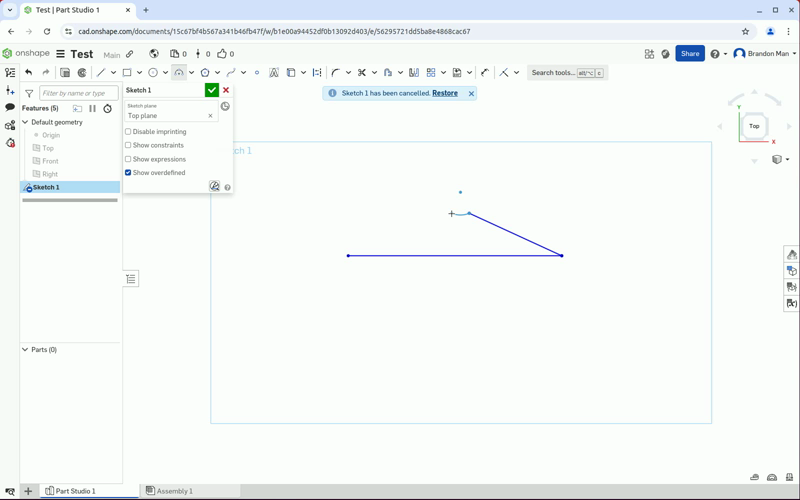
mouse_move(460, 219)
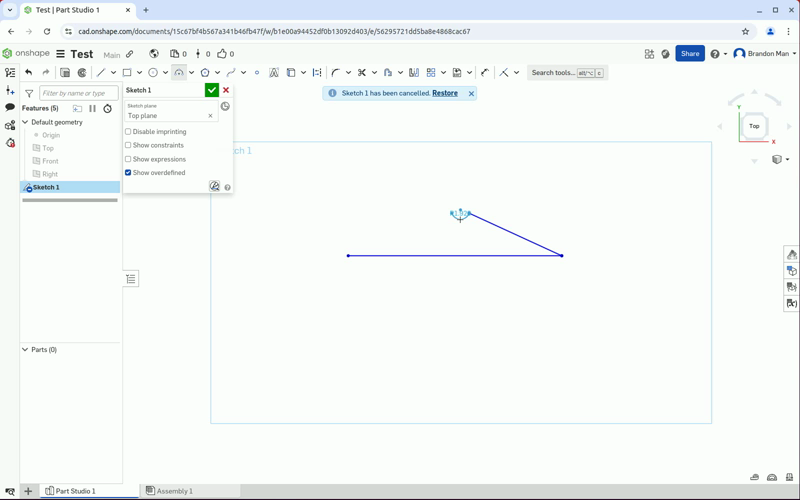
click(460, 219)
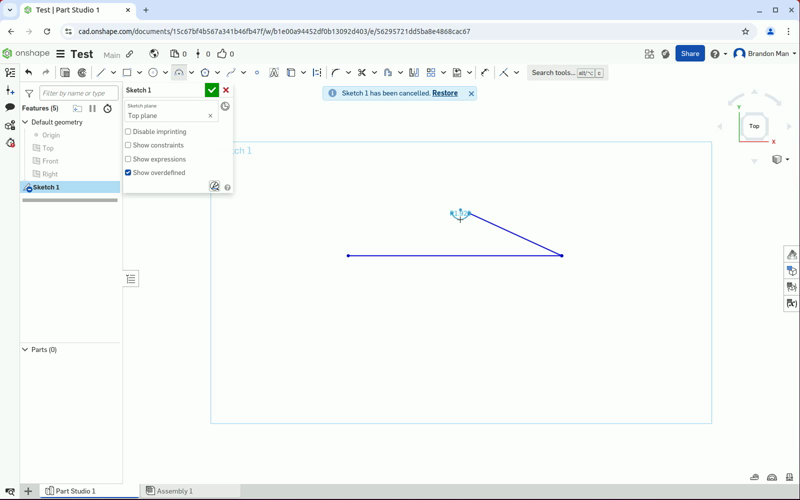
key_up(shift)
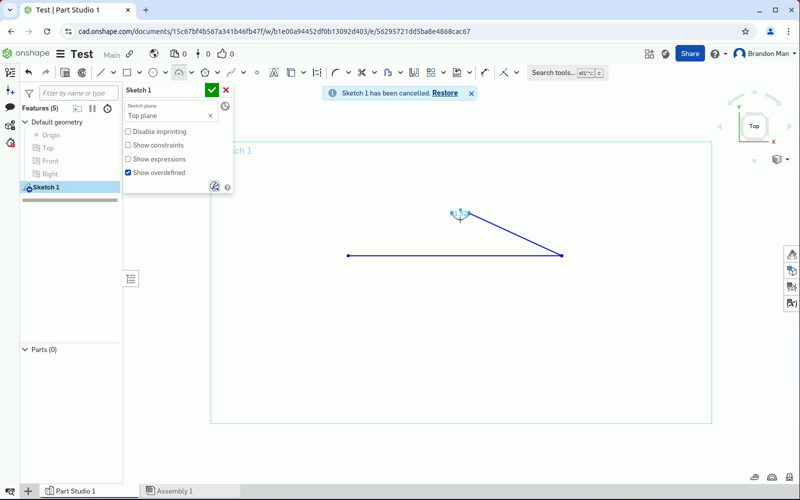
key(esc)
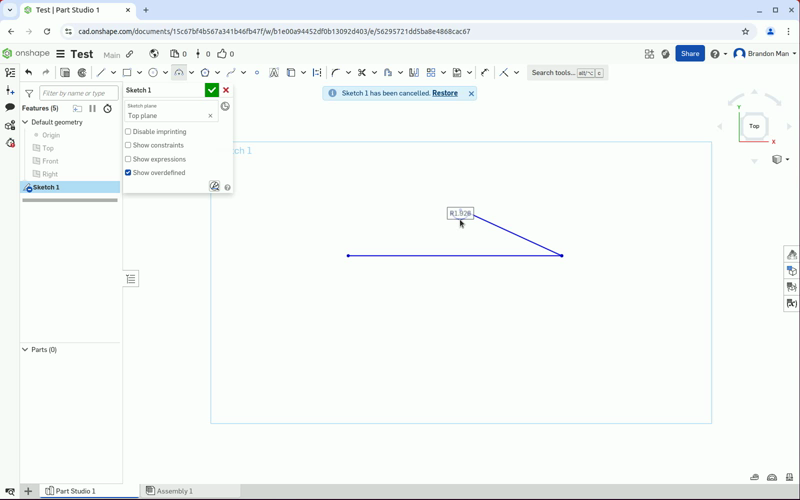
key(l)
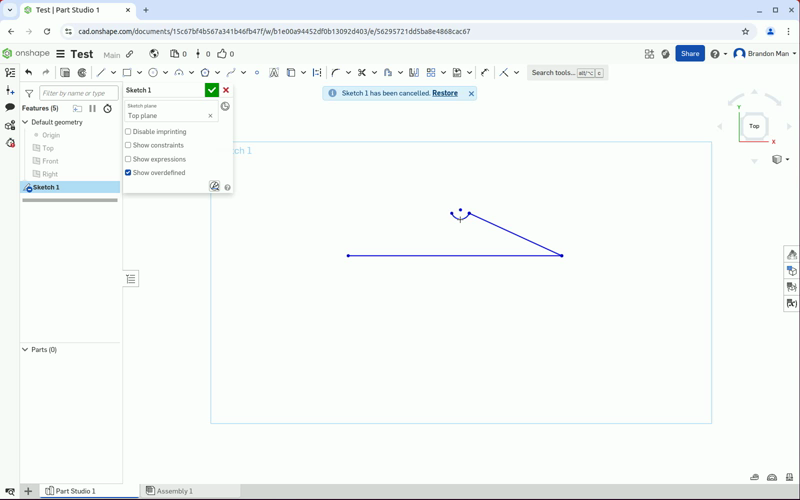
mouse_move(451, 213)
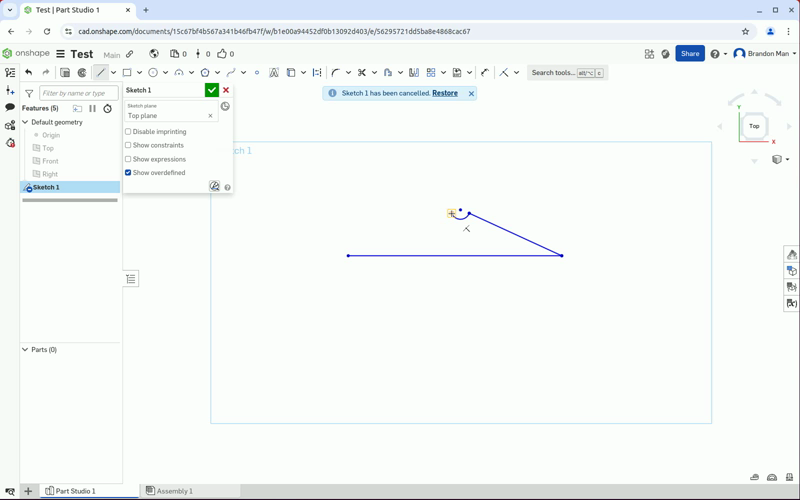
click(451, 213)
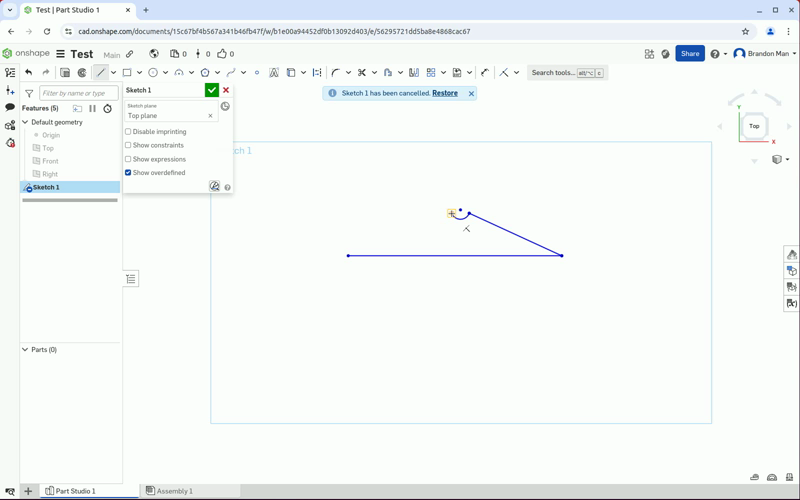
key_down(shift)
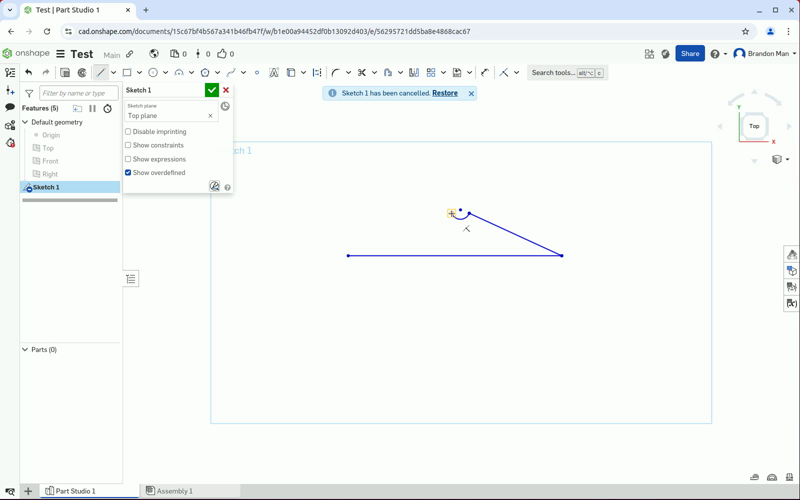
mouse_move(348, 255)
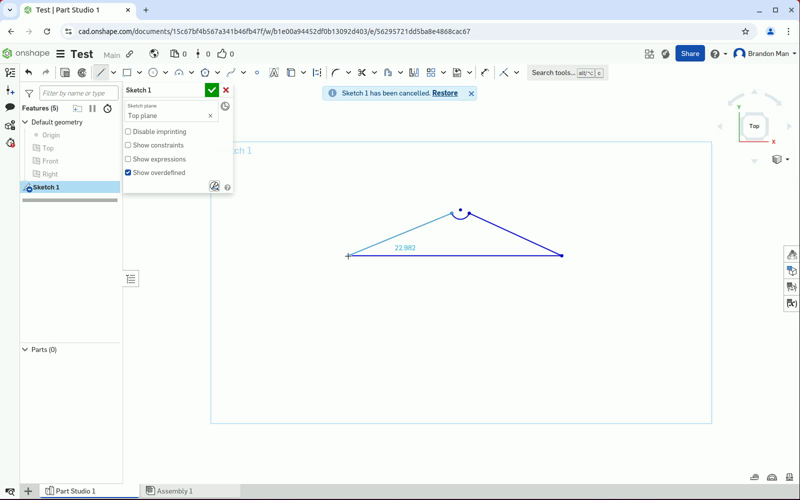
key_up(shift)
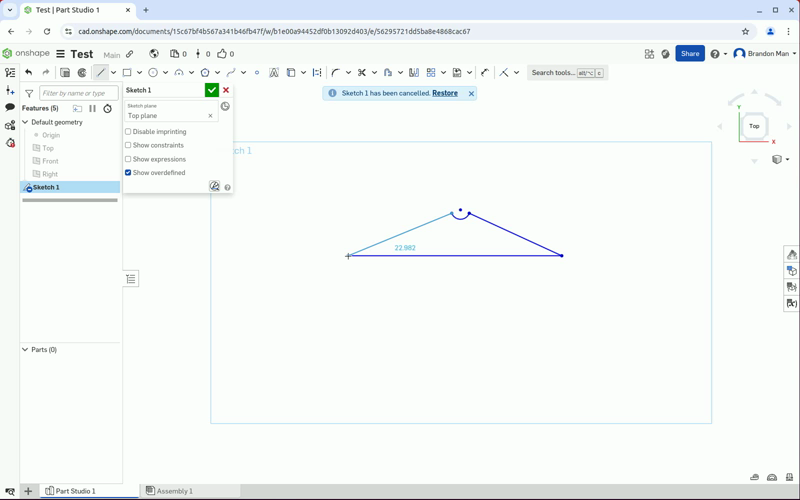
click(348, 255)
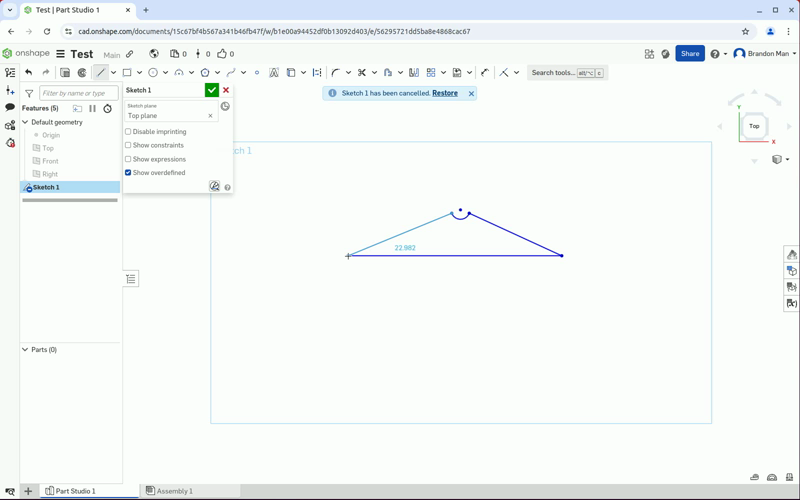
key(esc)
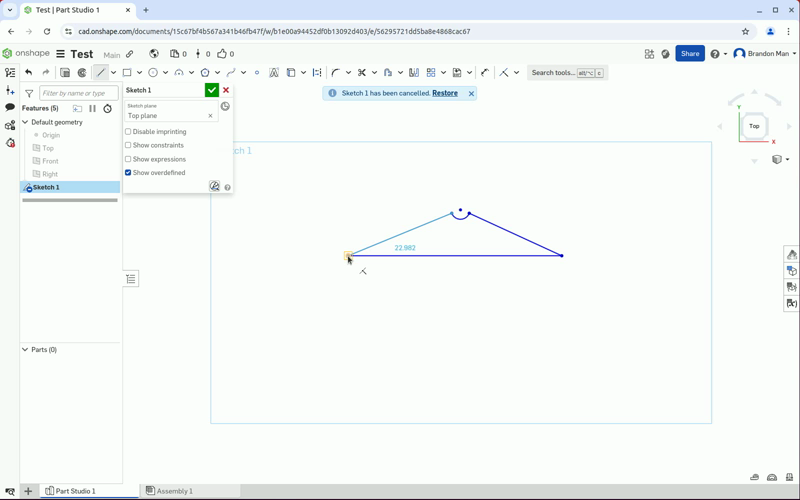
key(l)
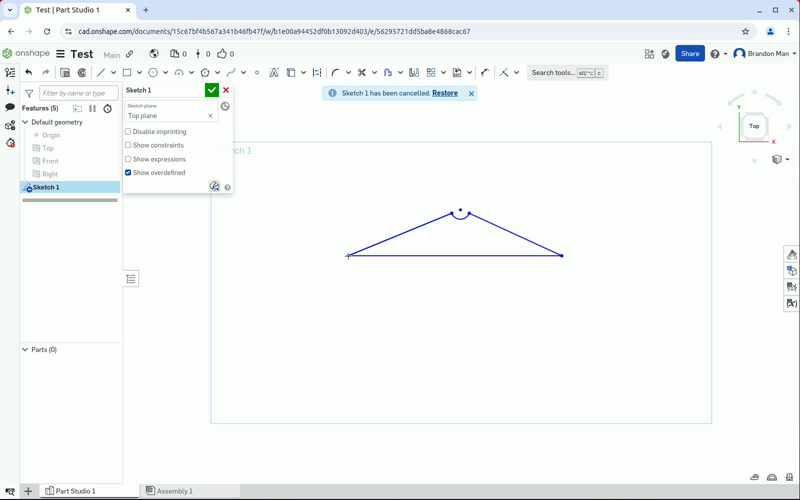
key_down(shift)
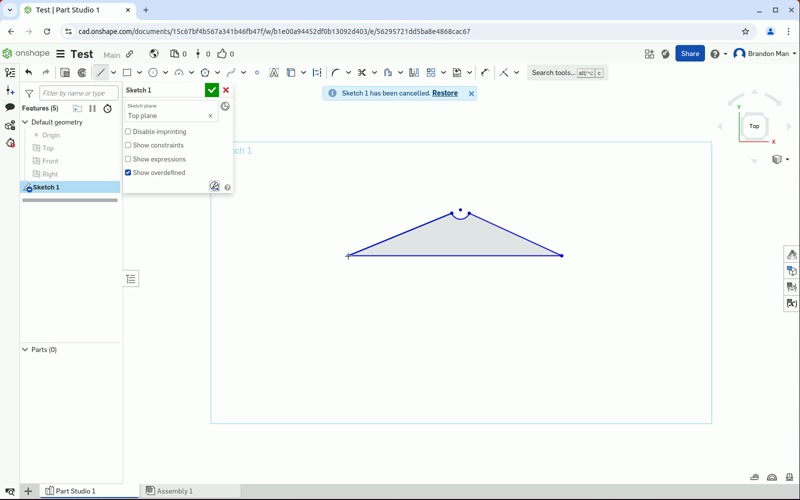
mouse_move(411, 242)
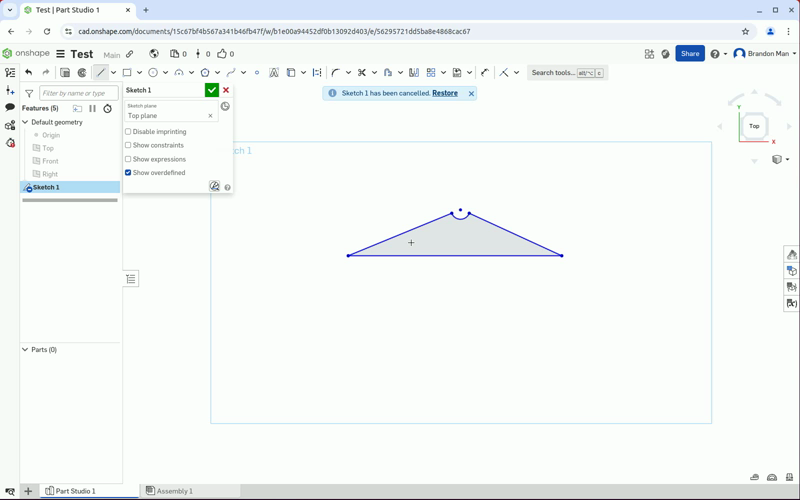
click(411, 242)
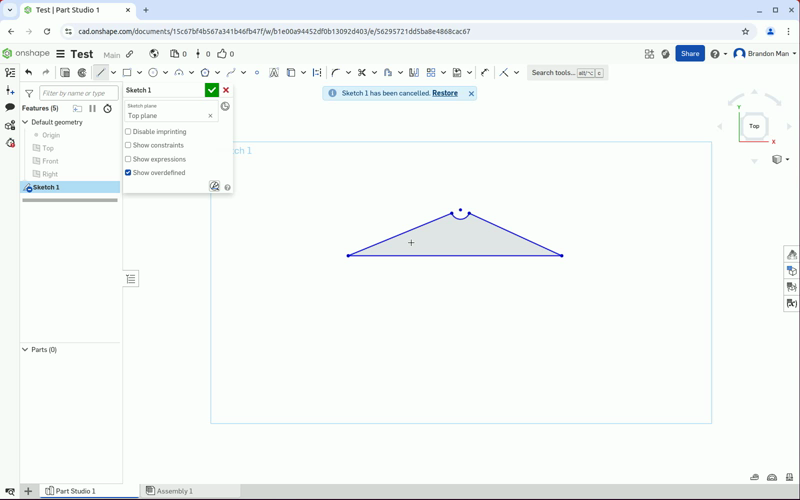
key_up(shift)
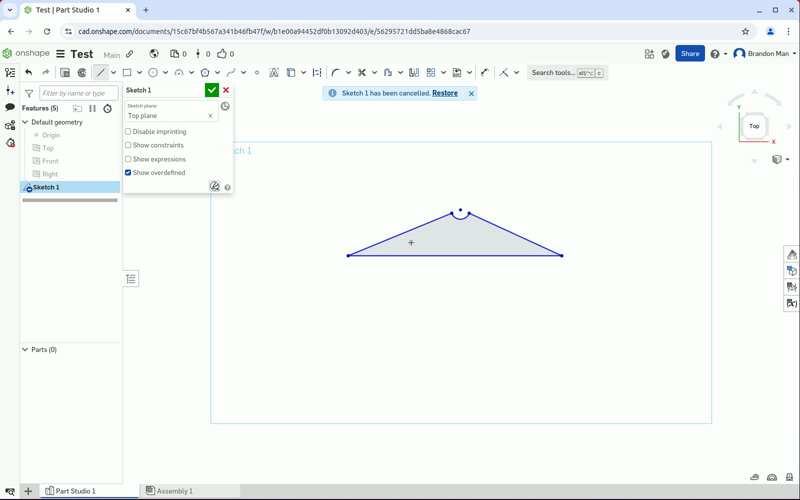
key_down(shift)
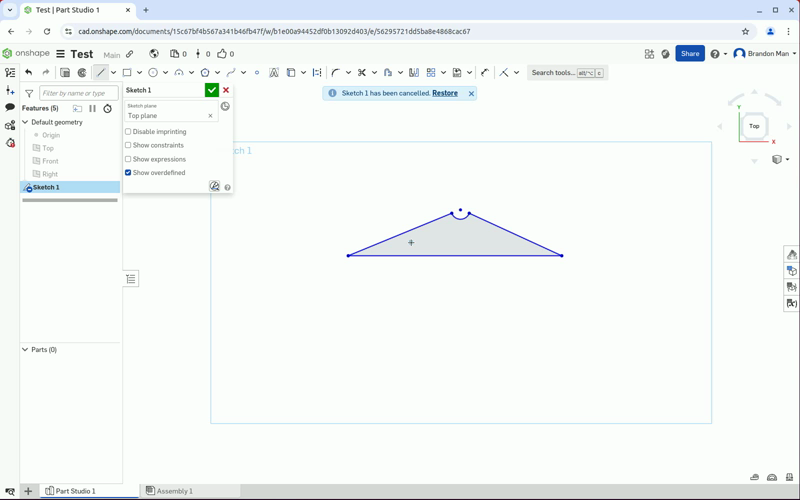
mouse_move(505, 242)
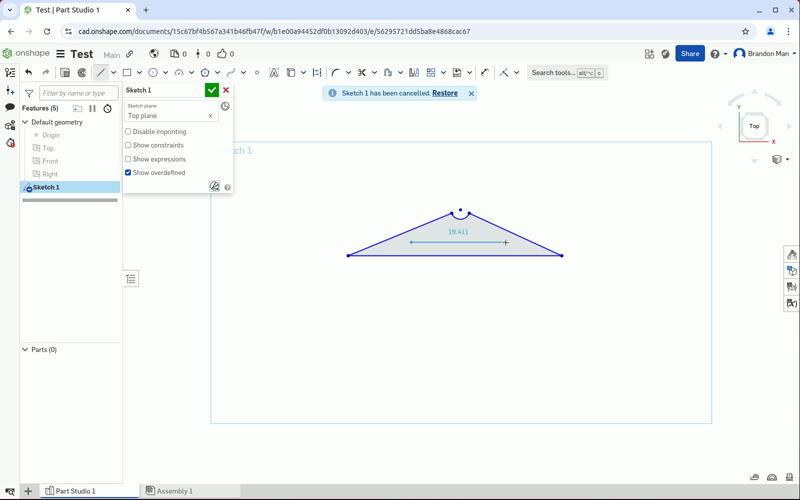
click(505, 242)
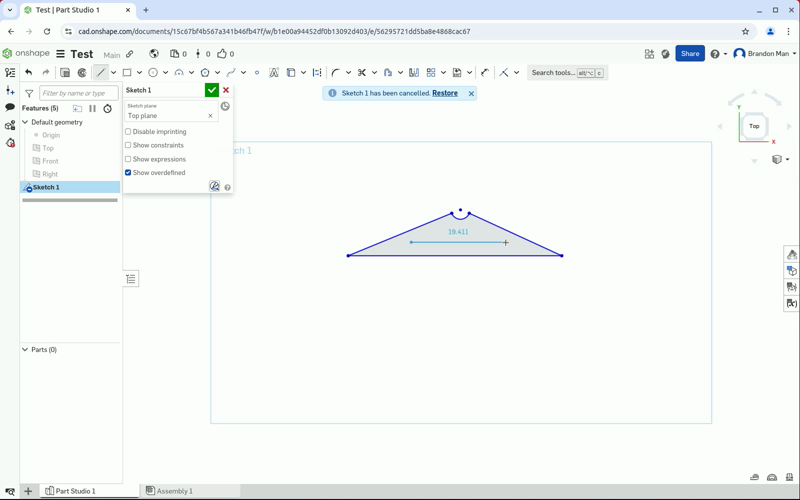
key_up(shift)
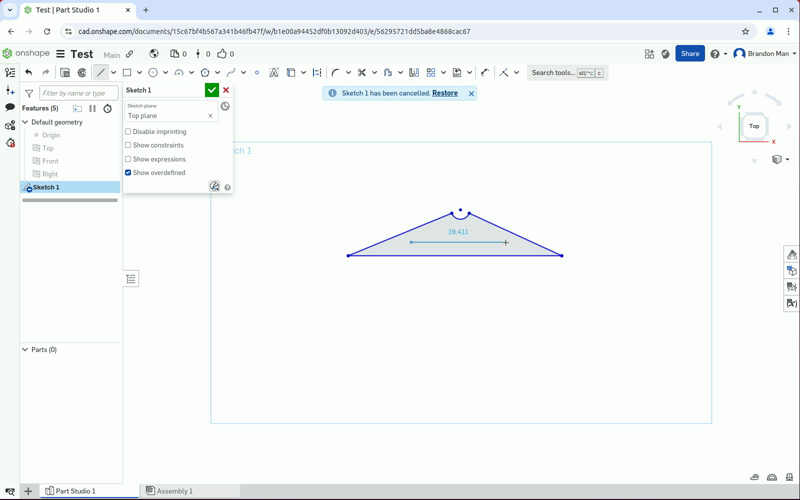
key_down(shift)
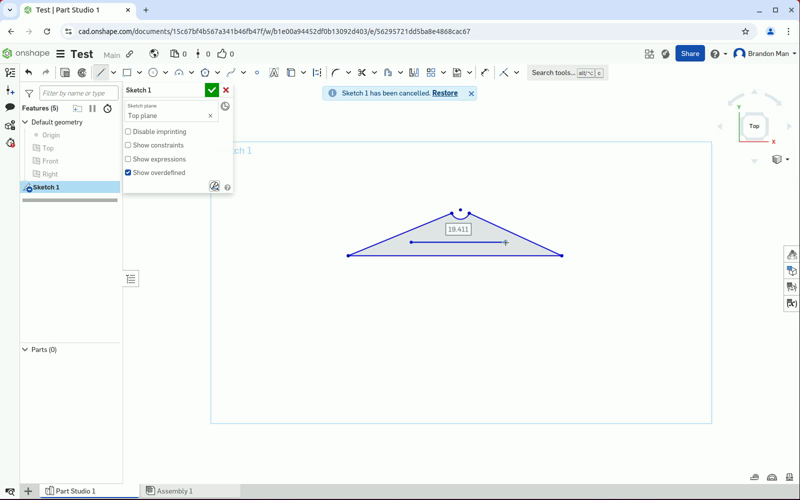
mouse_move(535, 242)
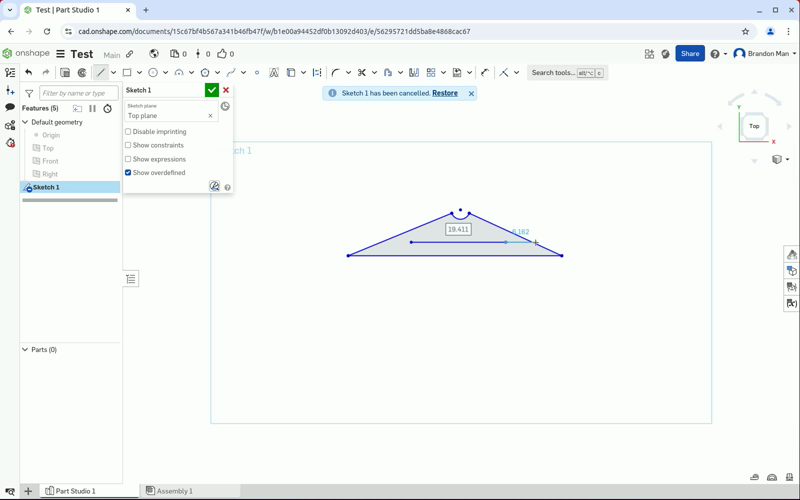
mouse_move(460, 219)
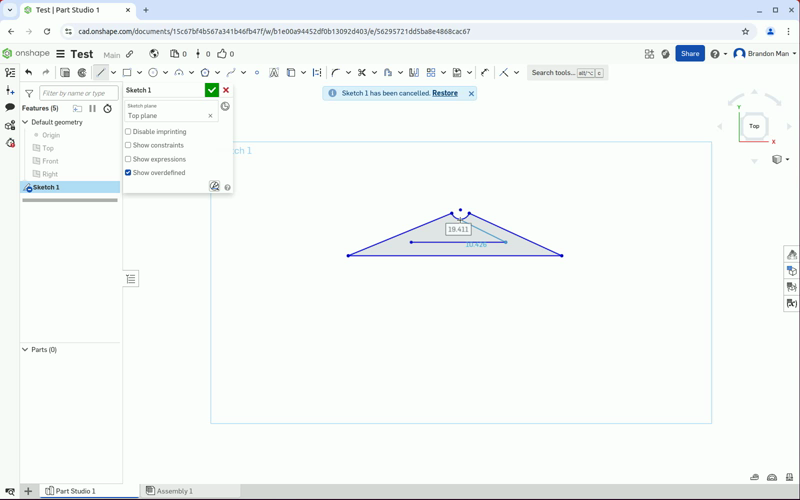
scroll(6)
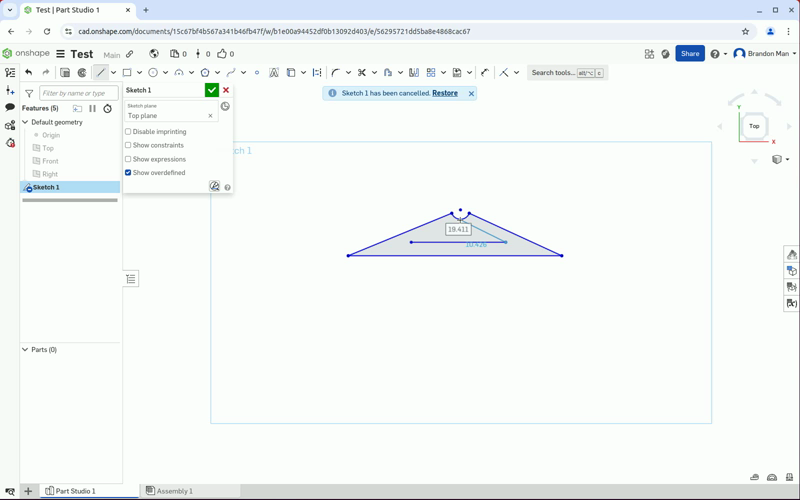
scroll(6)
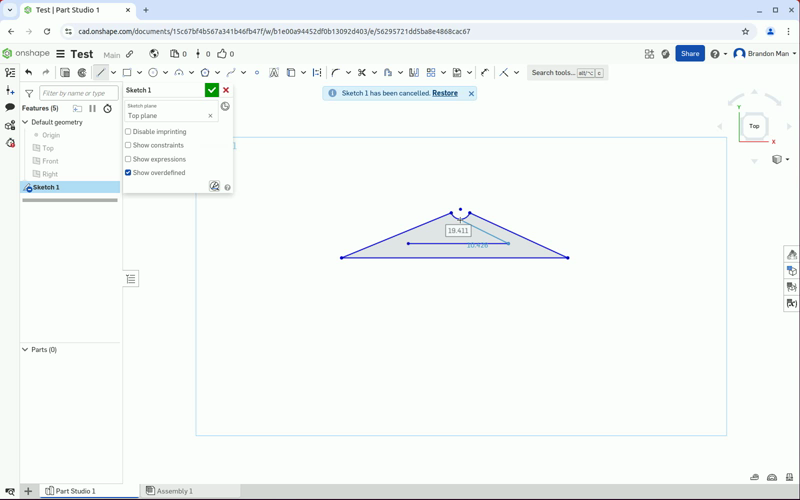
scroll(6)
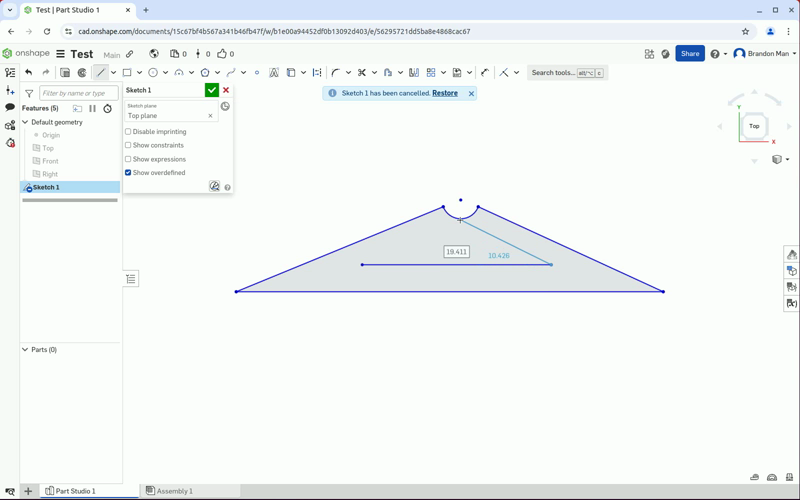
scroll(6)
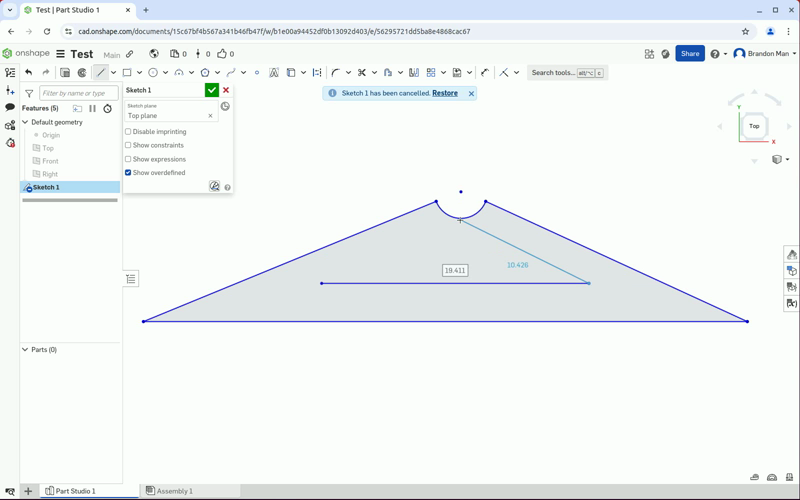
scroll(6)
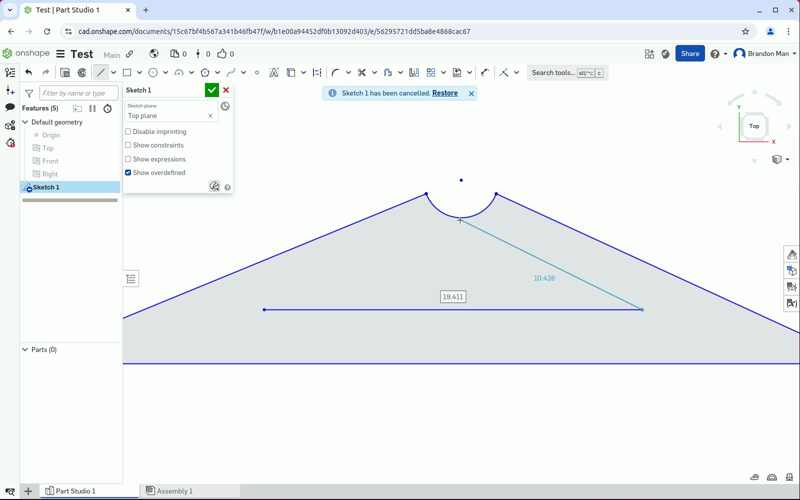
scroll(6)
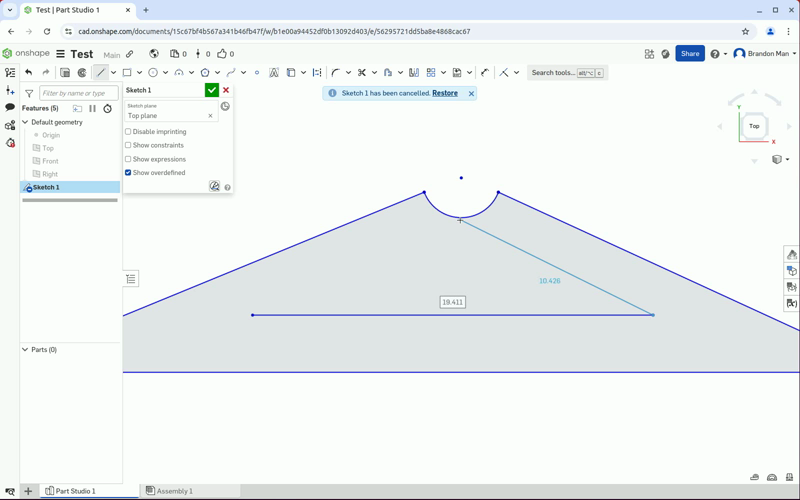
scroll(6)
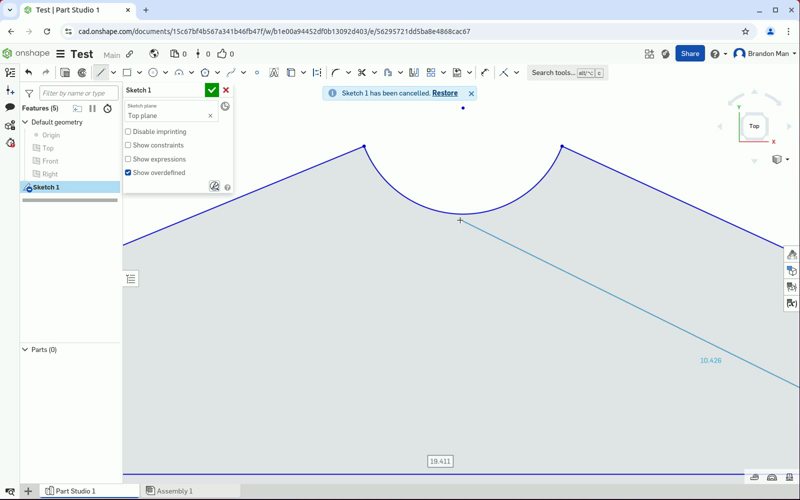
click(460, 219)
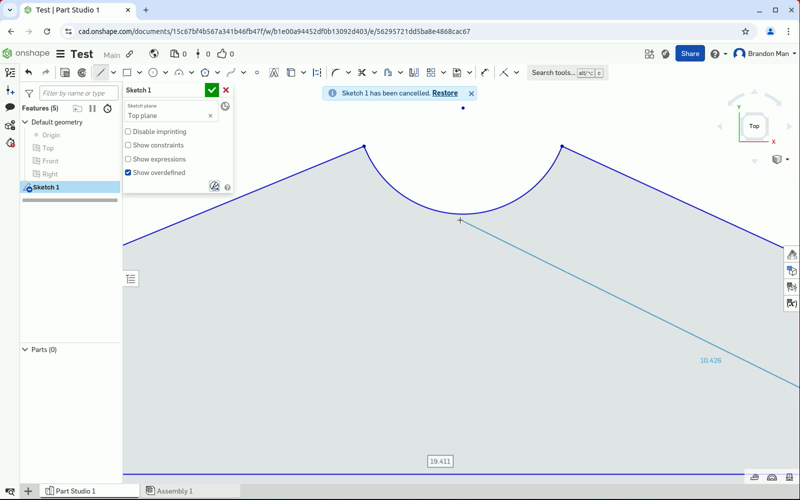
scroll(-6)
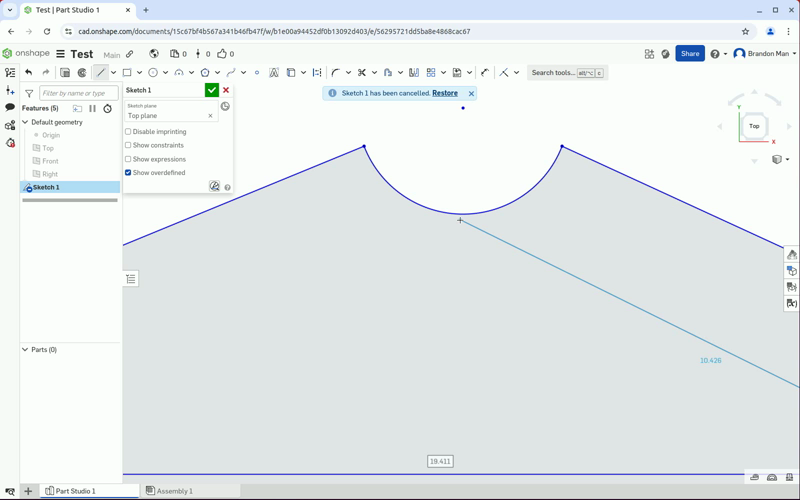
scroll(-6)
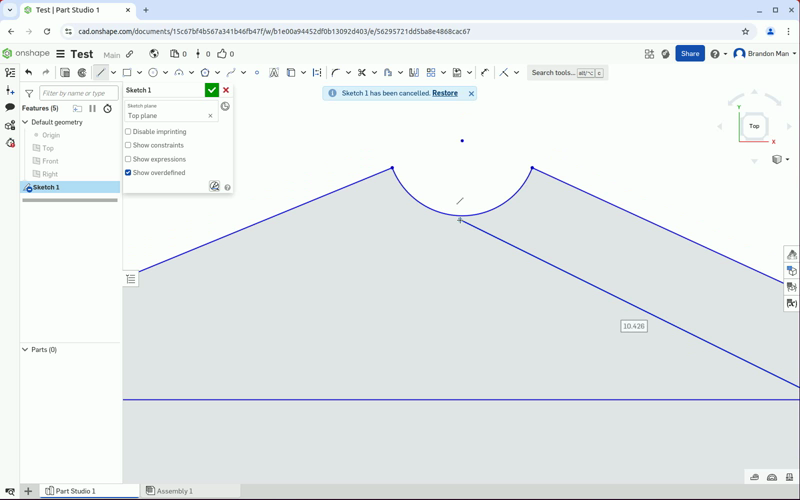
scroll(-6)
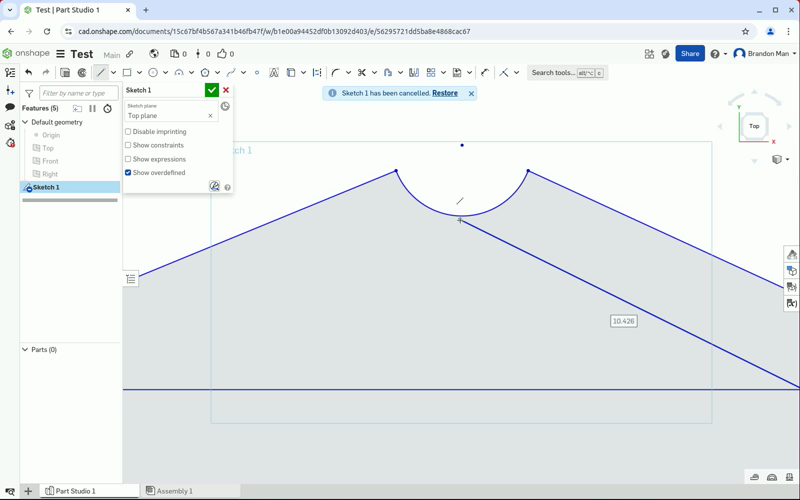
scroll(-6)
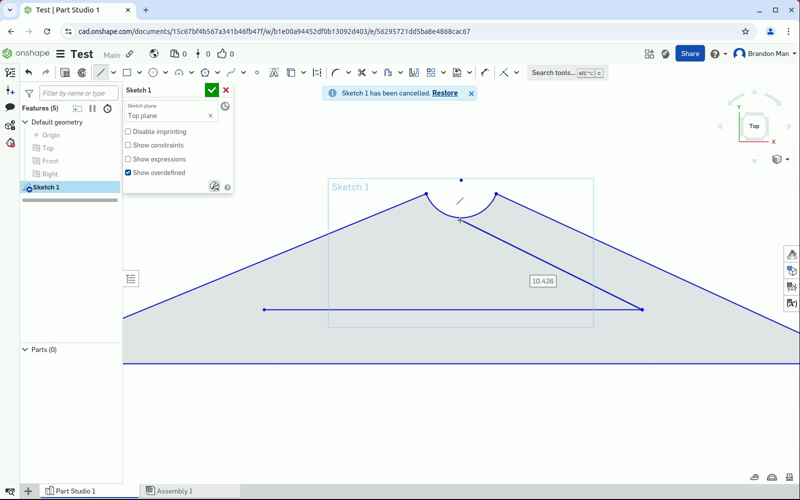
scroll(-6)
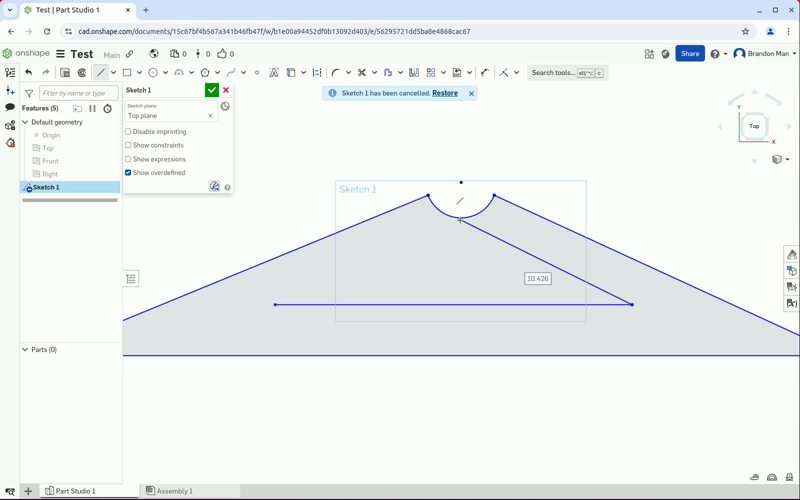
scroll(-6)
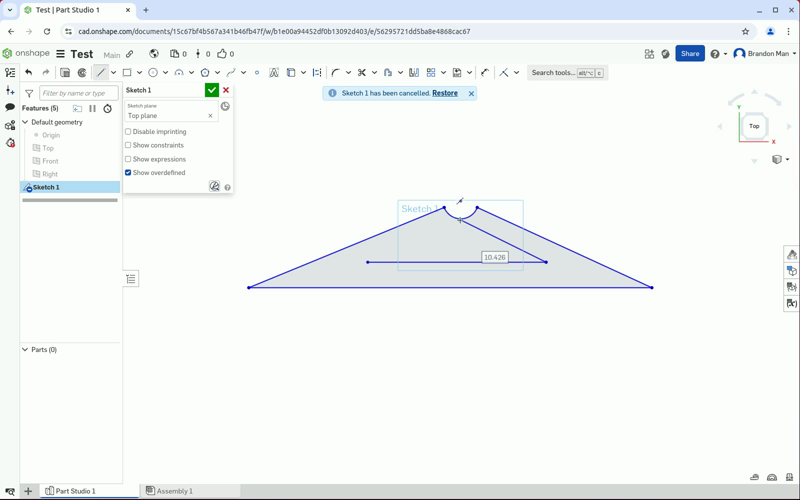
scroll(-6)
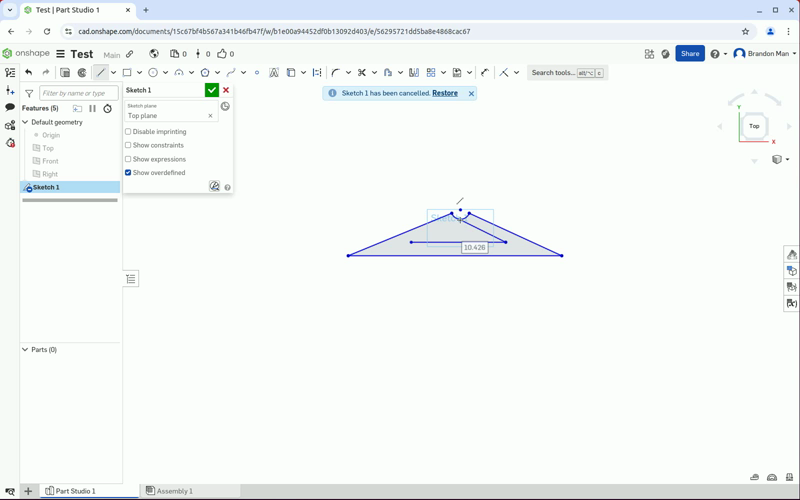
key_up(shift)
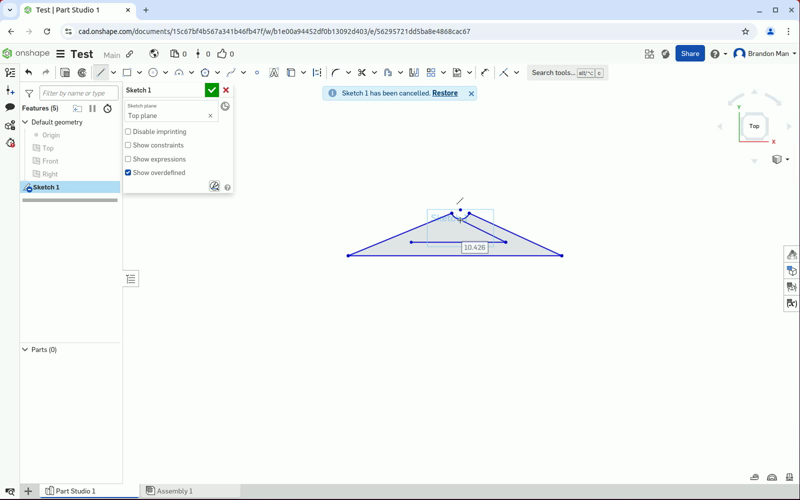
mouse_move(490, 219)
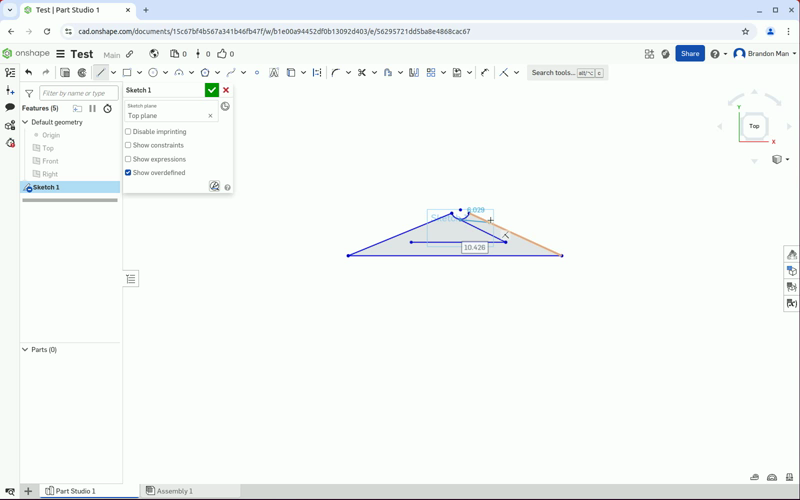
key_down(shift)
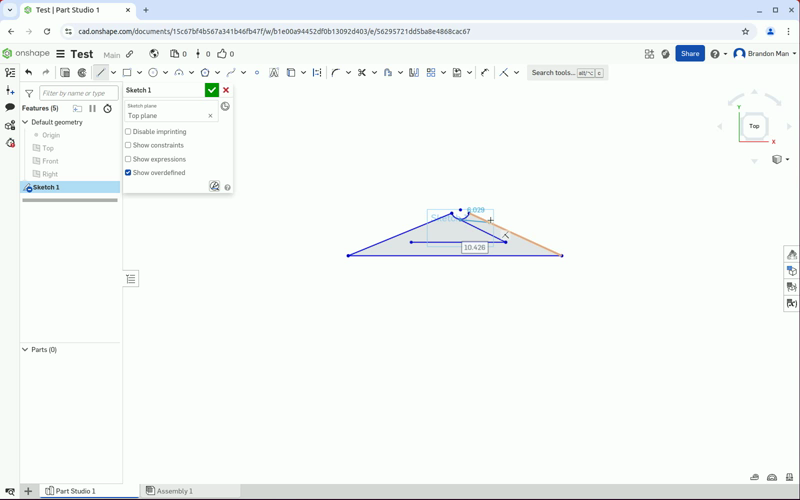
mouse_move(411, 242)
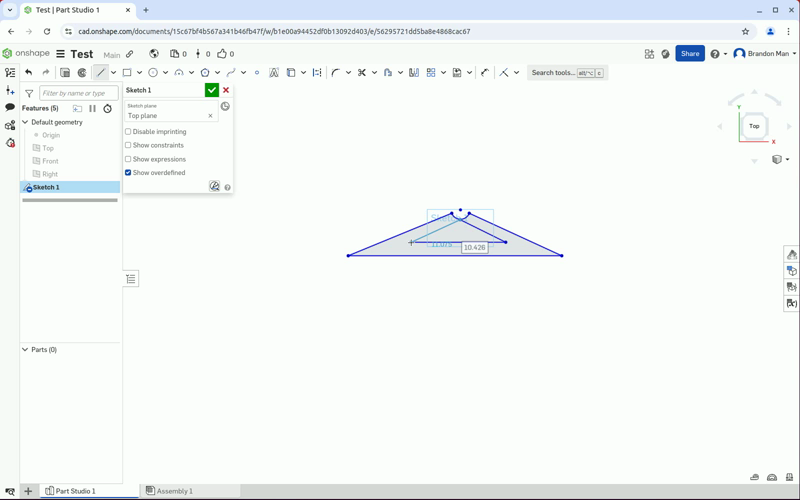
key_up(shift)
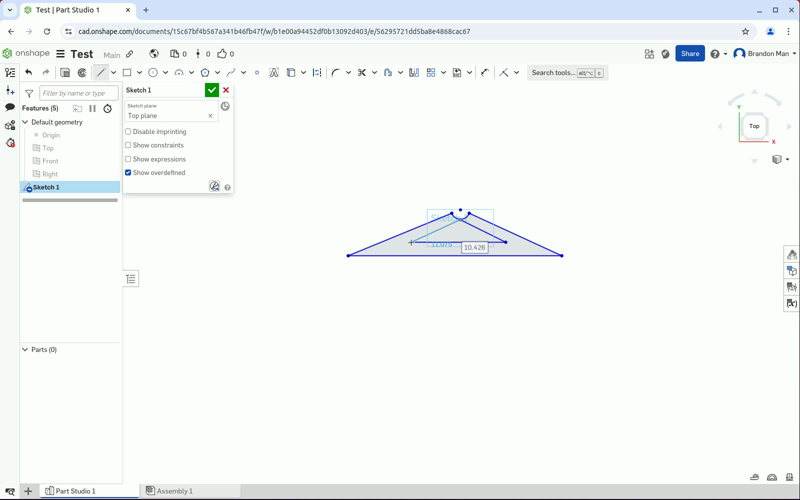
click(411, 242)
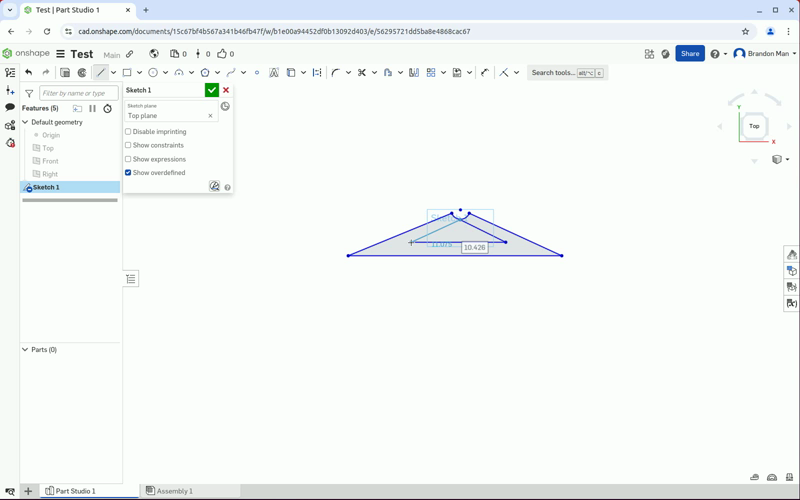
key(esc)
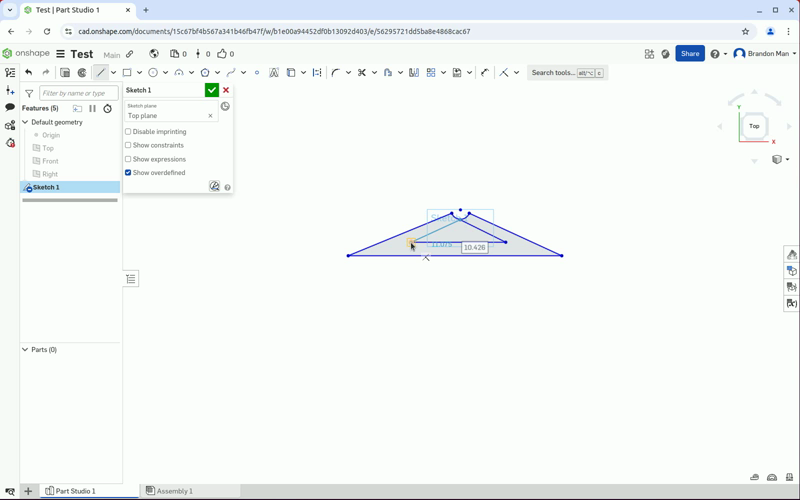
mouse_move(502, 237)
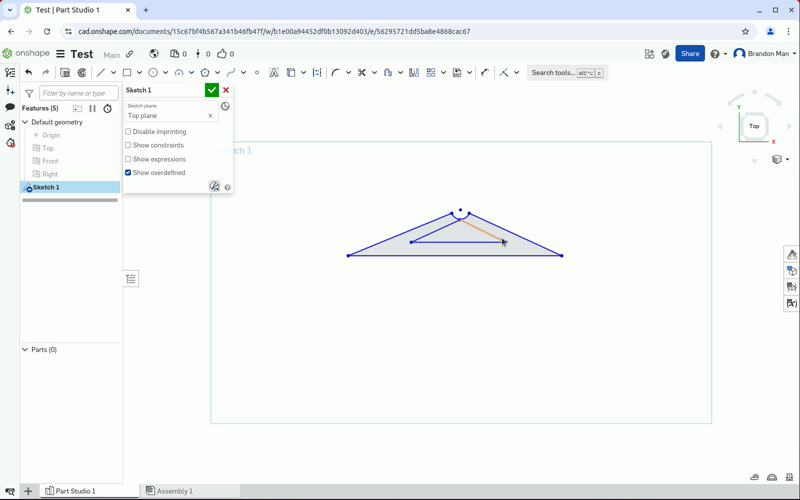
click(502, 237)
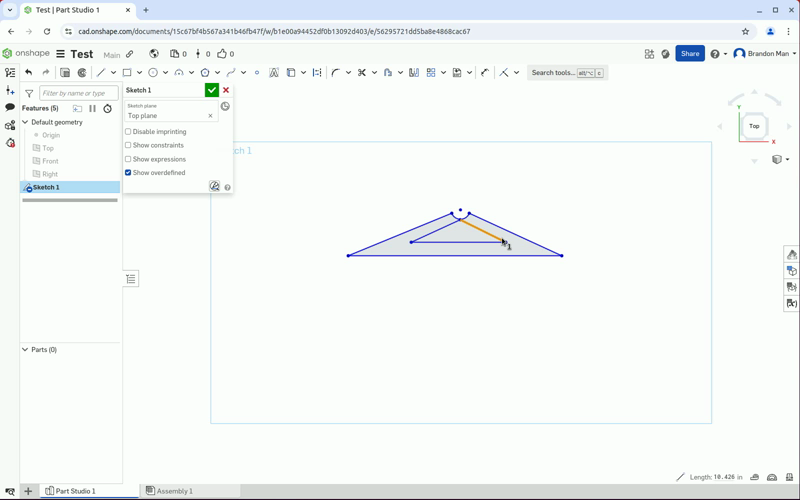
mouse_move(73, 352)
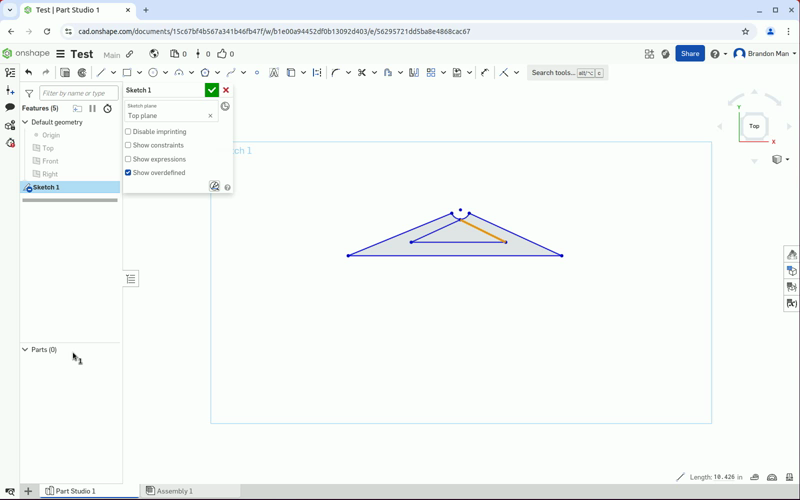
key(shift+y)
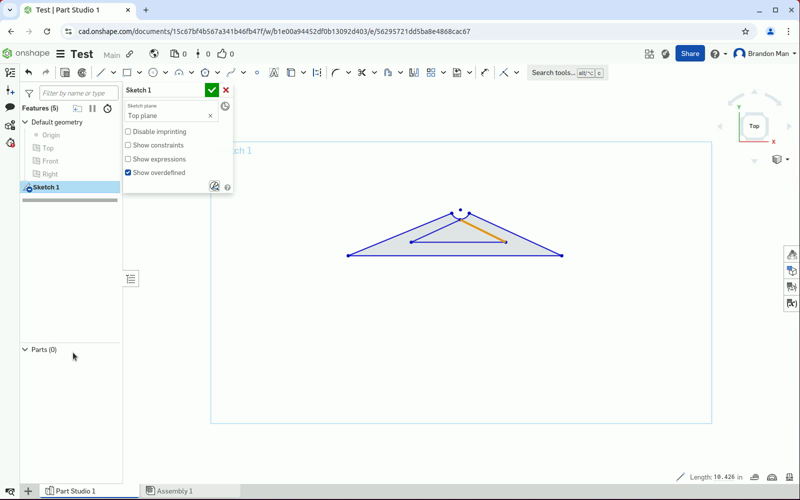
key(shift+e)
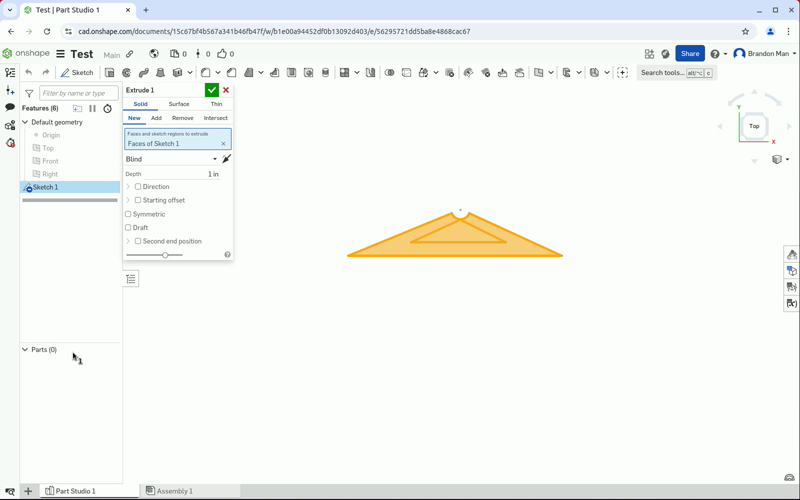
mouse_move(143, 106)
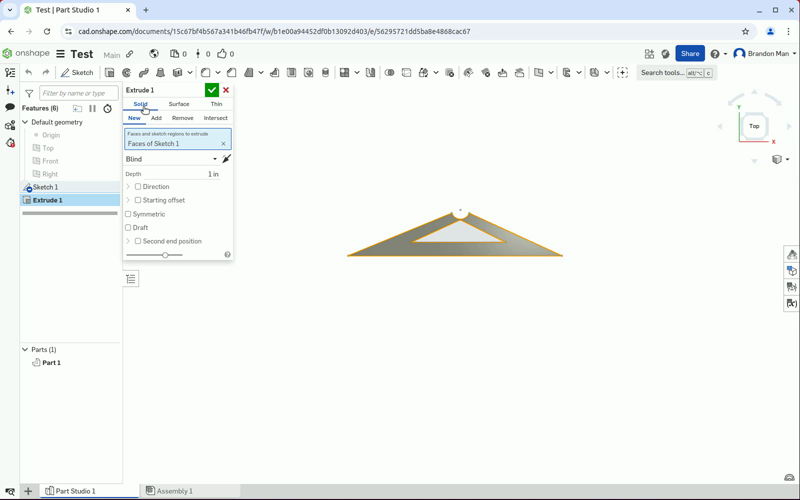
click(143, 106)
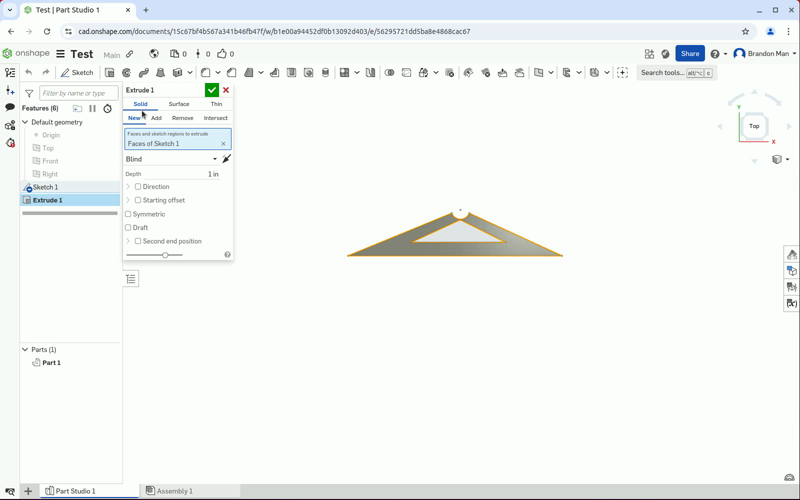
mouse_move(137, 120)
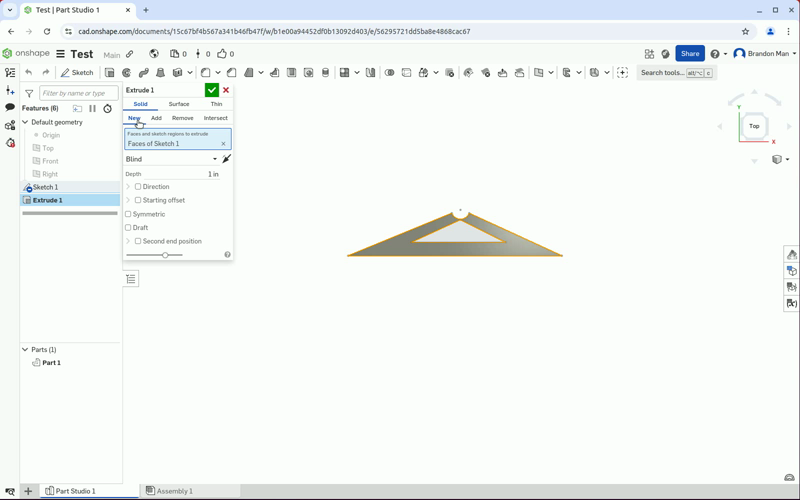
click(137, 120)
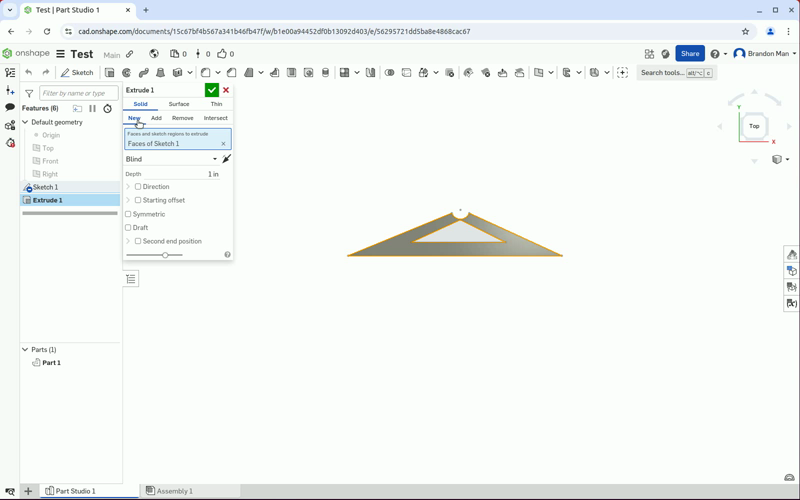
key(tab, 4)
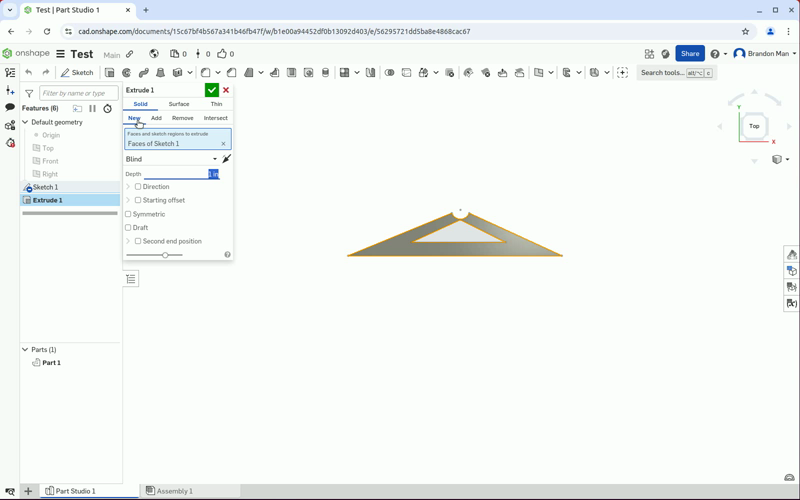
text(1.444)
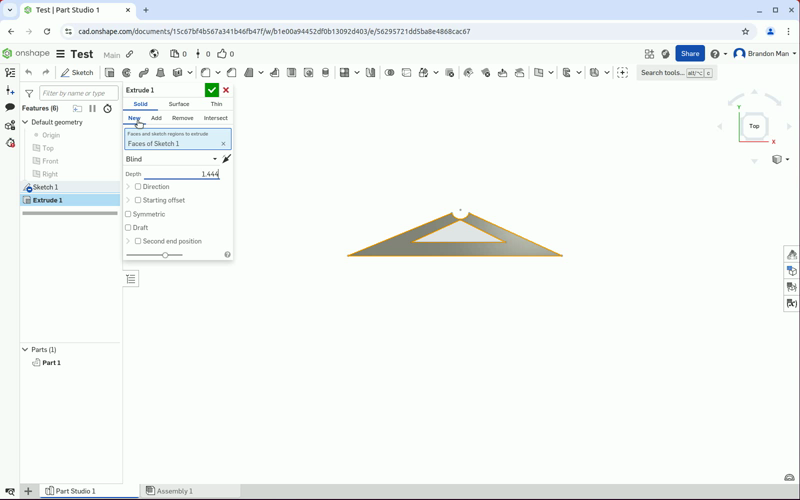
key(enter)
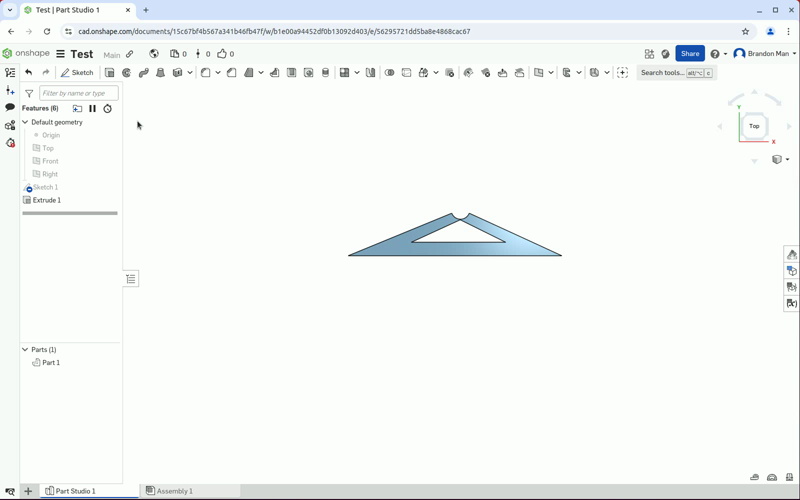
key(shift+h)
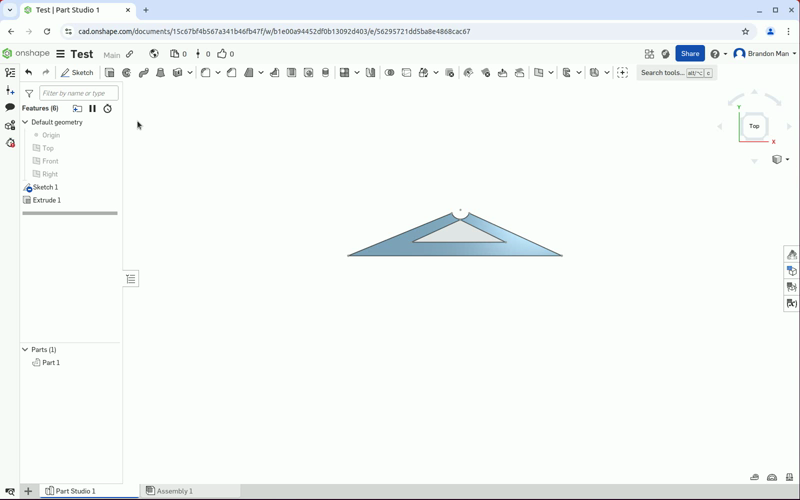
key(shift+h)
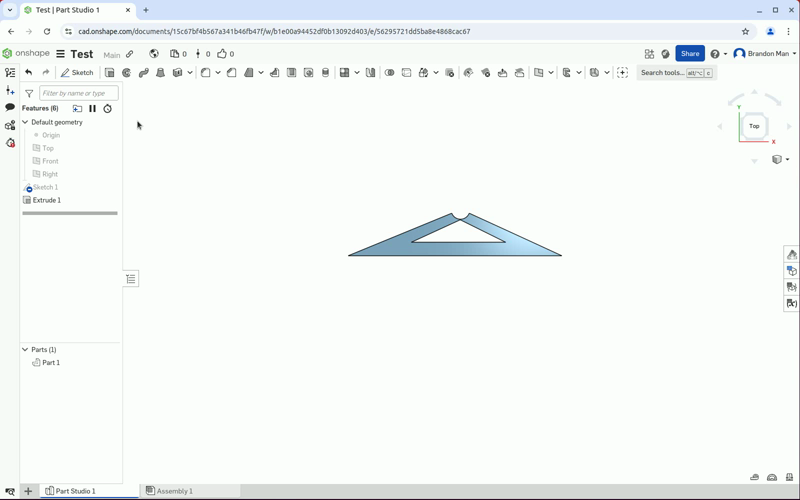
mouse_move(73, 189)
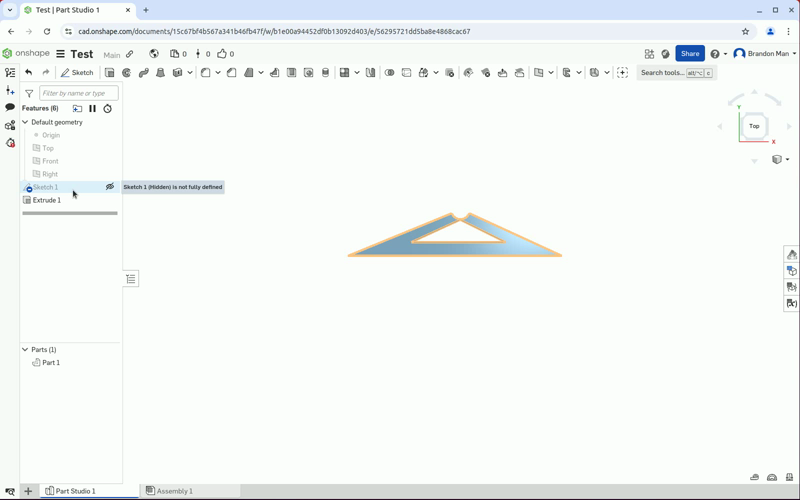
click(73, 189)
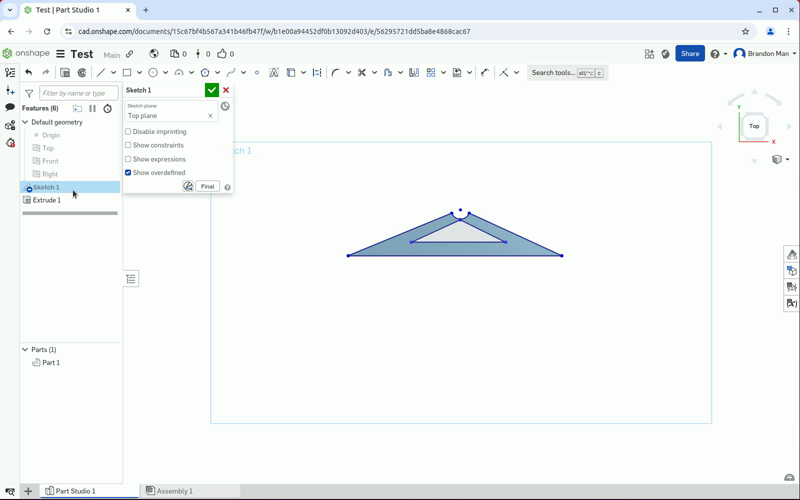
mouse_move(229, 92)
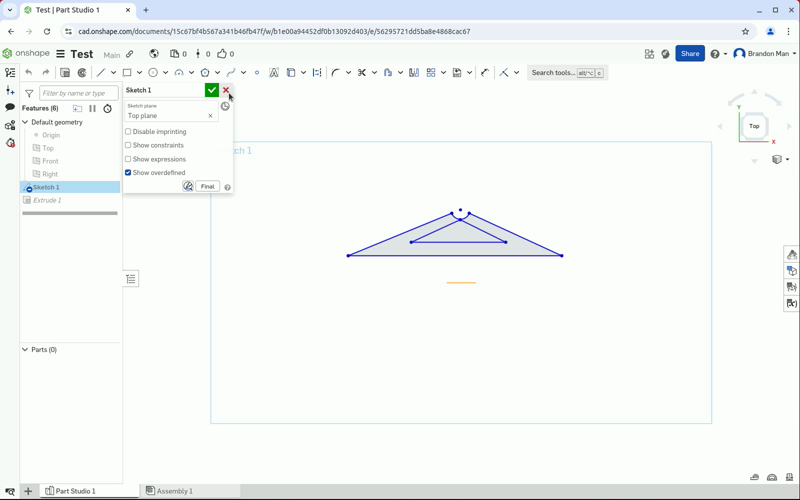
click(229, 92)
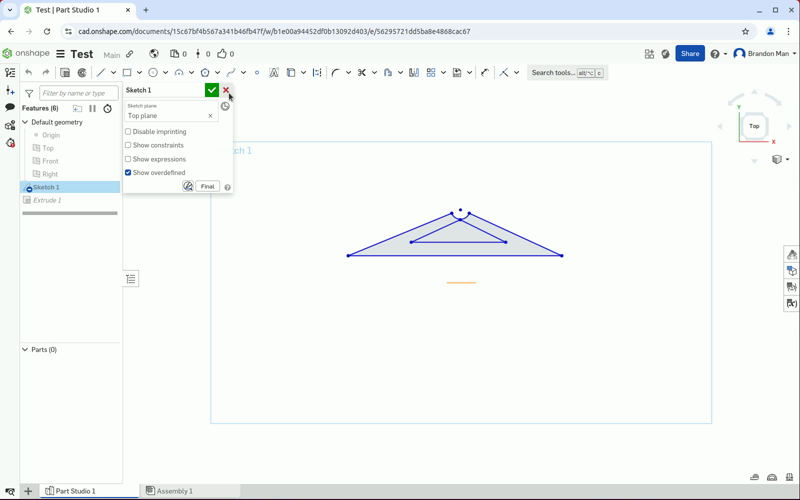
key(shift+s)
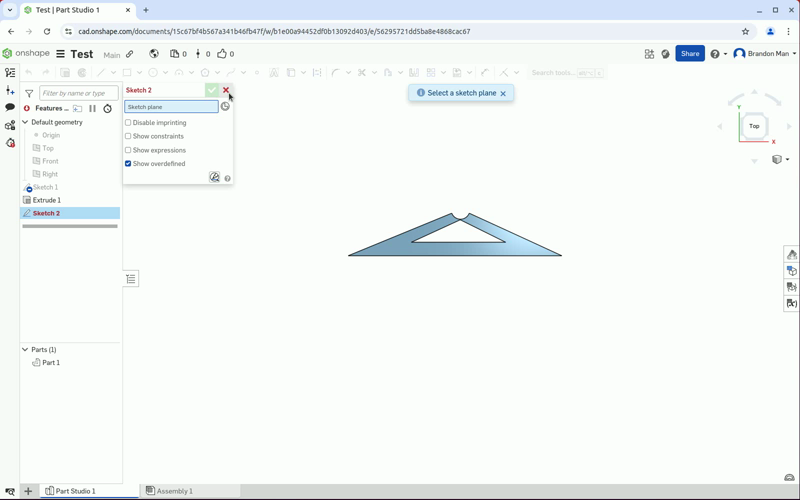
mouse_move(73, 150)
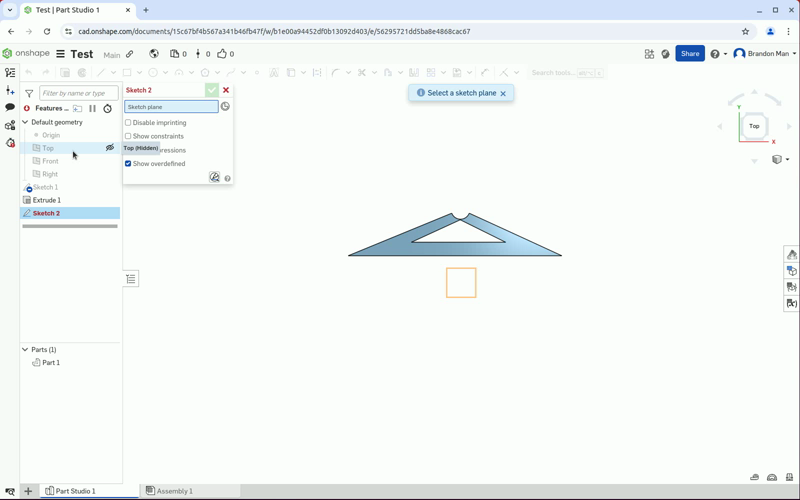
click(73, 150)
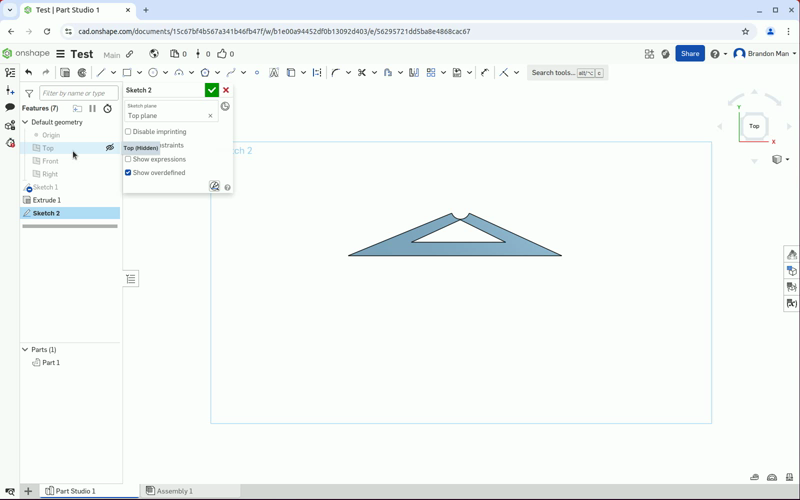
mouse_move(73, 352)
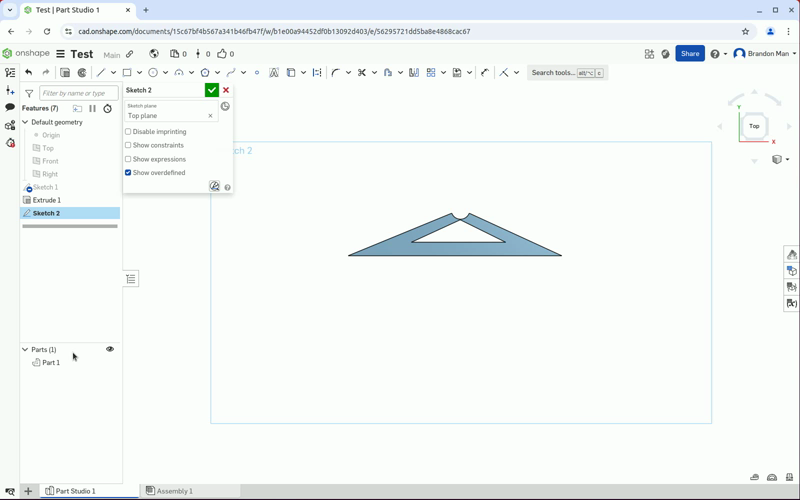
key(y)
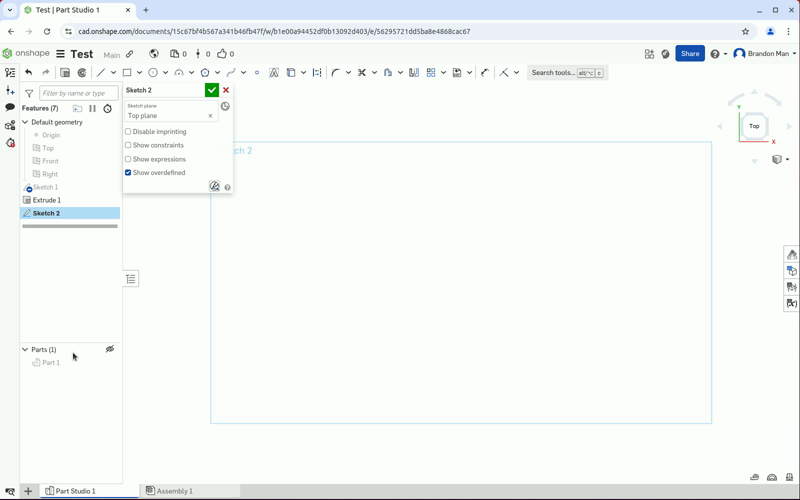
key(l)
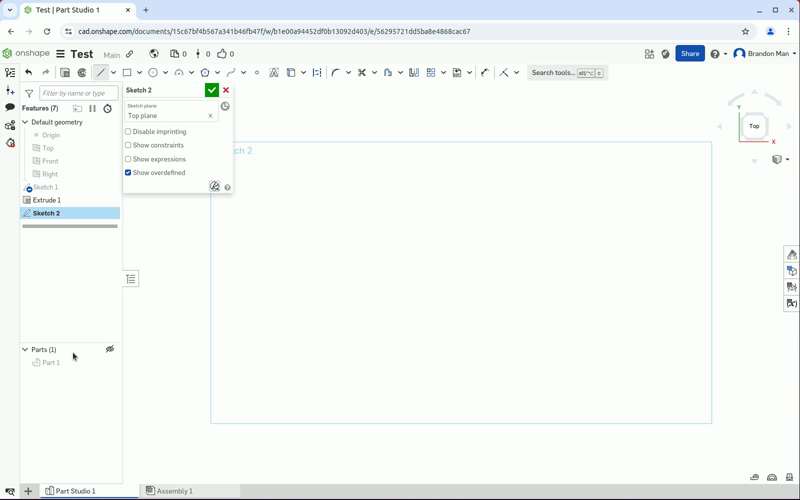
key_down(shift)
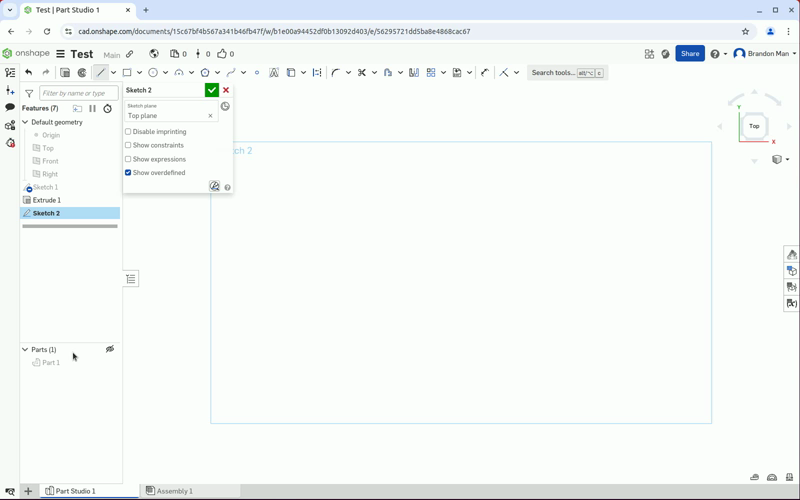
mouse_move(451, 212)
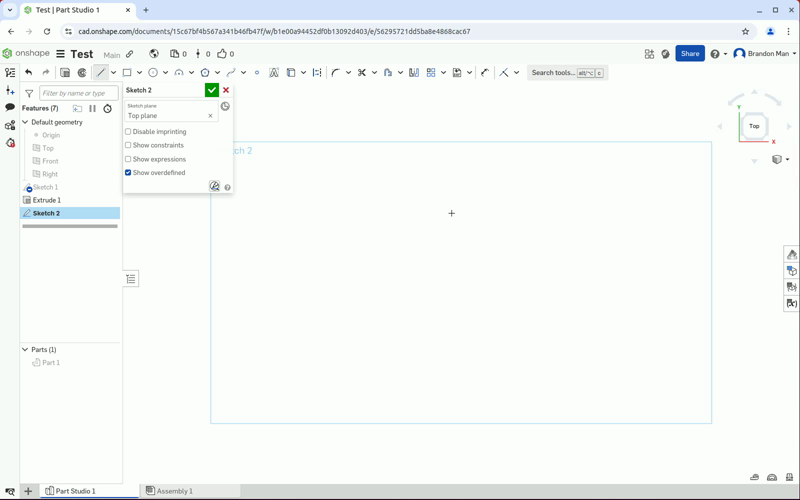
click(451, 212)
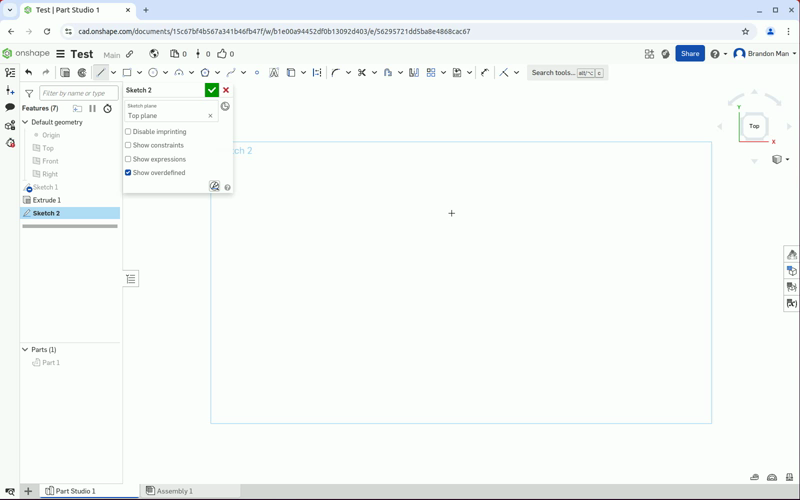
key_up(shift)
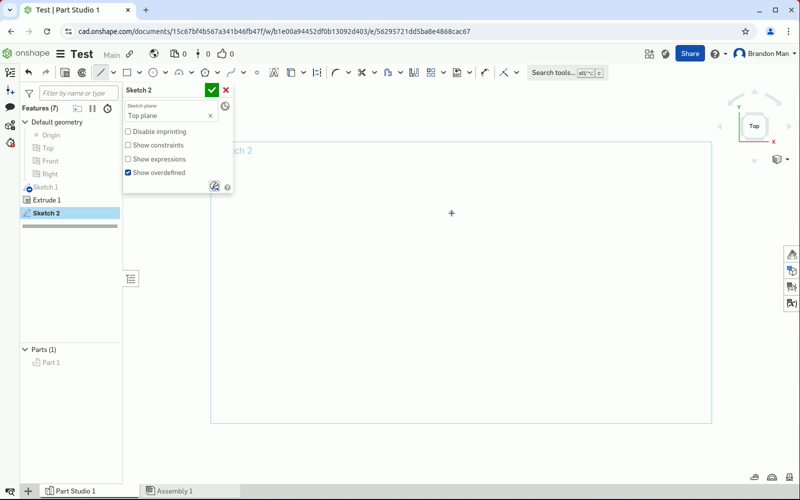
key_down(shift)
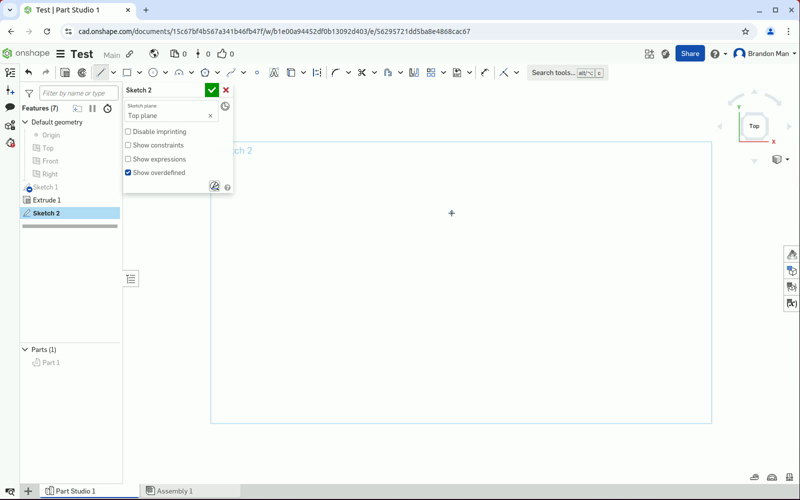
mouse_move(481, 212)
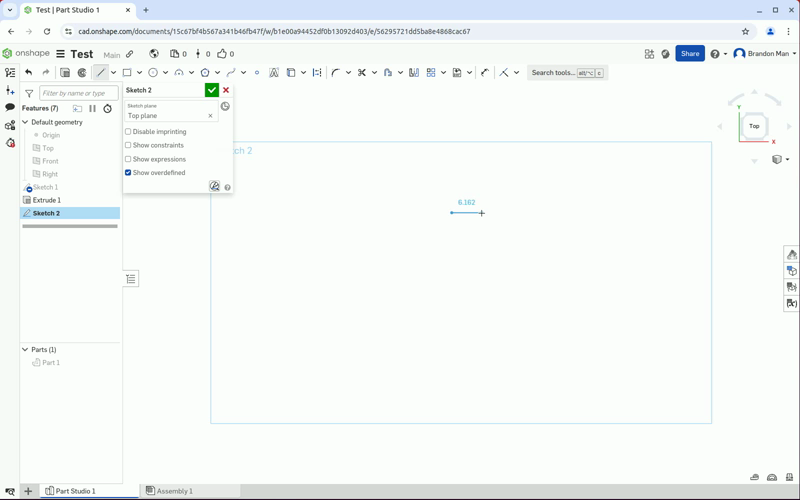
mouse_move(455, 210)
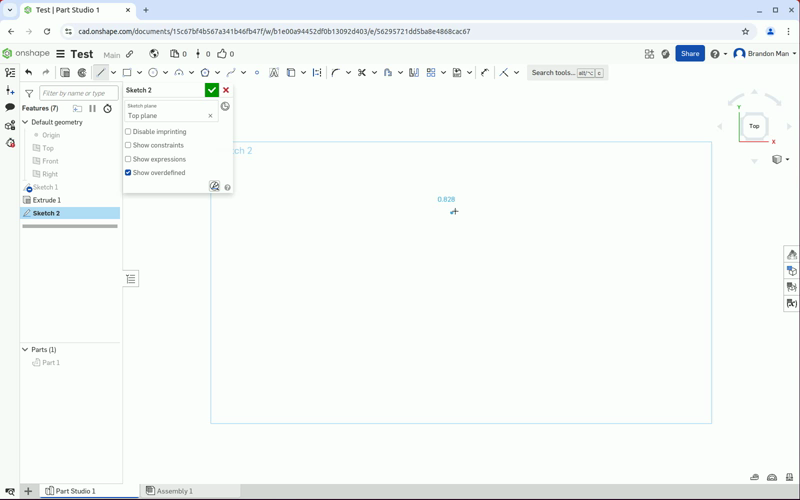
scroll(6)
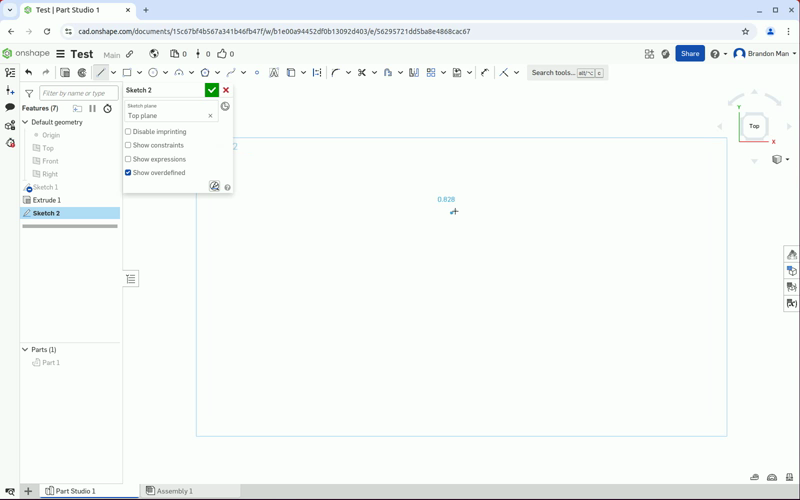
scroll(6)
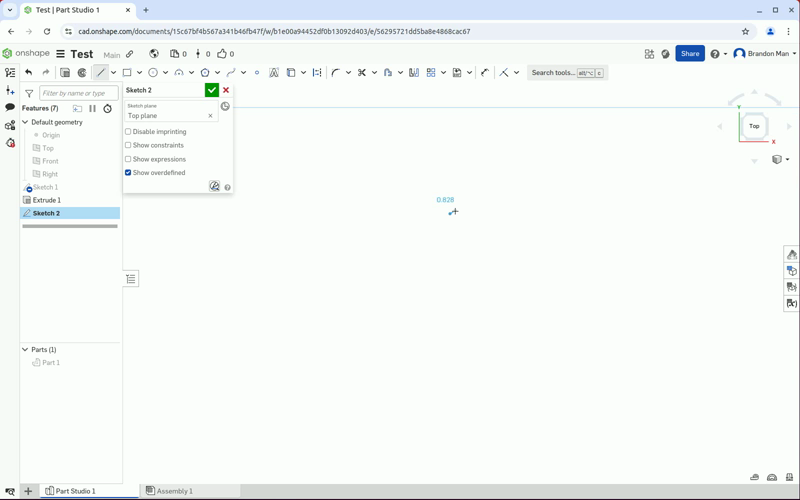
scroll(6)
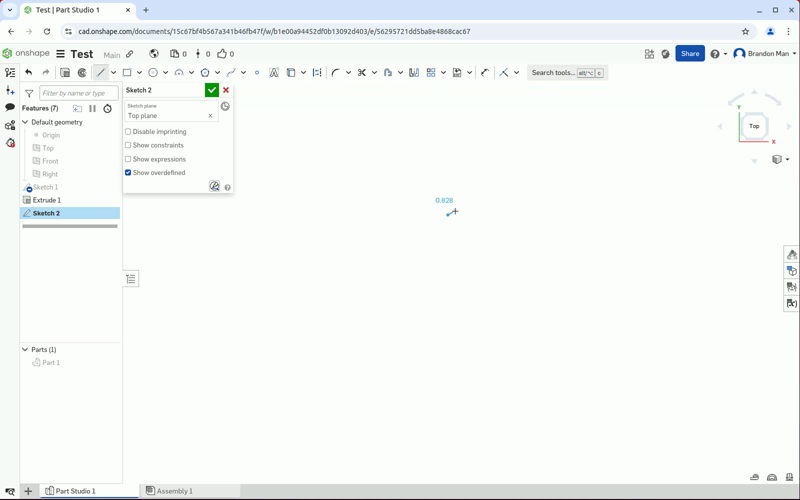
scroll(6)
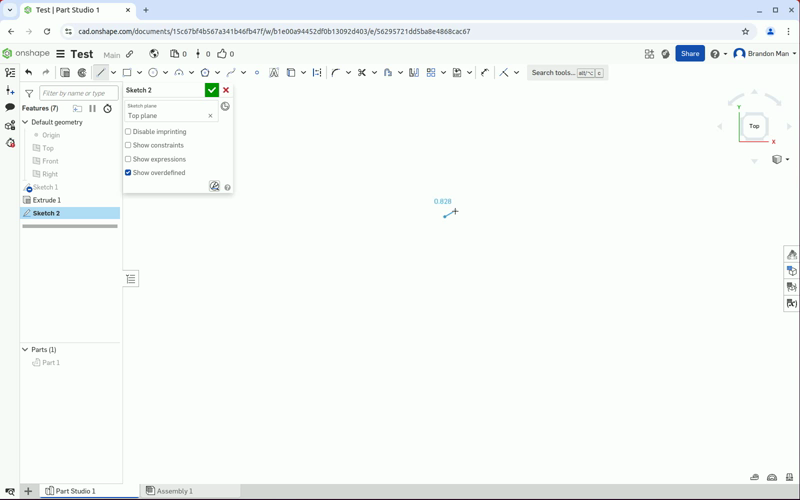
scroll(6)
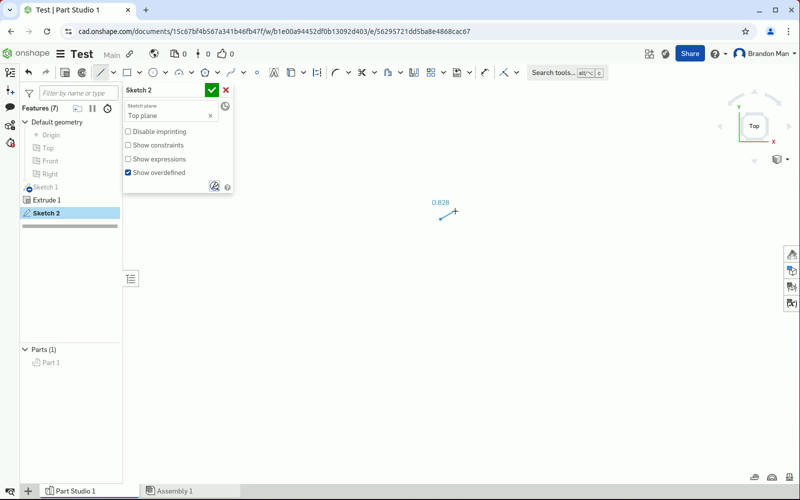
scroll(6)
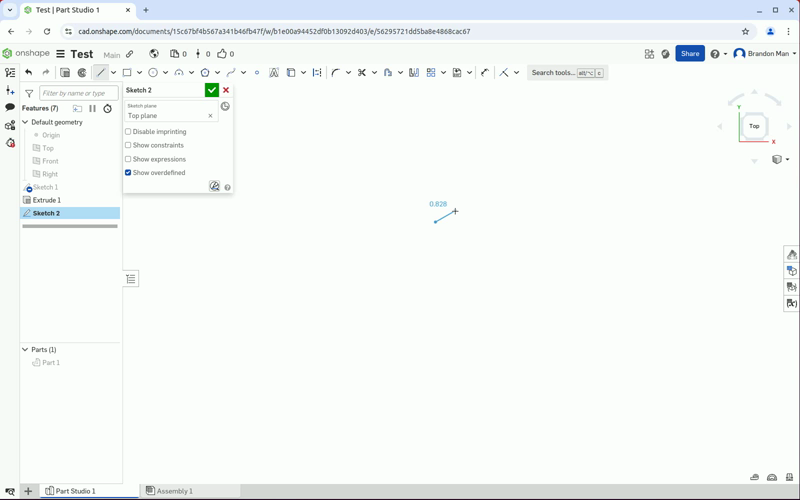
scroll(6)
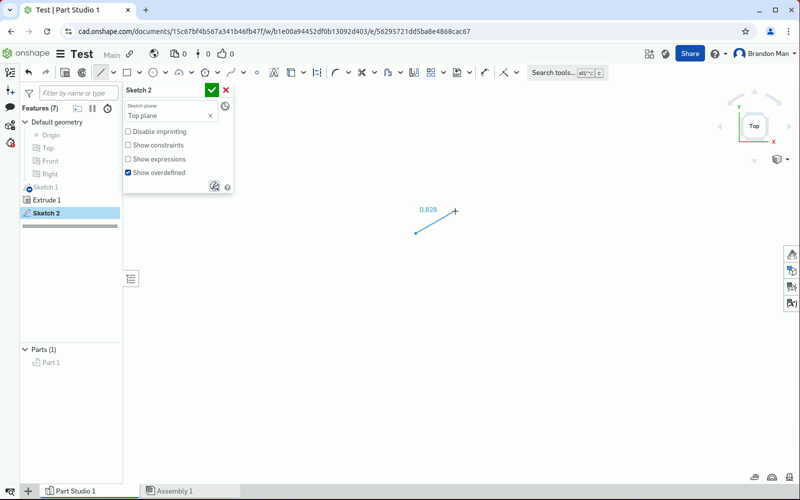
click(455, 210)
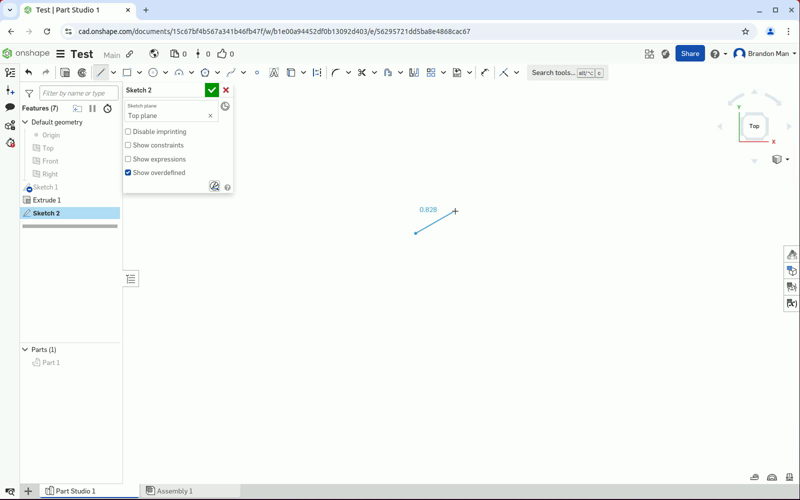
scroll(-6)
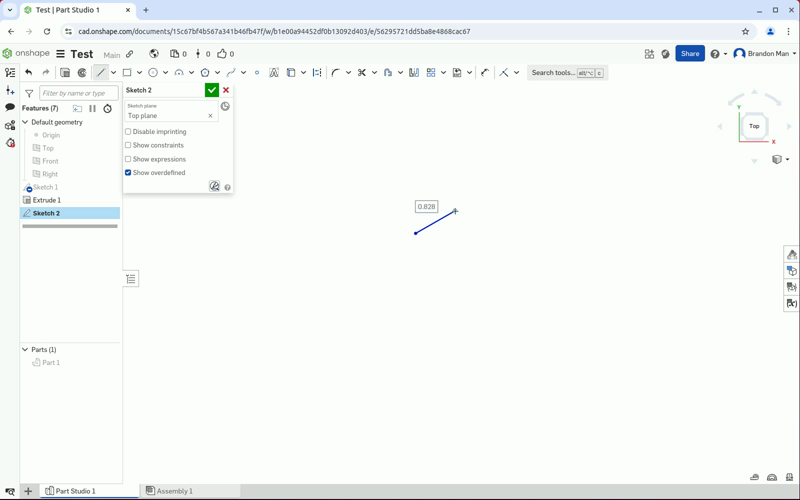
scroll(-6)
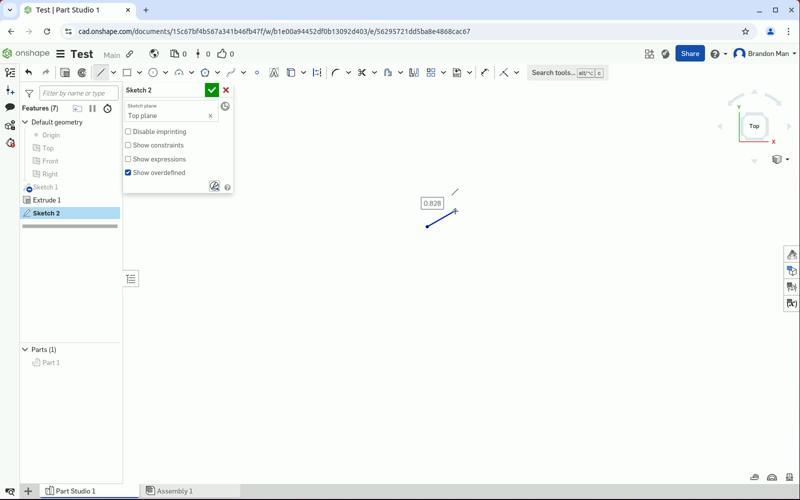
scroll(-6)
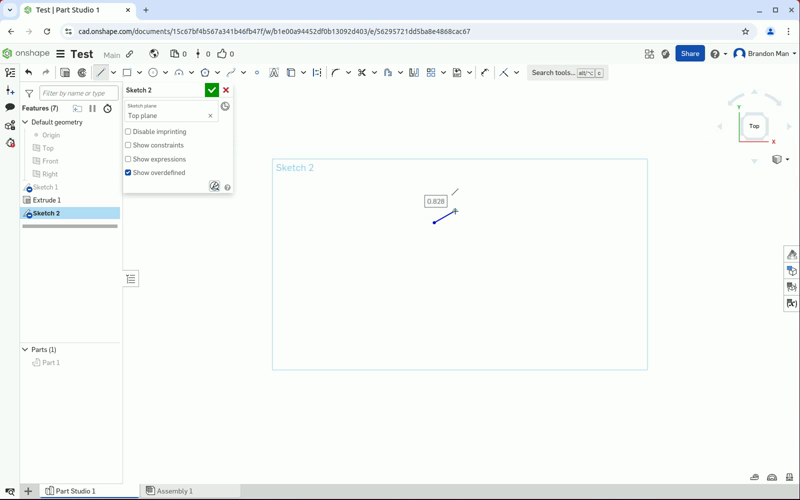
scroll(-6)
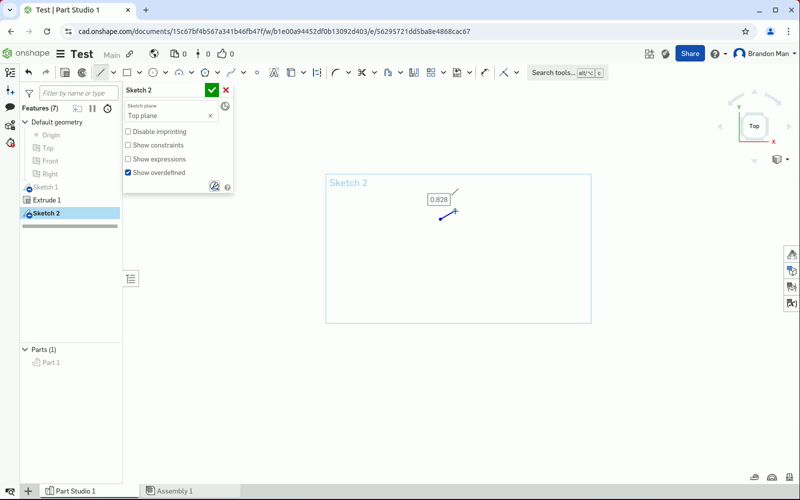
scroll(-6)
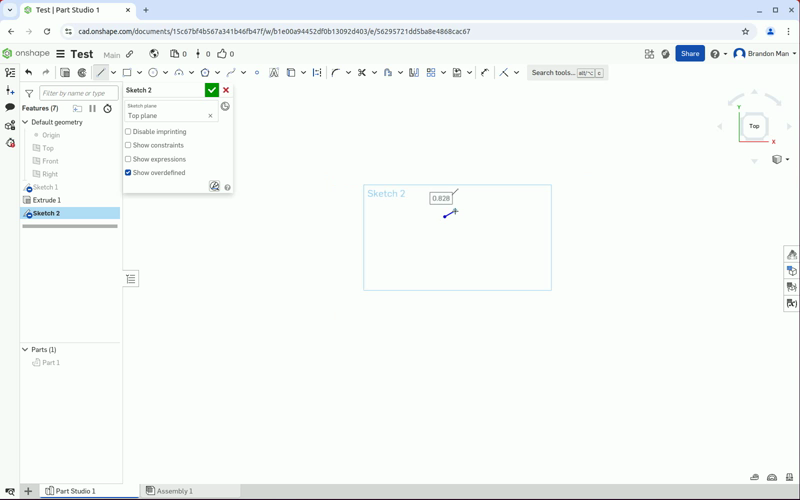
scroll(-6)
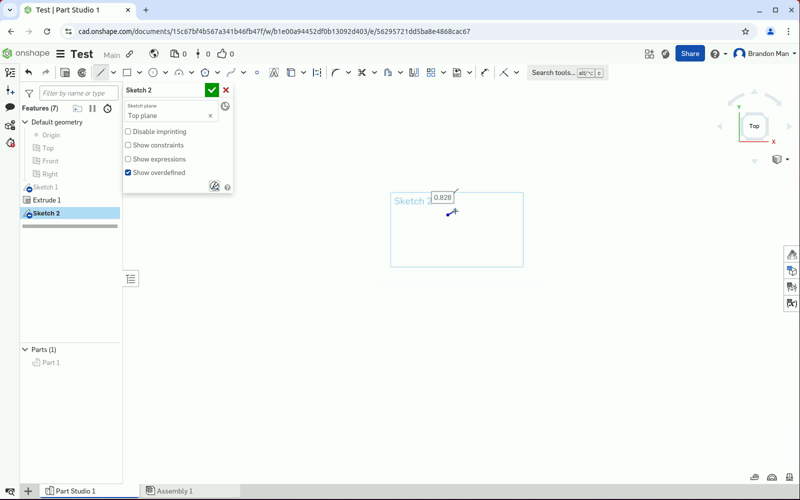
scroll(-6)
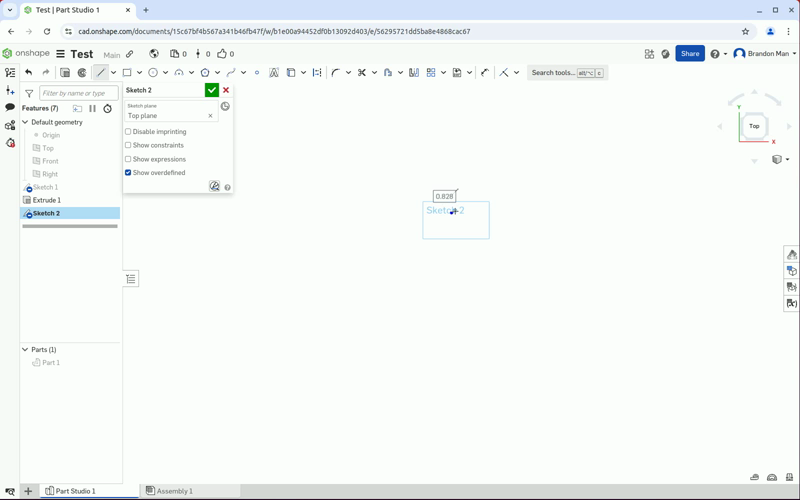
key_up(shift)
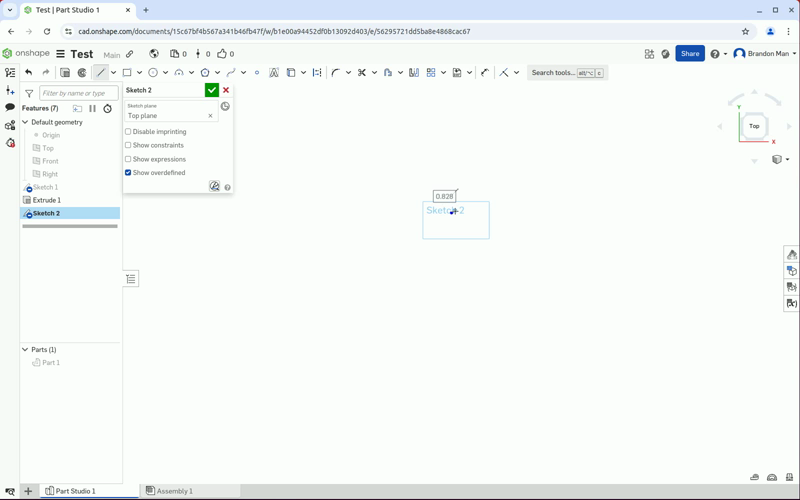
key(esc)
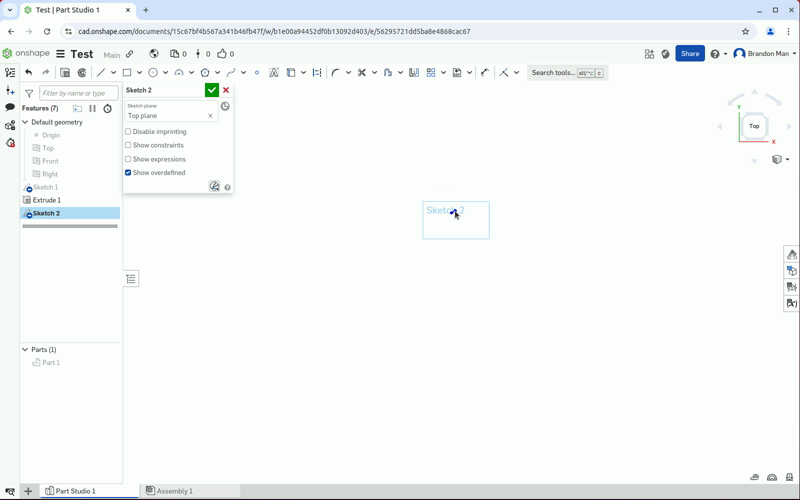
key(a)
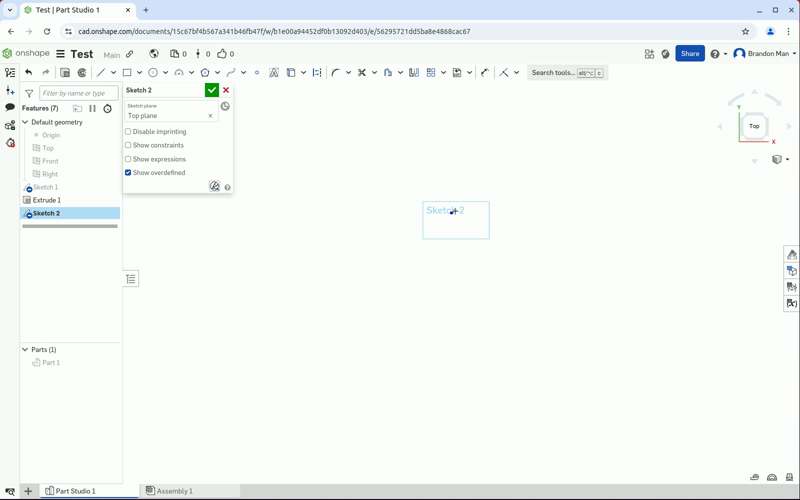
mouse_move(455, 210)
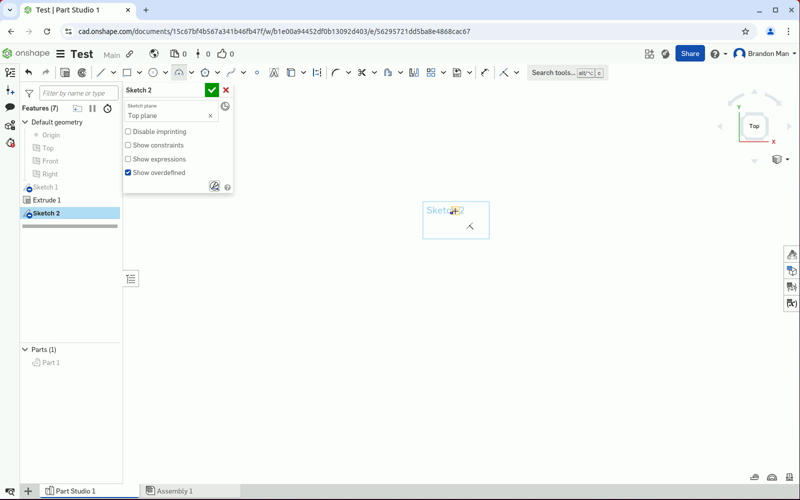
scroll(6)
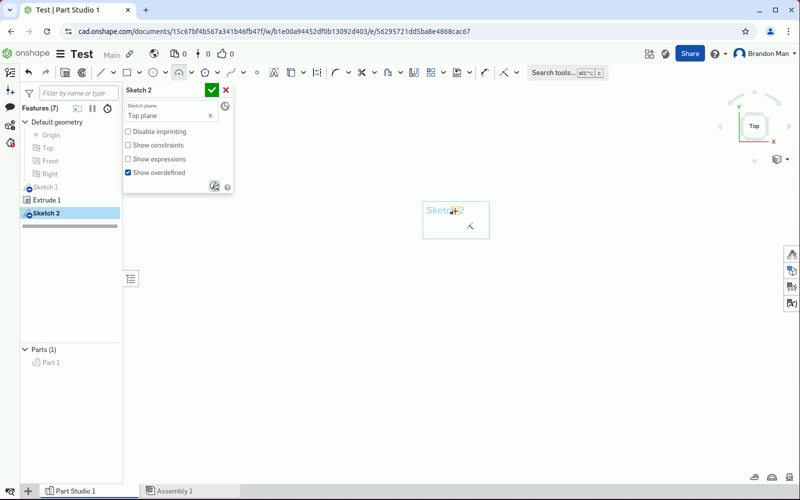
scroll(6)
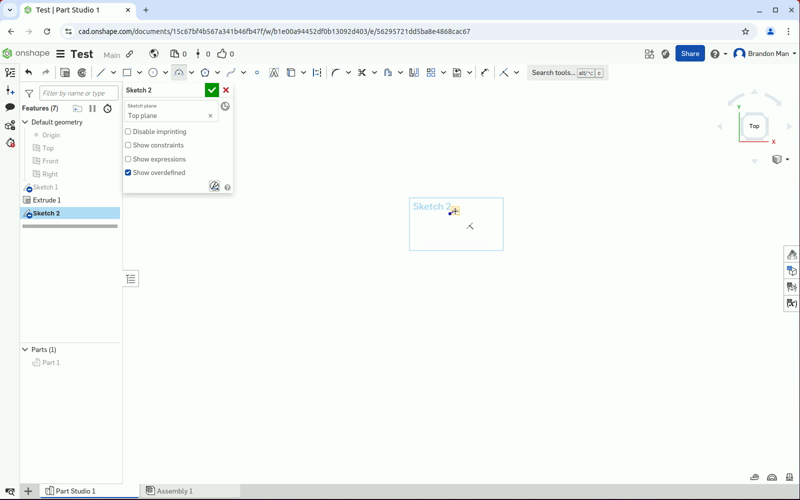
scroll(6)
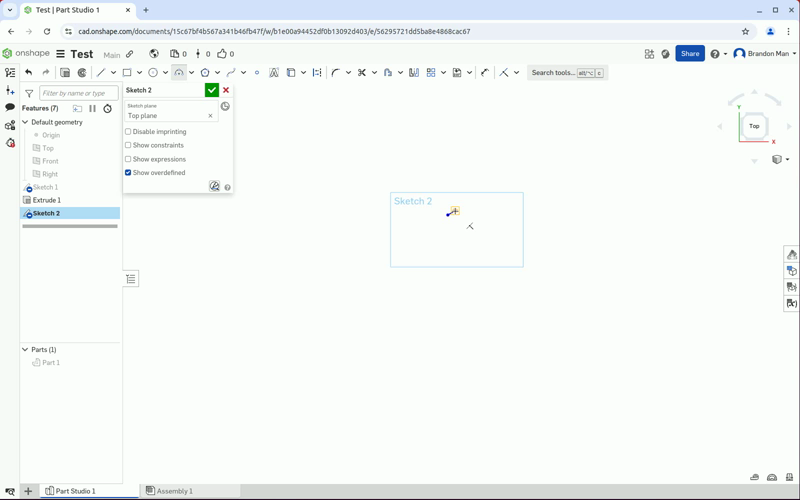
scroll(6)
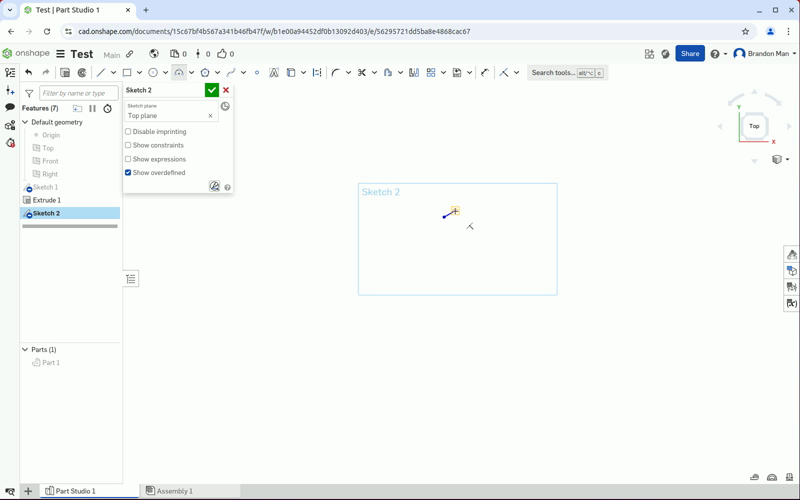
scroll(6)
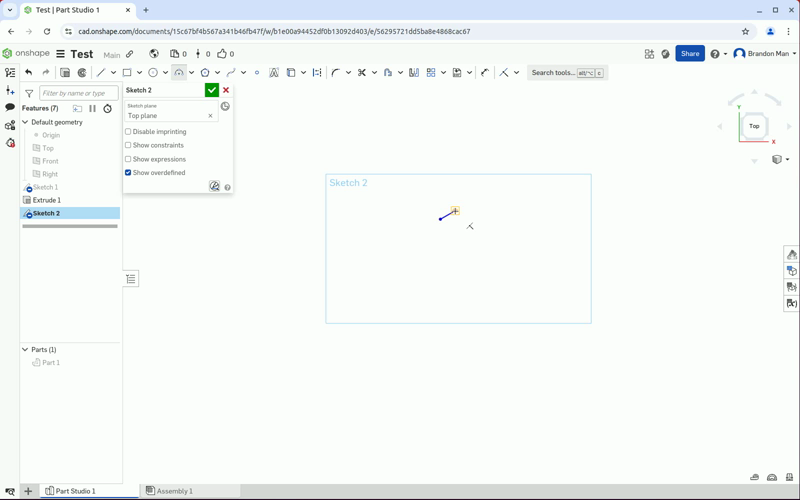
scroll(6)
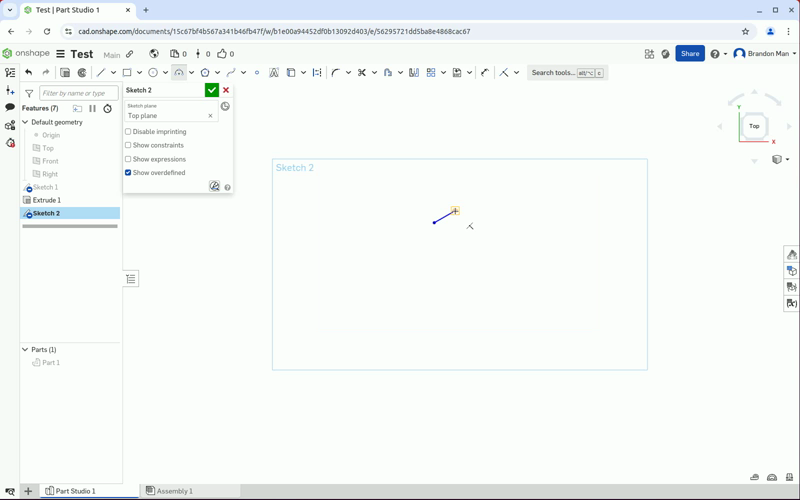
scroll(6)
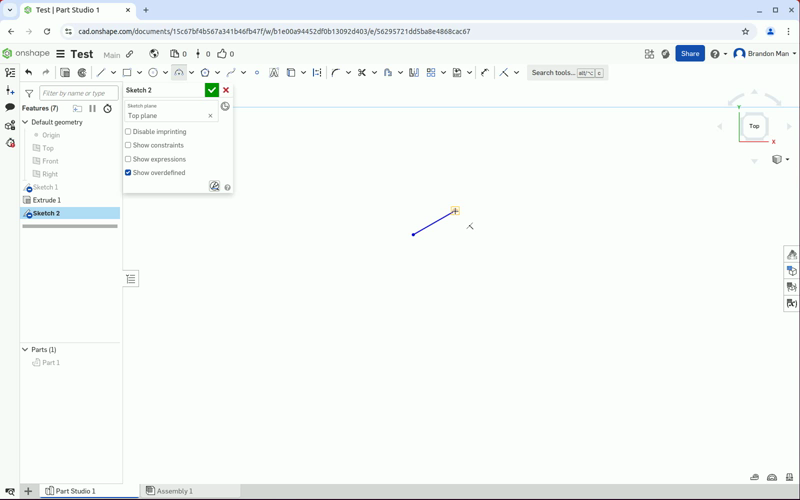
click(455, 210)
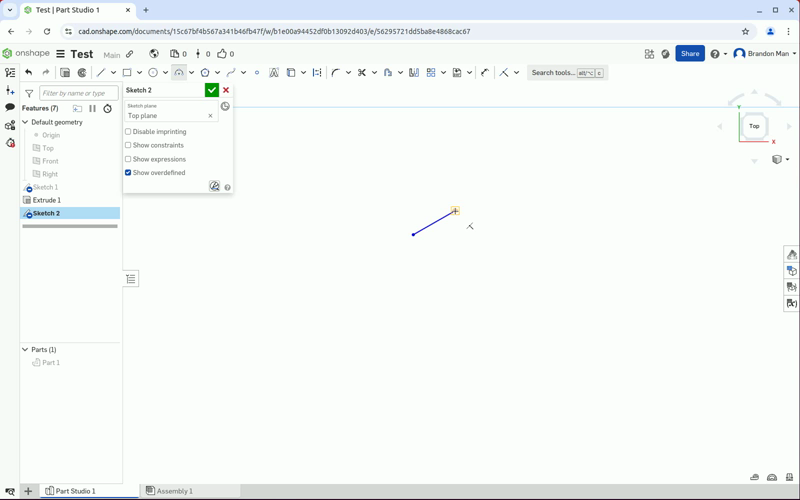
scroll(-6)
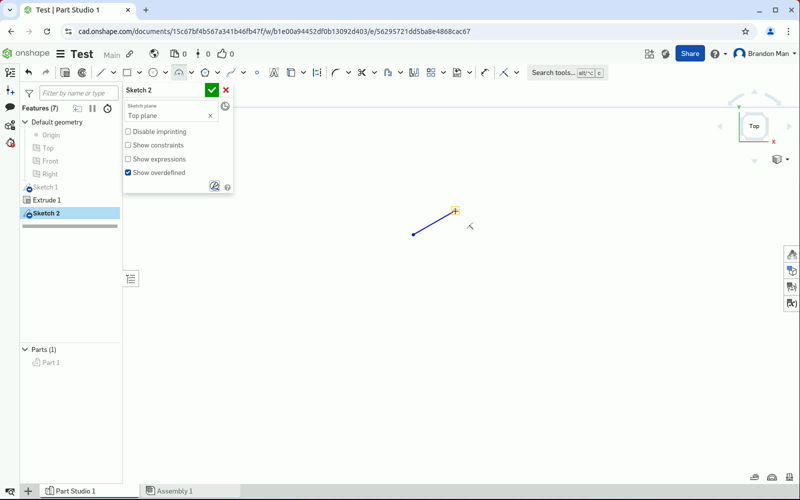
scroll(-6)
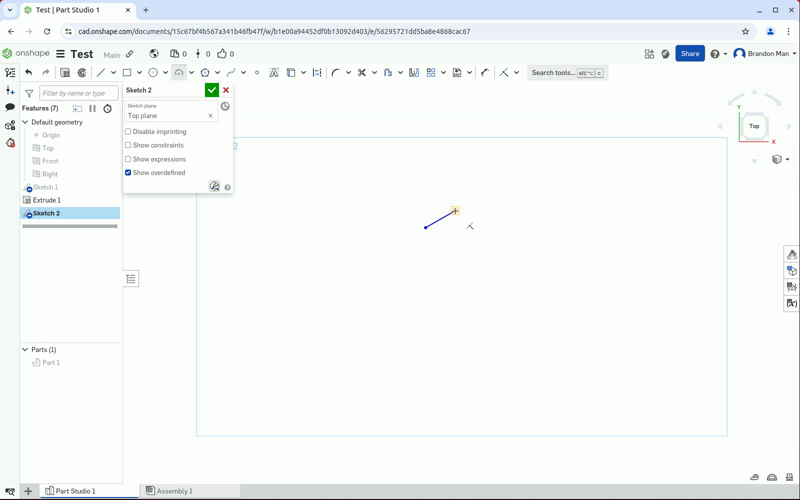
scroll(-6)
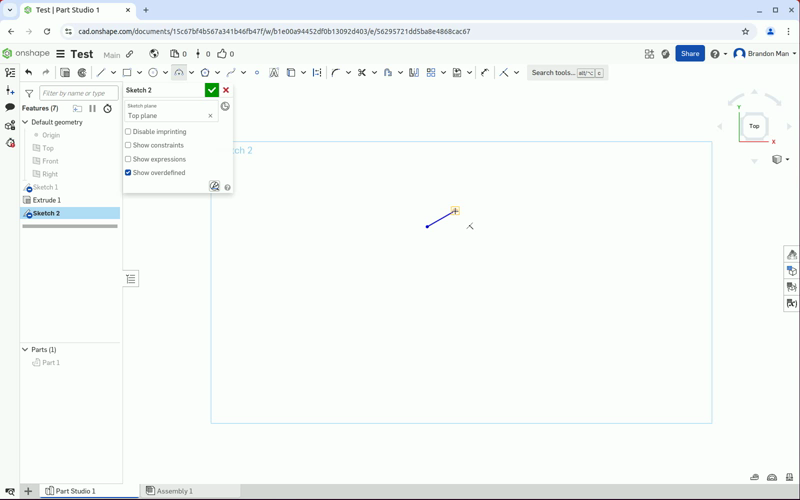
scroll(-6)
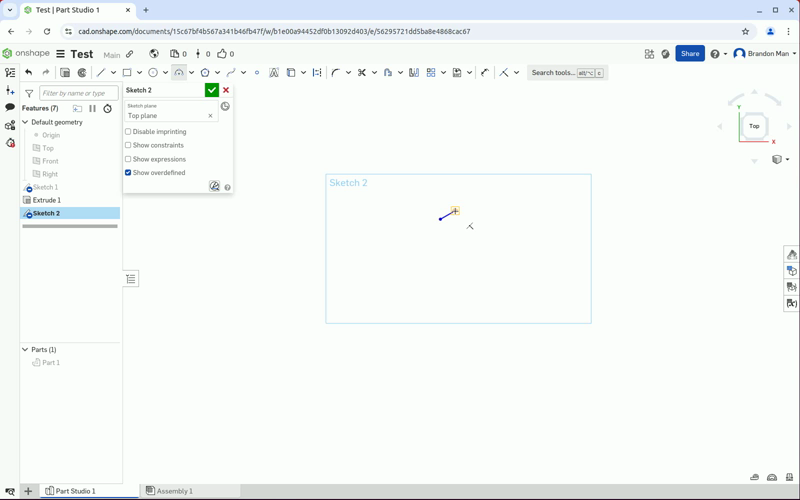
scroll(-6)
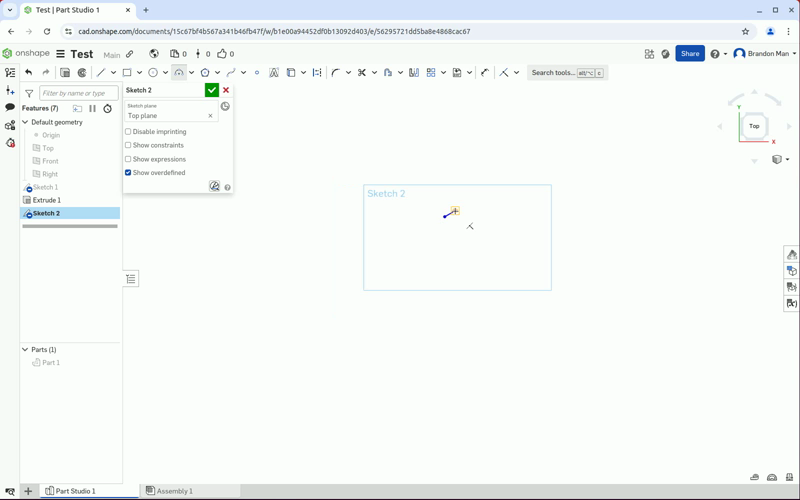
scroll(-6)
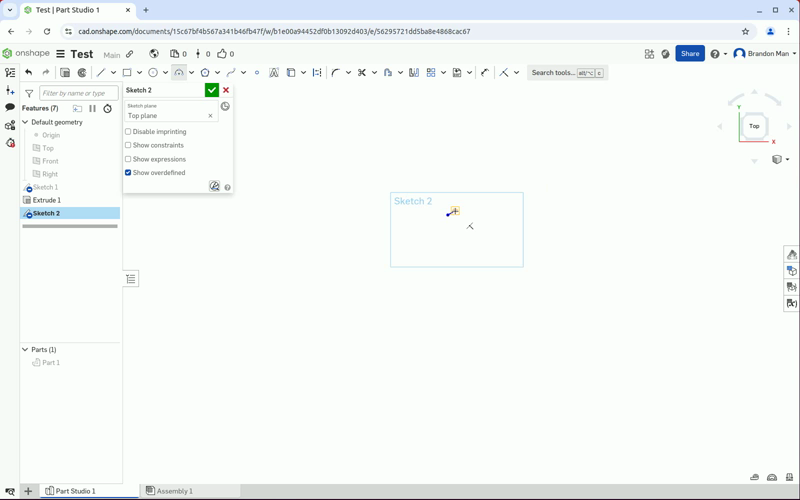
scroll(-6)
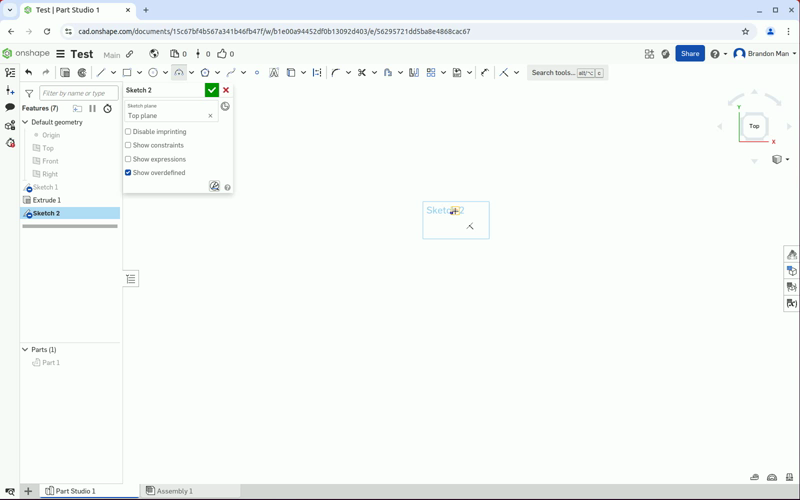
key_down(shift)
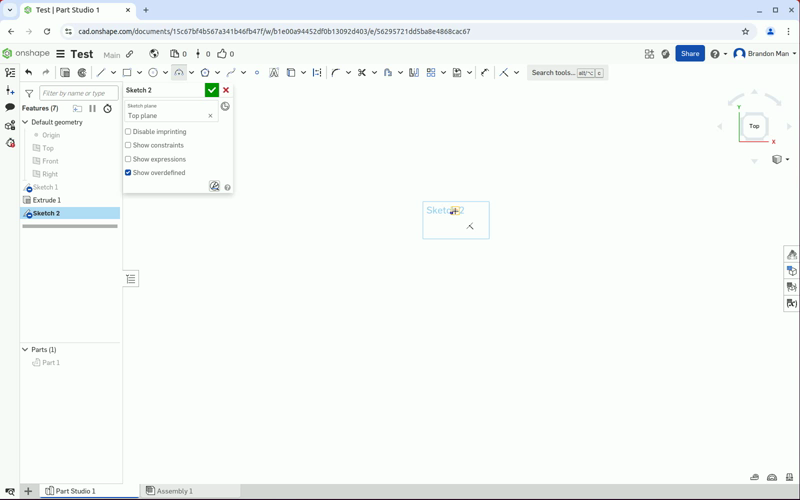
mouse_move(467, 211)
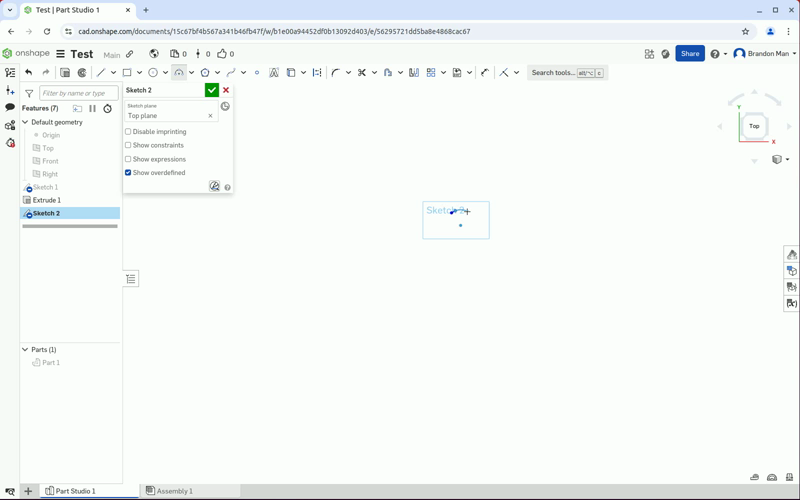
click(467, 211)
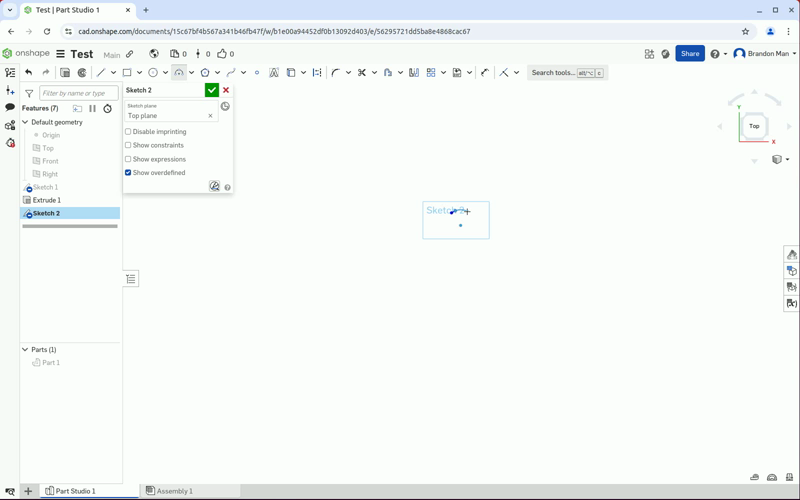
mouse_move(461, 201)
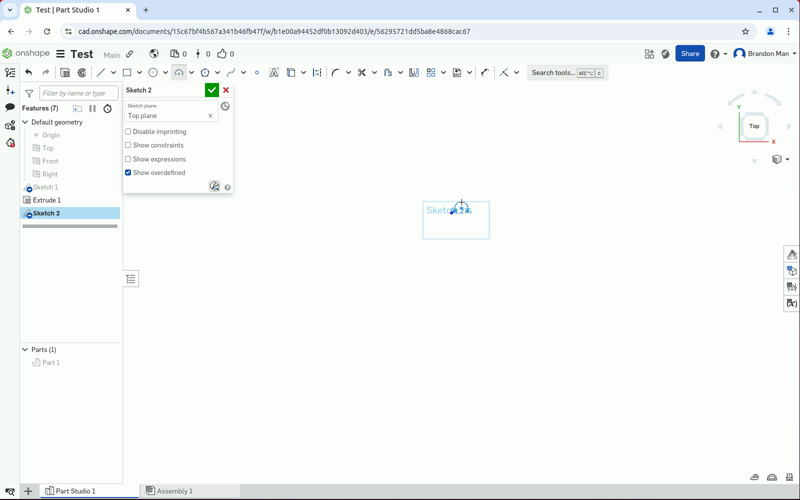
click(461, 201)
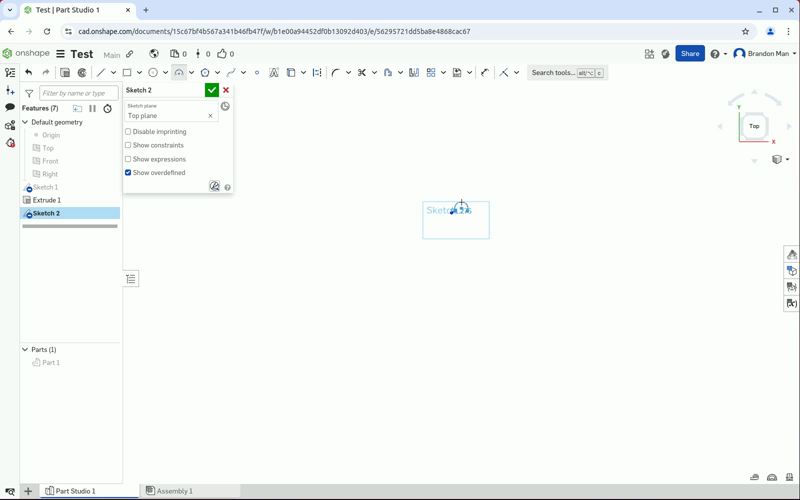
key_up(shift)
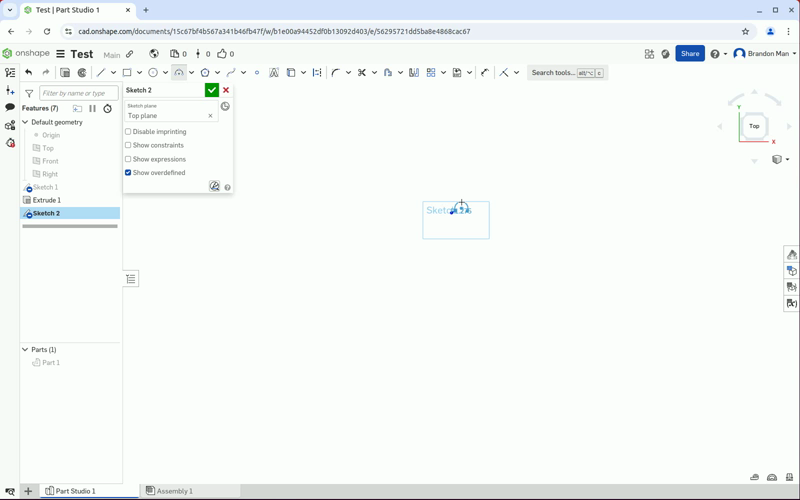
key(esc)
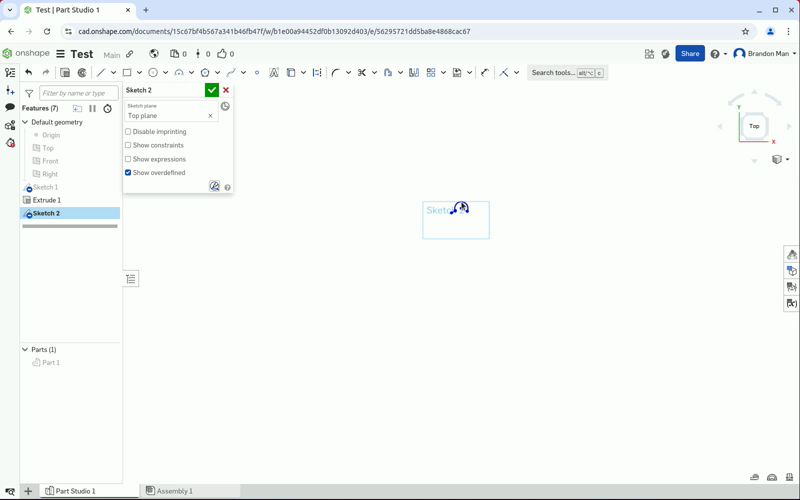
key(l)
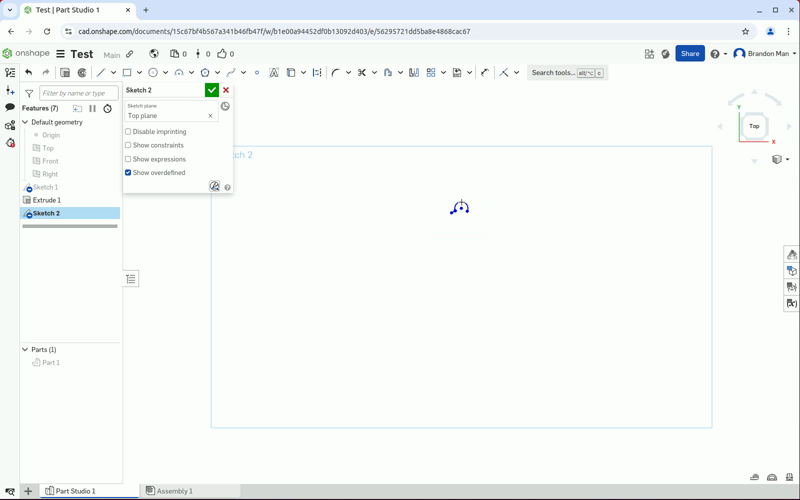
mouse_move(467, 211)
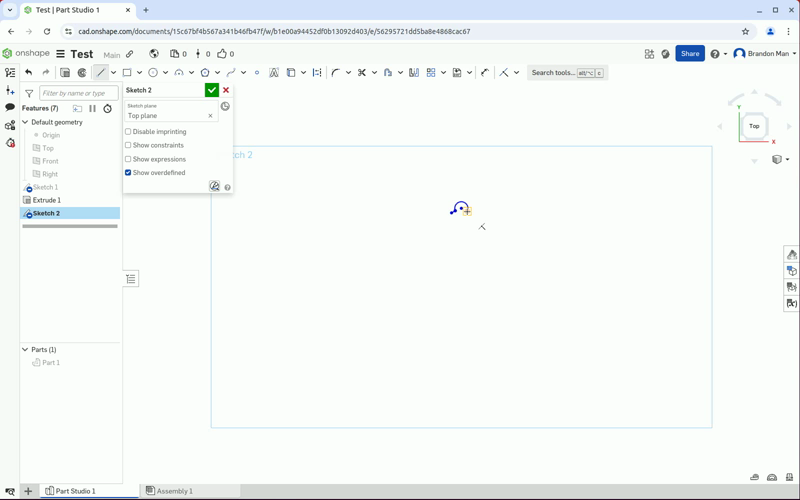
click(467, 211)
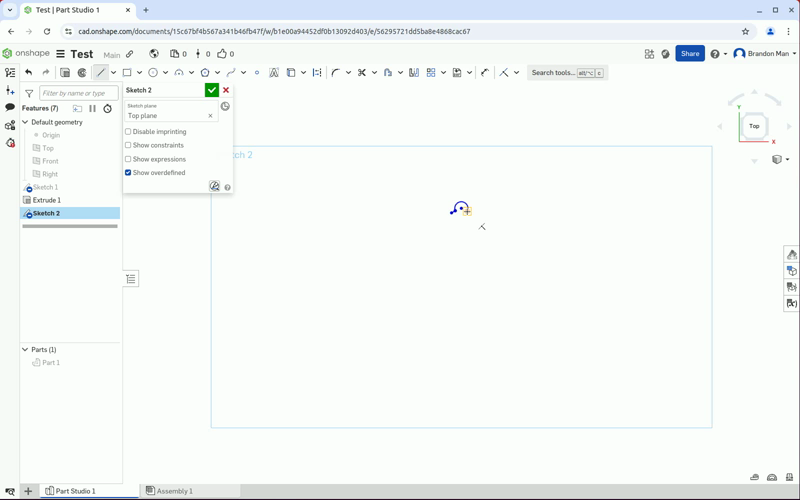
key_down(shift)
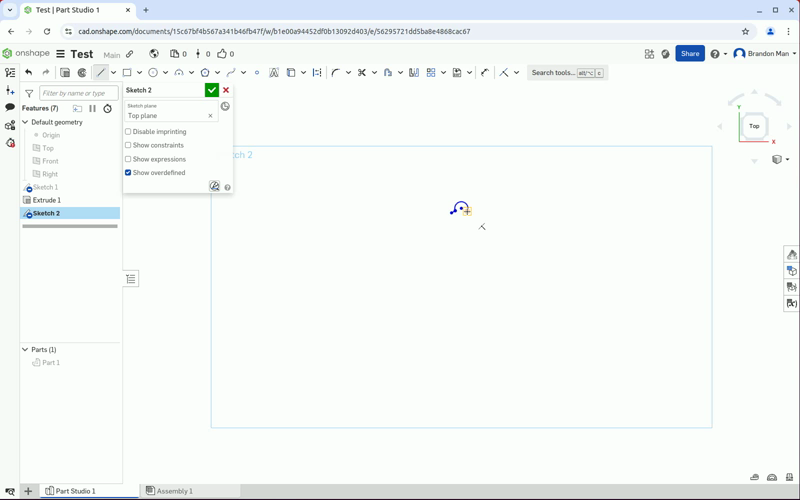
mouse_move(497, 211)
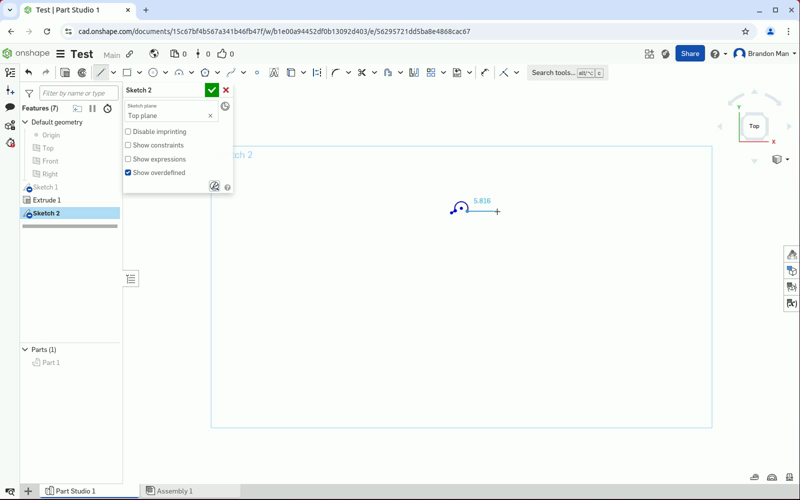
mouse_move(471, 213)
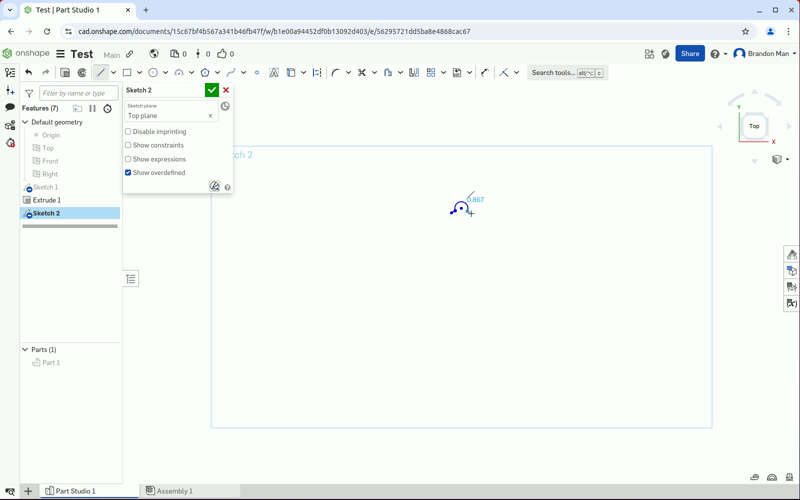
scroll(6)
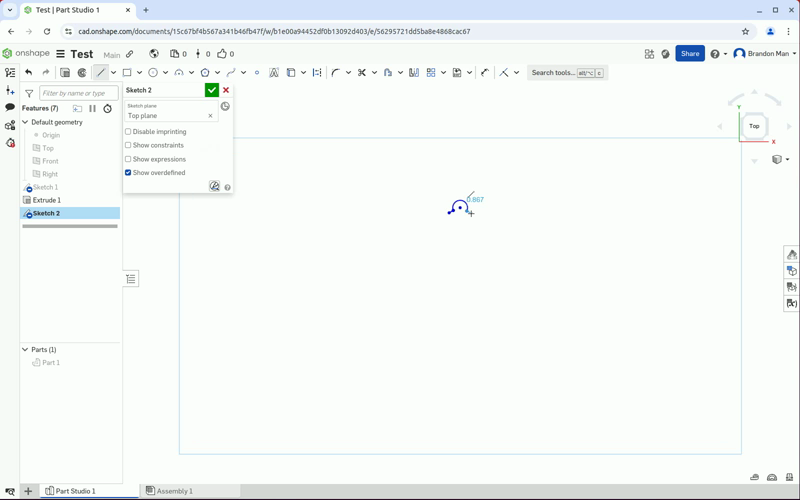
scroll(6)
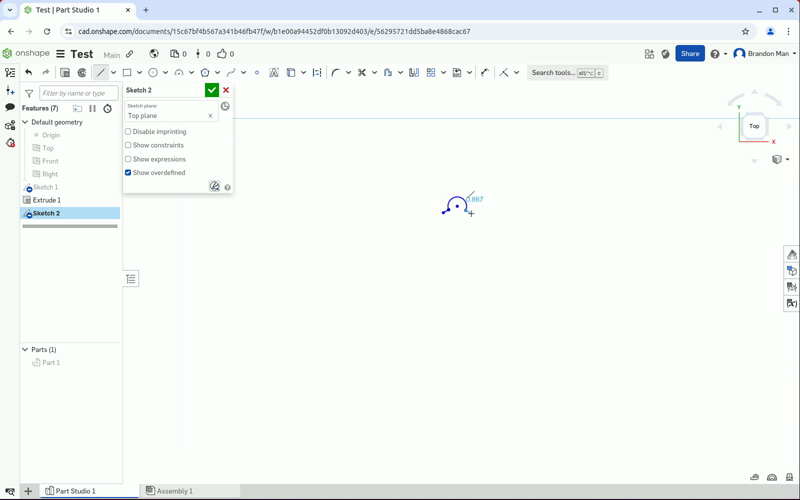
scroll(6)
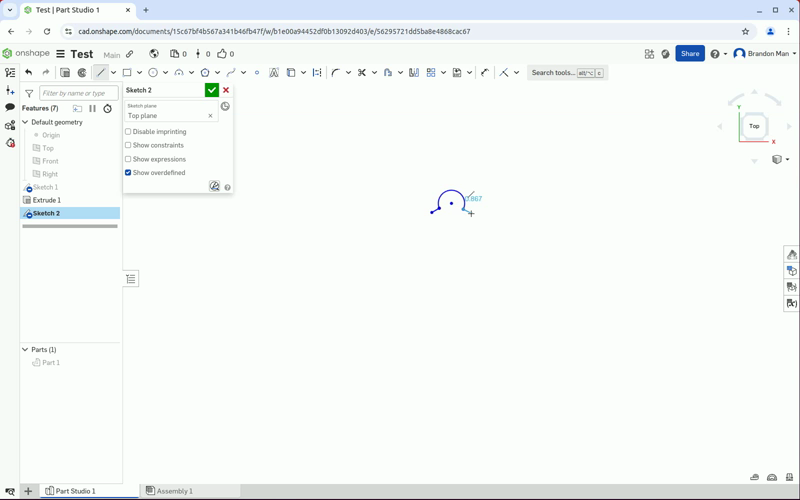
scroll(6)
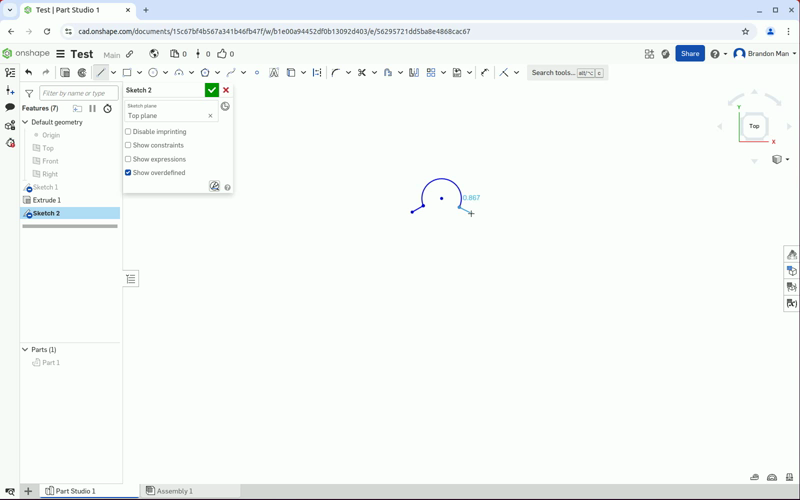
scroll(6)
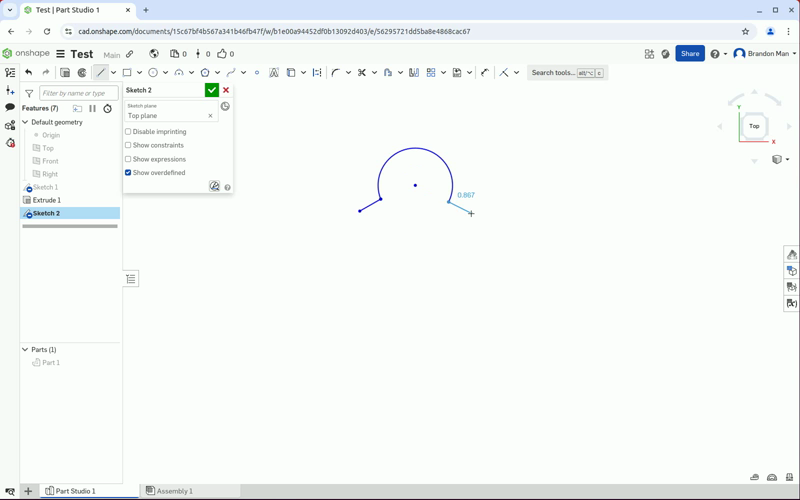
scroll(6)
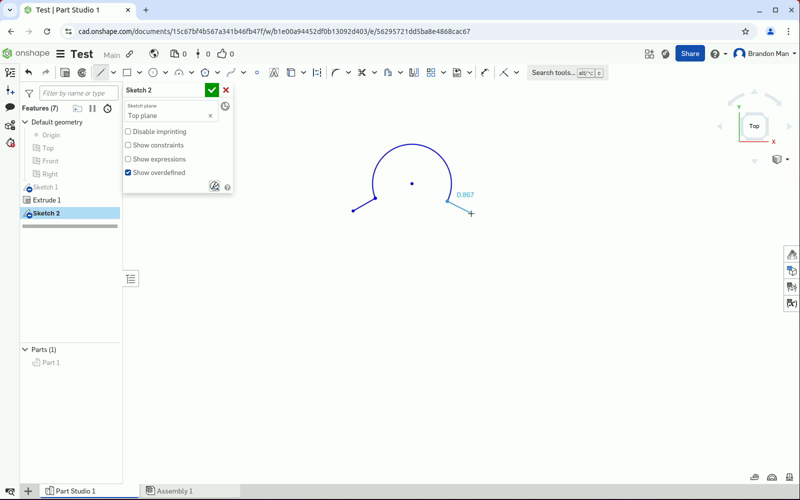
scroll(6)
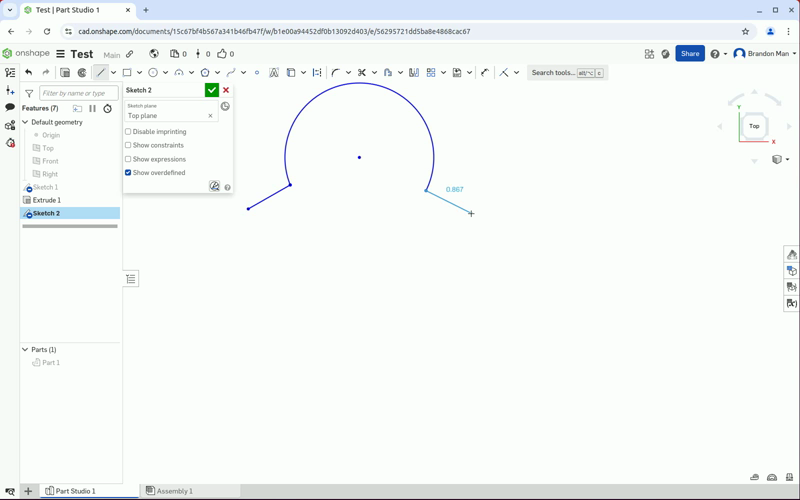
click(471, 213)
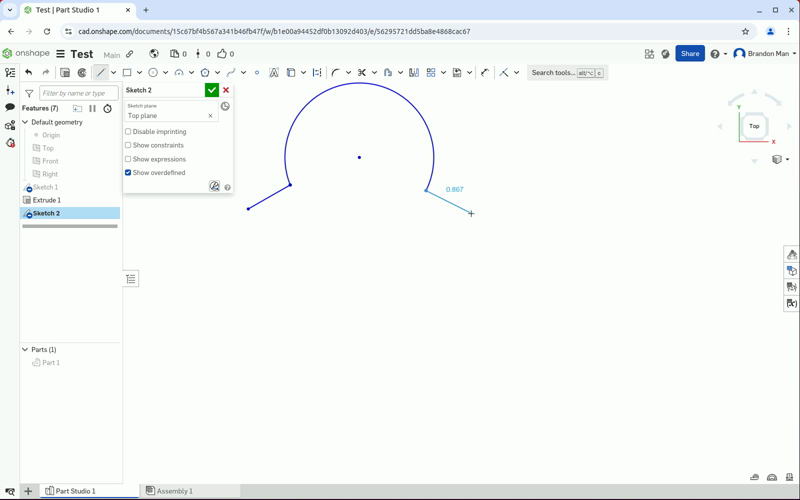
scroll(-6)
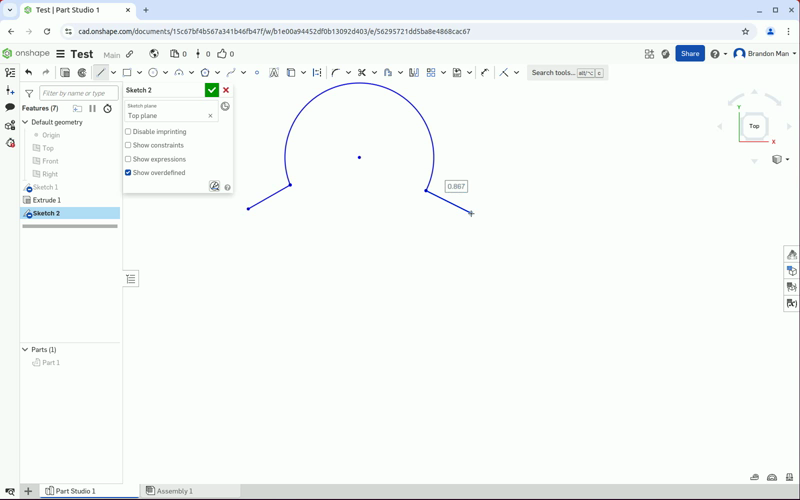
scroll(-6)
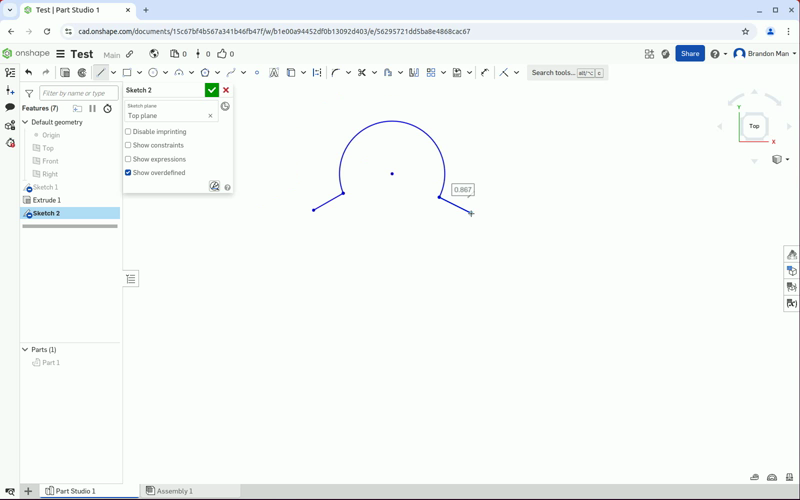
scroll(-6)
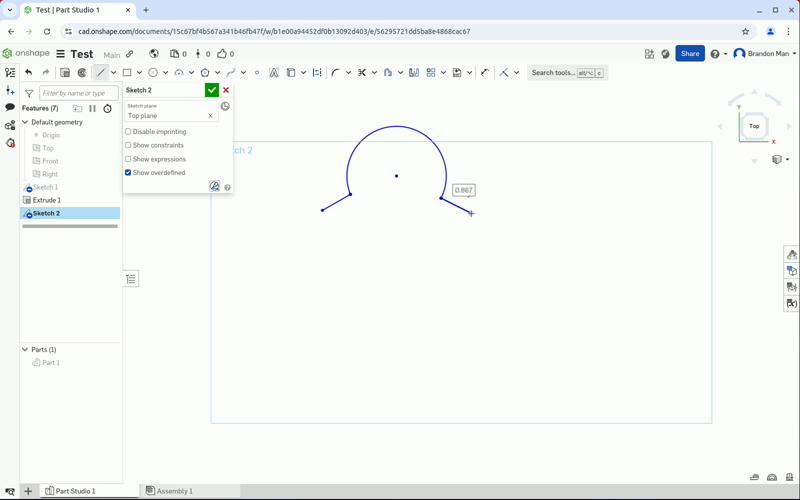
scroll(-6)
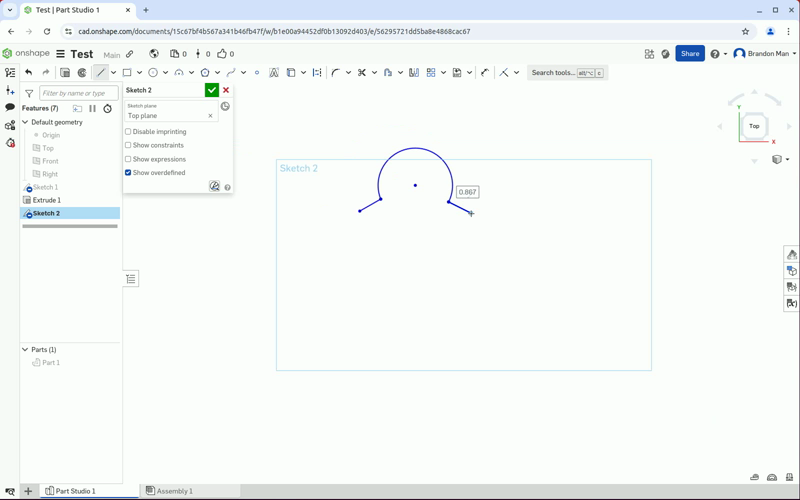
scroll(-6)
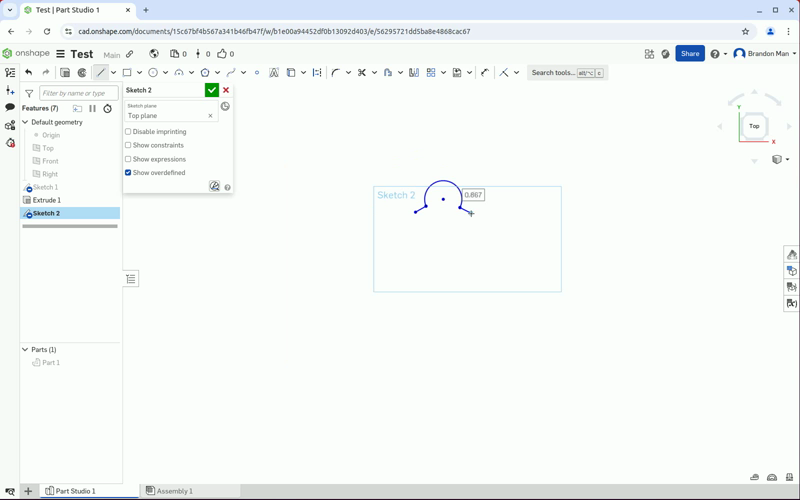
scroll(-6)
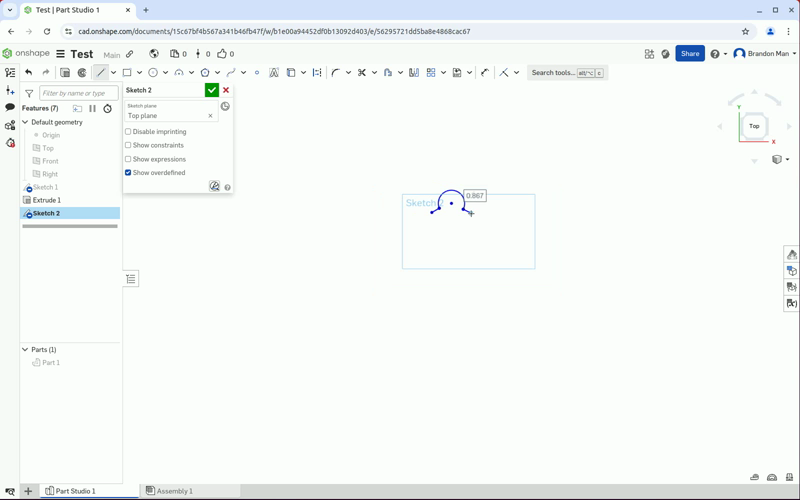
scroll(-6)
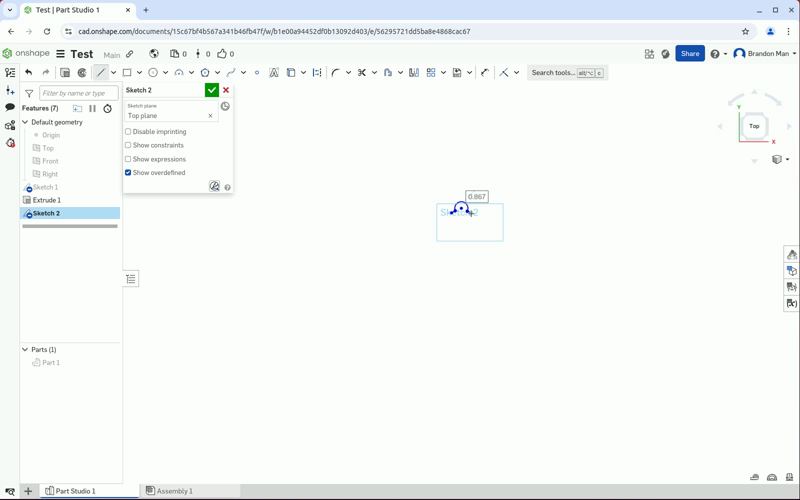
key_up(shift)
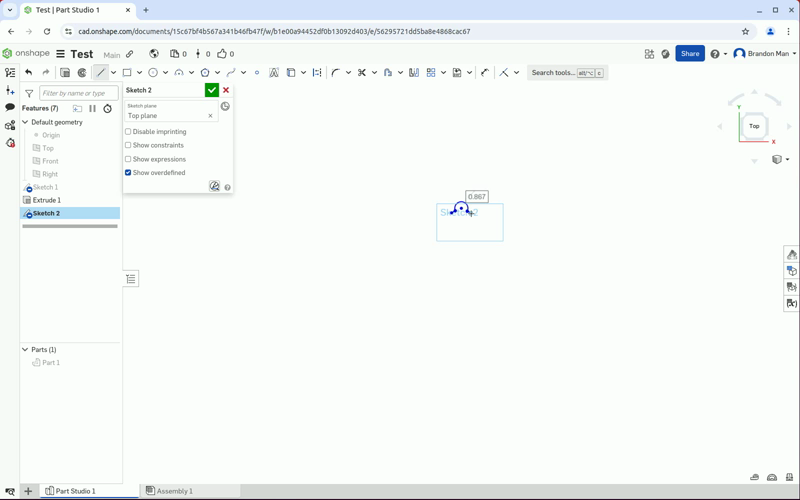
key(esc)
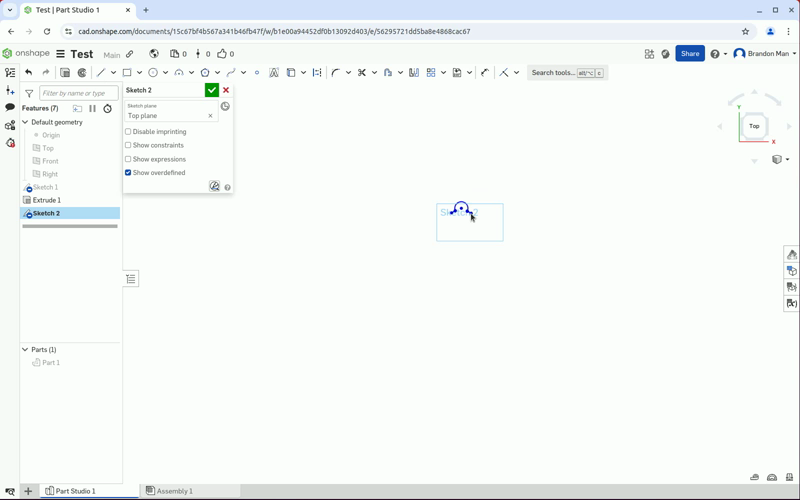
key(a)
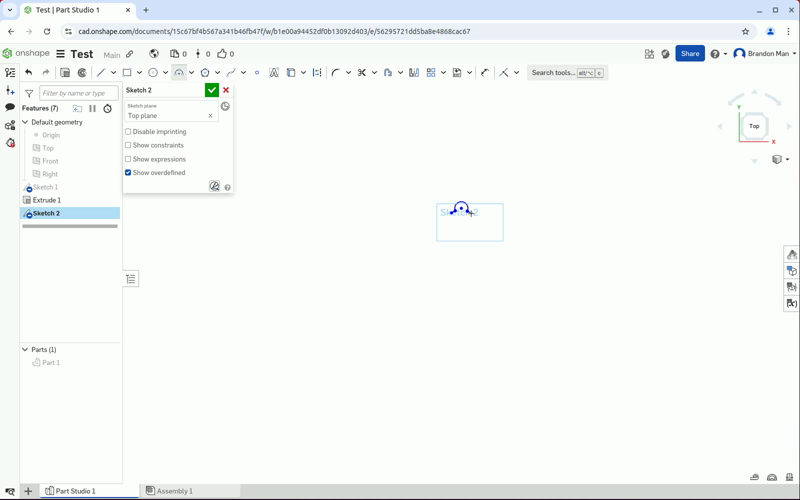
mouse_move(471, 213)
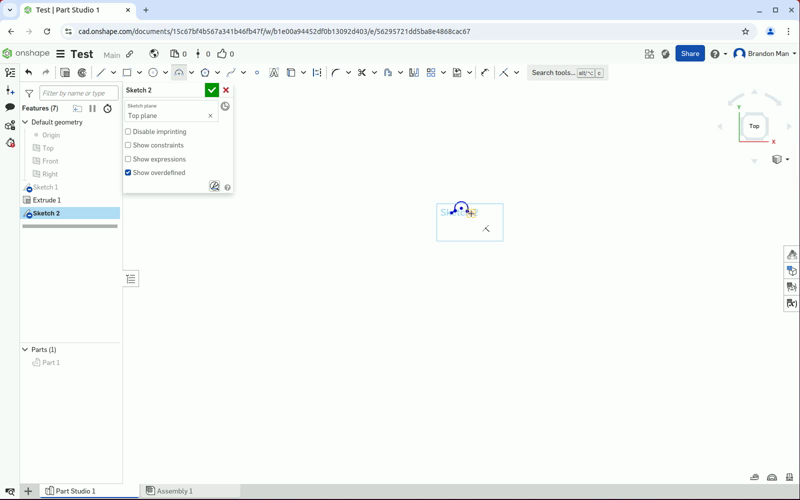
scroll(6)
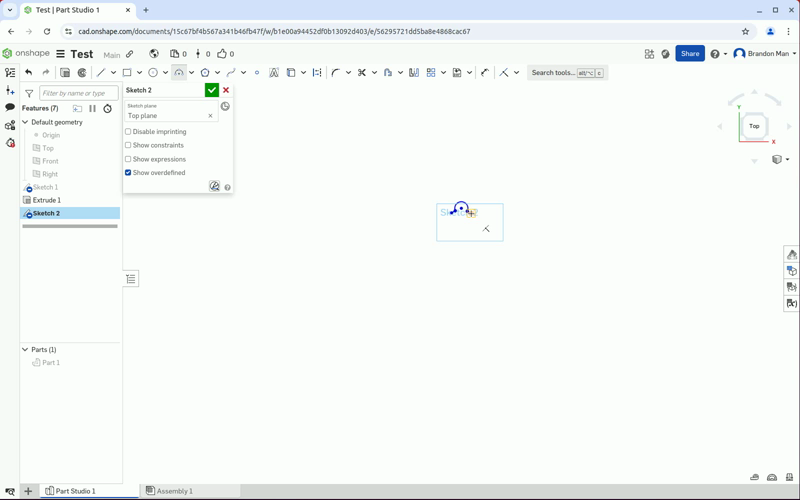
scroll(6)
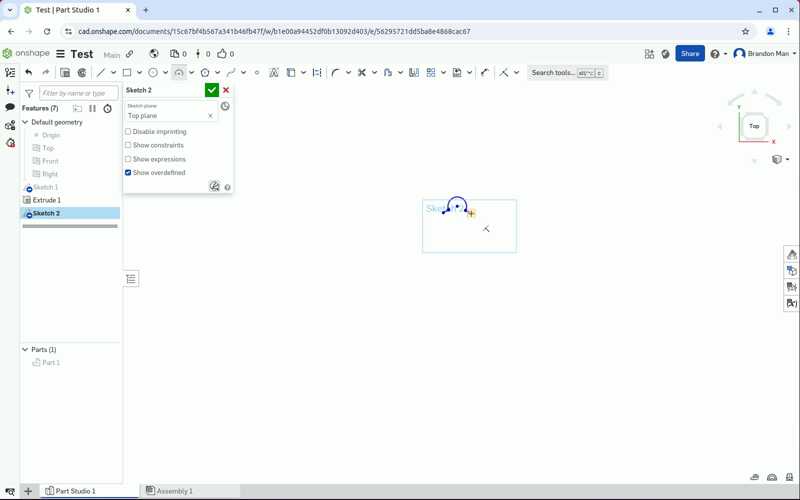
scroll(6)
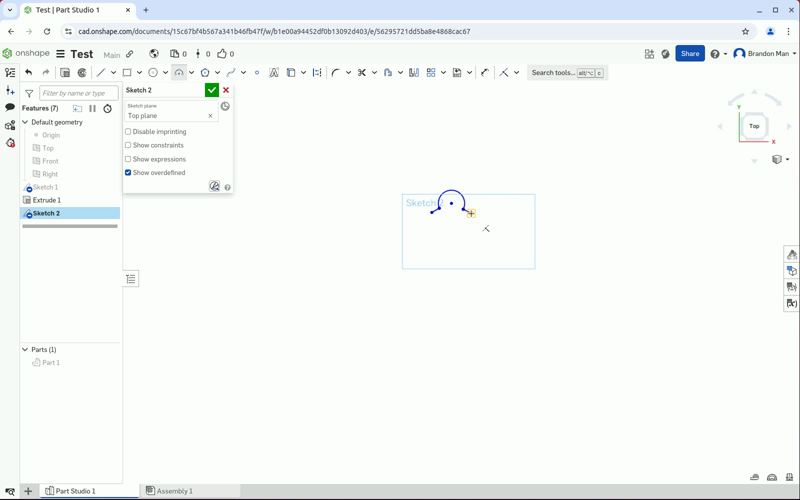
scroll(6)
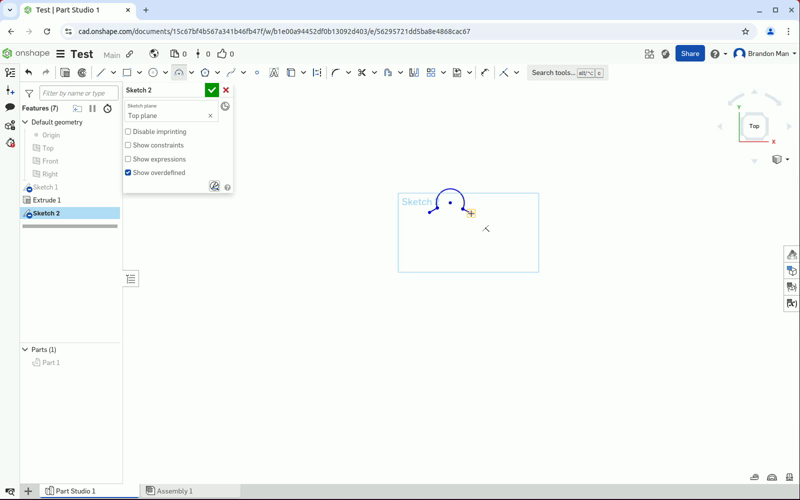
scroll(6)
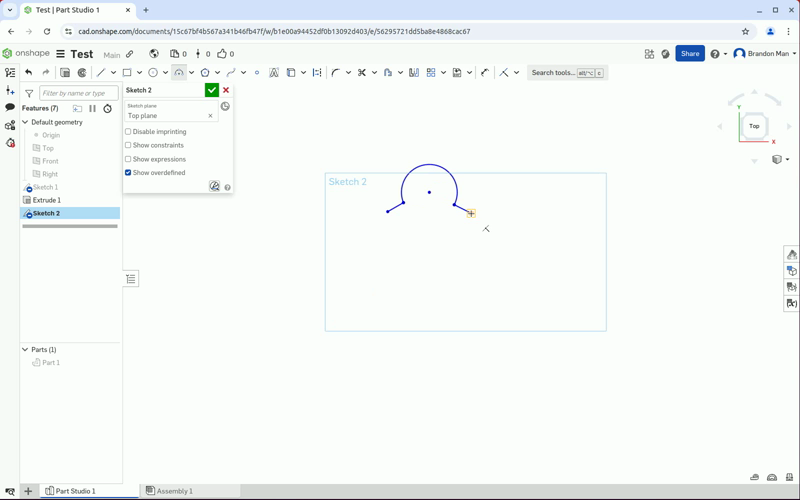
scroll(6)
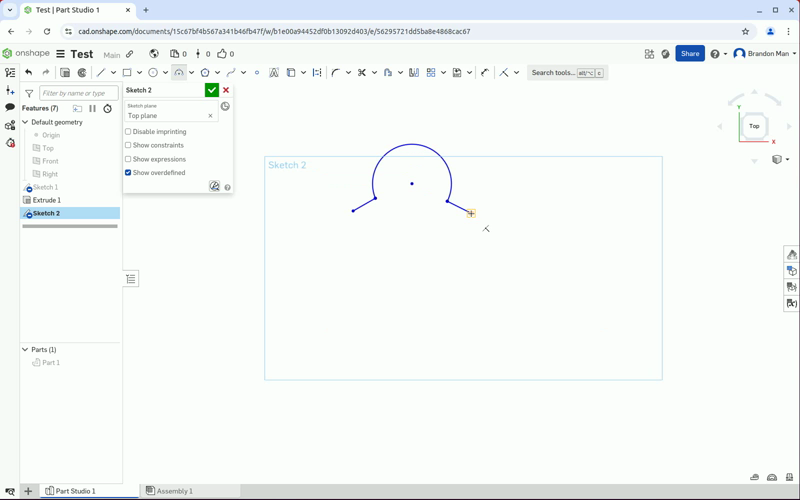
scroll(6)
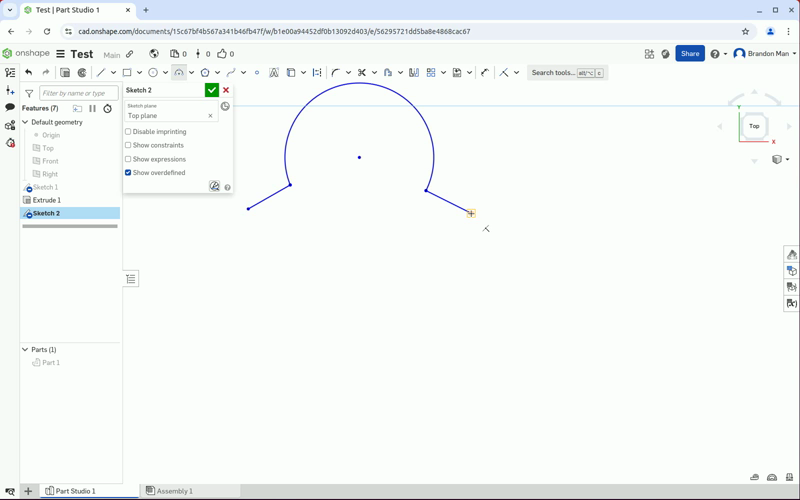
click(471, 213)
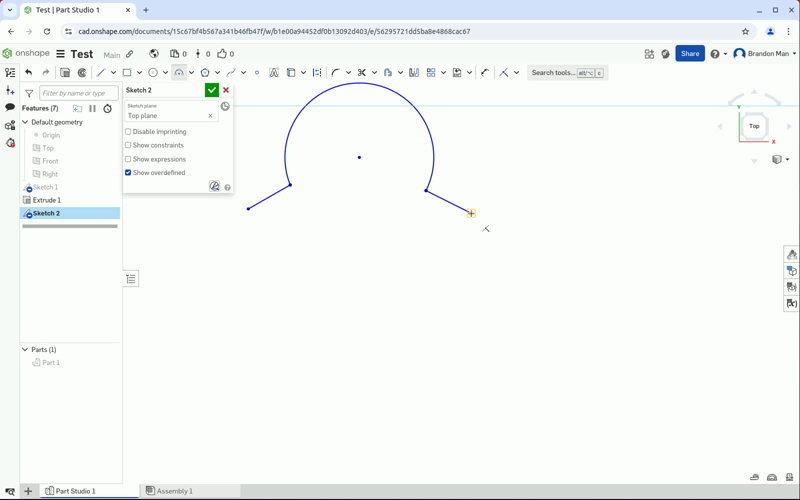
scroll(-6)
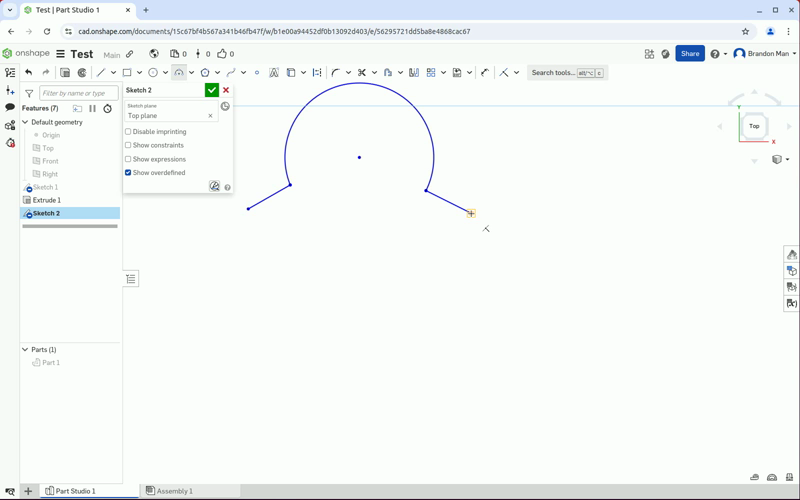
scroll(-6)
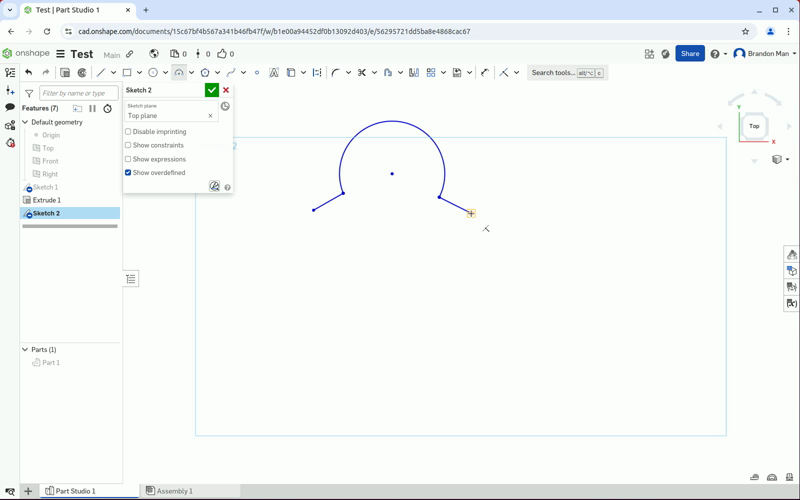
scroll(-6)
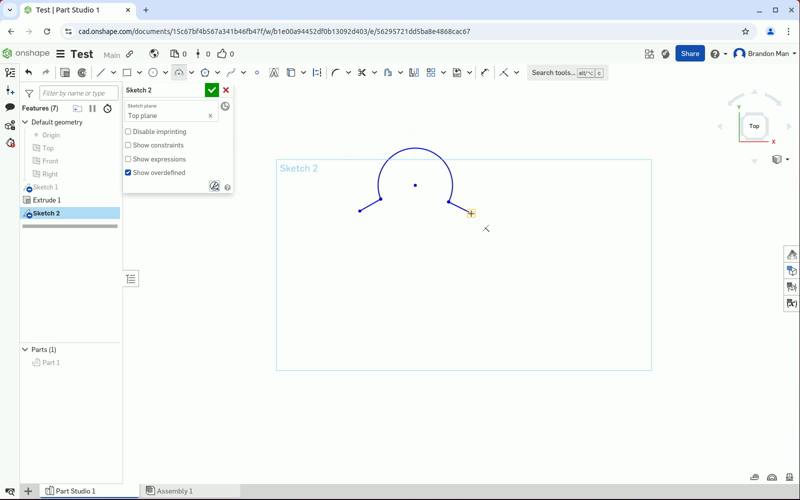
scroll(-6)
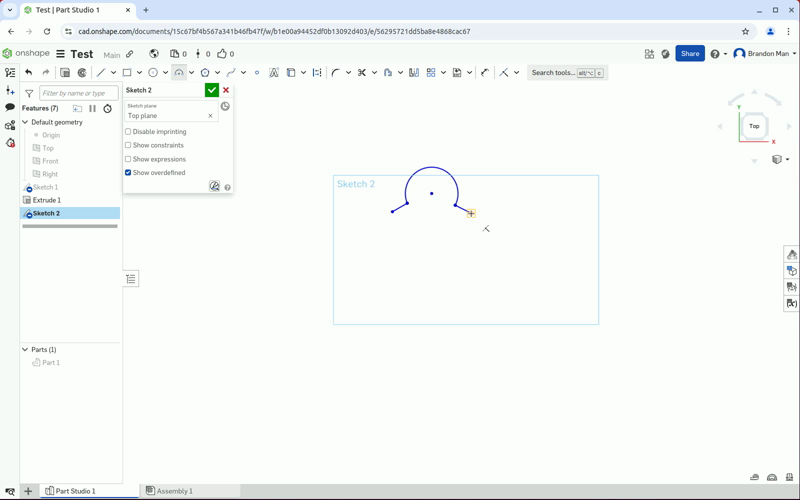
scroll(-6)
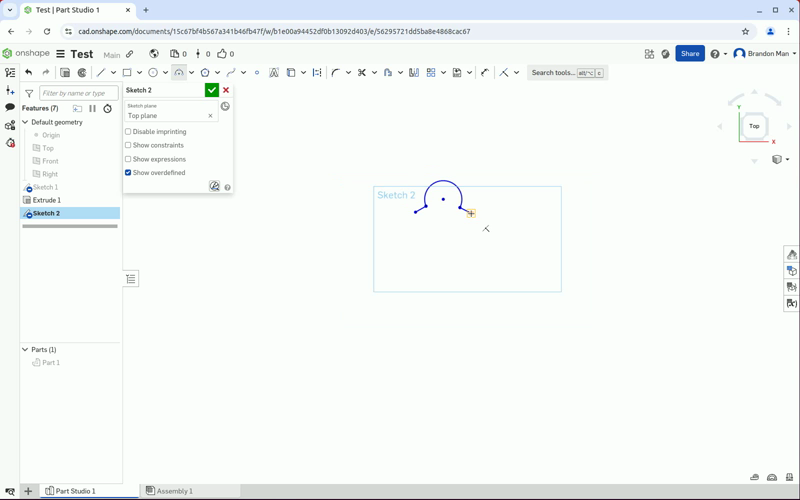
scroll(-6)
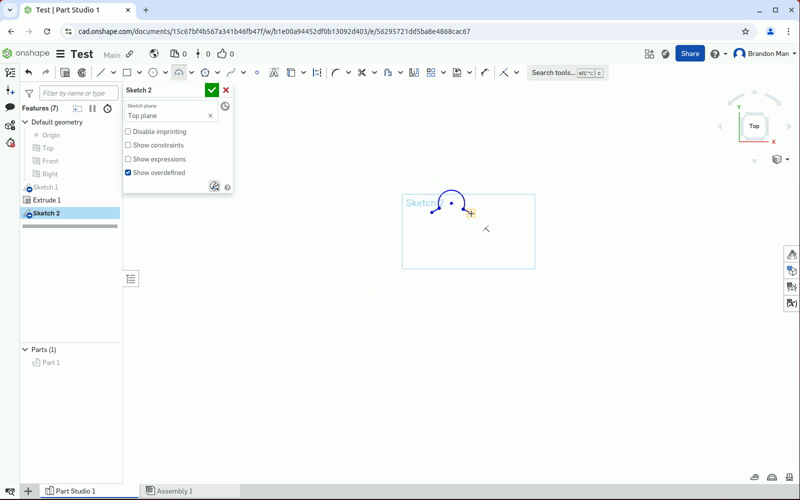
scroll(-6)
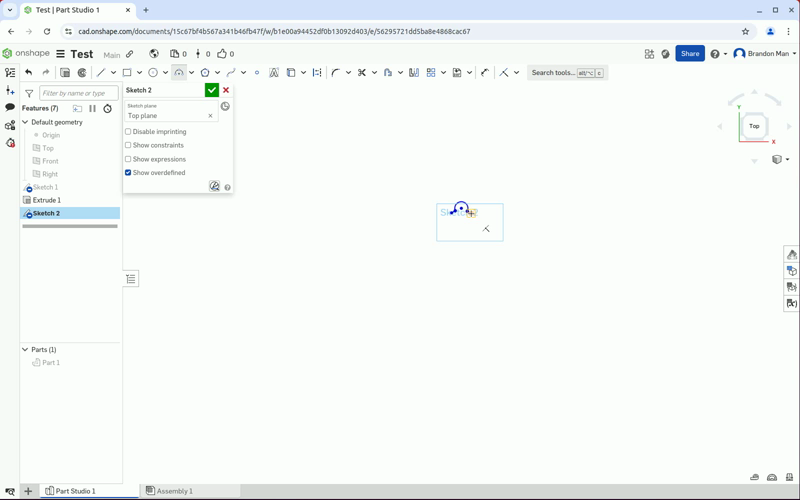
mouse_move(451, 212)
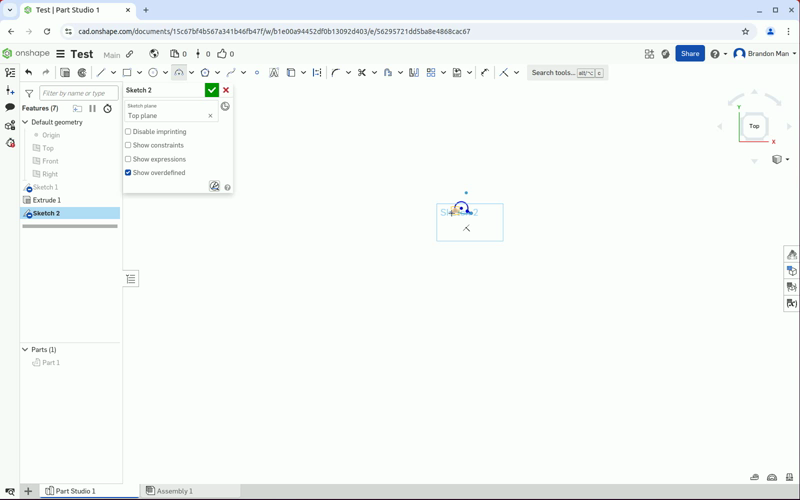
scroll(6)
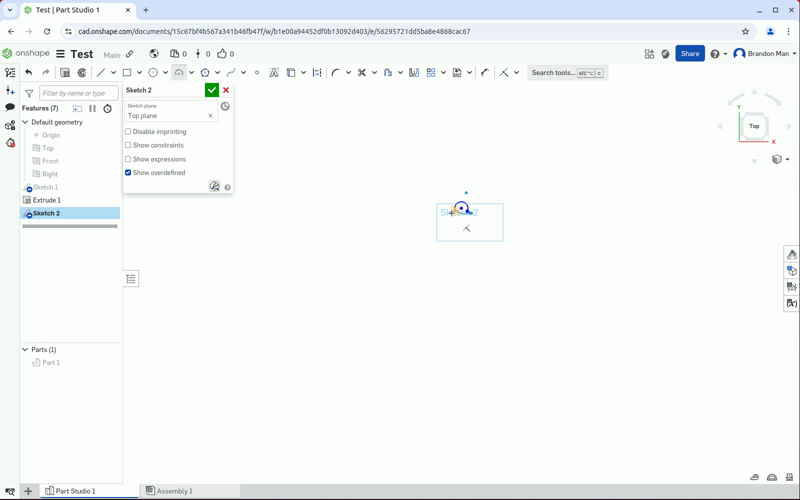
scroll(6)
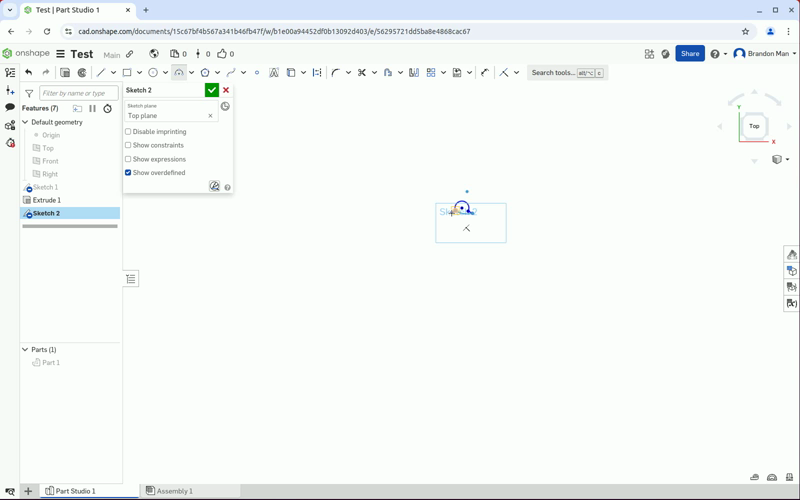
scroll(6)
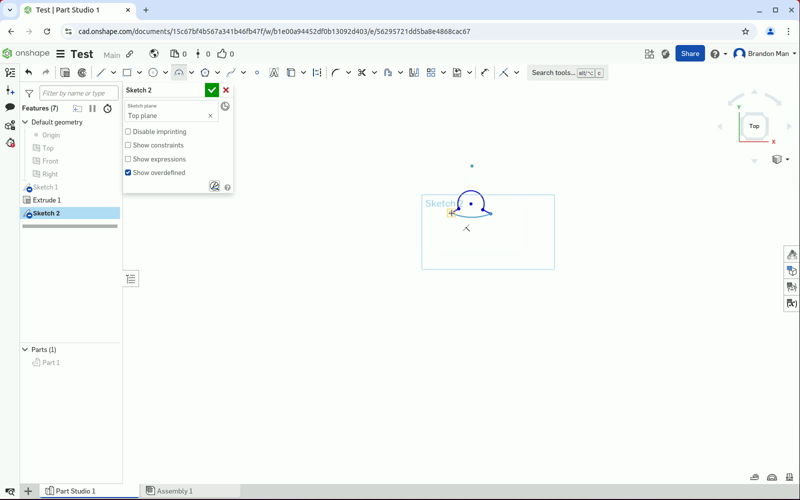
scroll(6)
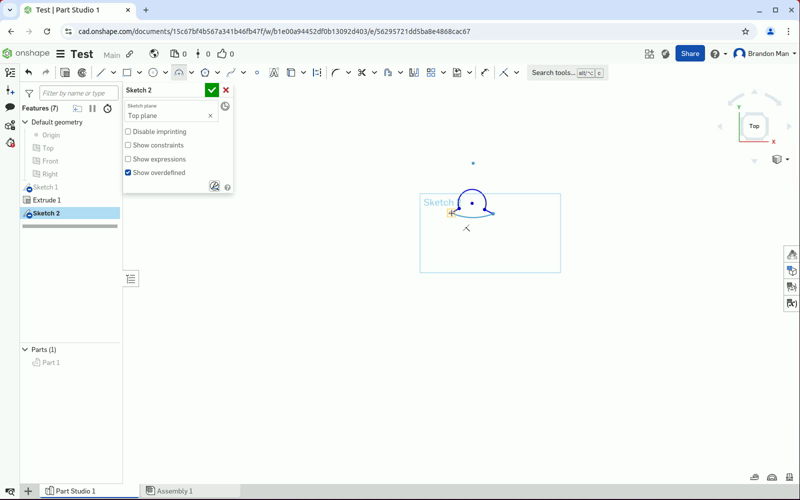
scroll(6)
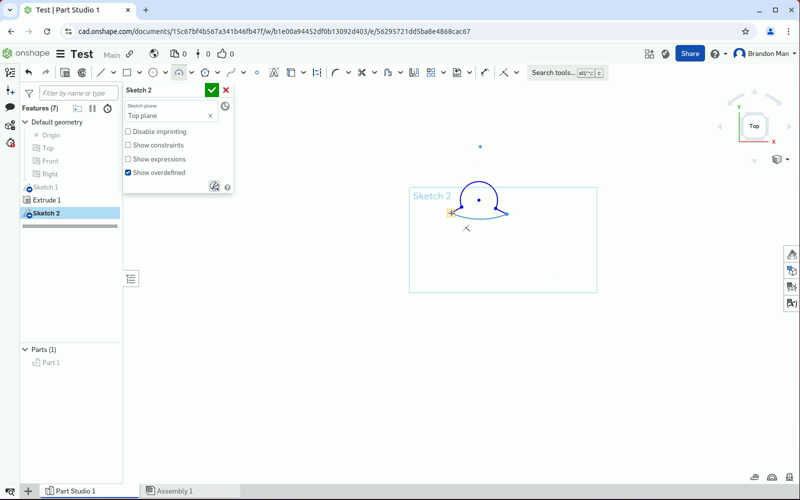
scroll(6)
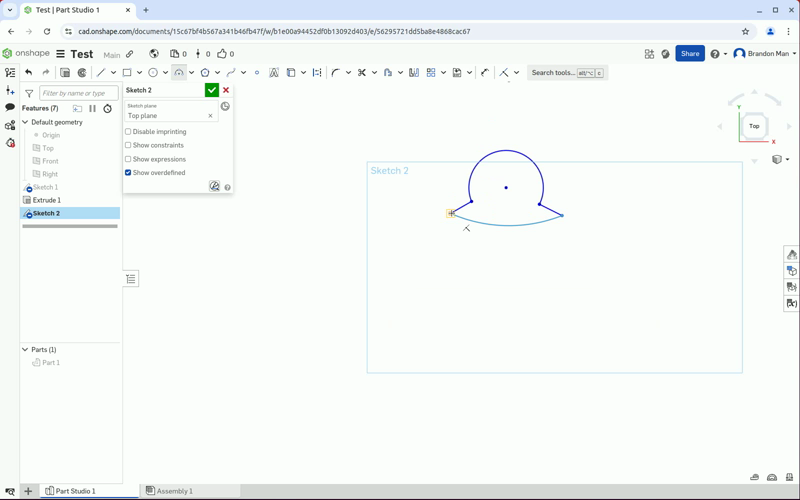
scroll(6)
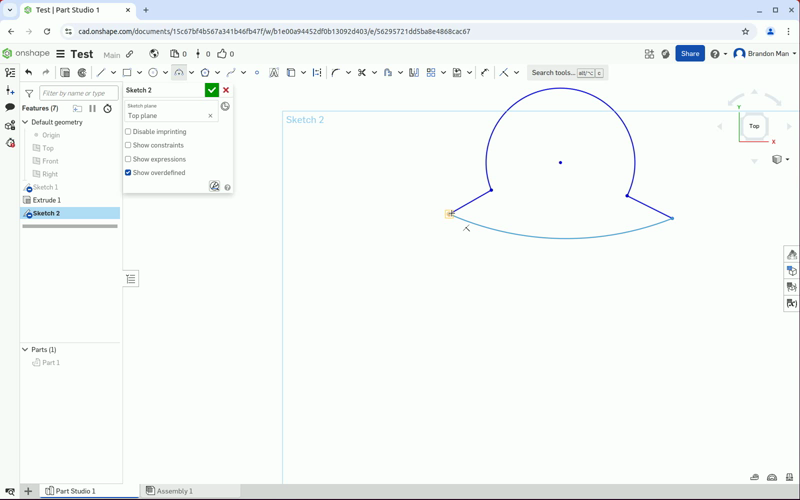
click(451, 212)
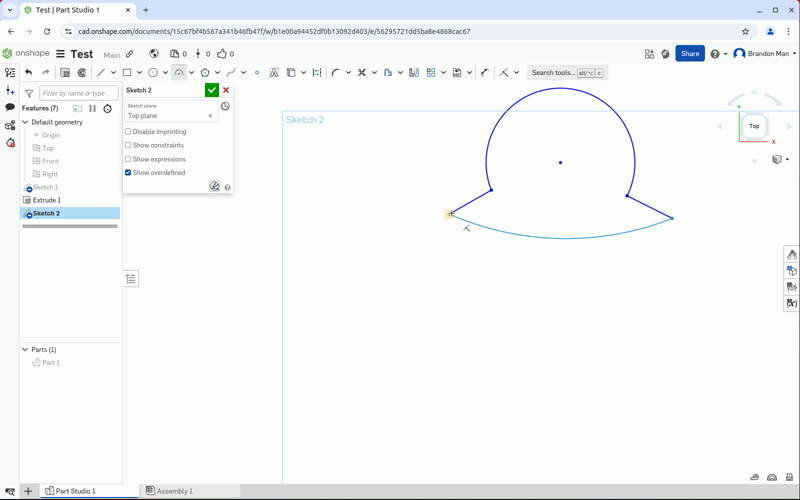
scroll(-6)
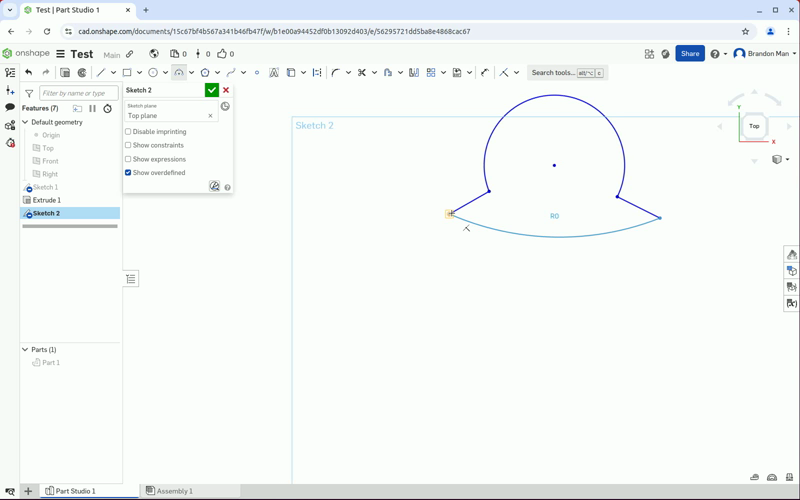
scroll(-6)
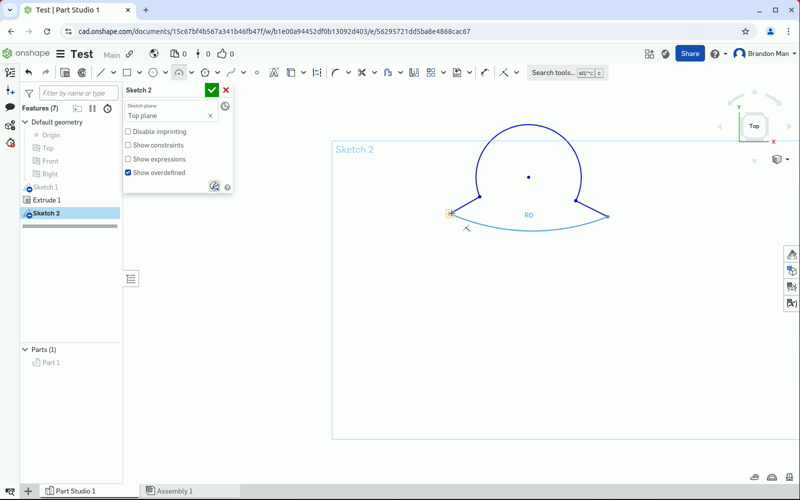
scroll(-6)
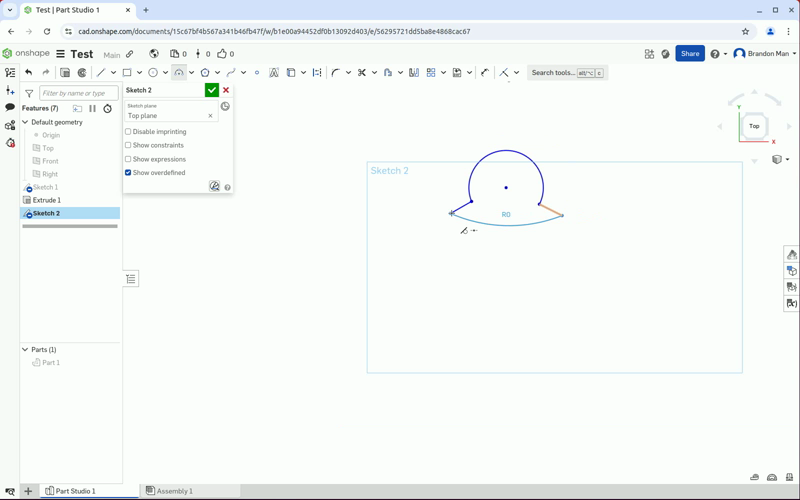
scroll(-6)
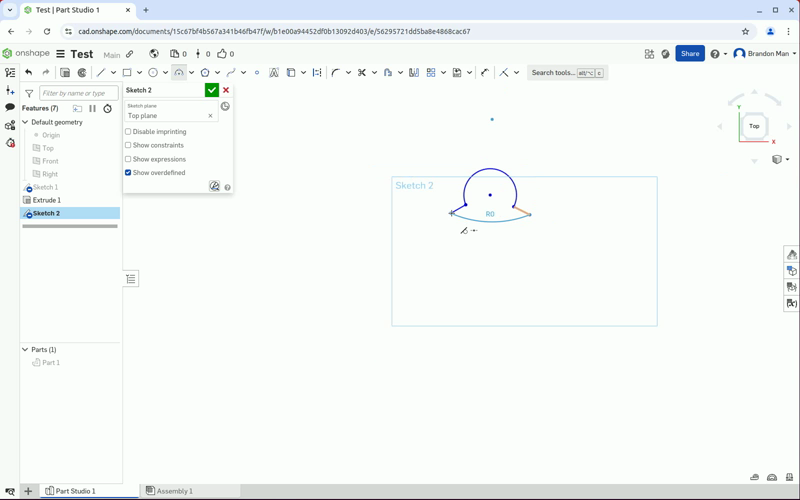
scroll(-6)
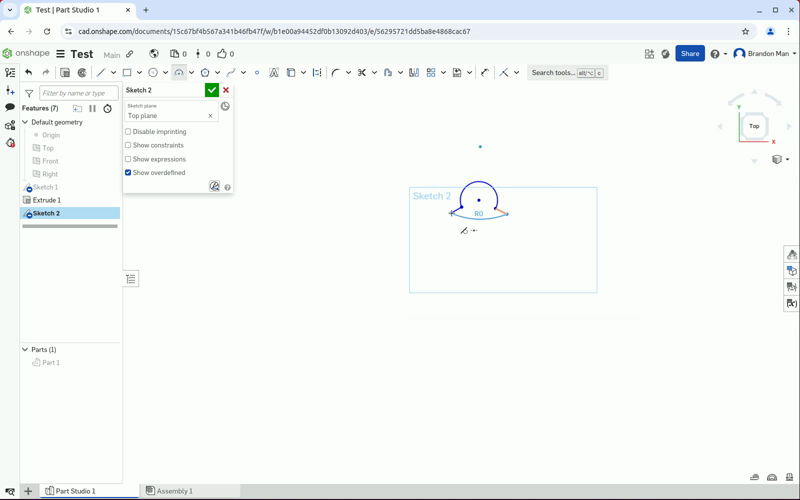
scroll(-6)
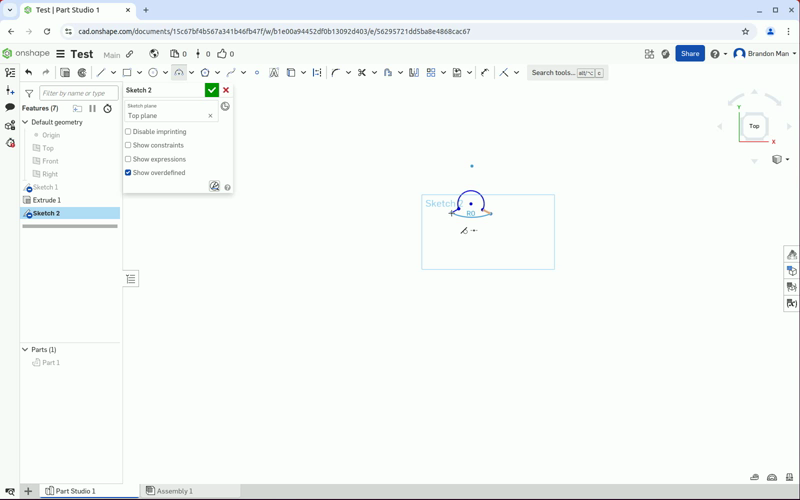
scroll(-6)
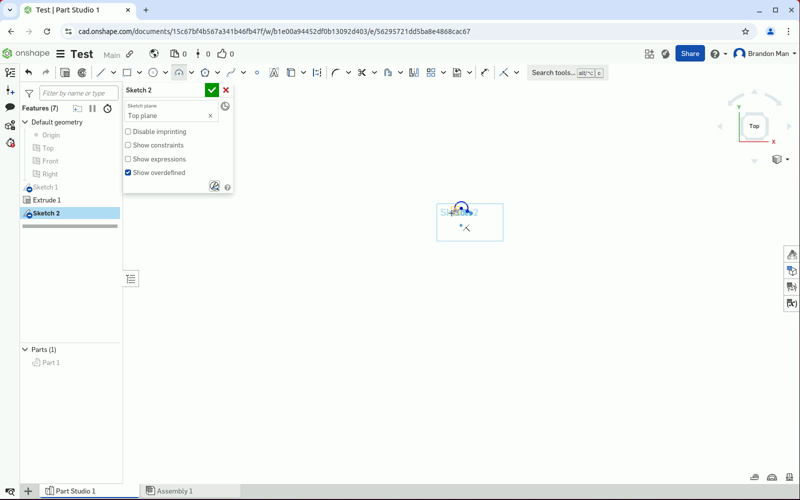
key_down(shift)
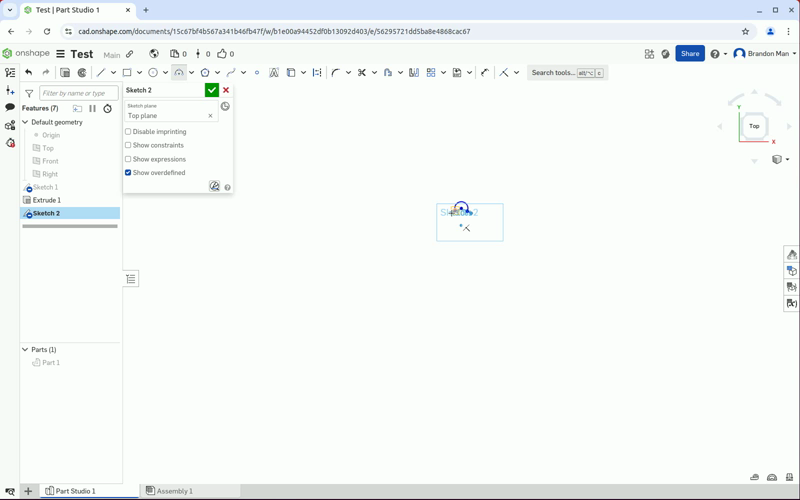
mouse_move(461, 197)
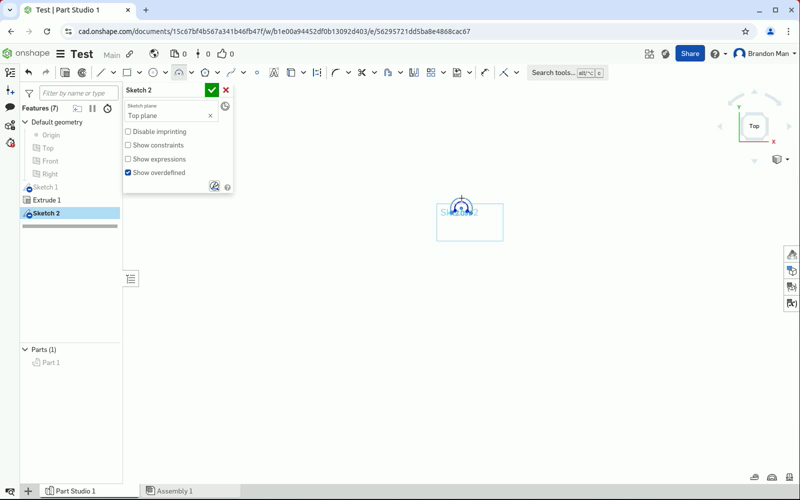
scroll(6)
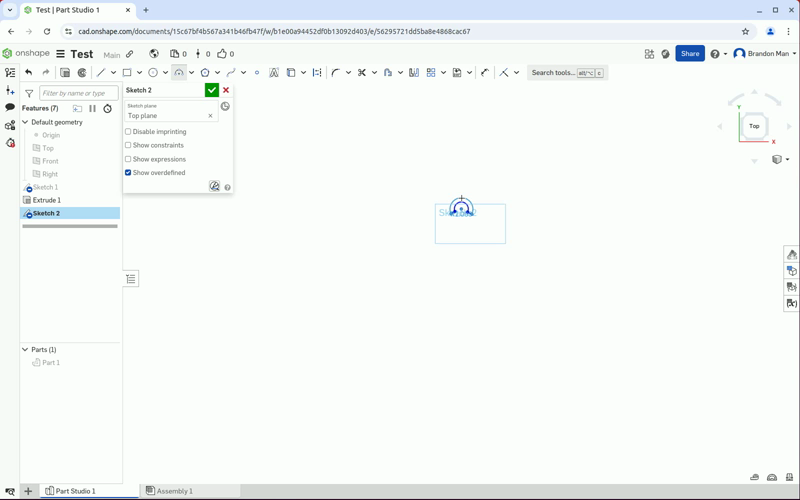
scroll(6)
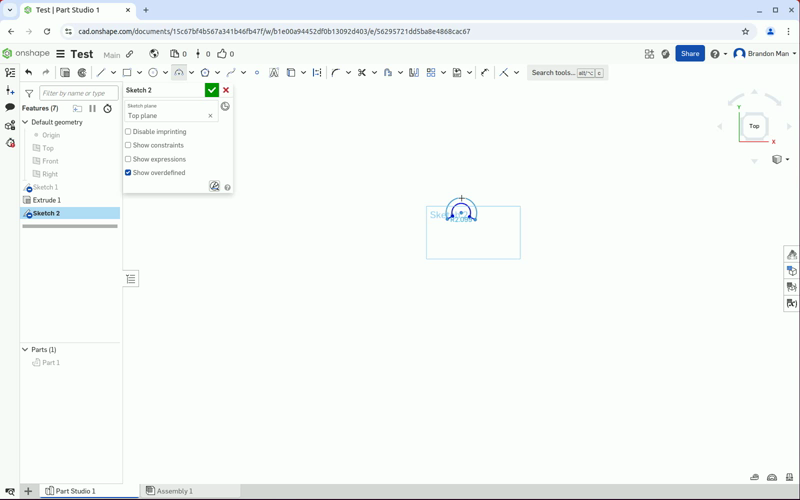
scroll(6)
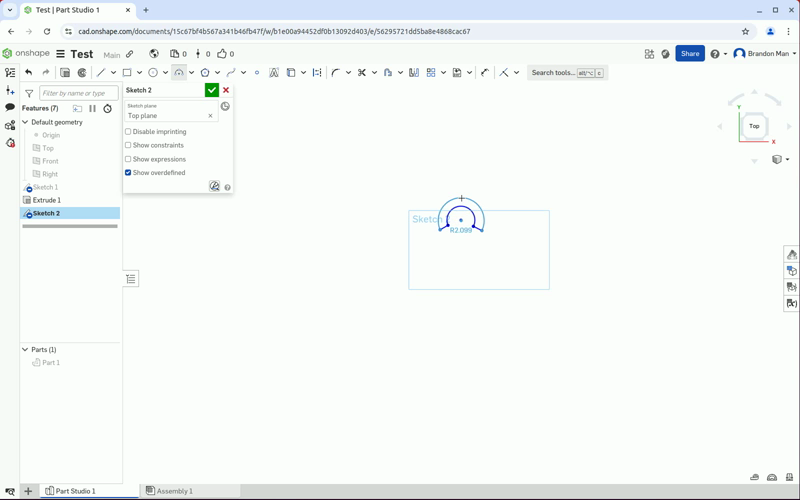
scroll(6)
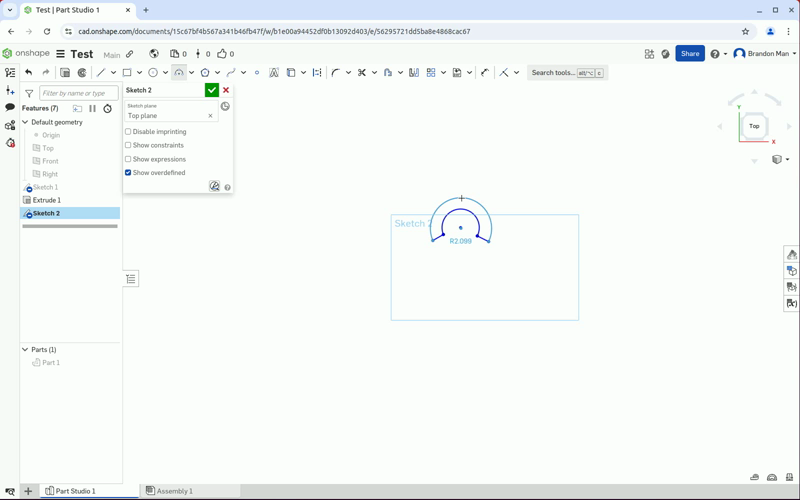
scroll(6)
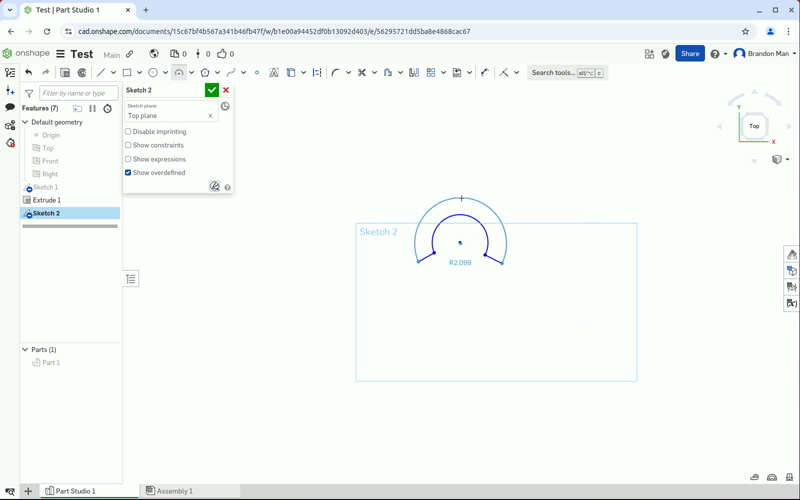
scroll(6)
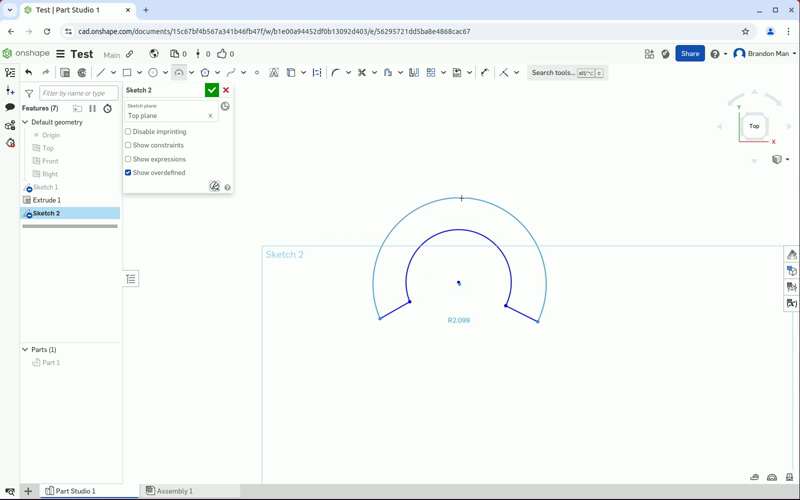
scroll(6)
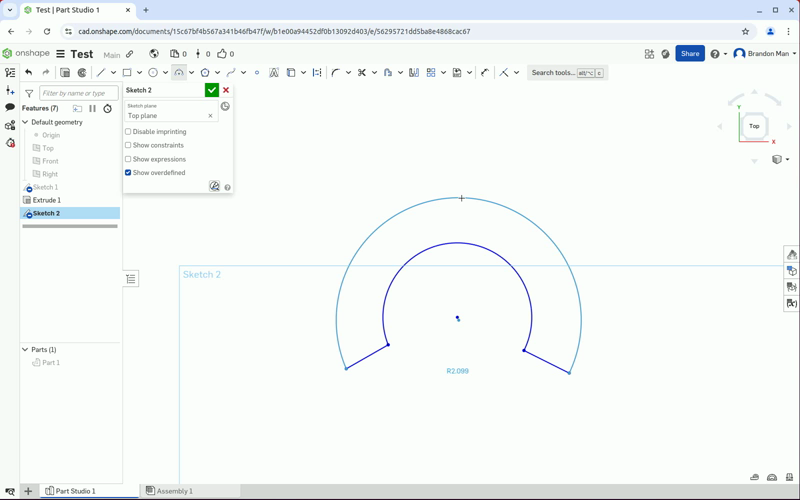
click(461, 197)
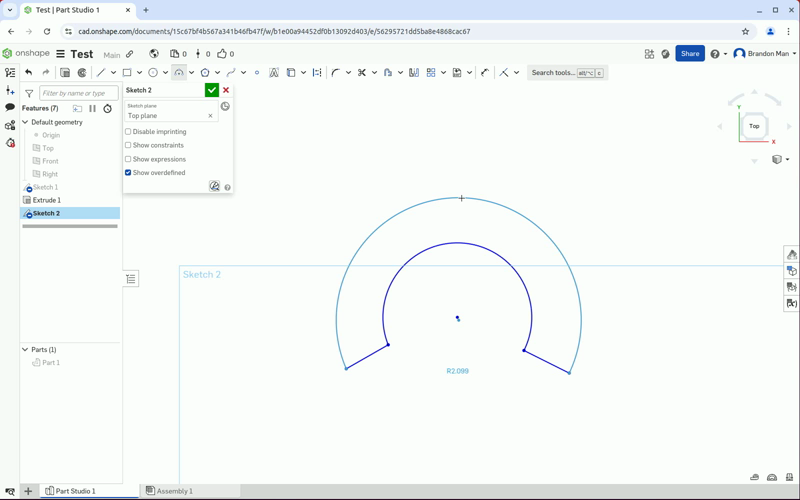
scroll(-6)
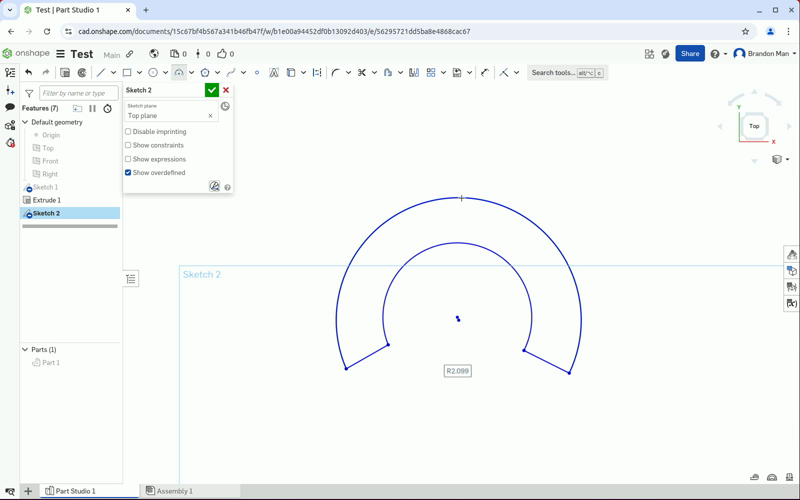
scroll(-6)
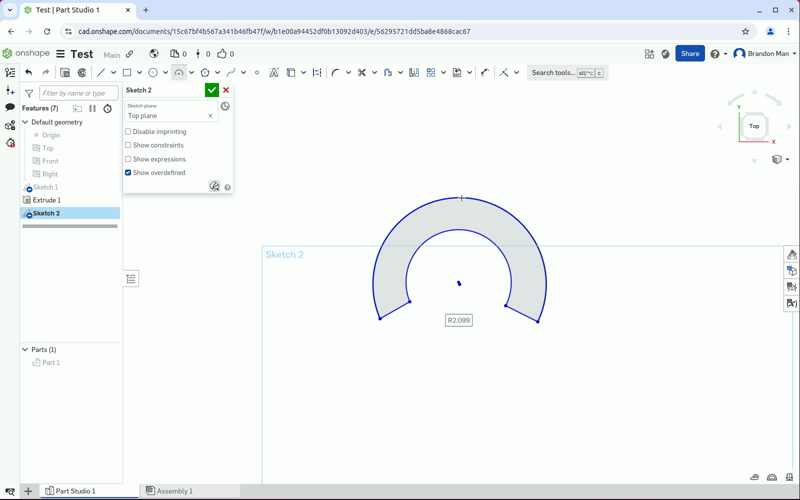
scroll(-6)
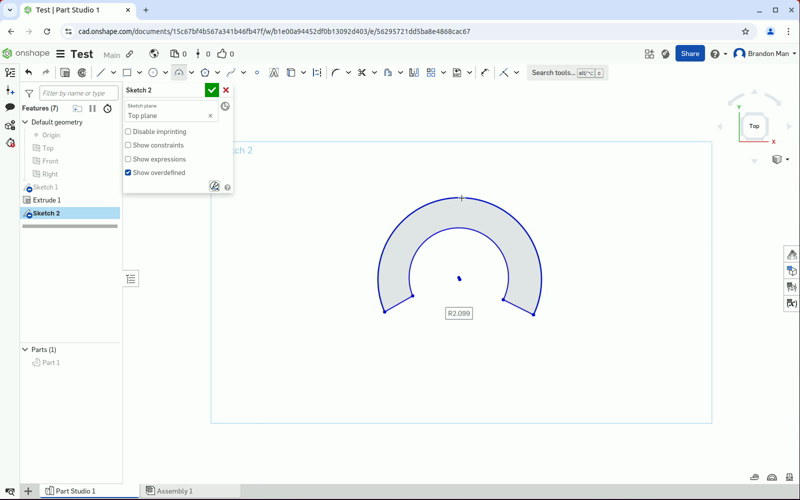
scroll(-6)
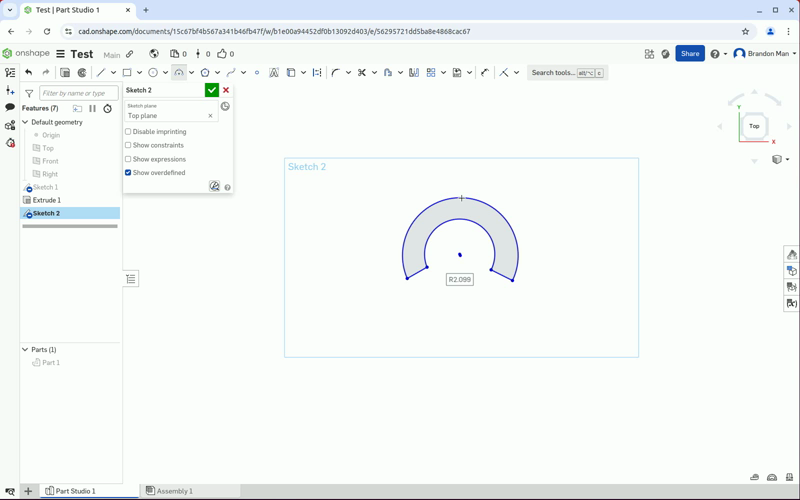
scroll(-6)
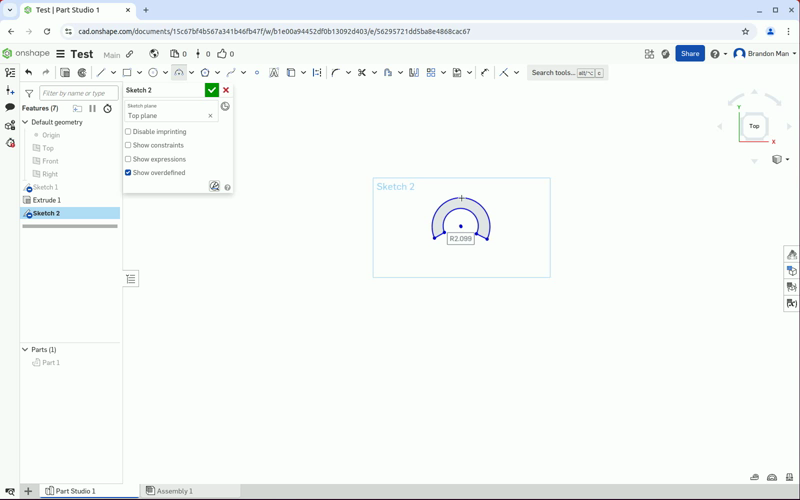
scroll(-6)
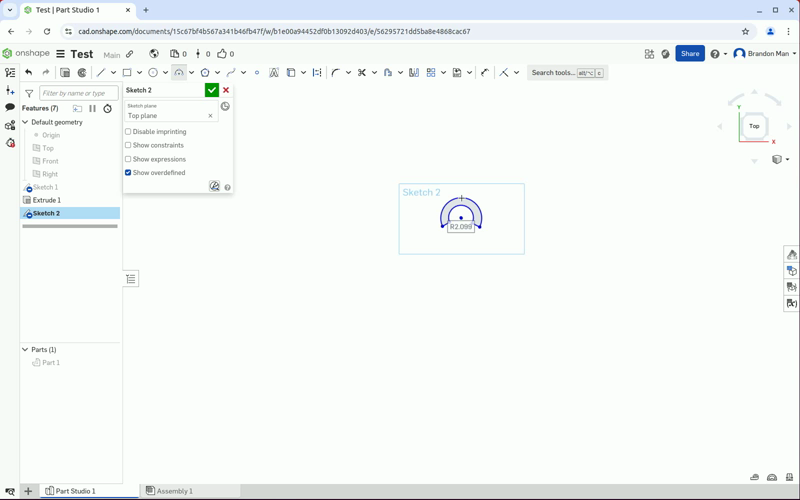
scroll(-6)
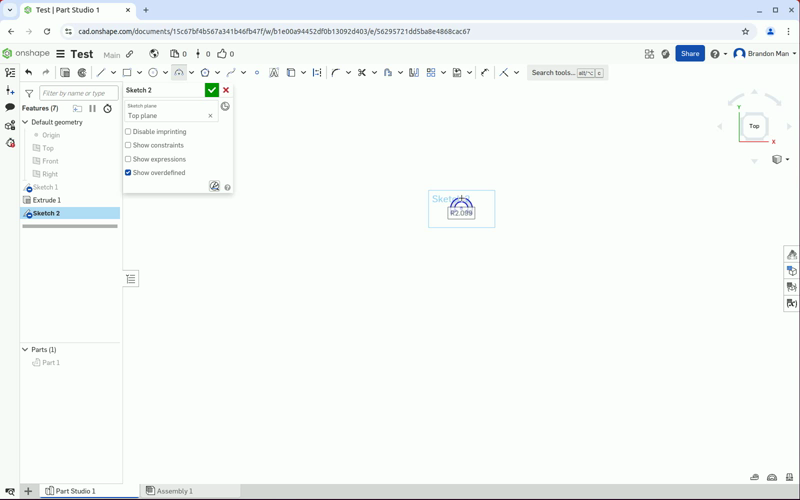
key_up(shift)
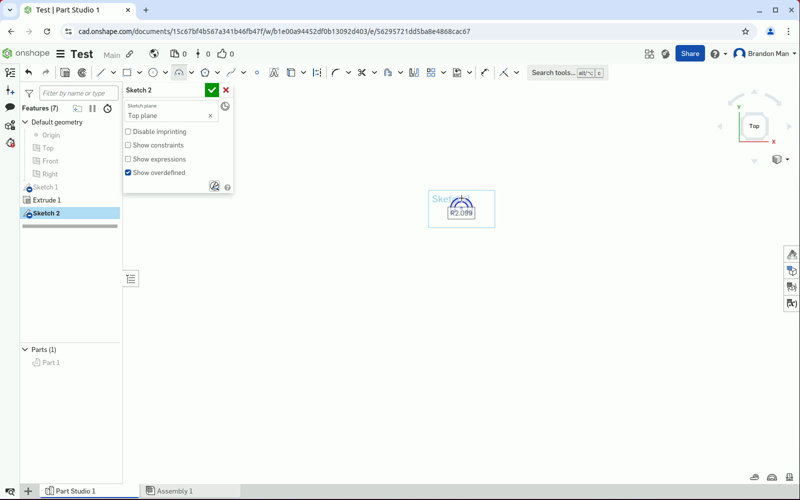
key(esc)
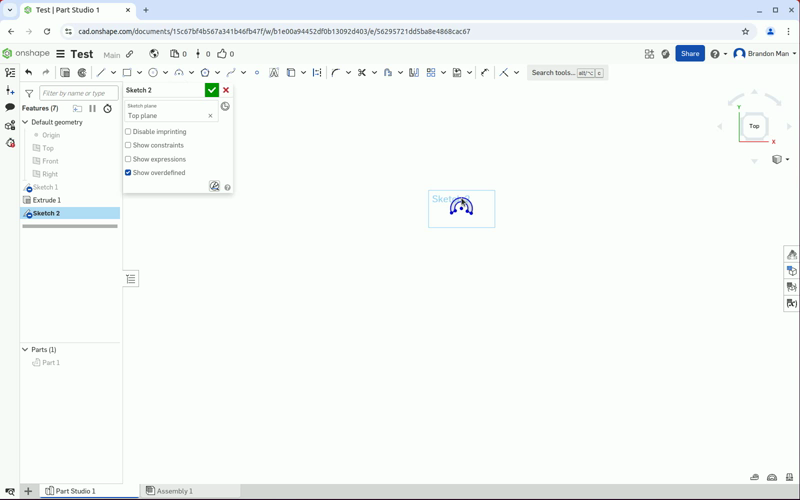
mouse_move(452, 204)
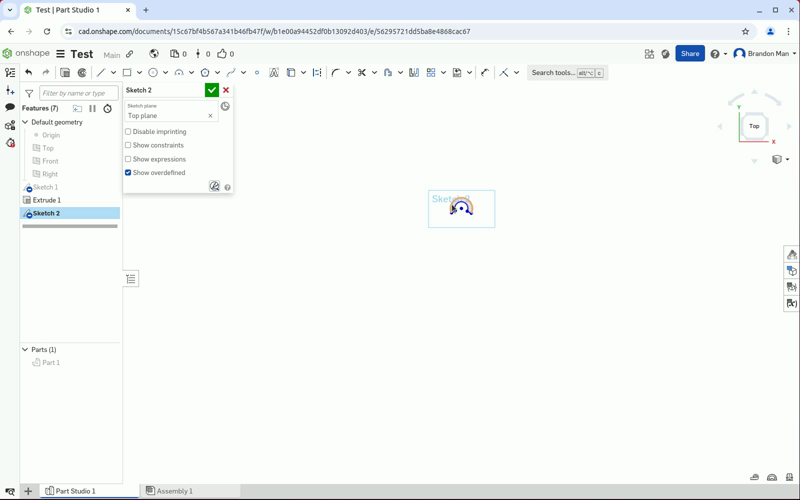
scroll(6)
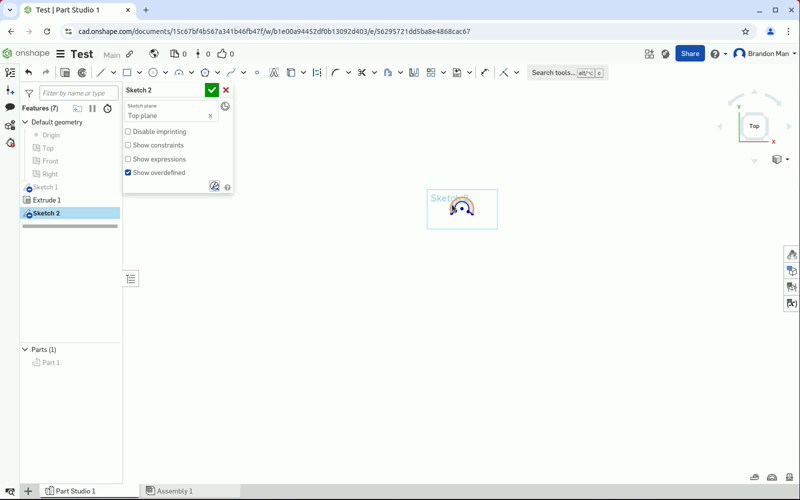
scroll(6)
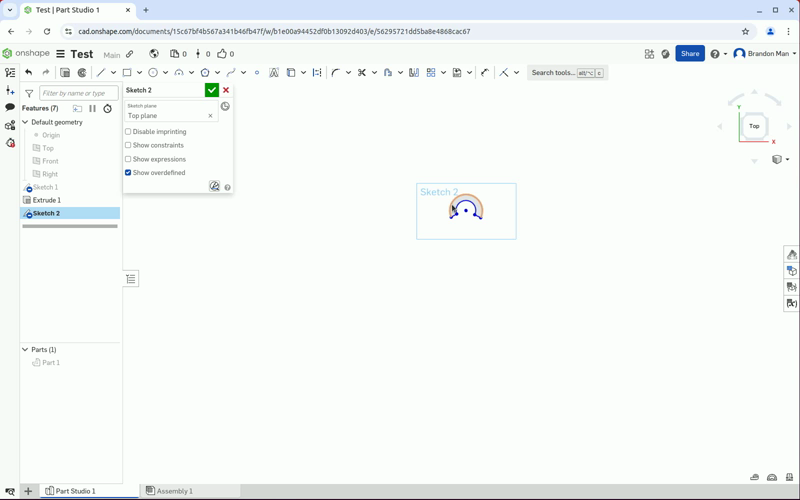
scroll(6)
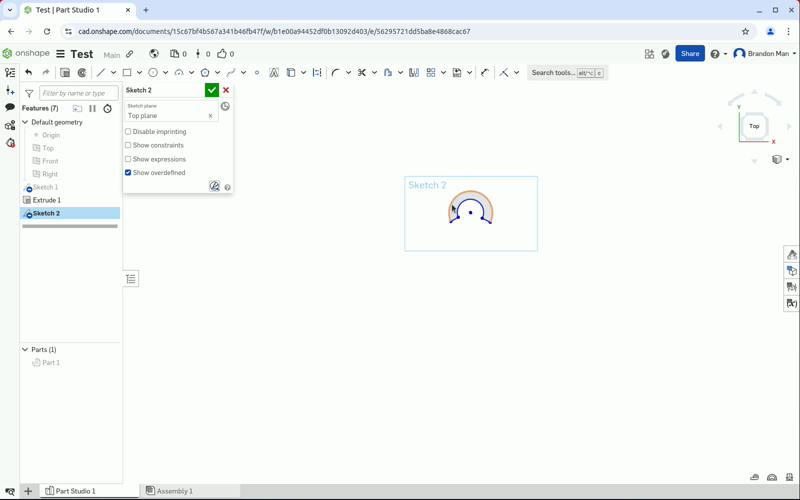
scroll(6)
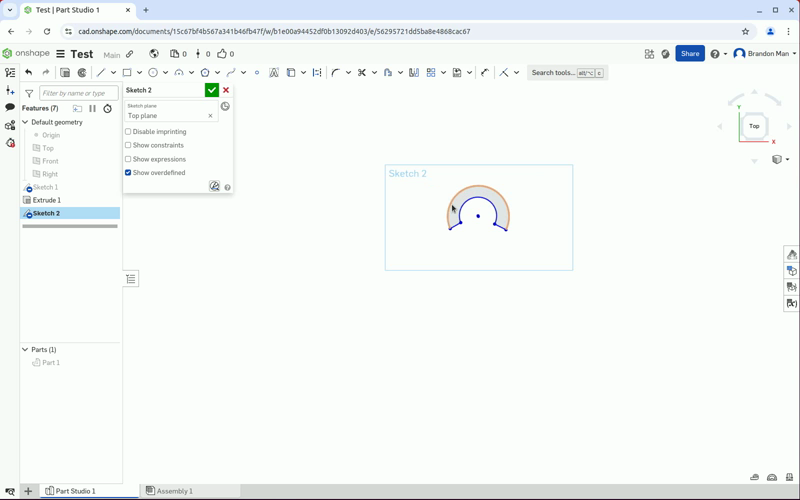
scroll(6)
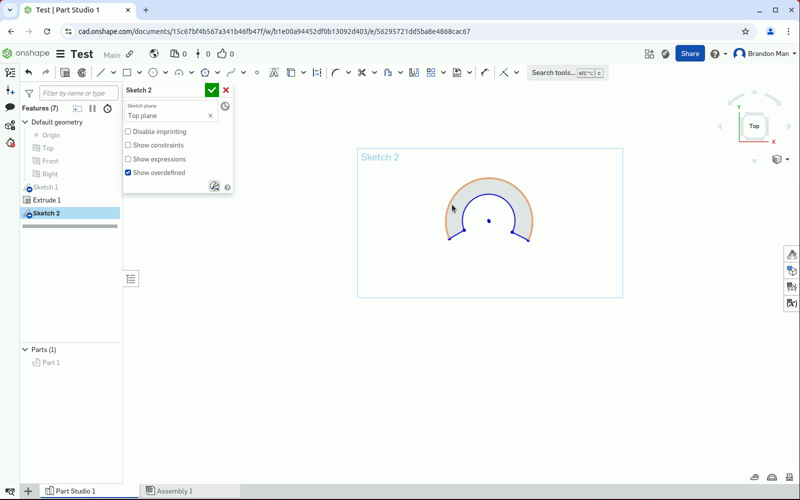
scroll(6)
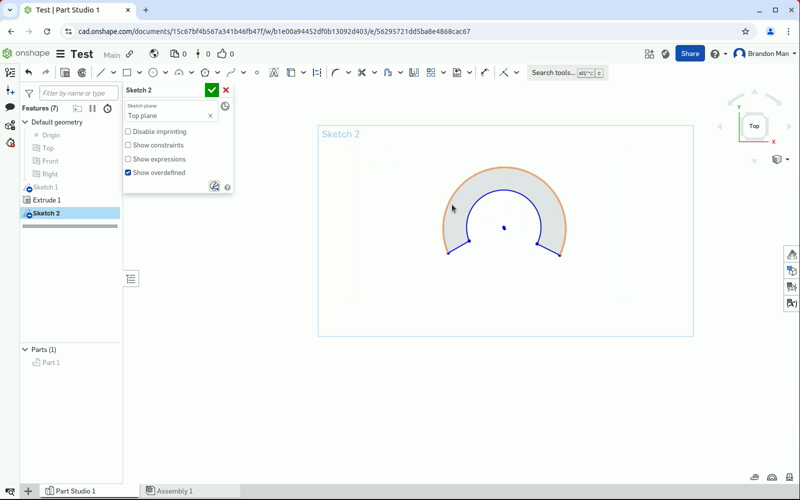
scroll(6)
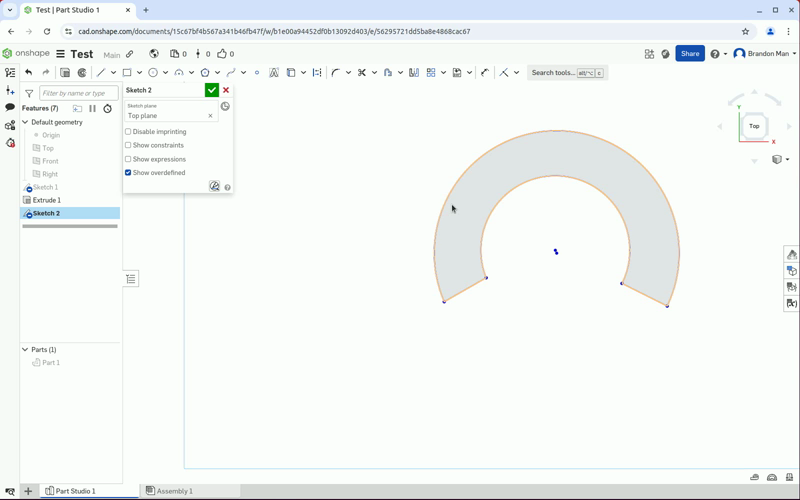
click(452, 204)
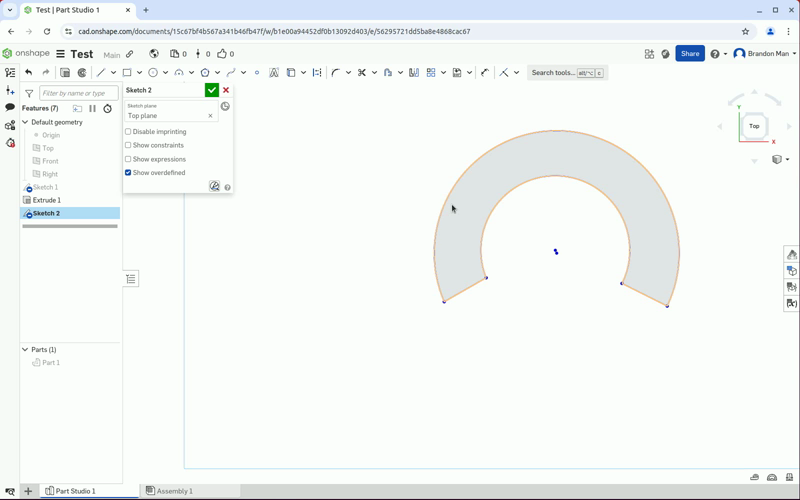
scroll(-6)
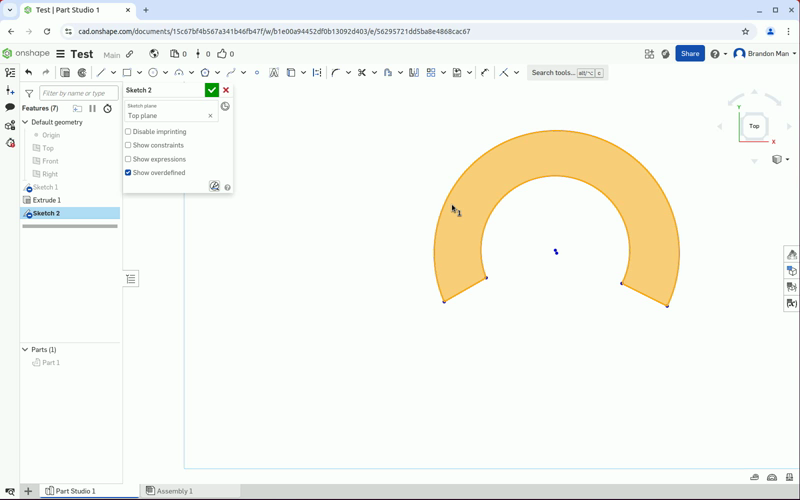
scroll(-6)
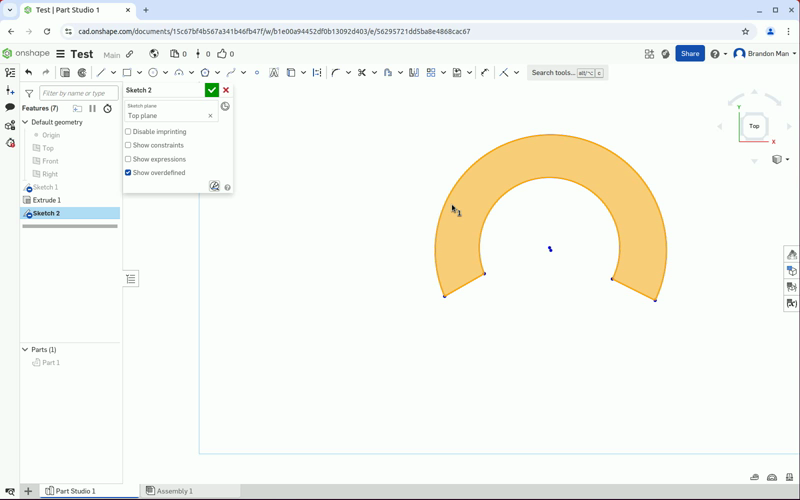
scroll(-6)
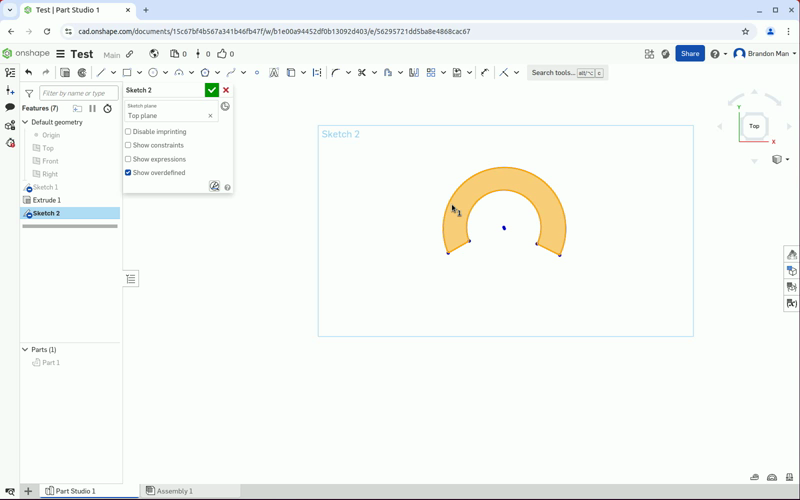
scroll(-6)
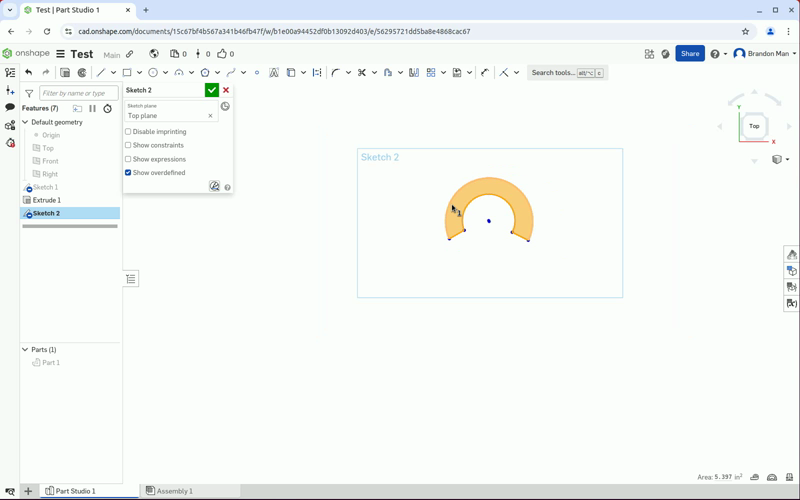
scroll(-6)
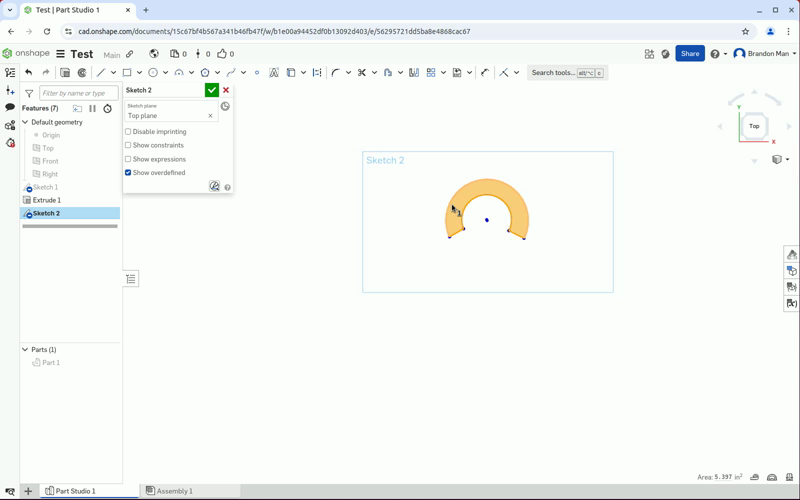
scroll(-6)
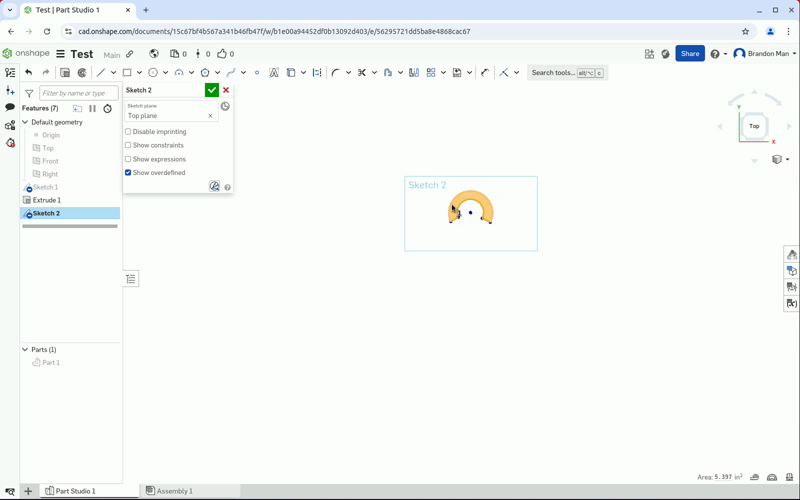
scroll(-6)
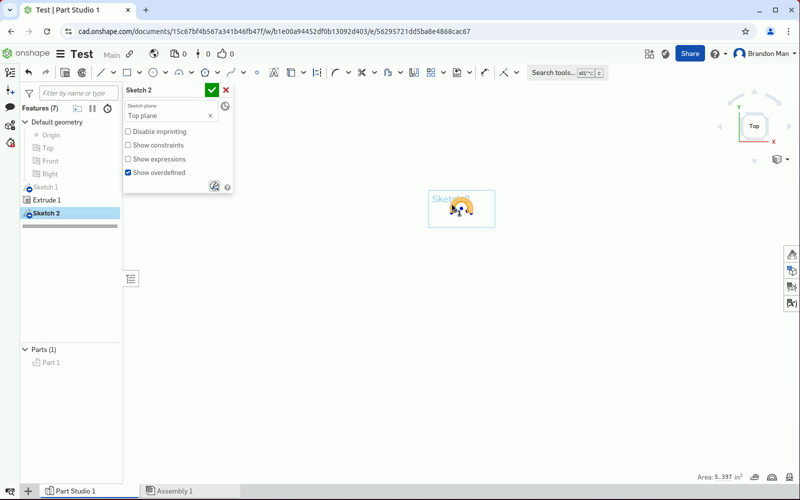
mouse_move(73, 352)
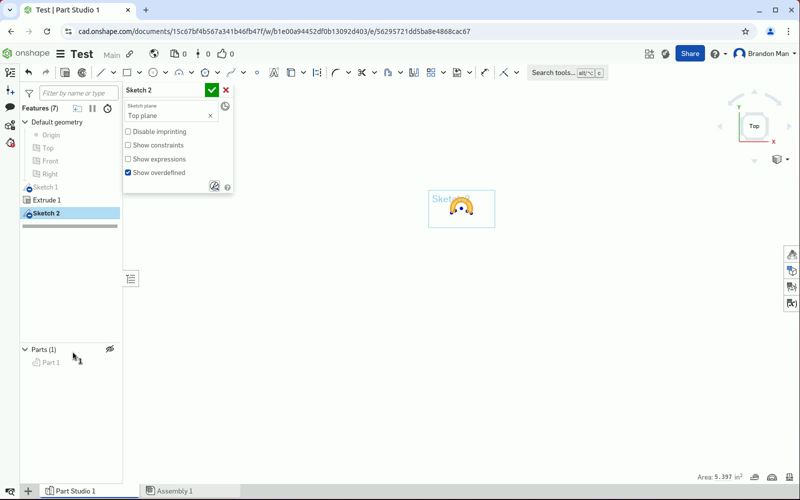
key(shift+y)
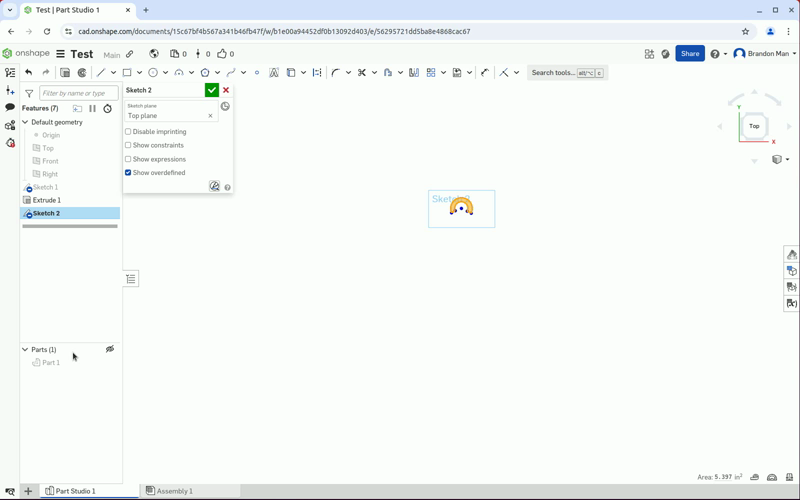
key(shift+e)
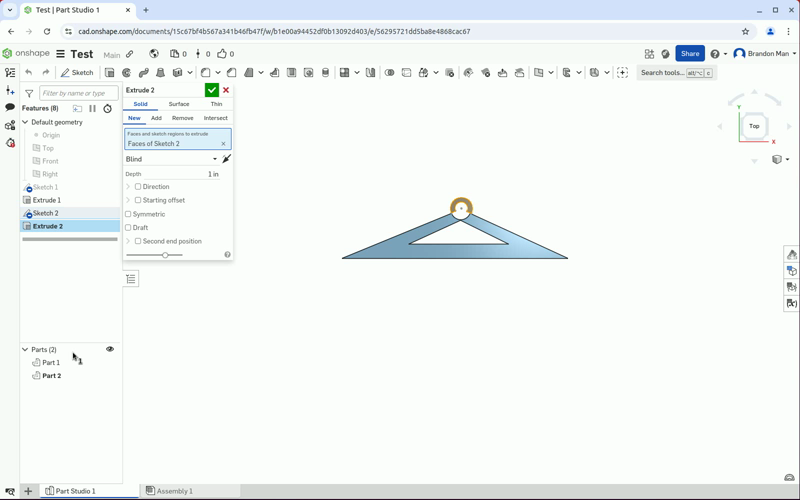
mouse_move(143, 106)
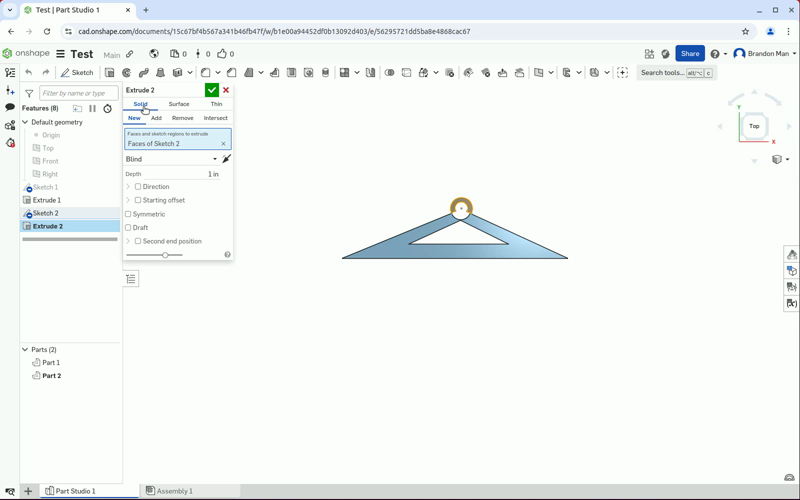
click(143, 106)
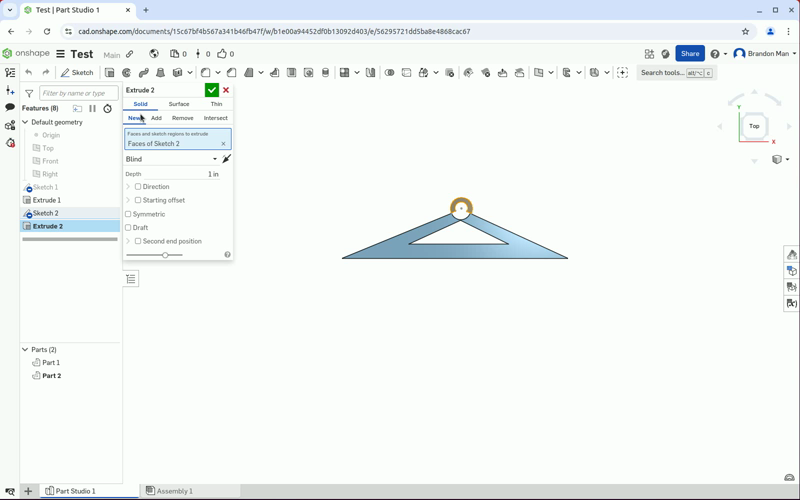
mouse_move(137, 120)
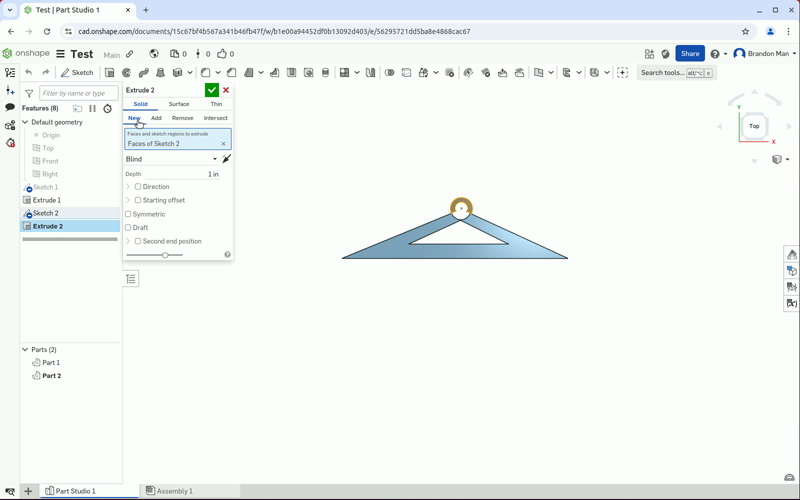
click(137, 120)
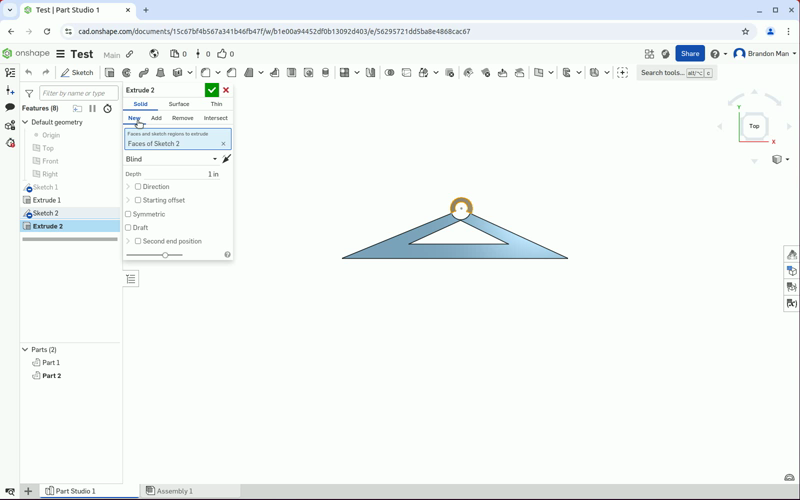
key(tab, 4)
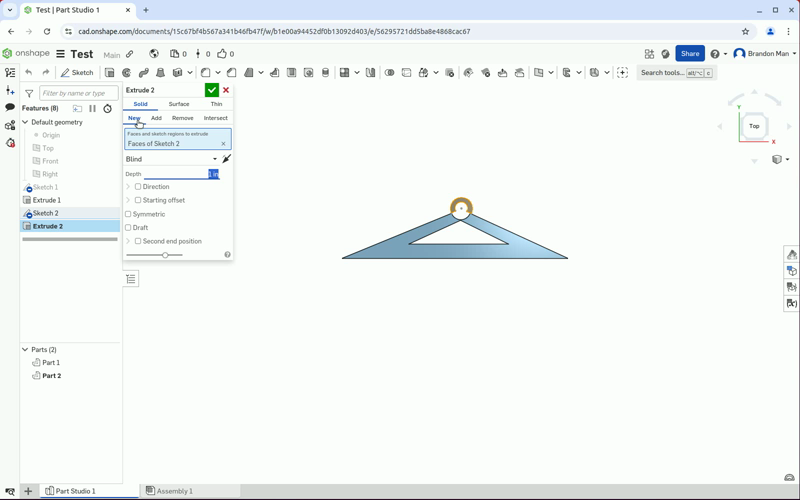
text(1.444)
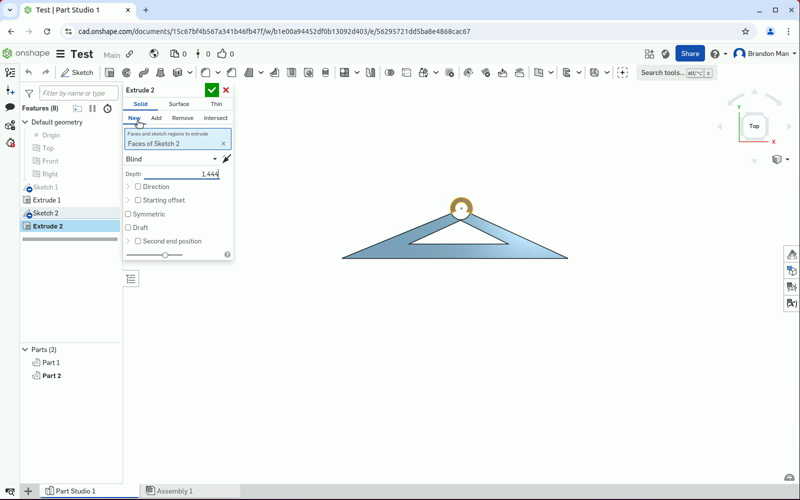
key(enter)
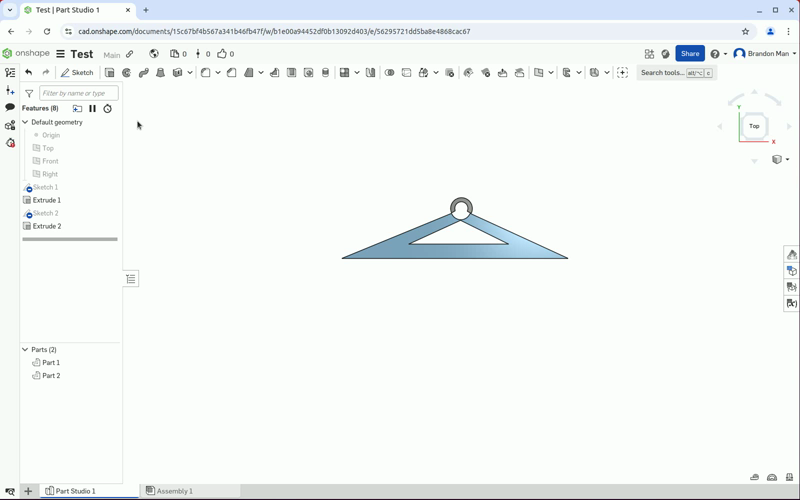
key(shift+h)
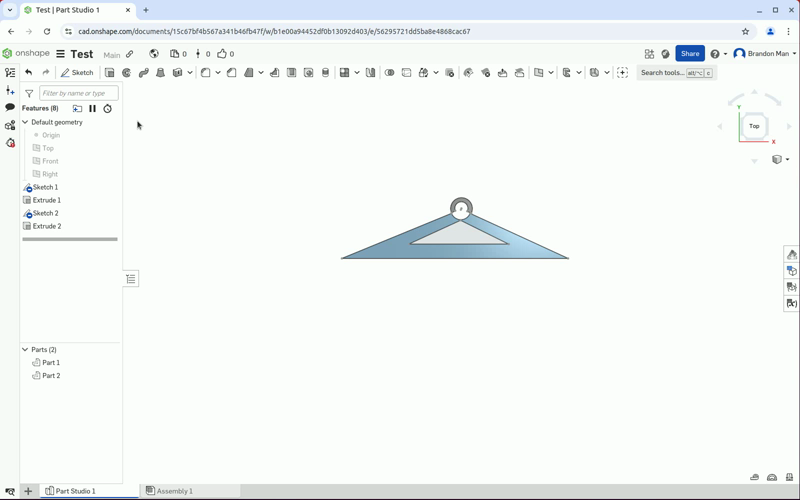
key(shift+h)
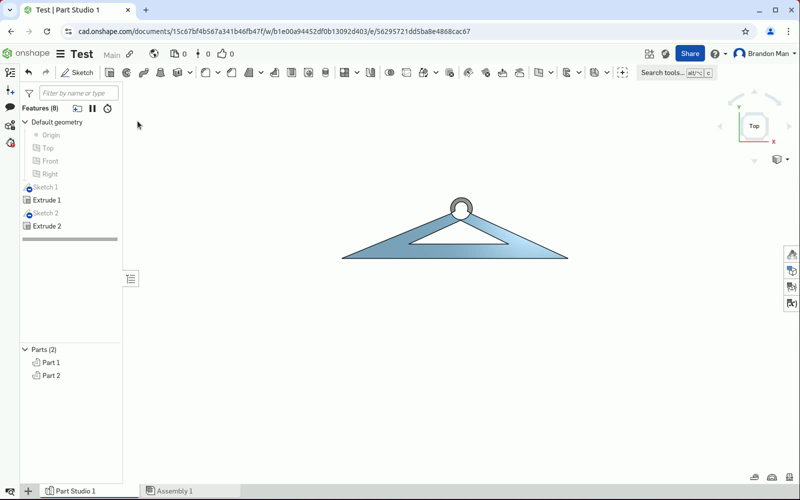
mouse_move(73, 189)
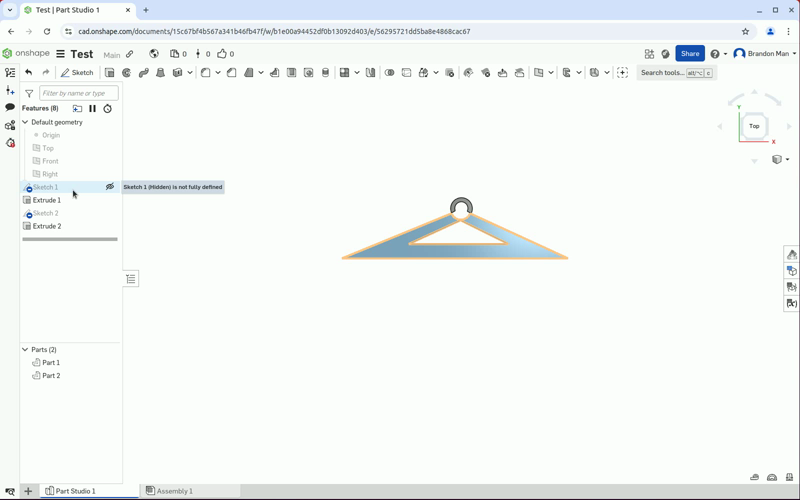
click(73, 189)
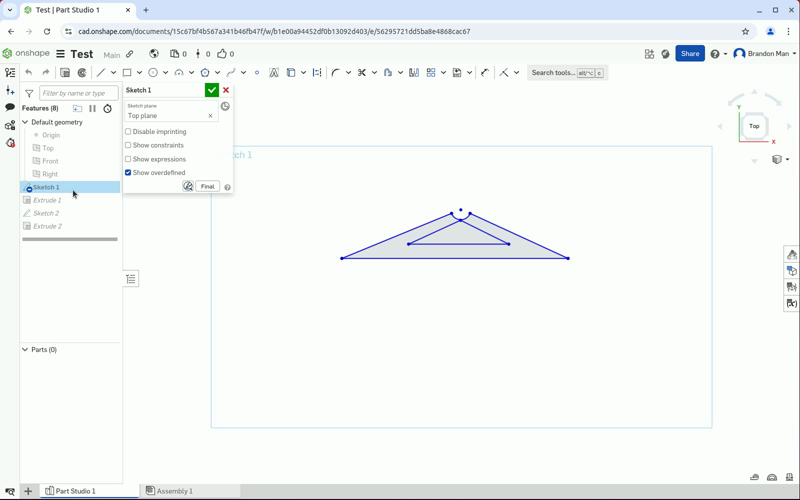
mouse_move(229, 92)
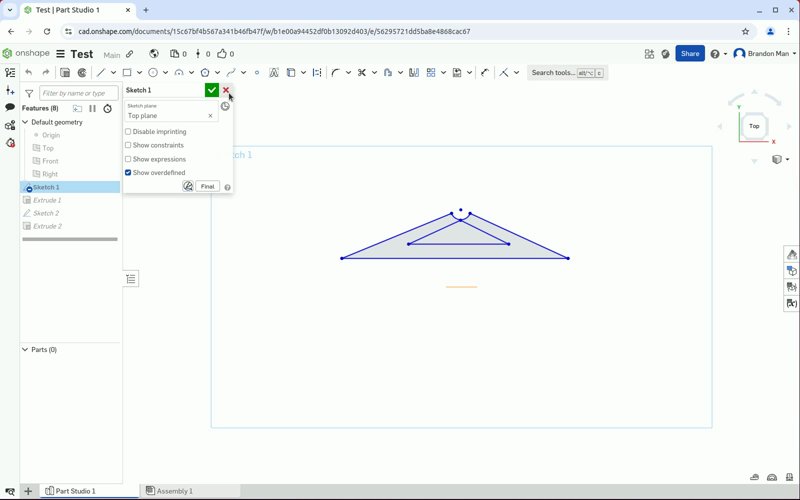
click(229, 92)
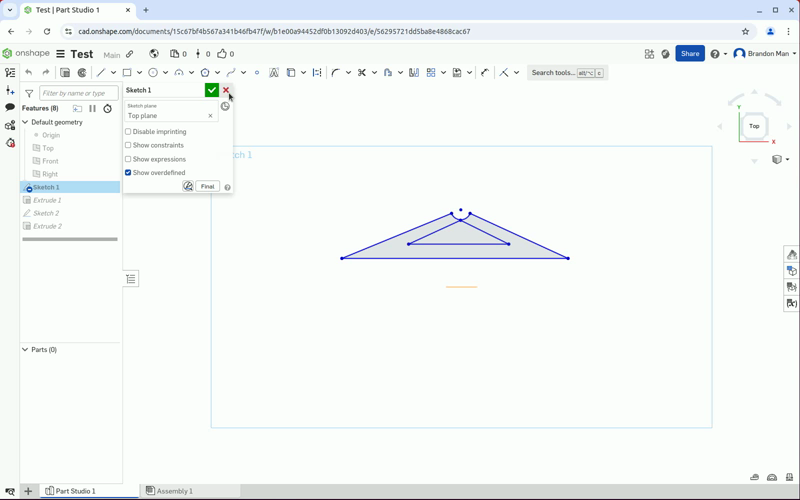
key(shift+s)
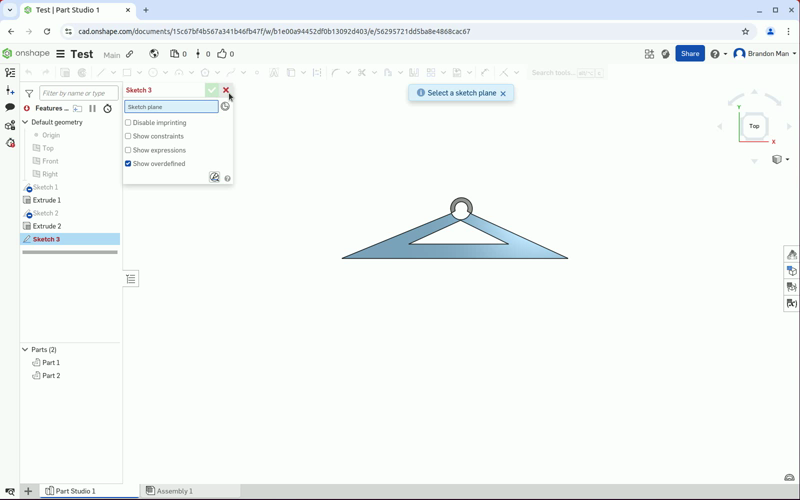
mouse_move(73, 150)
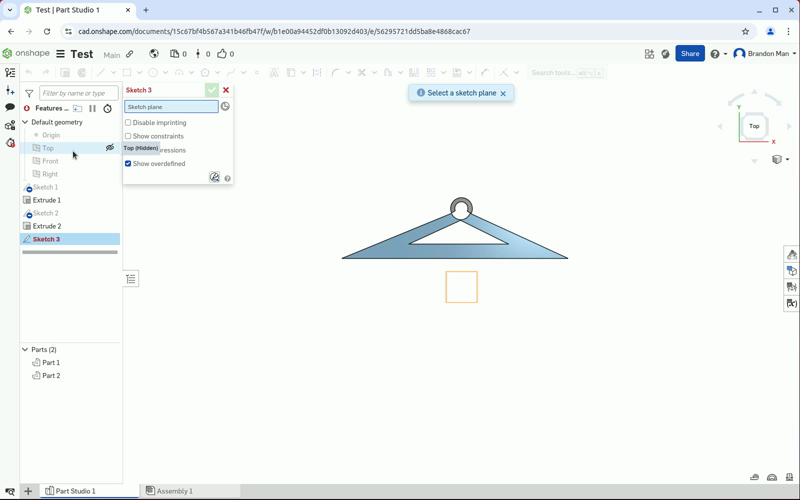
click(73, 150)
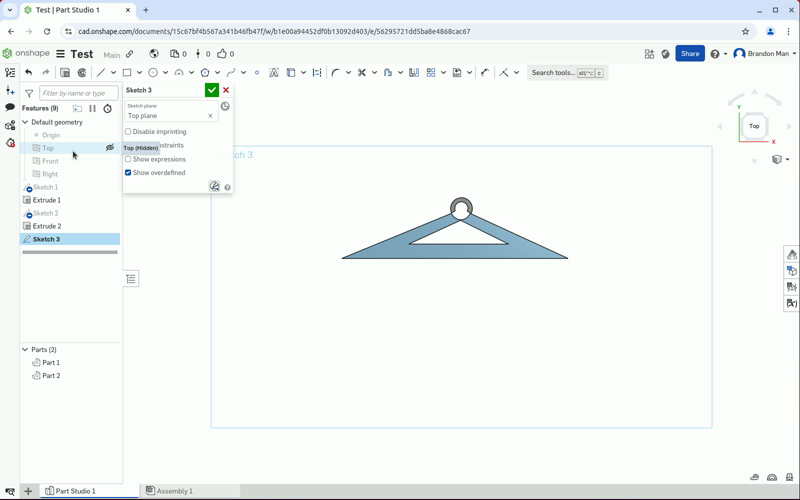
mouse_move(73, 352)
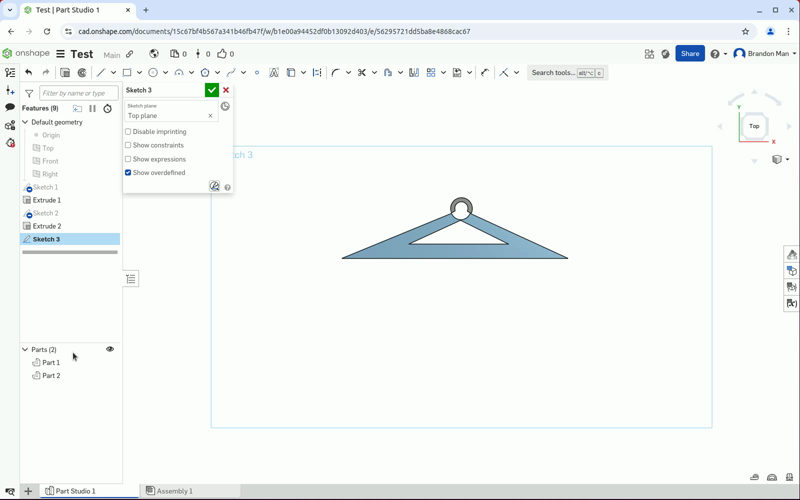
key(y)
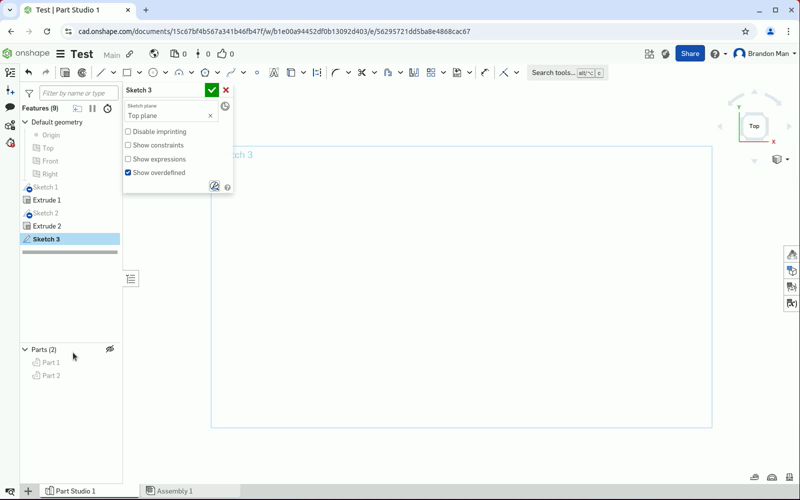
key(a)
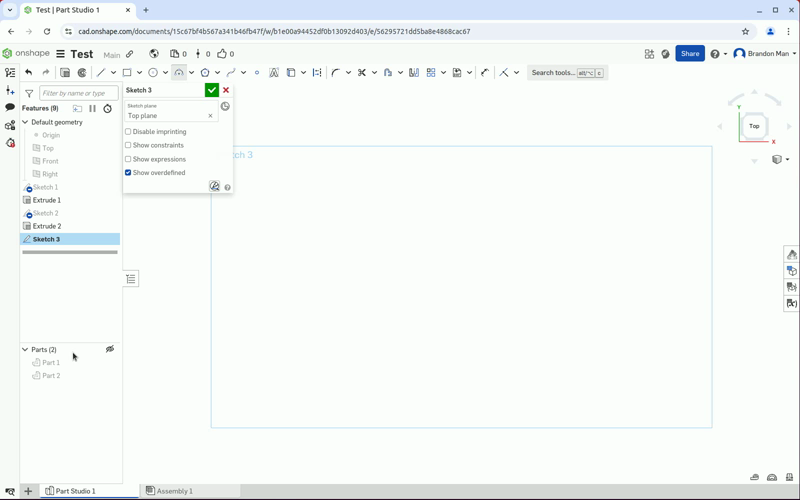
key_down(shift)
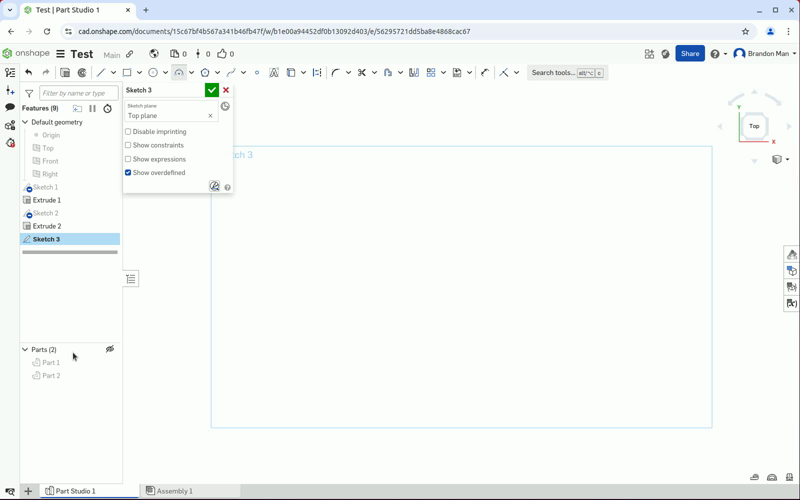
mouse_move(451, 212)
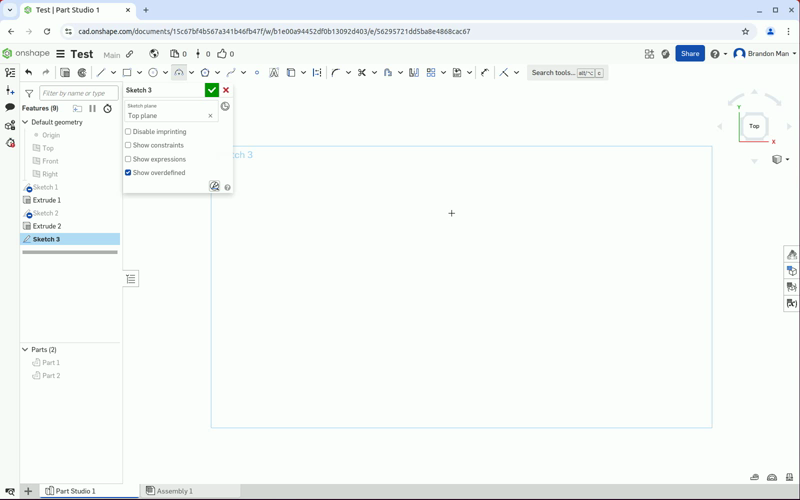
click(451, 212)
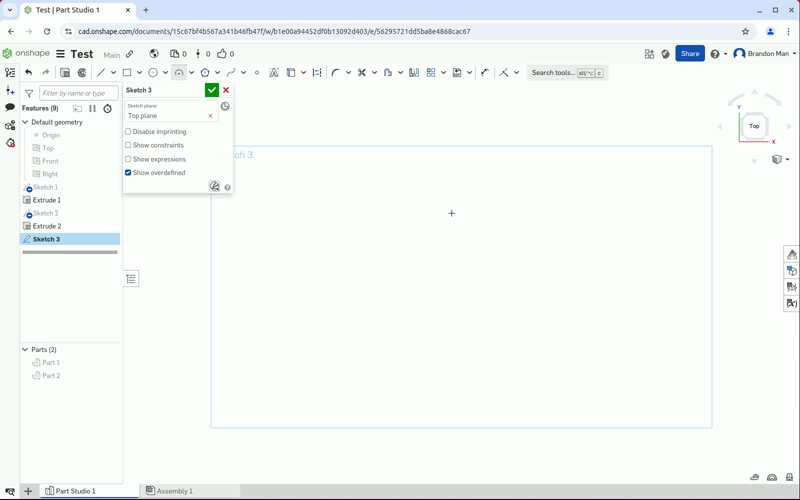
key_up(shift)
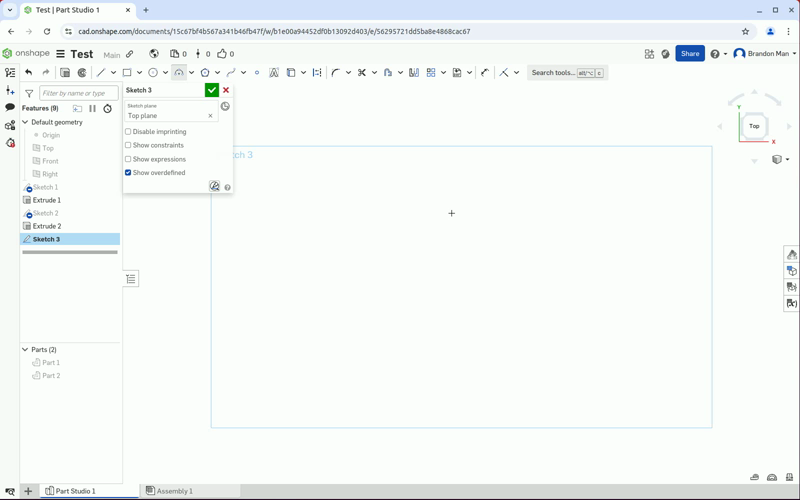
key_down(shift)
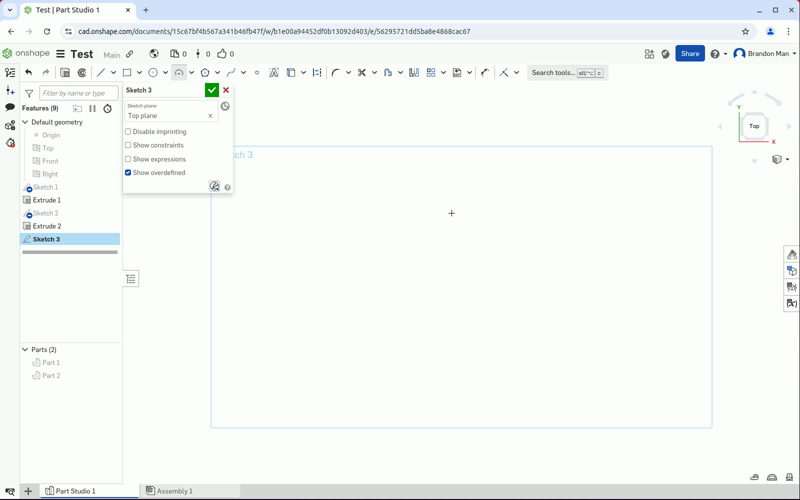
mouse_move(471, 213)
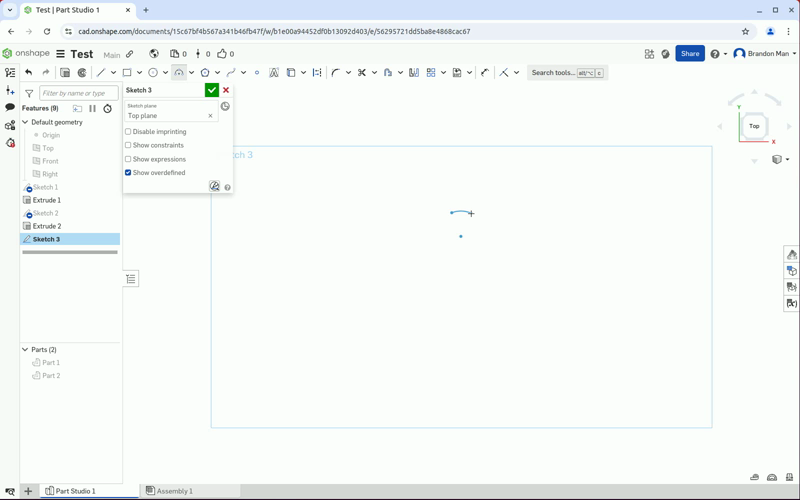
click(471, 213)
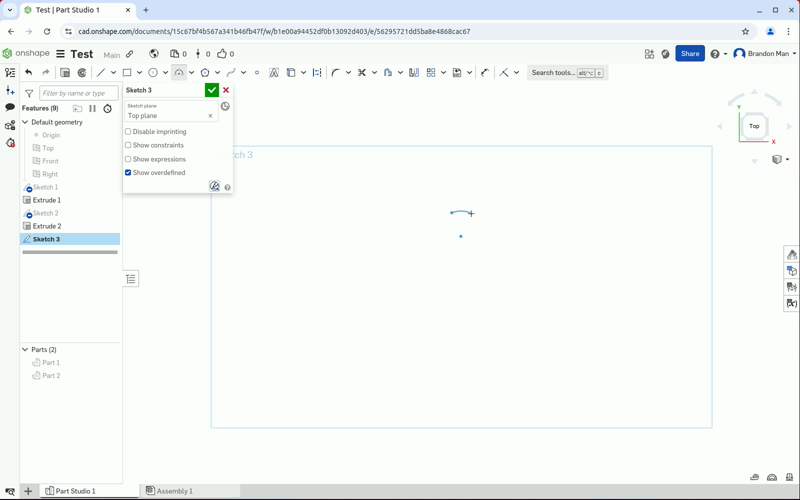
mouse_move(461, 219)
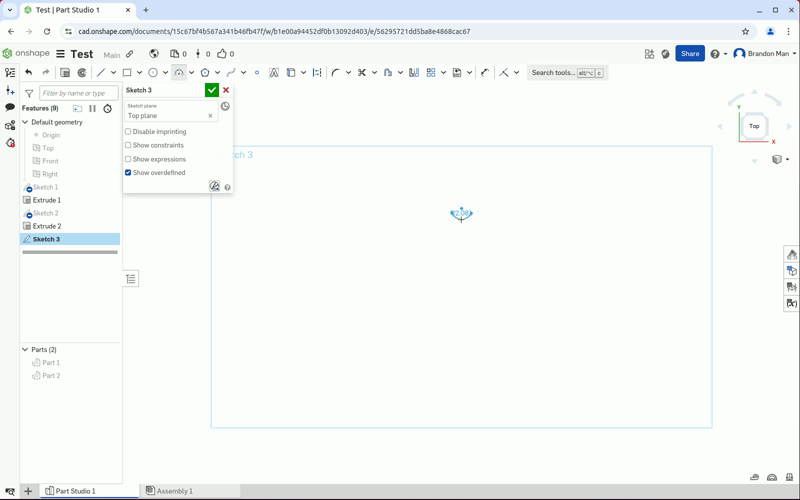
click(461, 219)
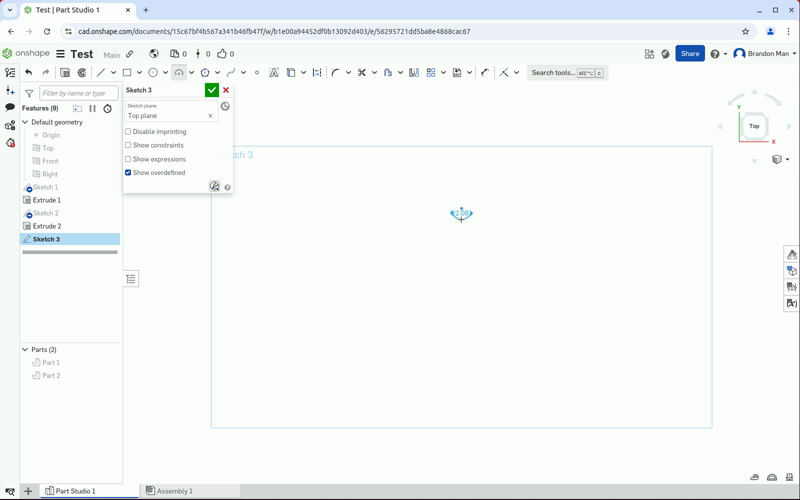
key_up(shift)
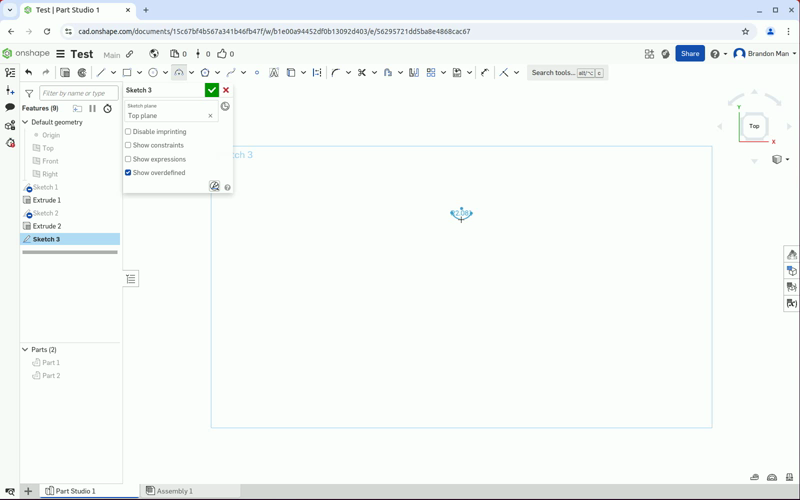
key(esc)
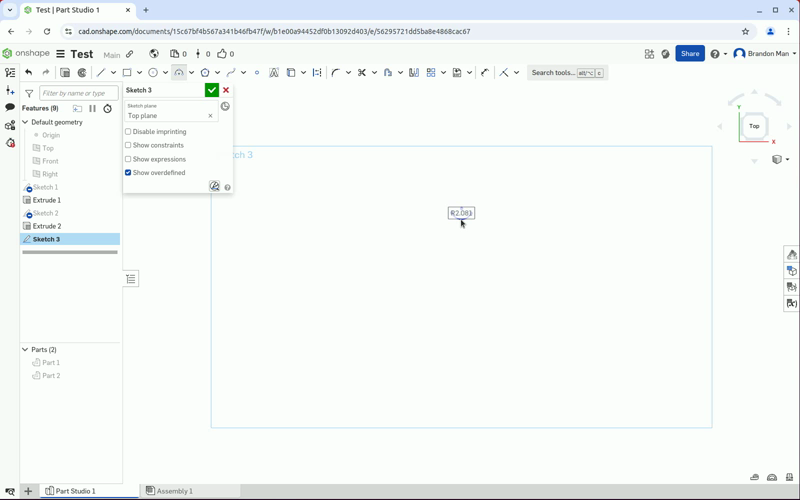
key(l)
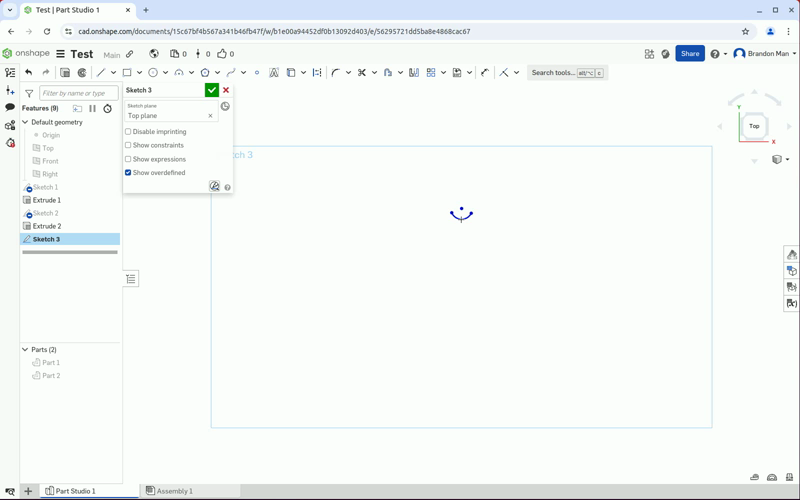
mouse_move(471, 213)
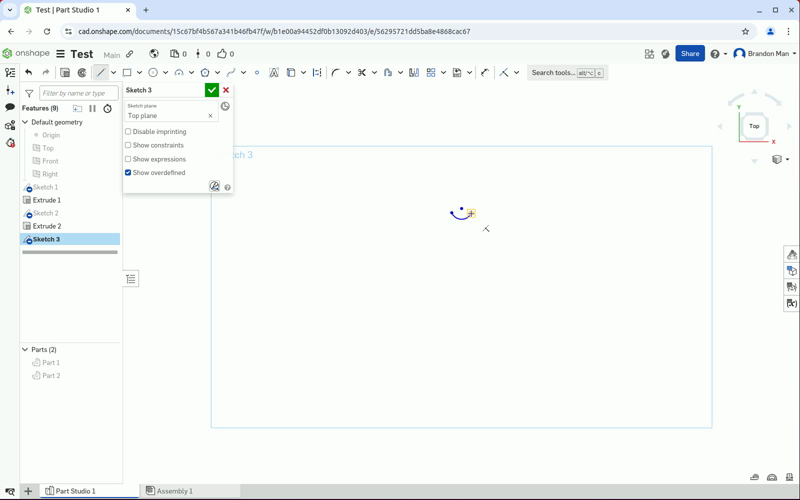
click(471, 213)
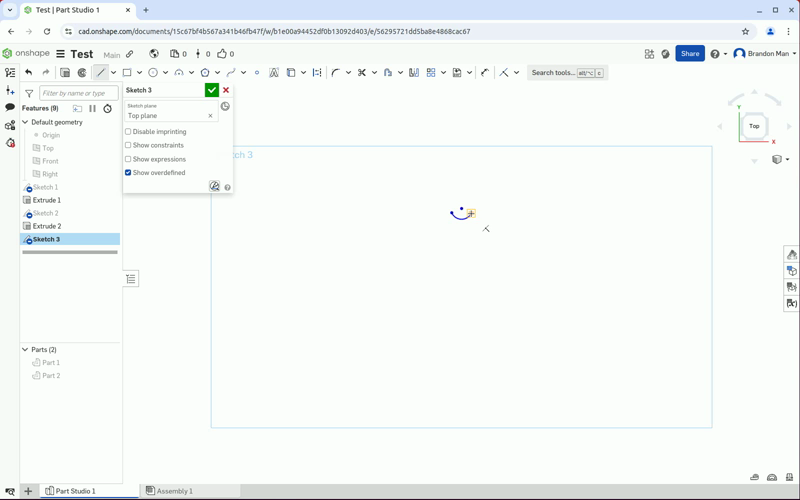
key_down(shift)
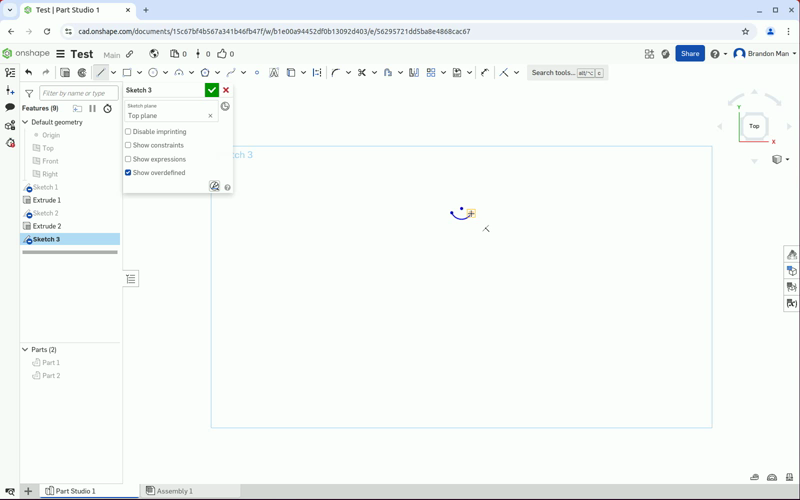
mouse_move(501, 213)
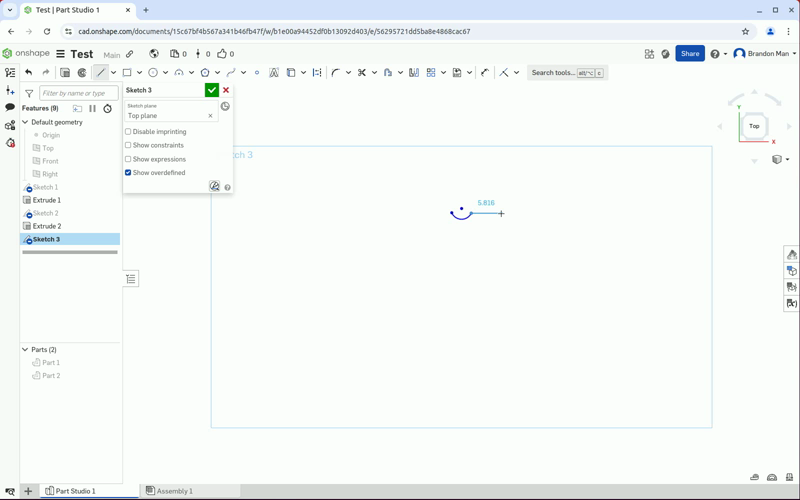
mouse_move(467, 211)
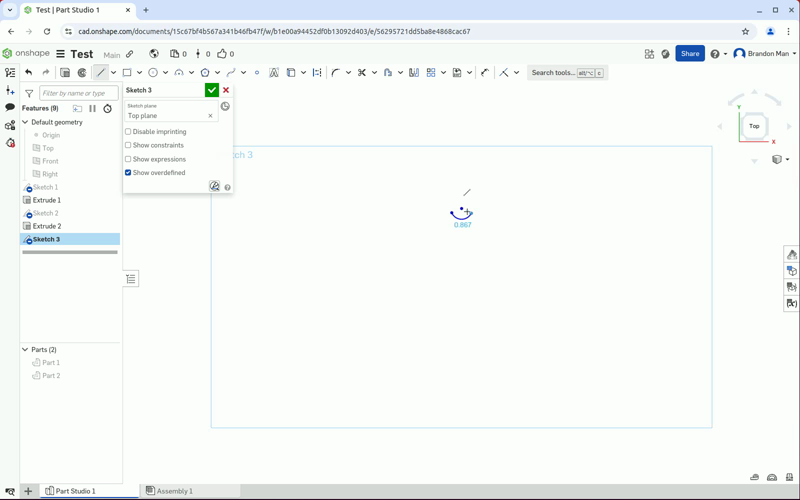
scroll(6)
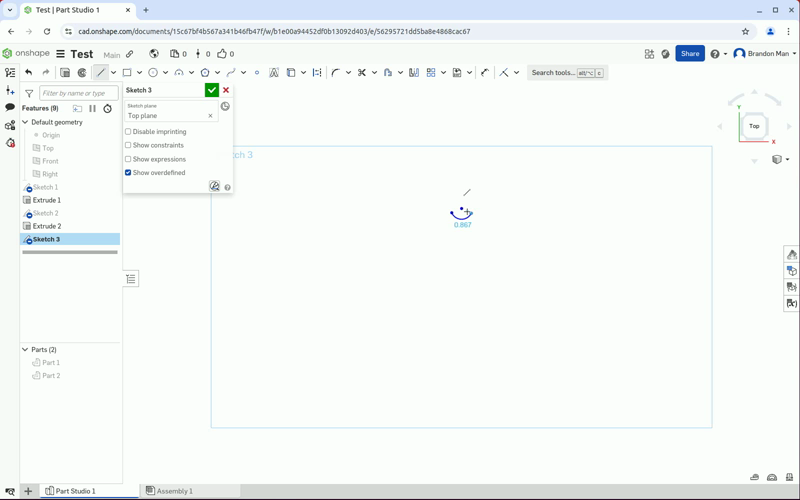
scroll(6)
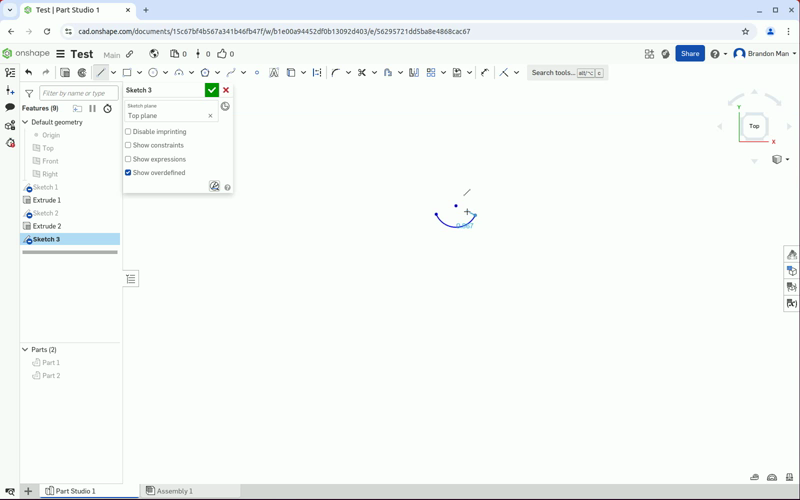
scroll(6)
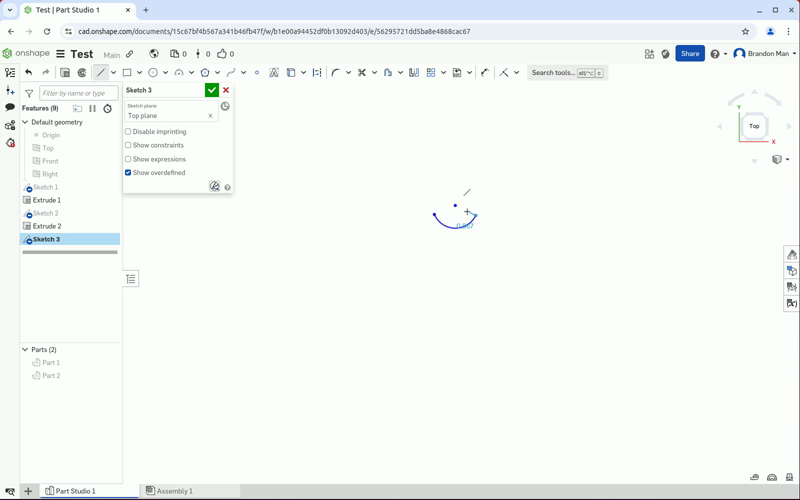
scroll(6)
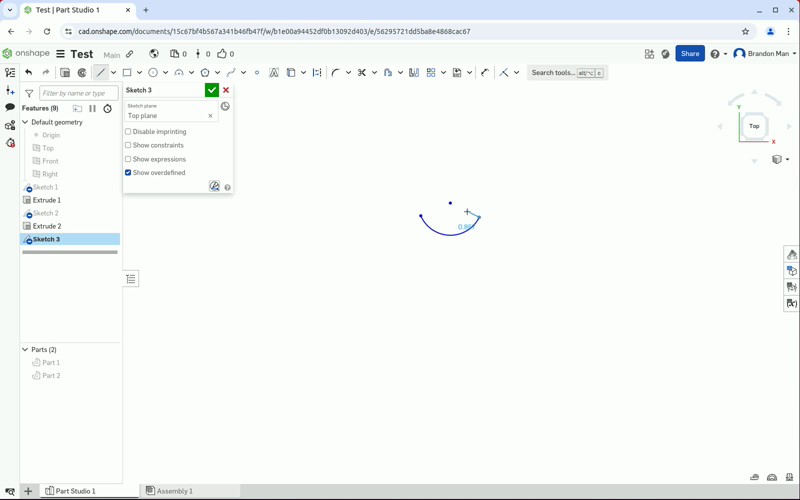
scroll(6)
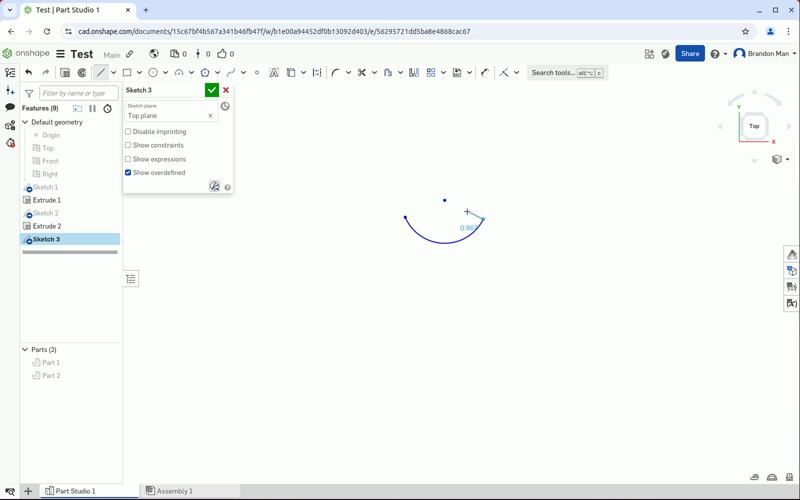
scroll(6)
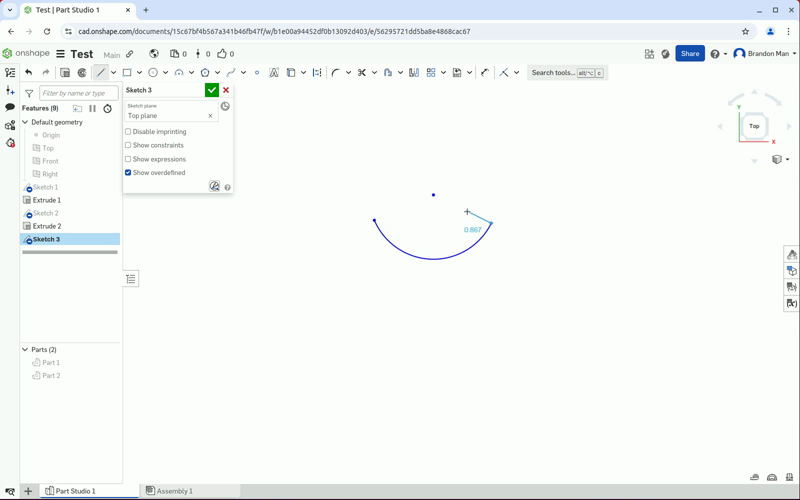
scroll(6)
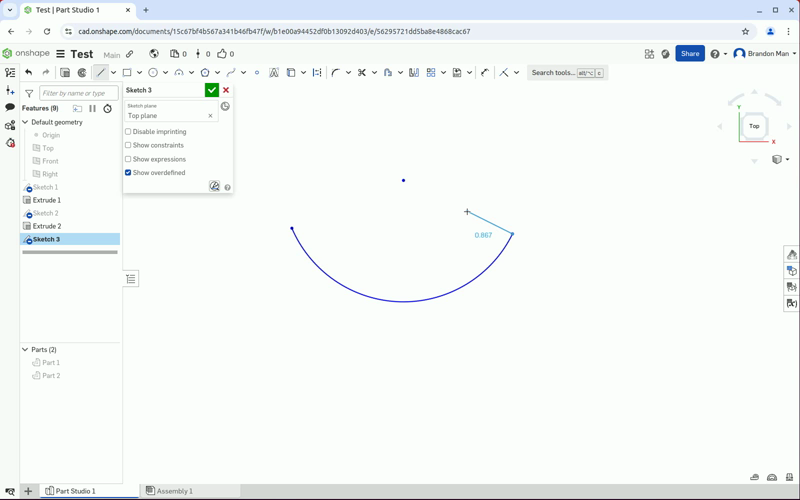
click(467, 211)
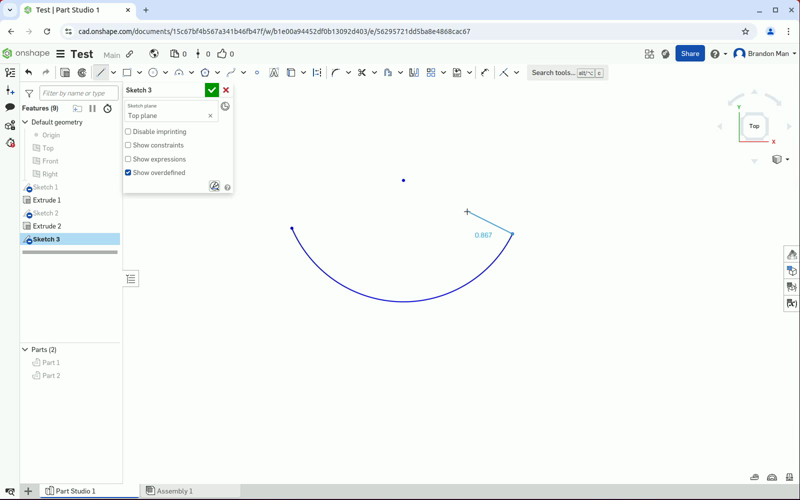
scroll(-6)
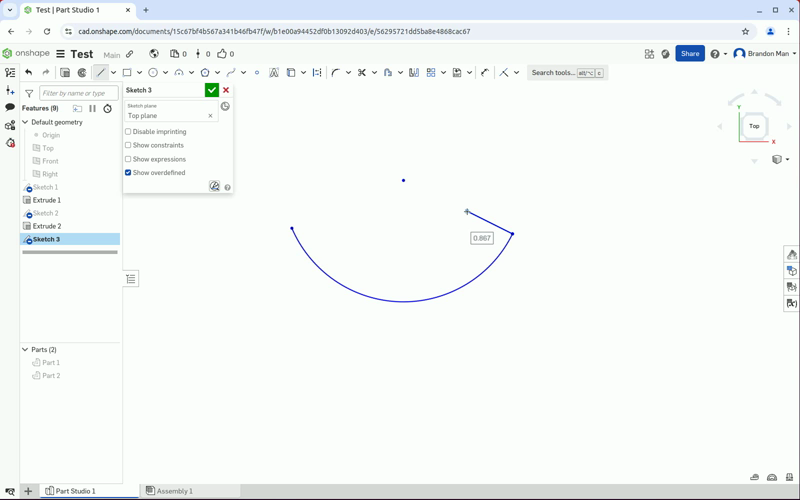
scroll(-6)
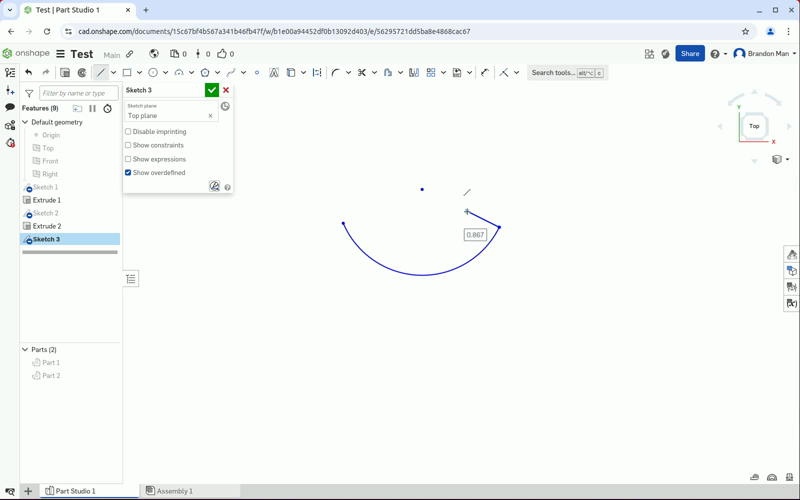
scroll(-6)
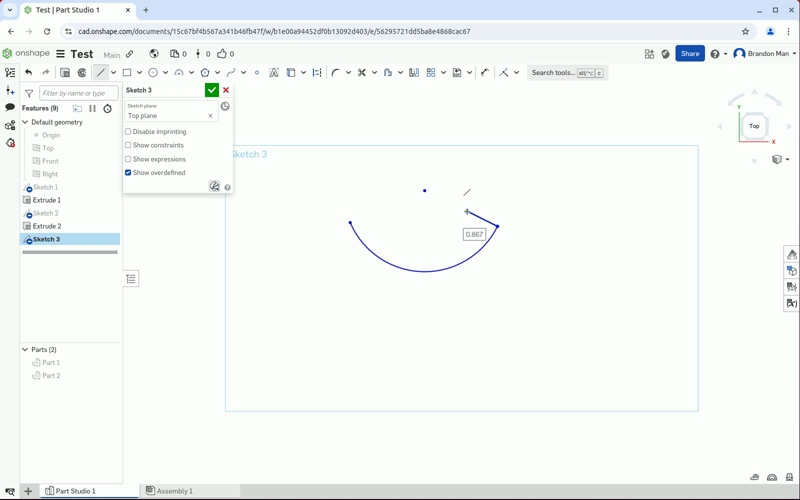
scroll(-6)
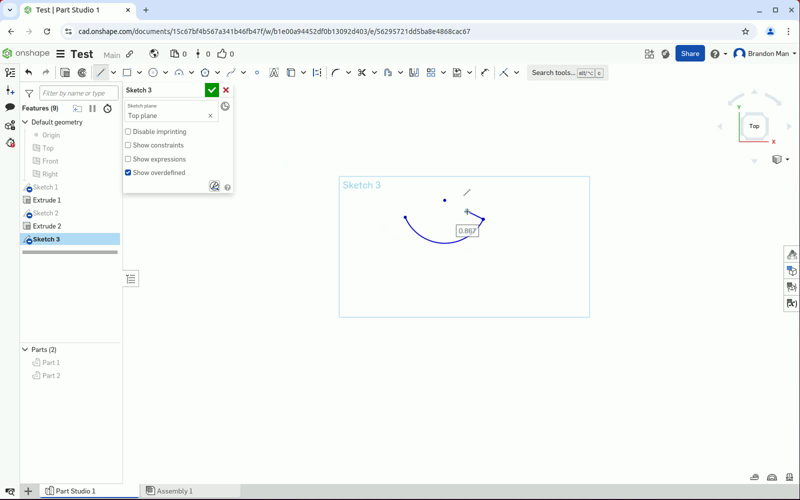
scroll(-6)
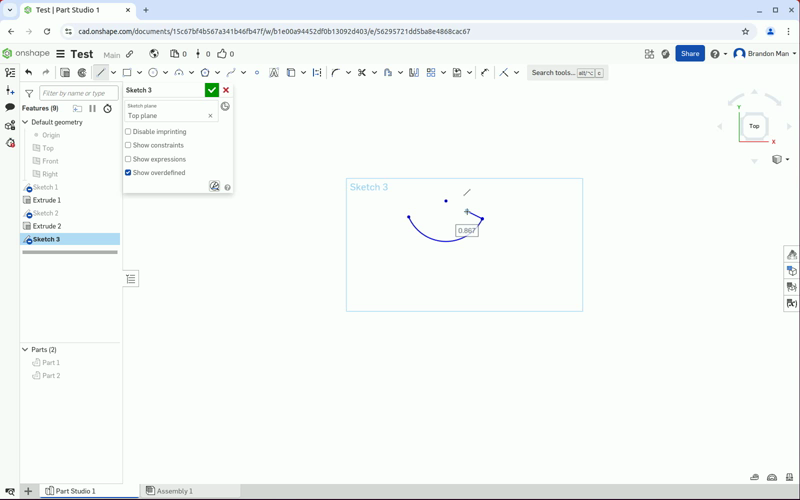
scroll(-6)
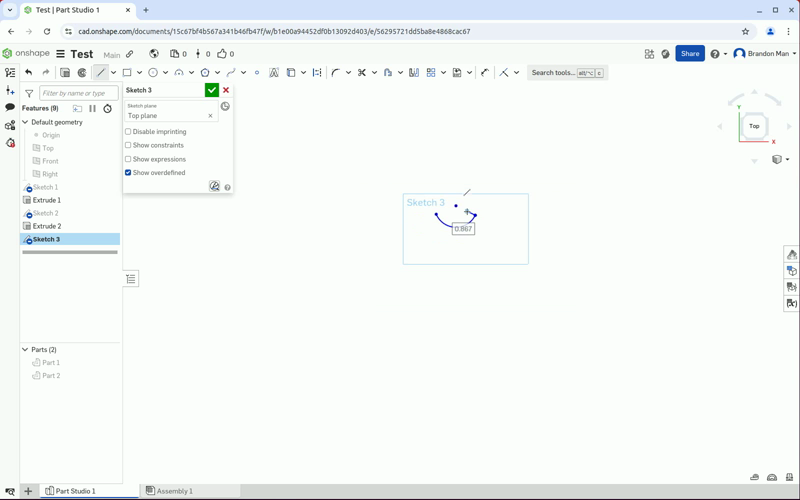
scroll(-6)
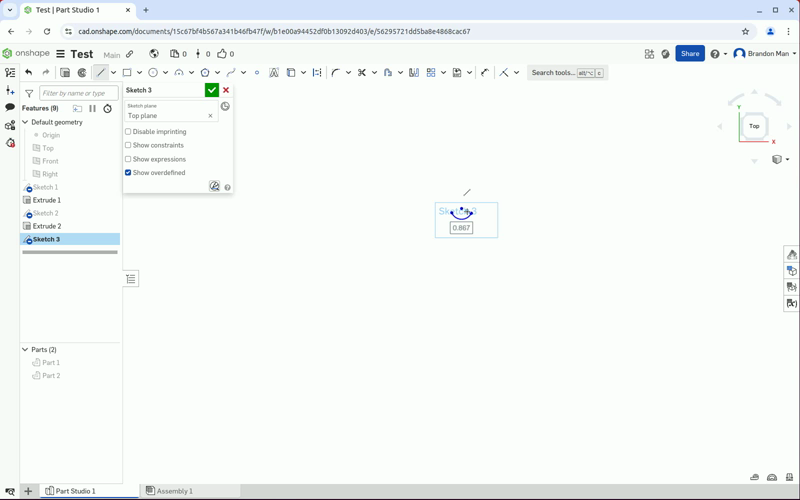
key_up(shift)
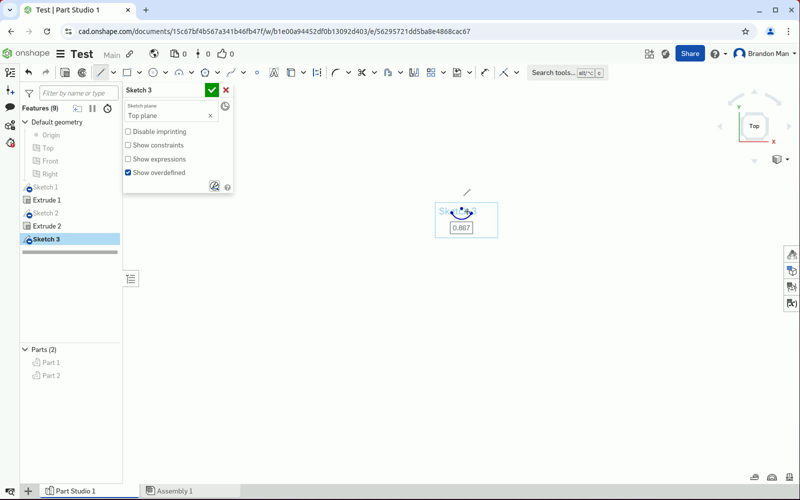
key(esc)
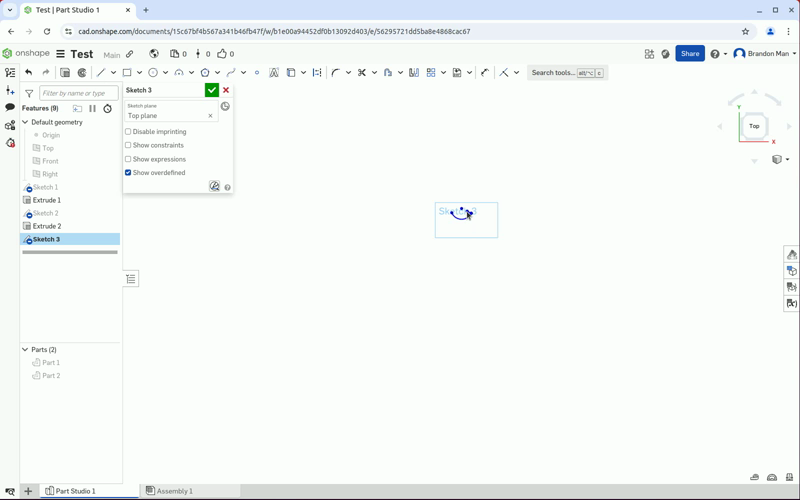
key(a)
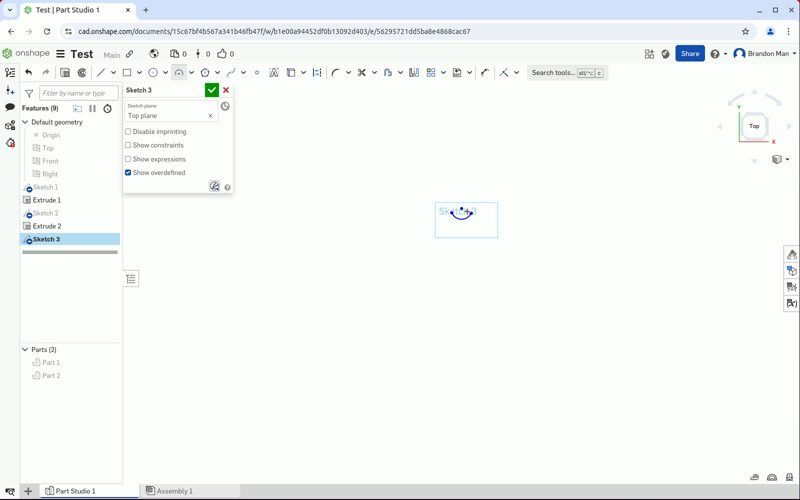
mouse_move(467, 211)
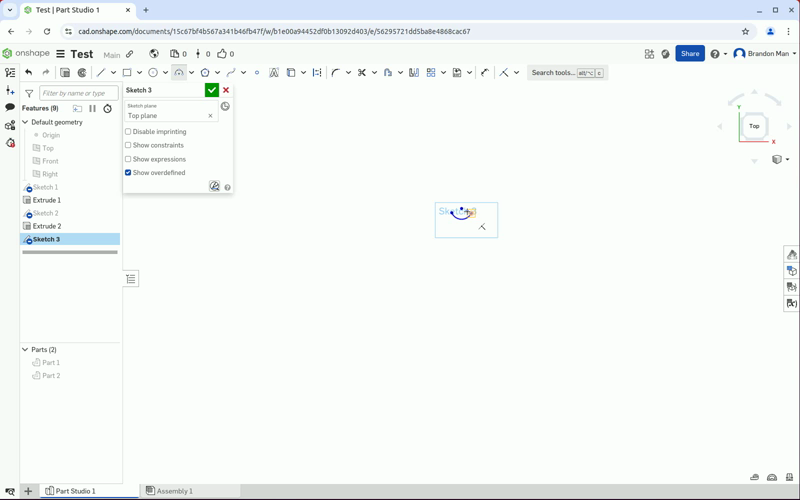
scroll(6)
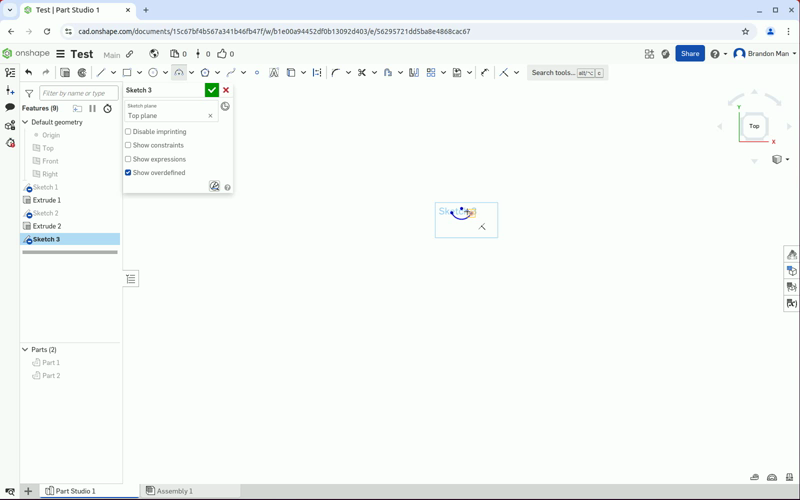
scroll(6)
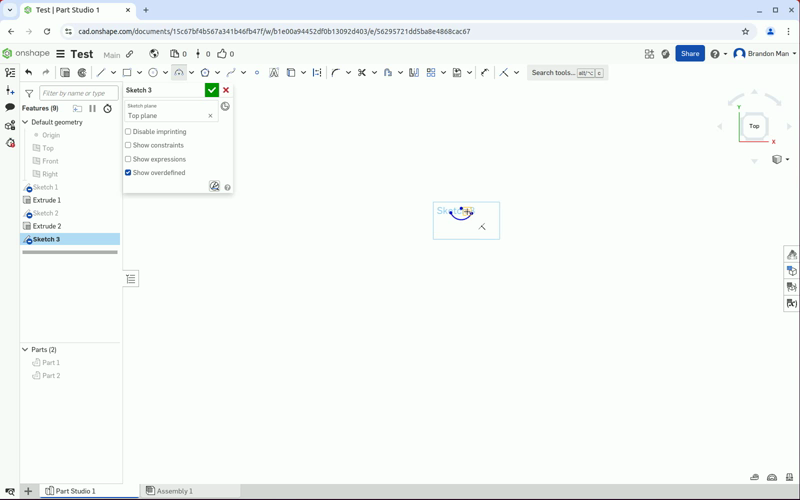
scroll(6)
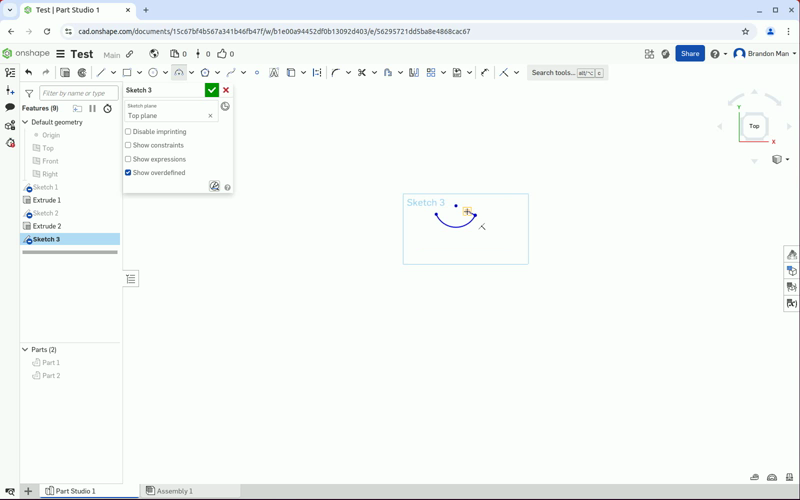
scroll(6)
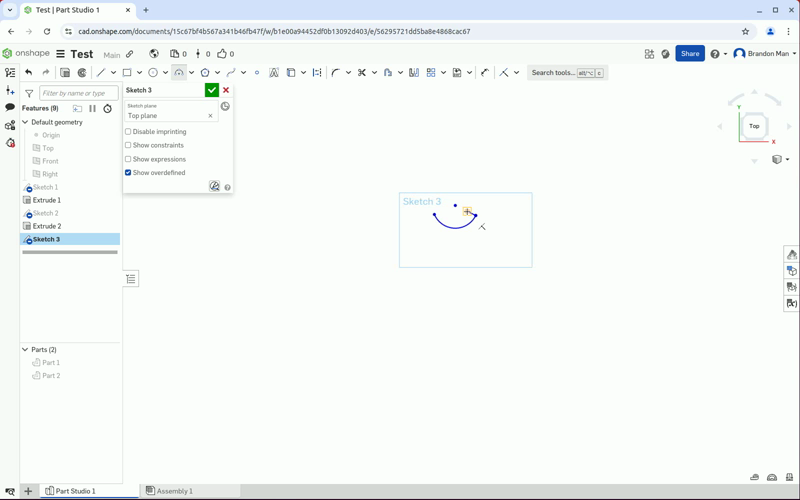
scroll(6)
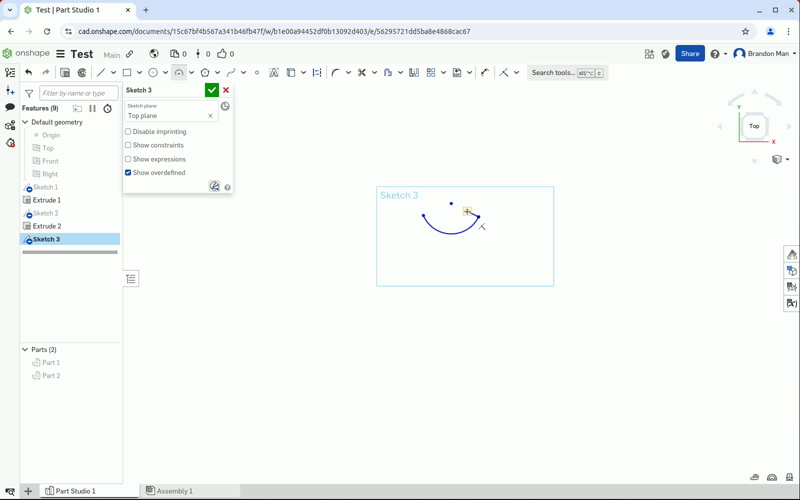
scroll(6)
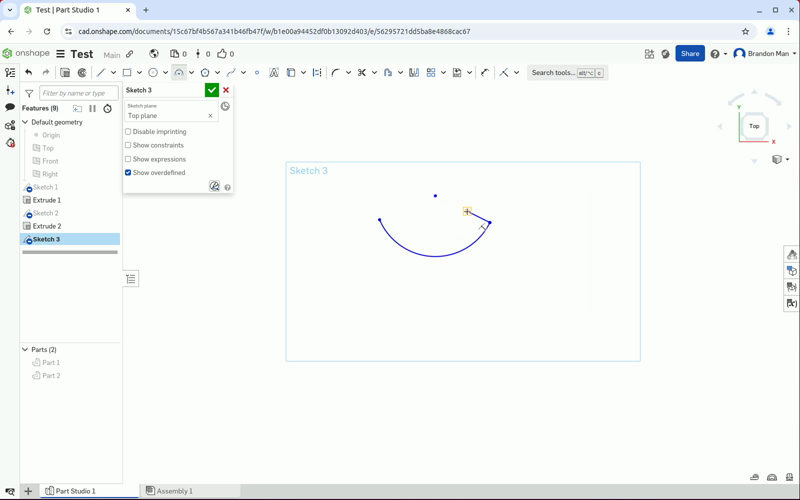
scroll(6)
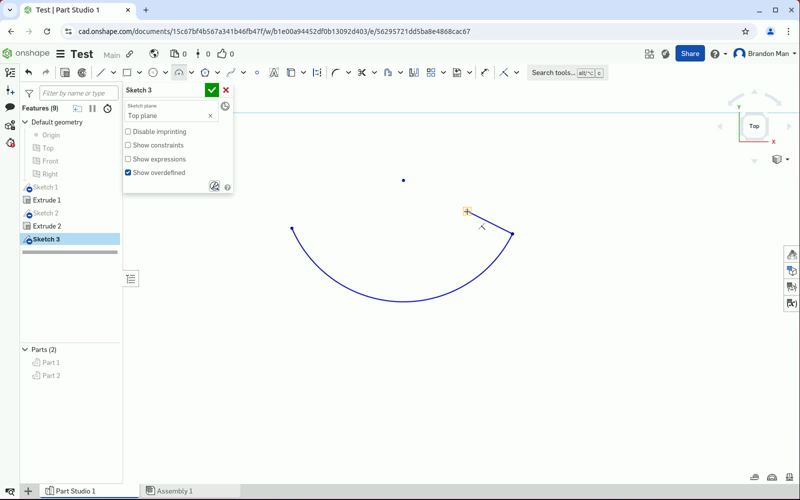
click(467, 211)
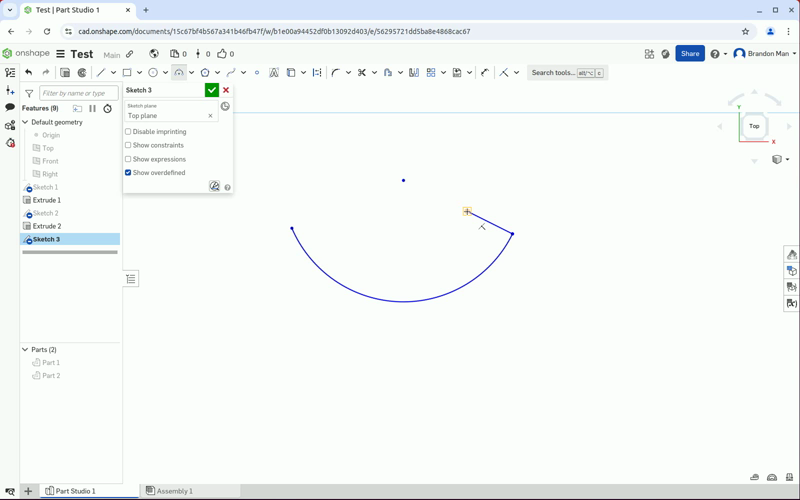
scroll(-6)
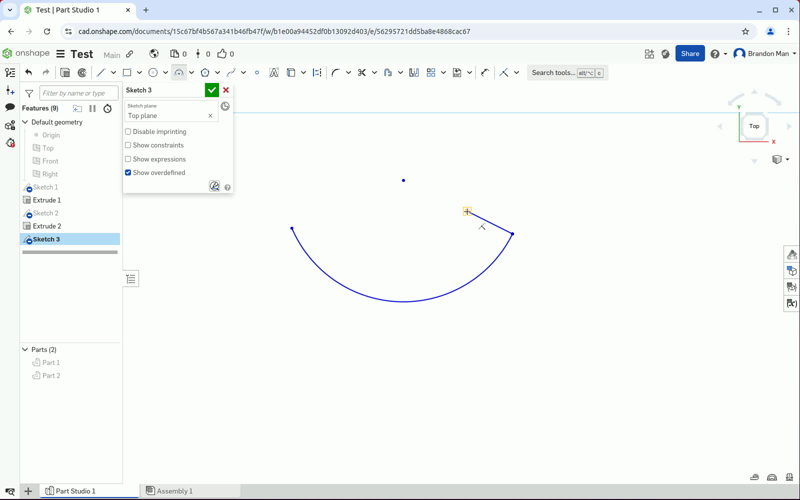
scroll(-6)
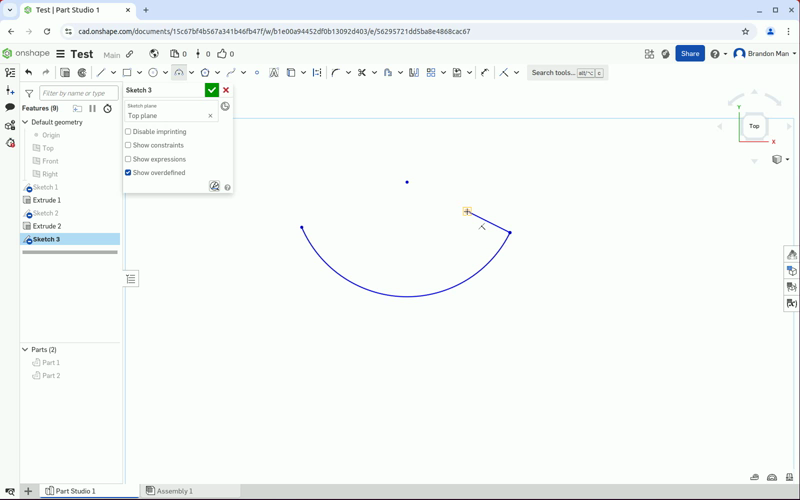
scroll(-6)
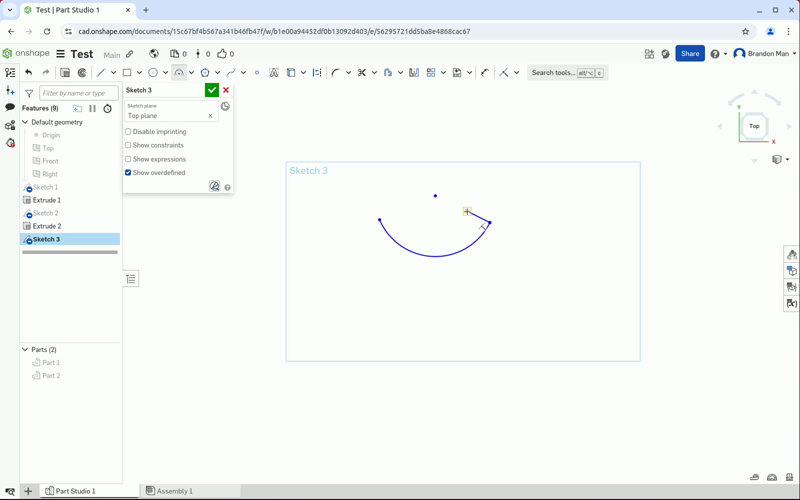
scroll(-6)
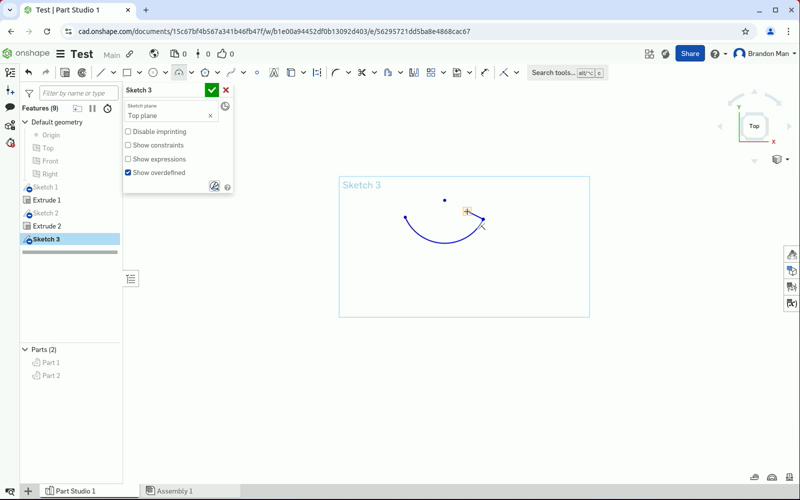
scroll(-6)
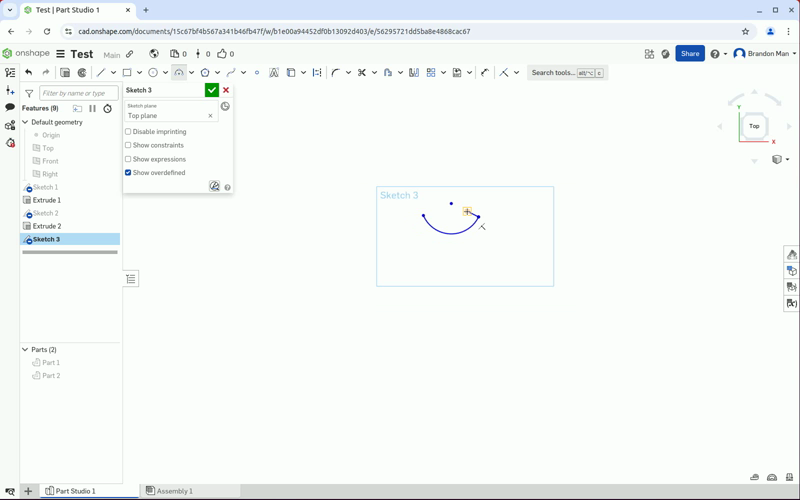
scroll(-6)
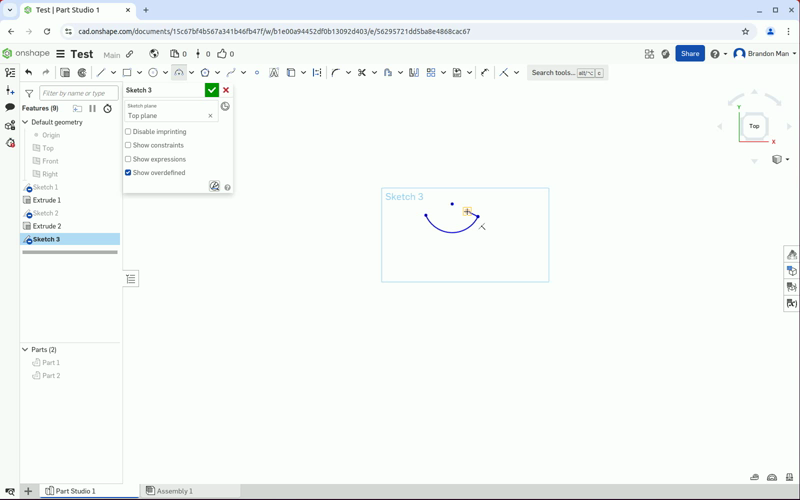
scroll(-6)
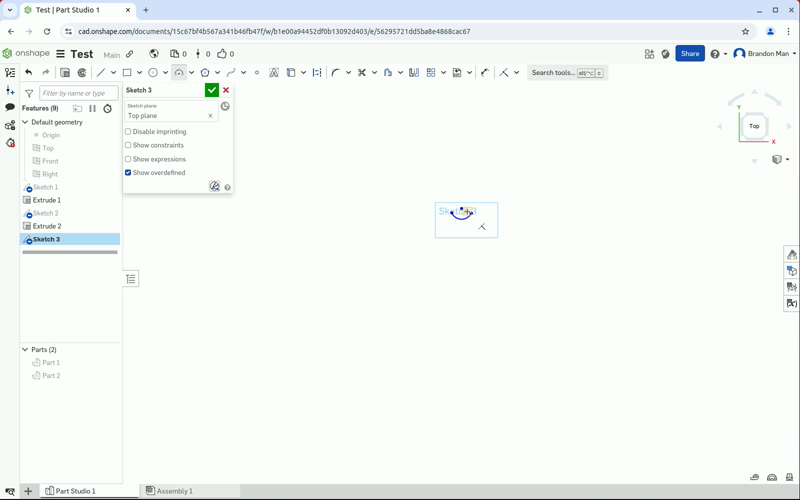
key_down(shift)
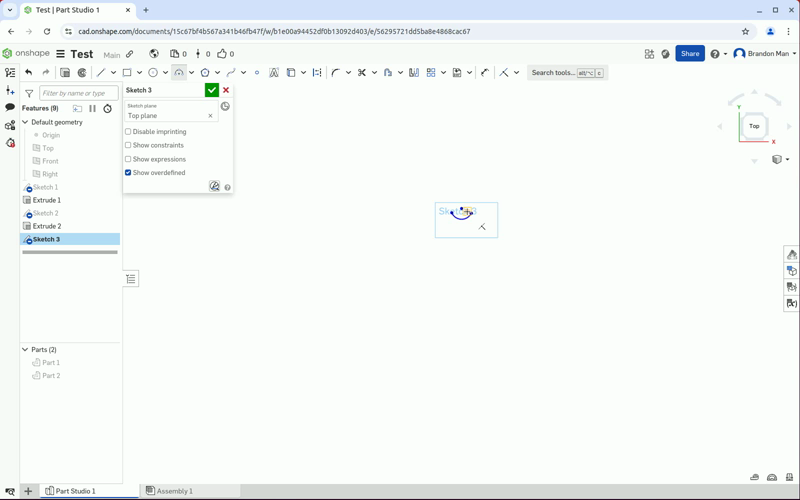
mouse_move(455, 210)
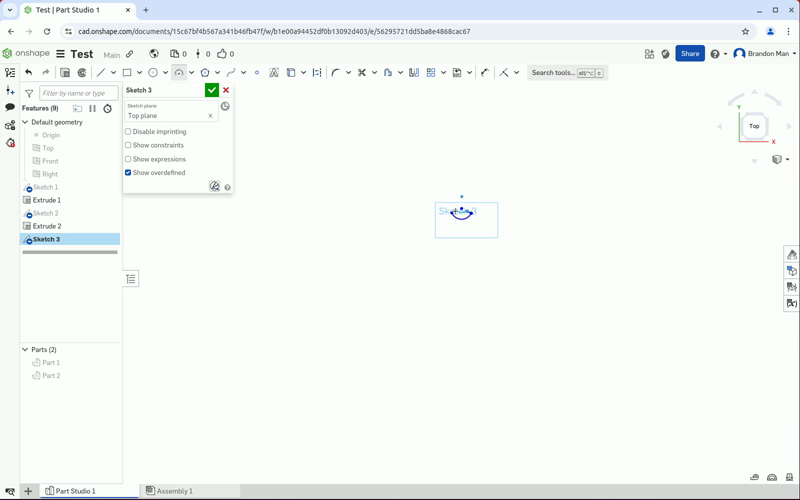
scroll(6)
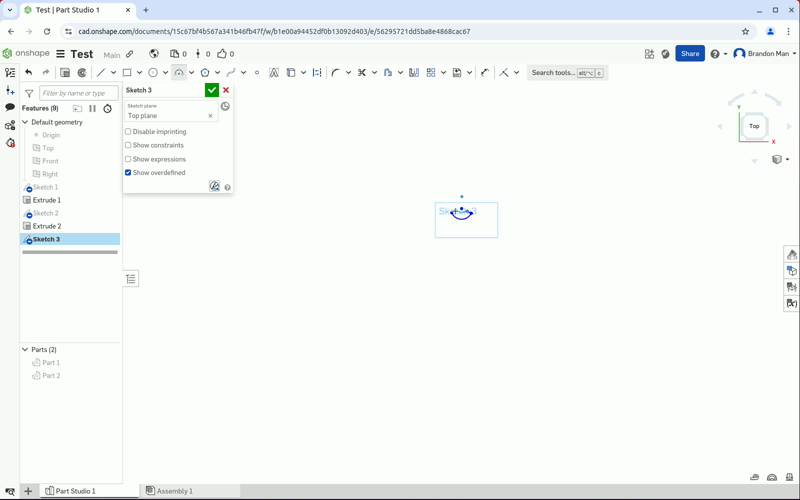
scroll(6)
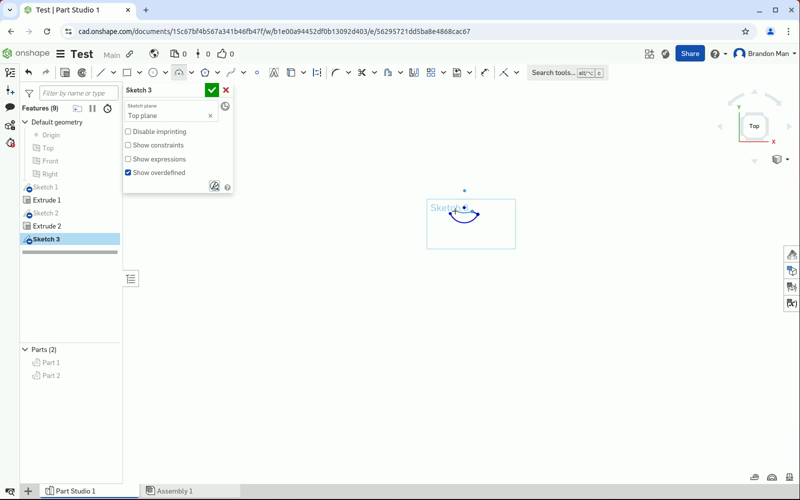
scroll(6)
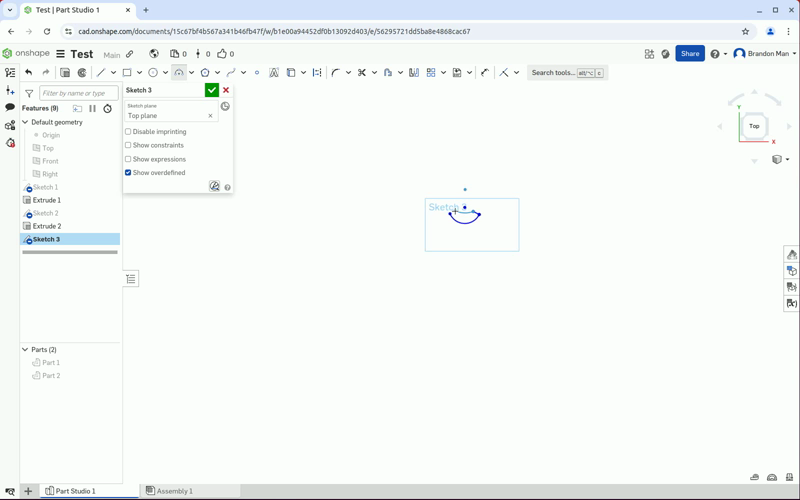
scroll(6)
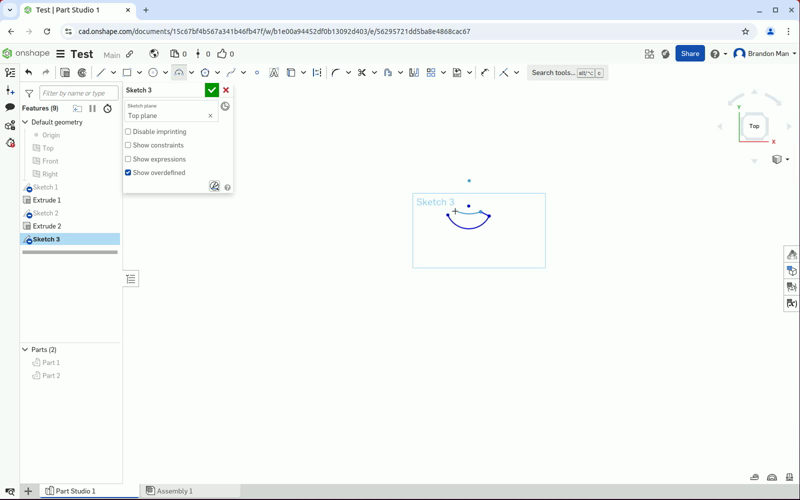
scroll(6)
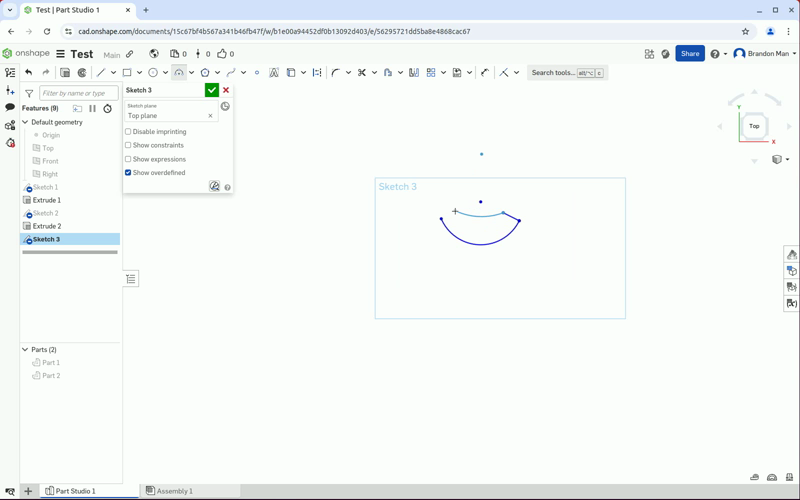
scroll(6)
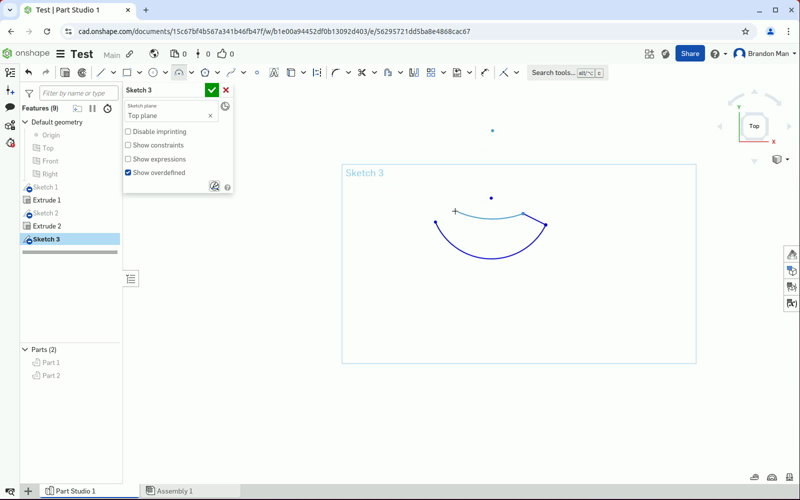
scroll(6)
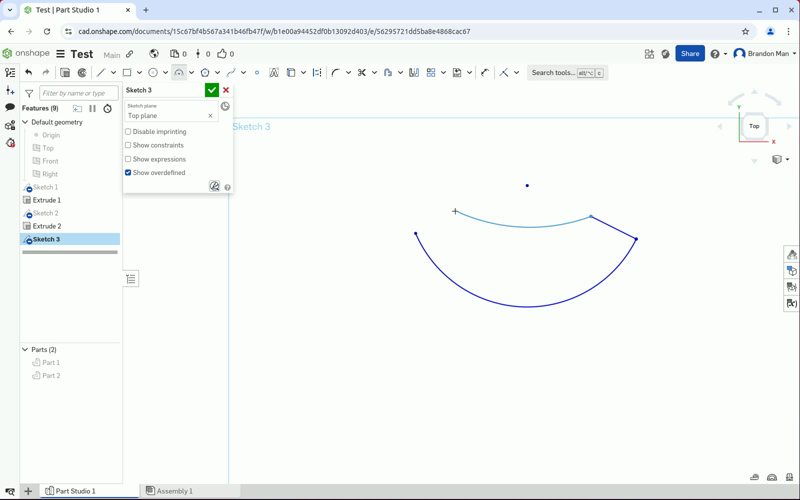
click(455, 210)
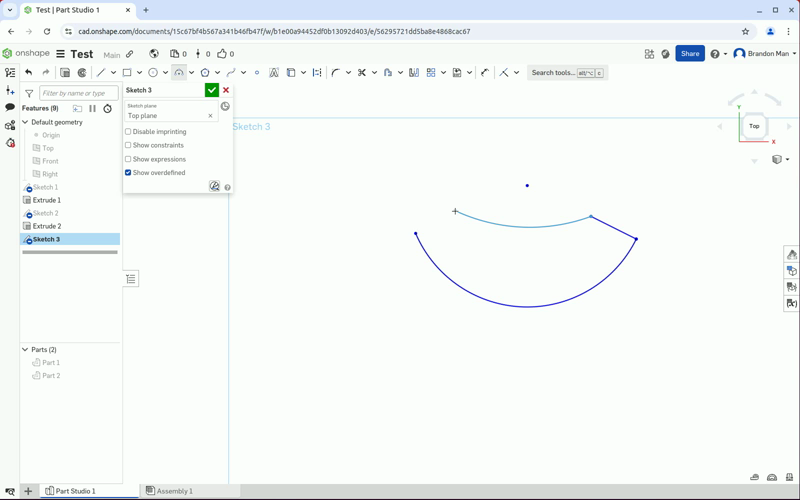
scroll(-6)
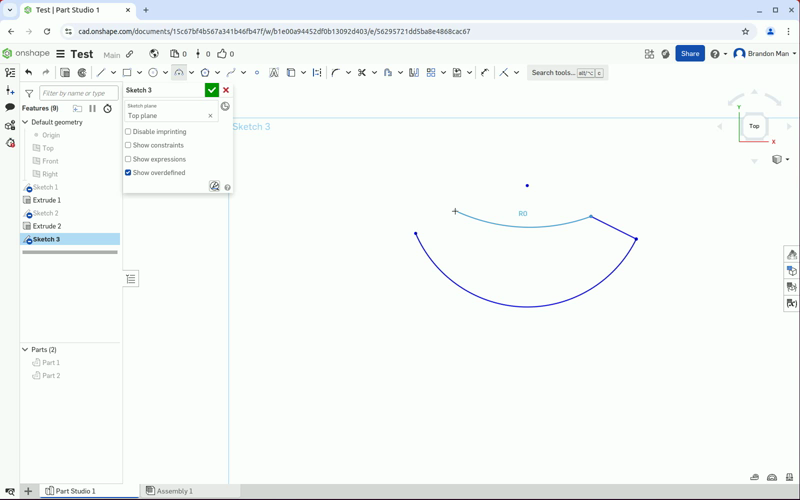
scroll(-6)
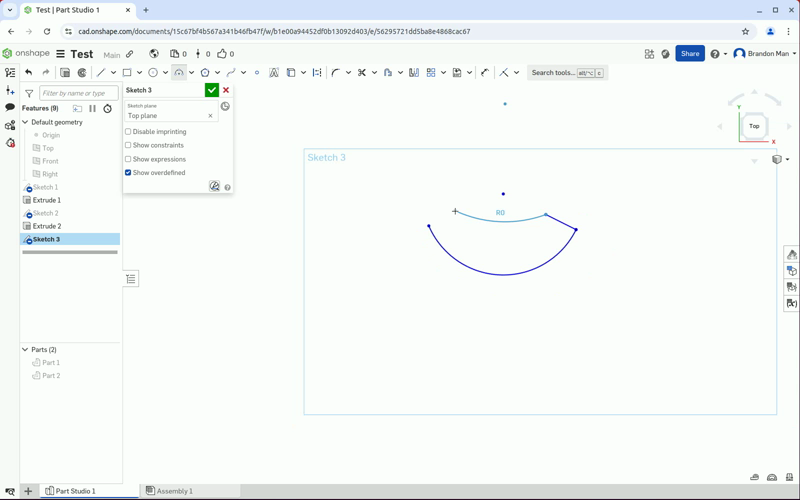
scroll(-6)
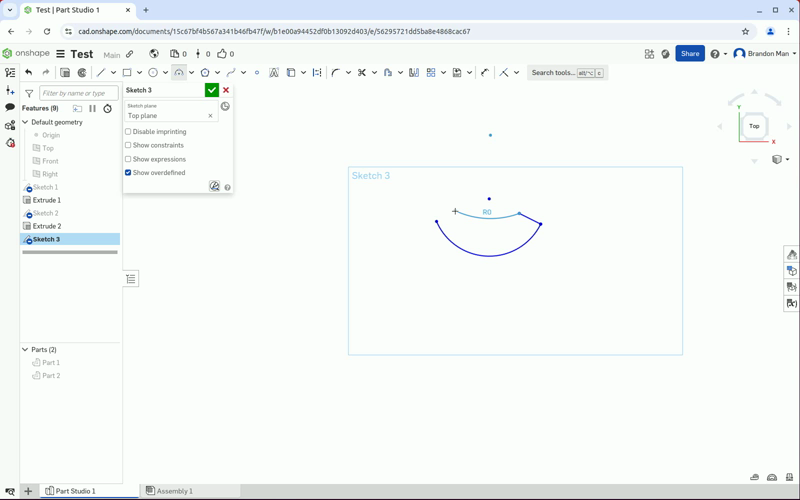
scroll(-6)
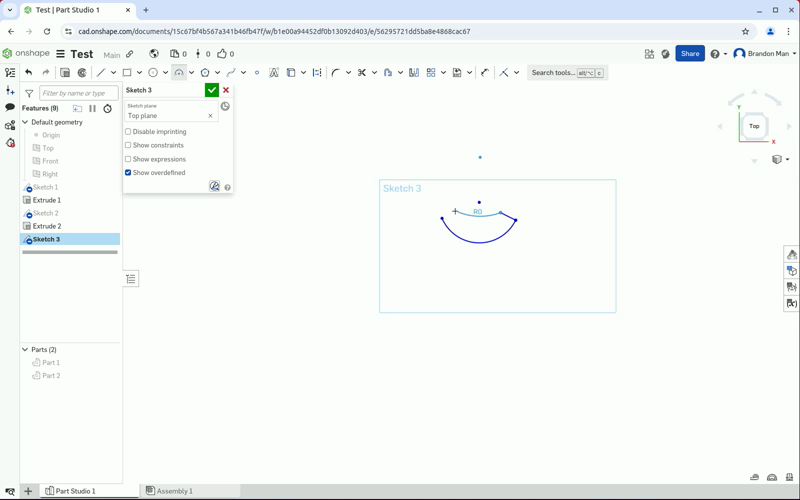
scroll(-6)
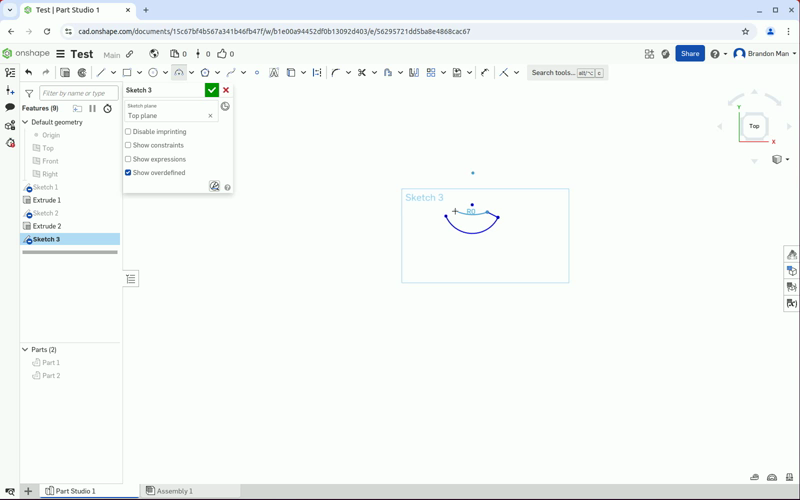
scroll(-6)
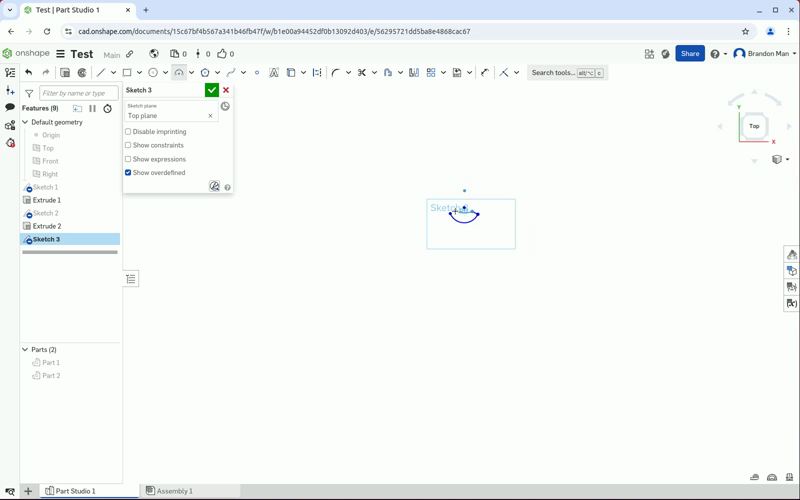
scroll(-6)
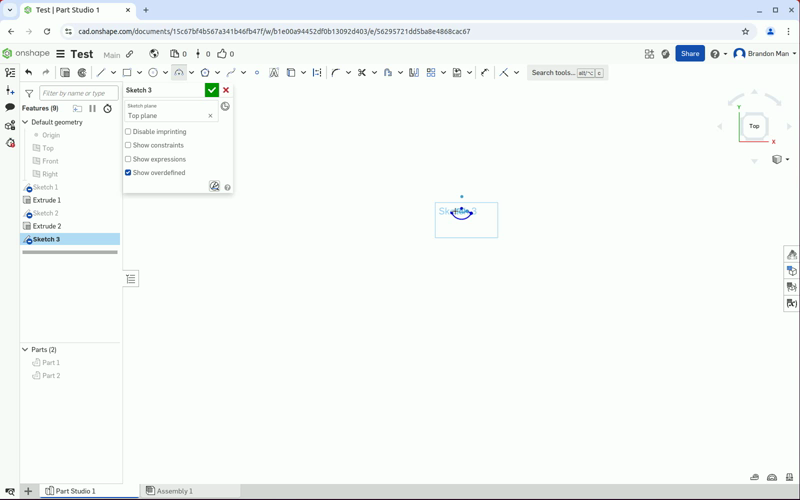
mouse_move(461, 215)
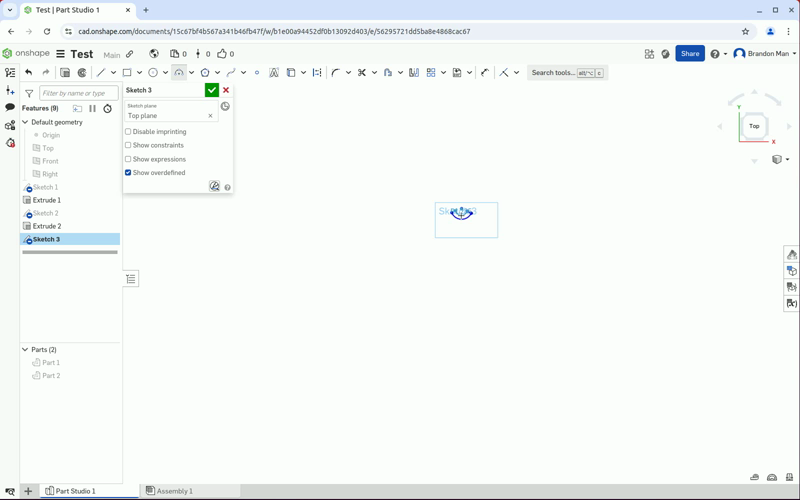
scroll(6)
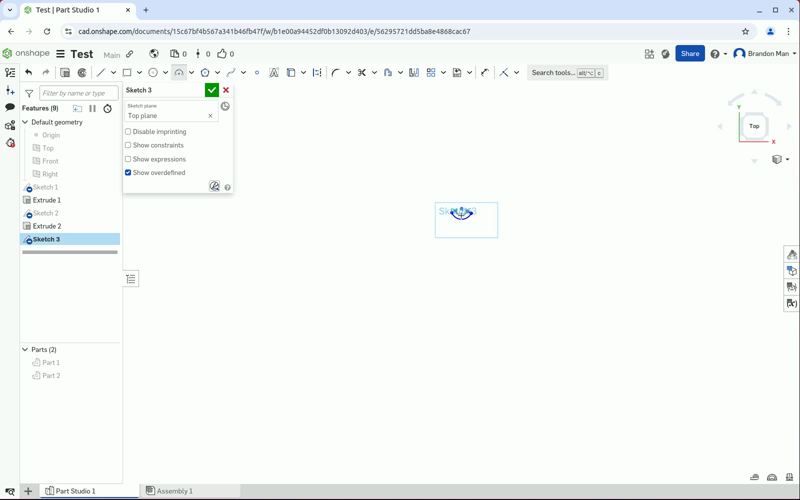
scroll(6)
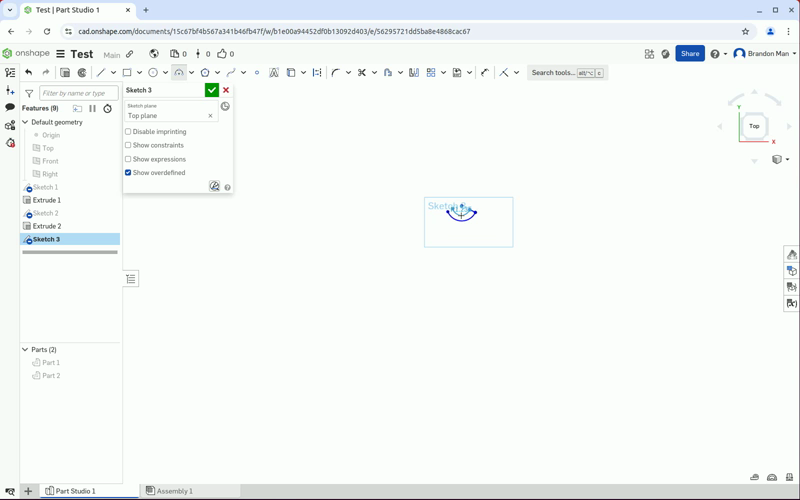
scroll(6)
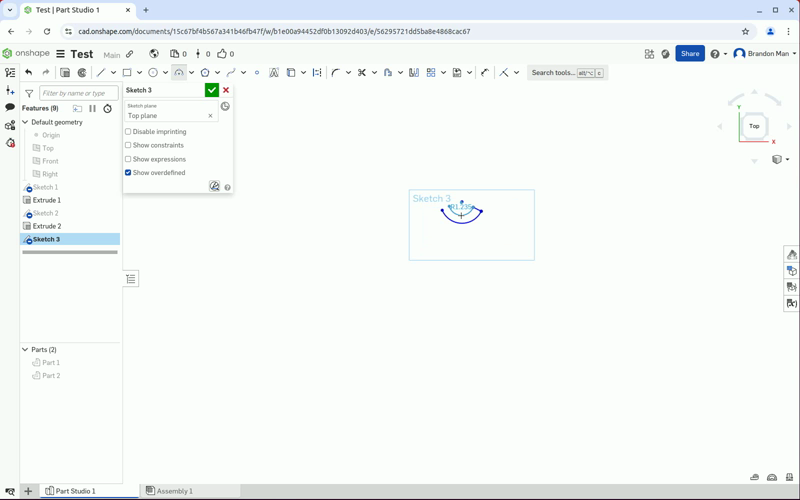
scroll(6)
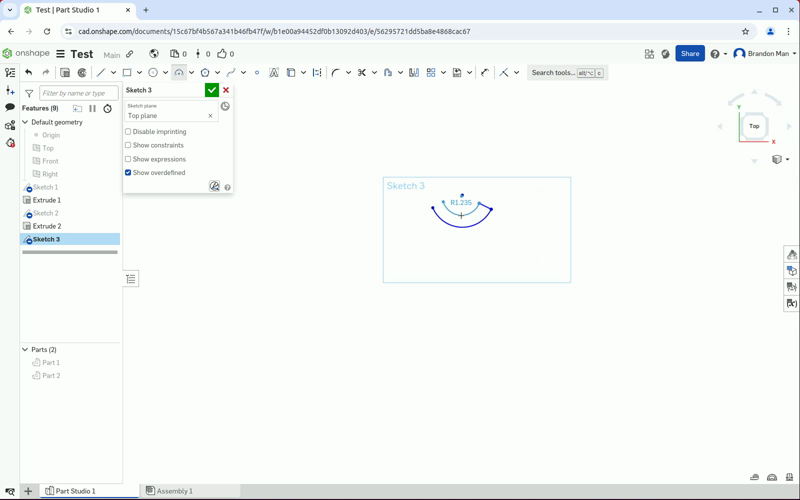
scroll(6)
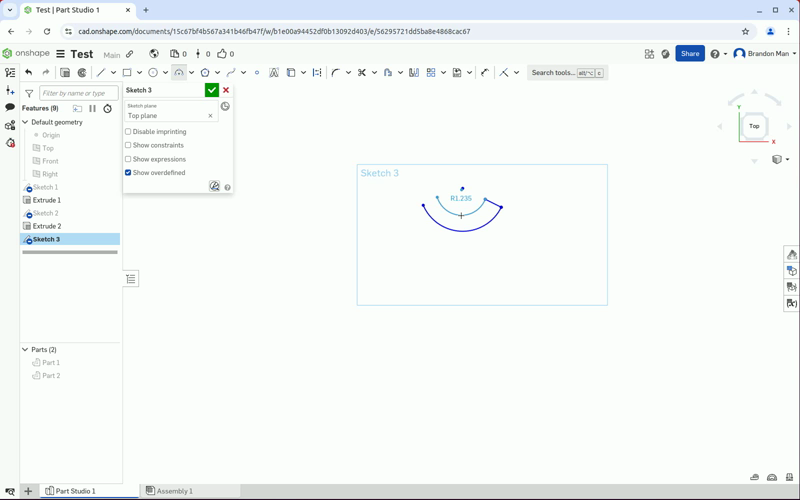
scroll(6)
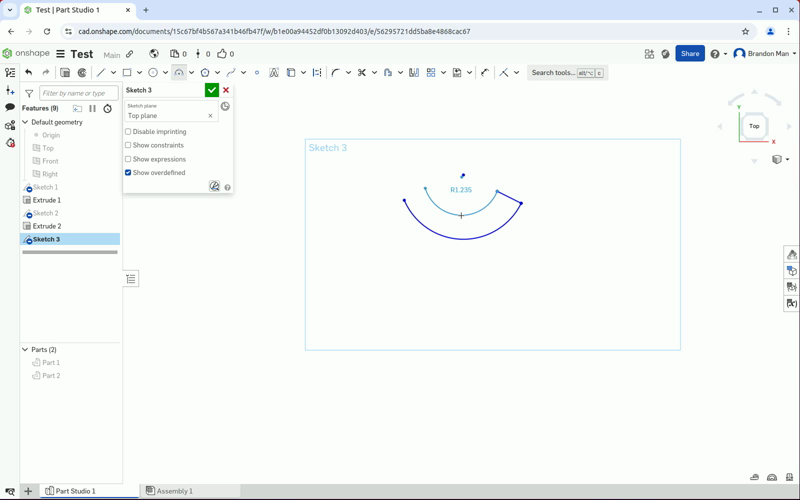
scroll(6)
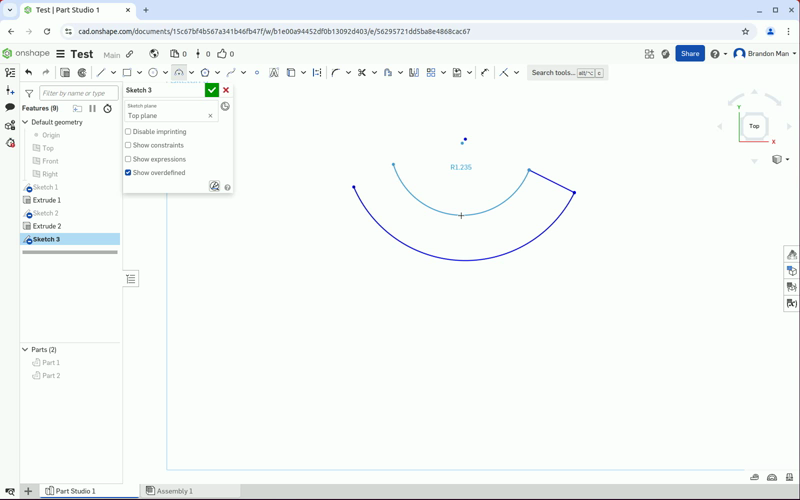
click(461, 215)
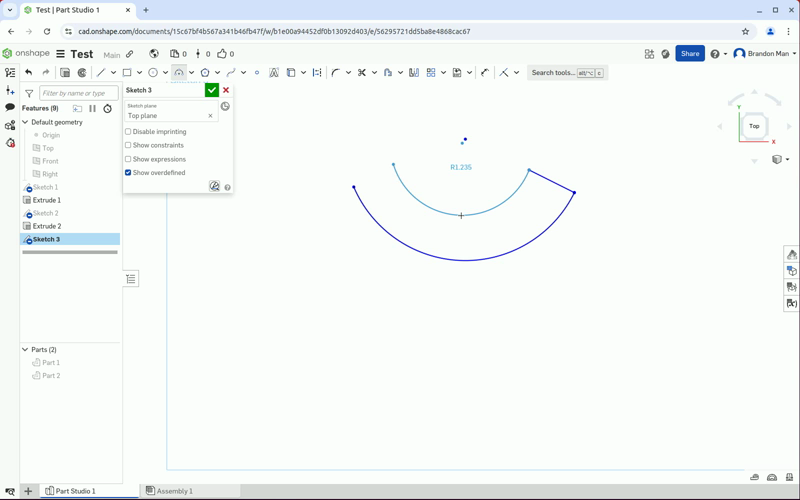
scroll(-6)
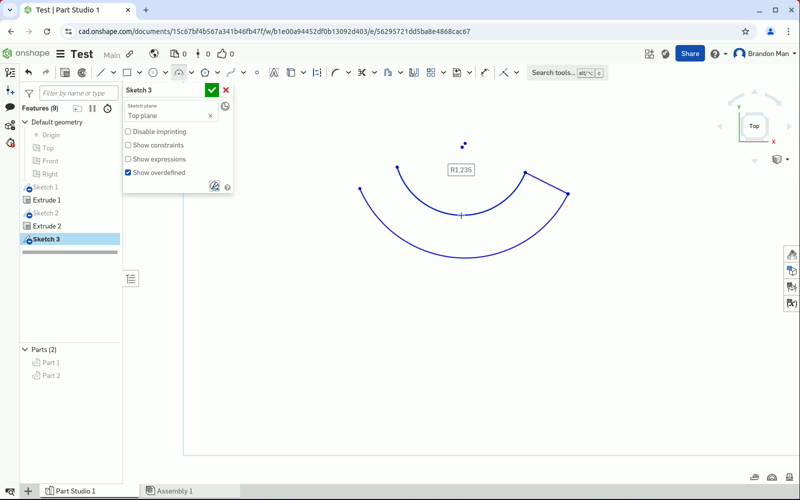
scroll(-6)
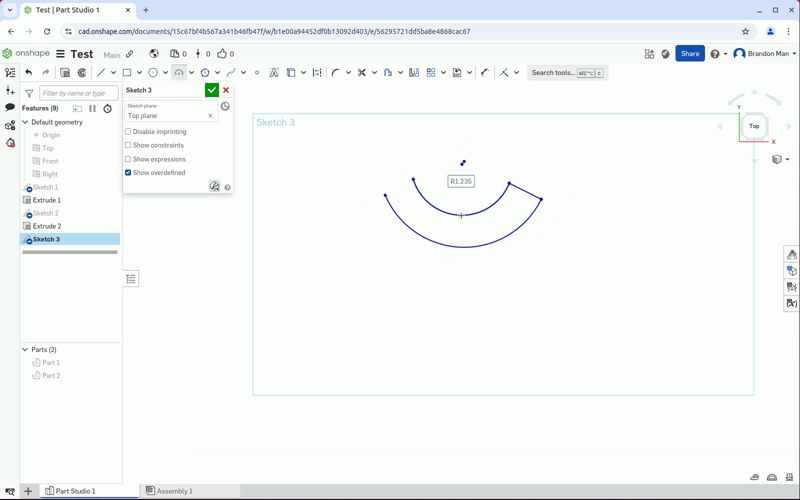
scroll(-6)
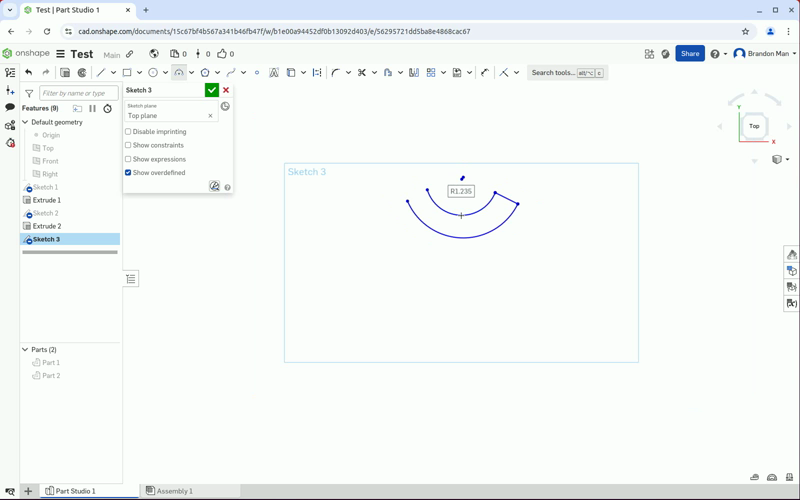
scroll(-6)
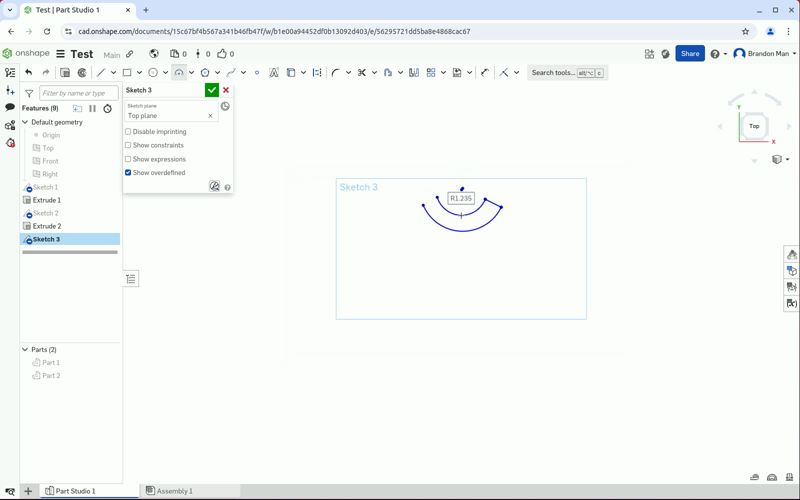
scroll(-6)
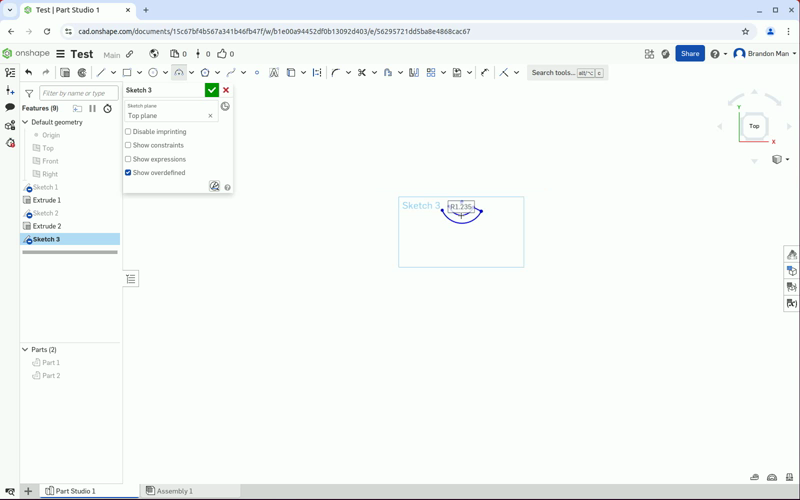
scroll(-6)
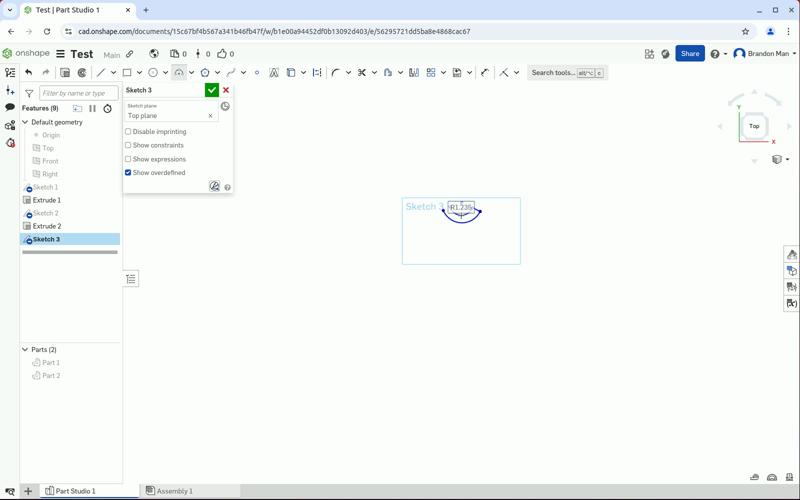
scroll(-6)
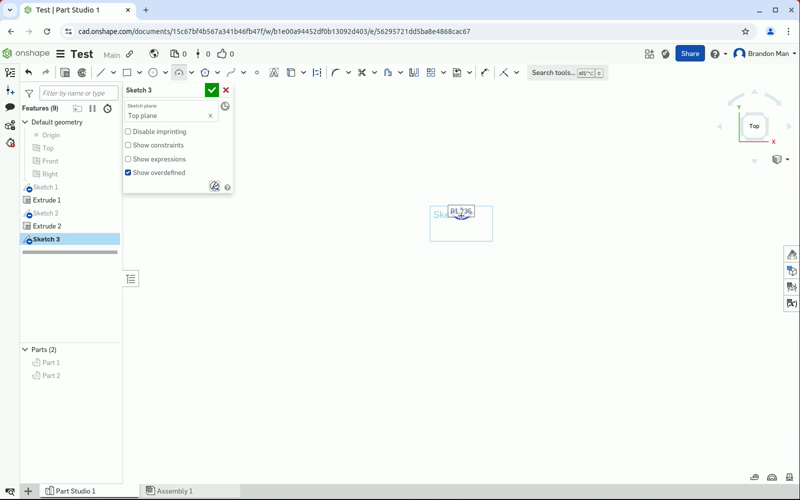
key_up(shift)
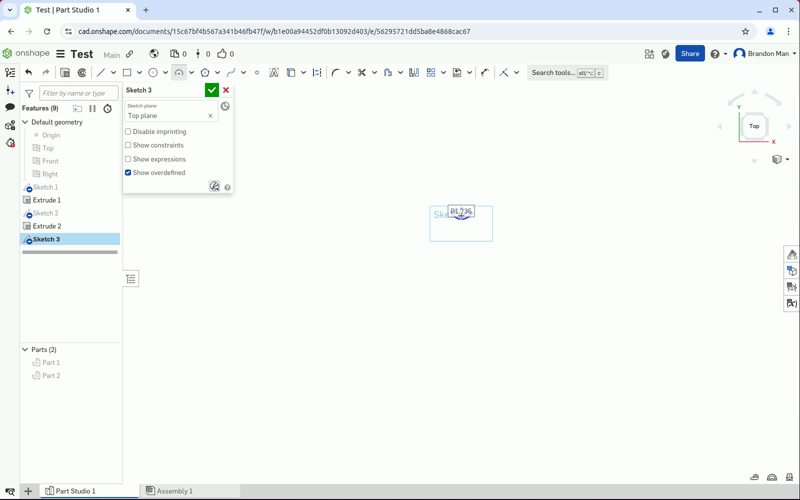
key(esc)
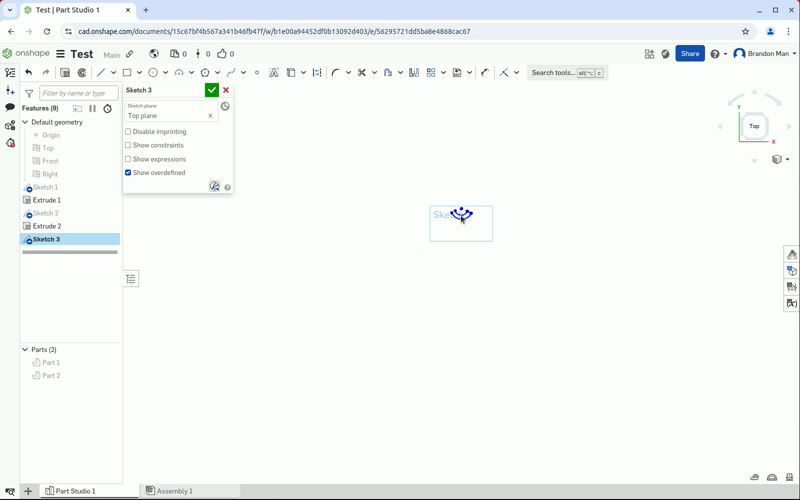
key(l)
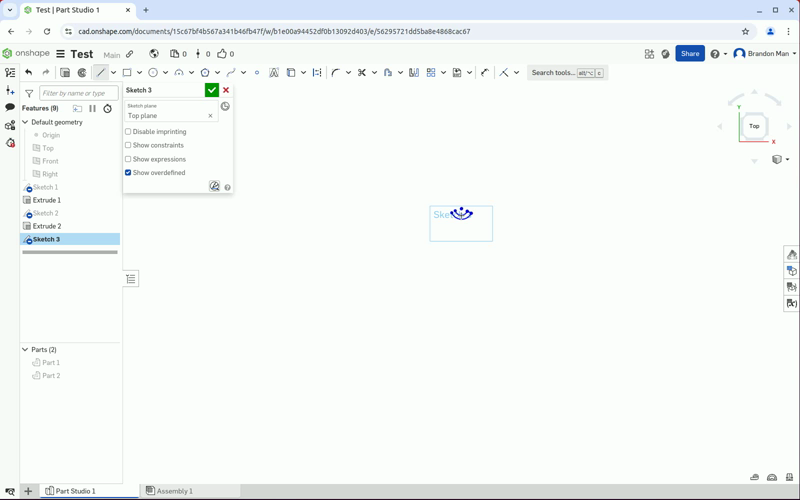
mouse_move(455, 210)
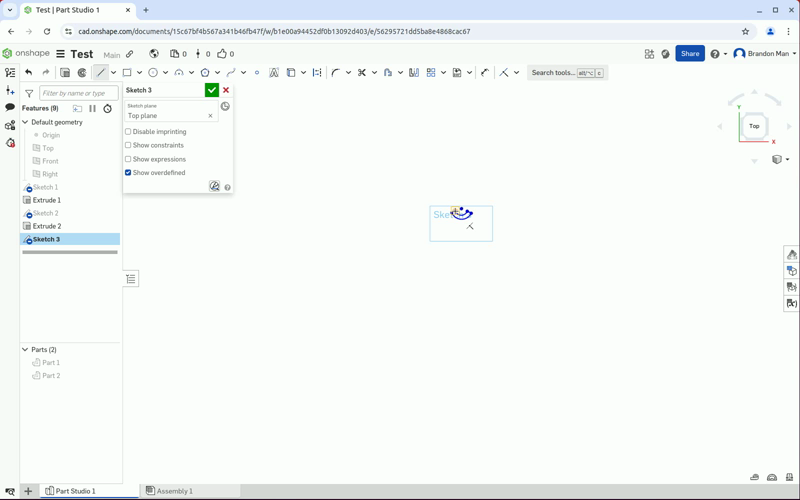
scroll(6)
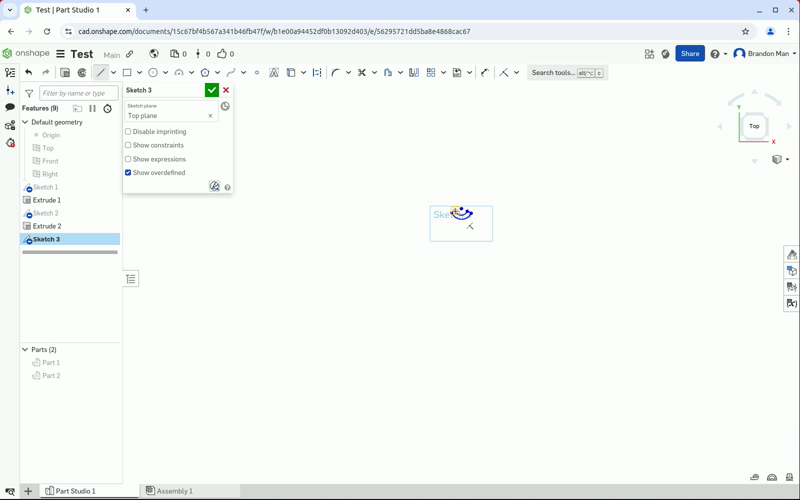
scroll(6)
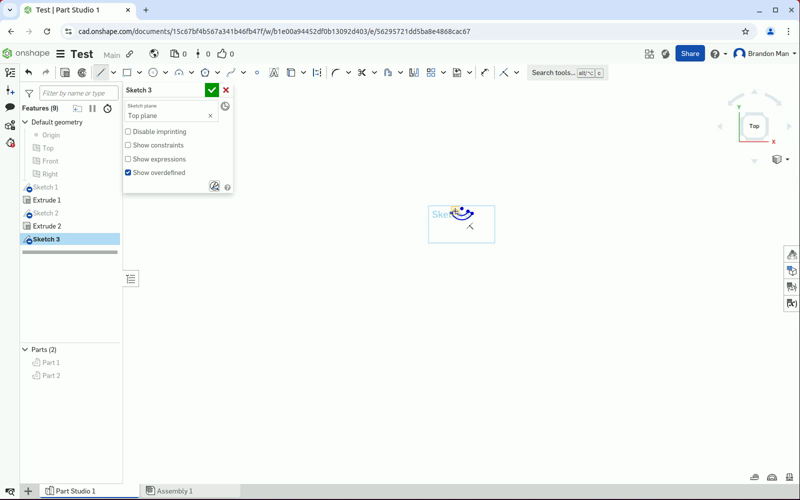
scroll(6)
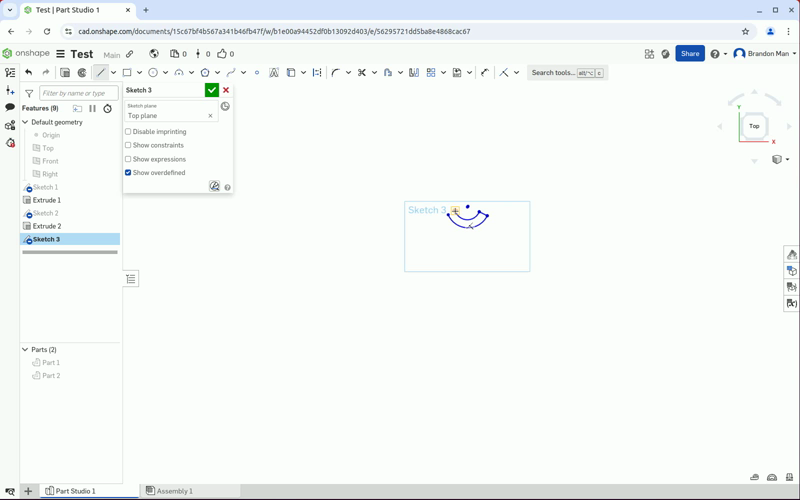
scroll(6)
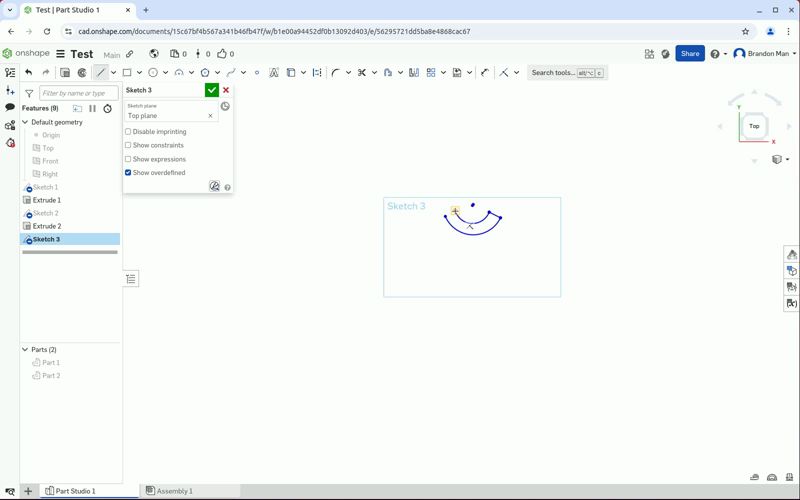
scroll(6)
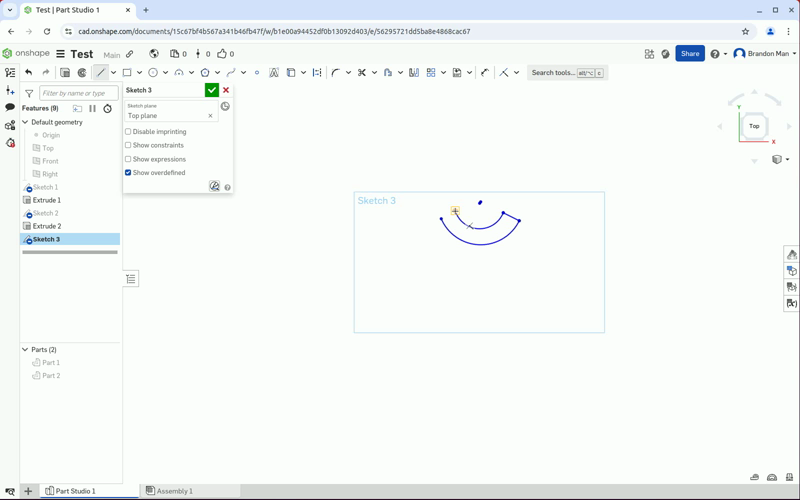
scroll(6)
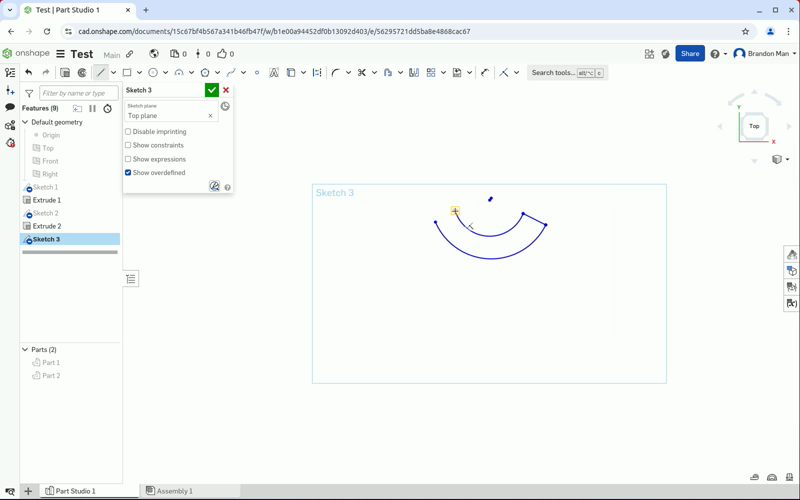
scroll(6)
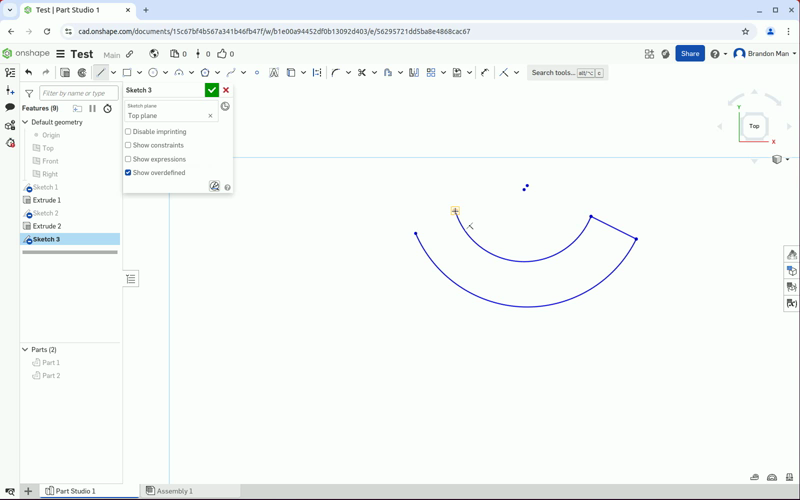
click(455, 210)
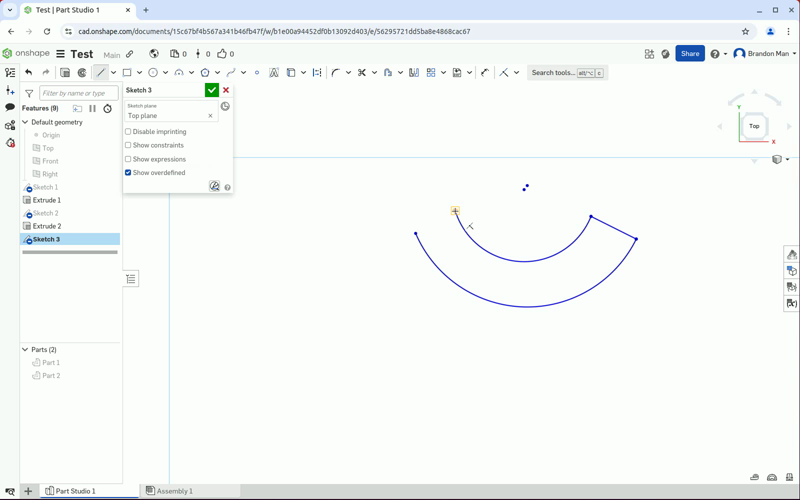
scroll(-6)
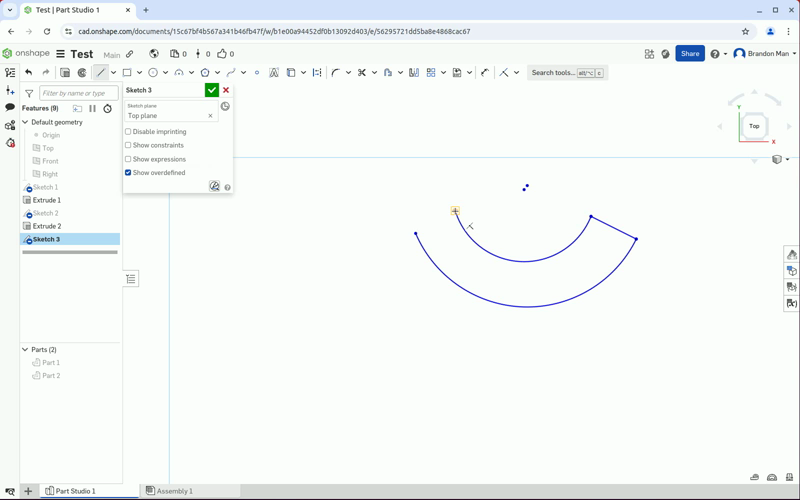
scroll(-6)
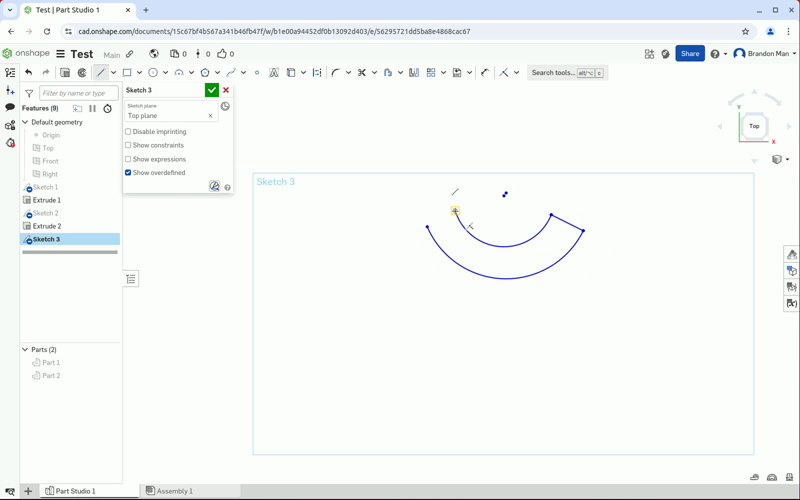
scroll(-6)
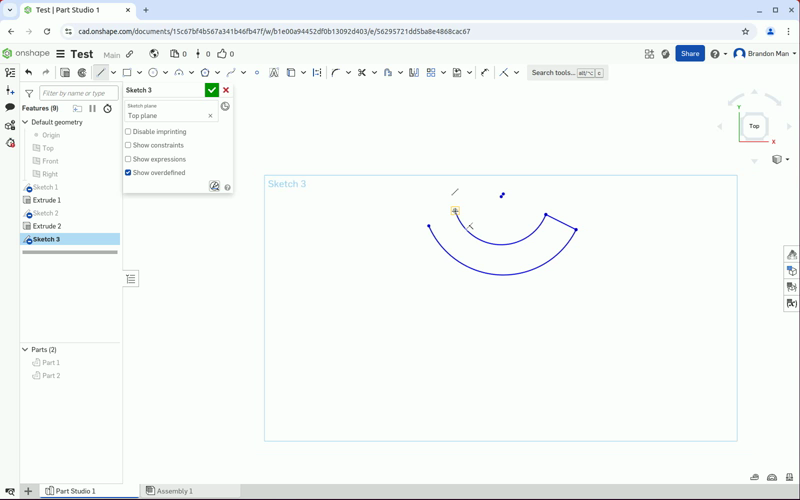
scroll(-6)
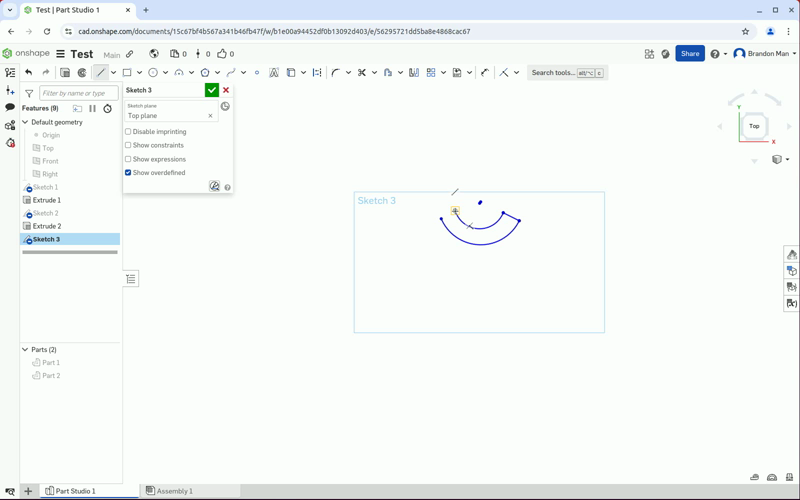
scroll(-6)
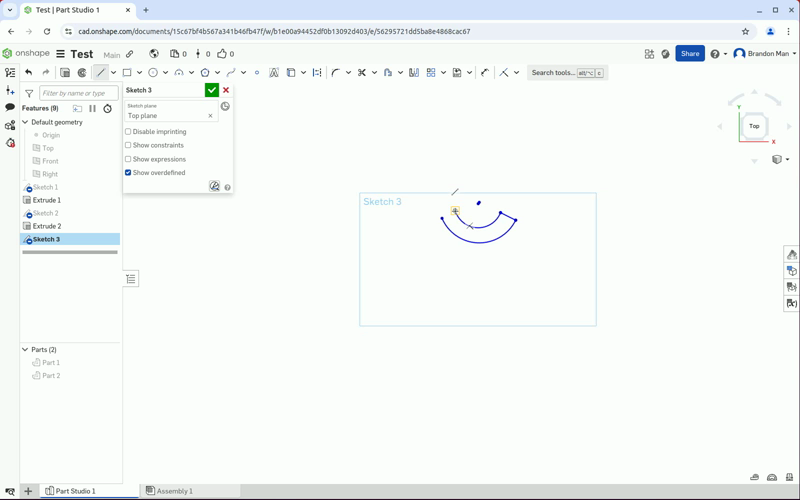
scroll(-6)
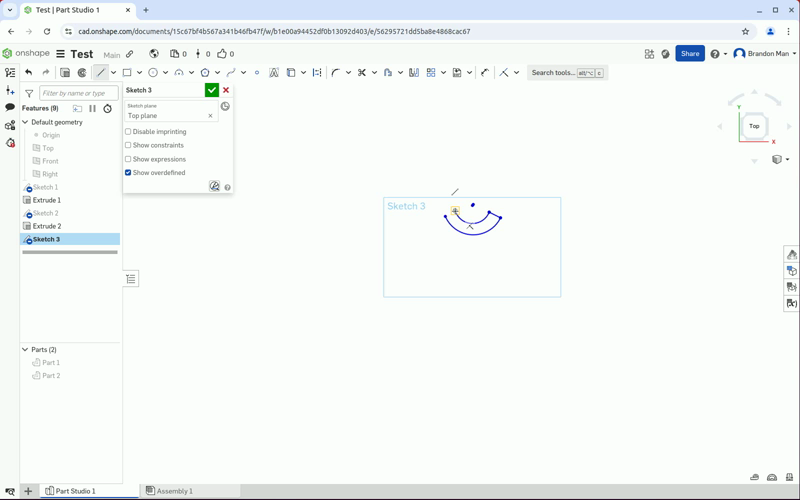
scroll(-6)
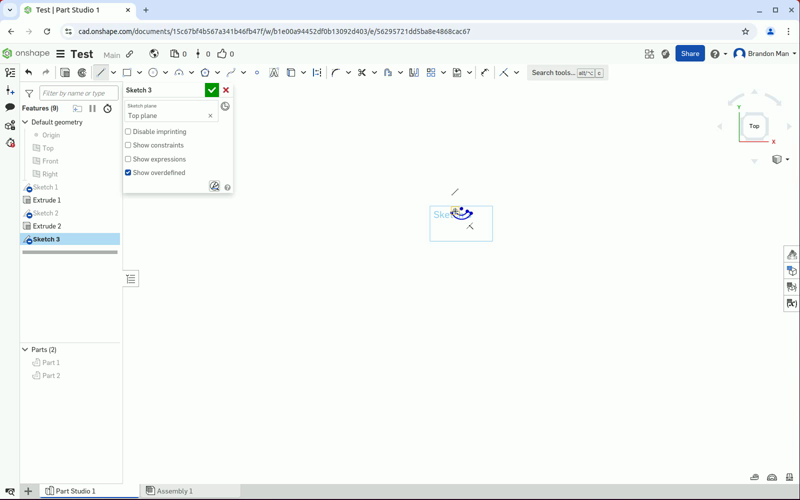
mouse_move(485, 210)
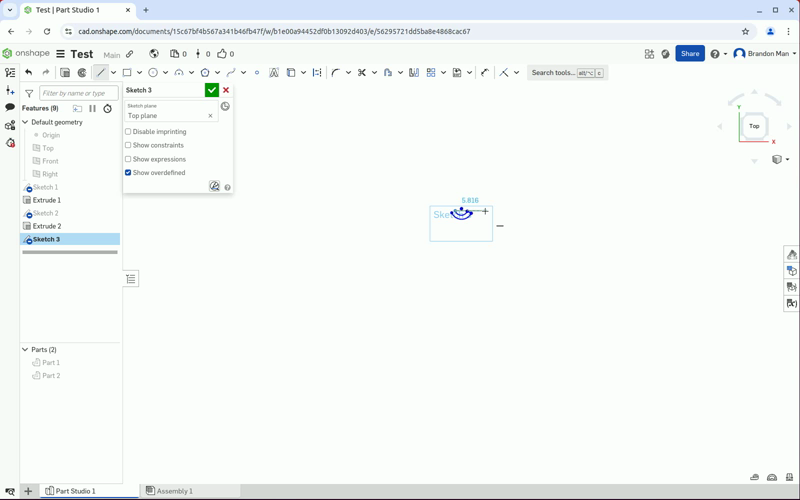
key_down(shift)
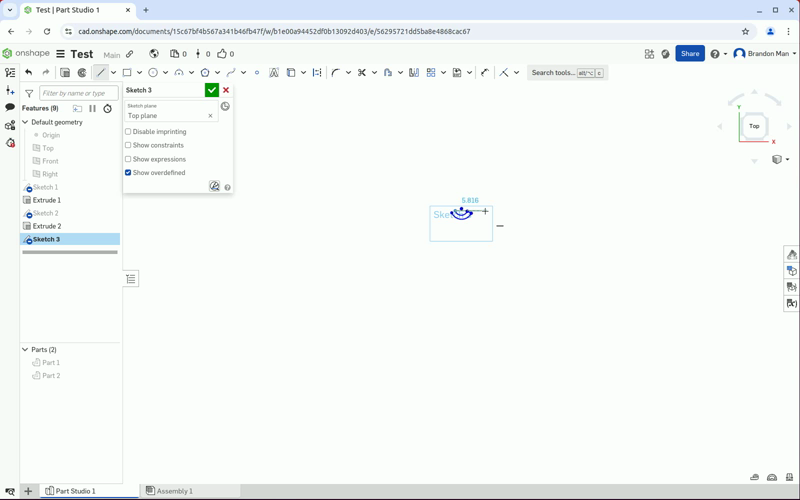
mouse_move(451, 212)
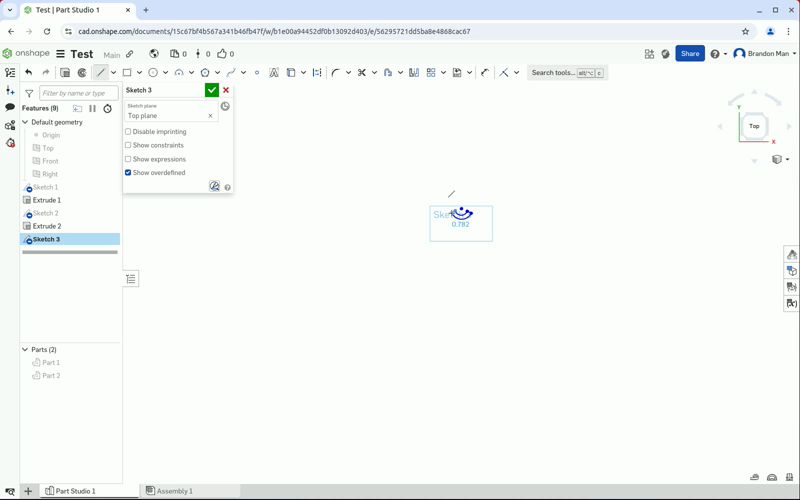
scroll(6)
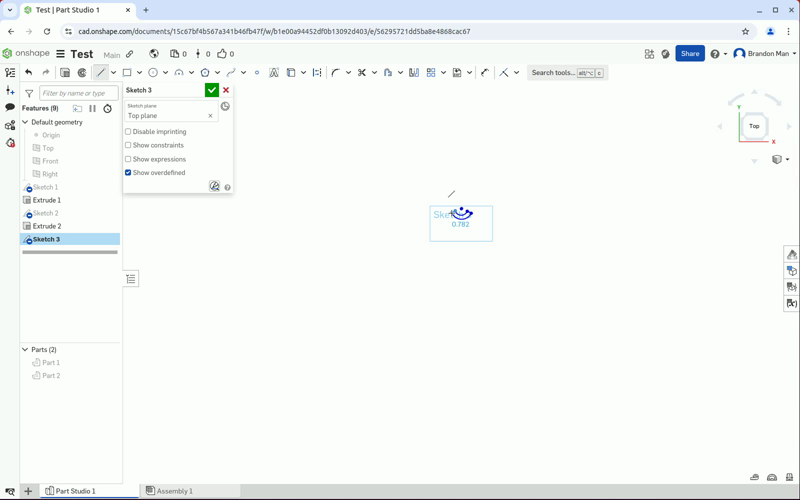
scroll(6)
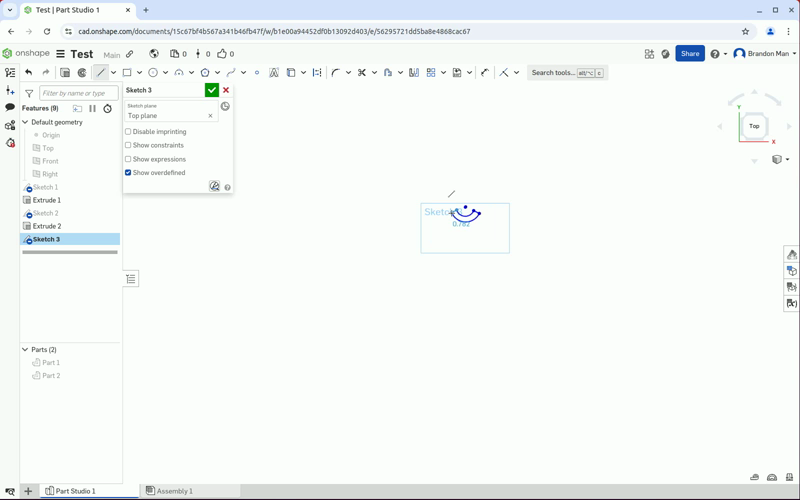
scroll(6)
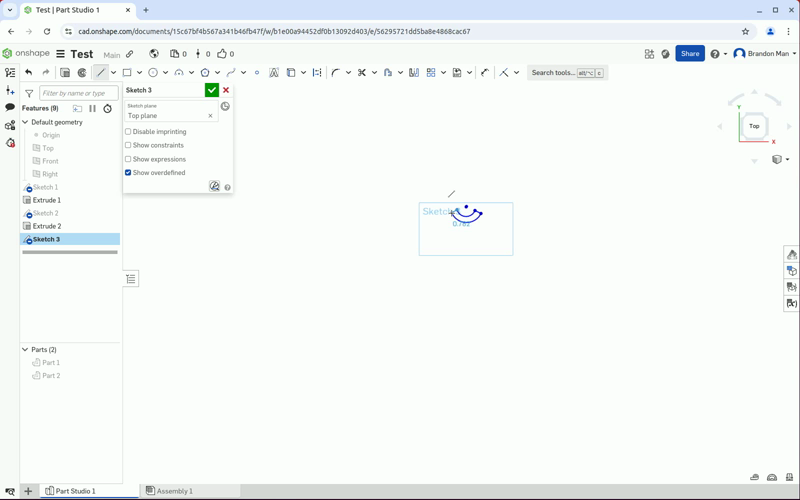
scroll(6)
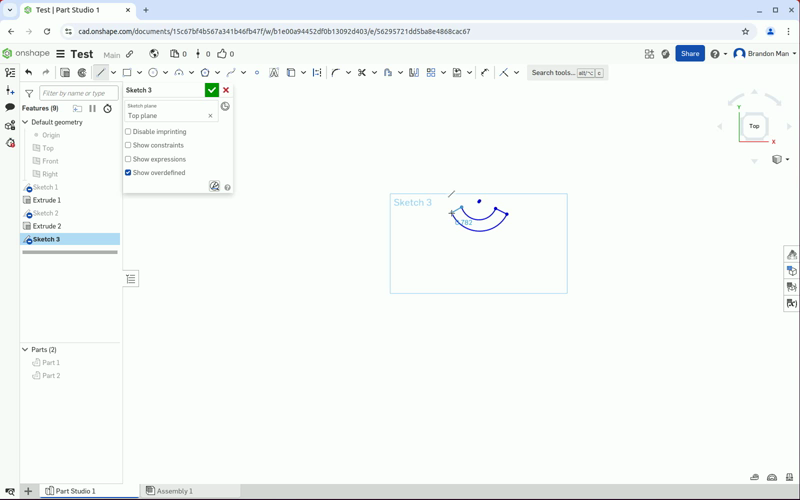
scroll(6)
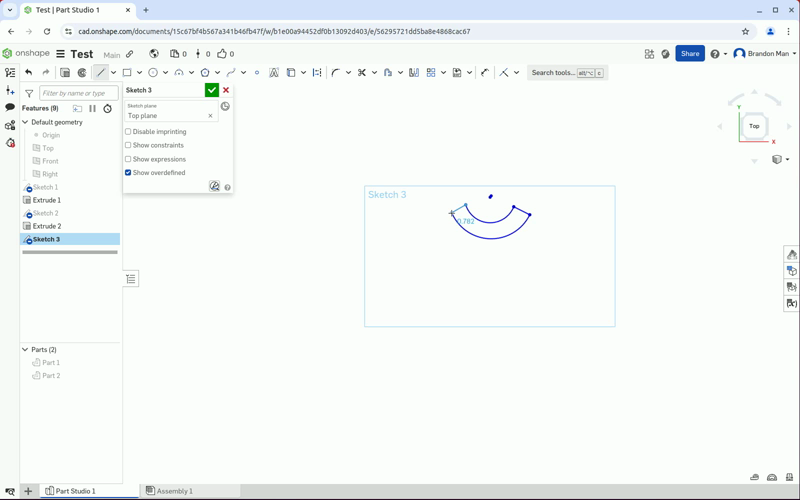
scroll(6)
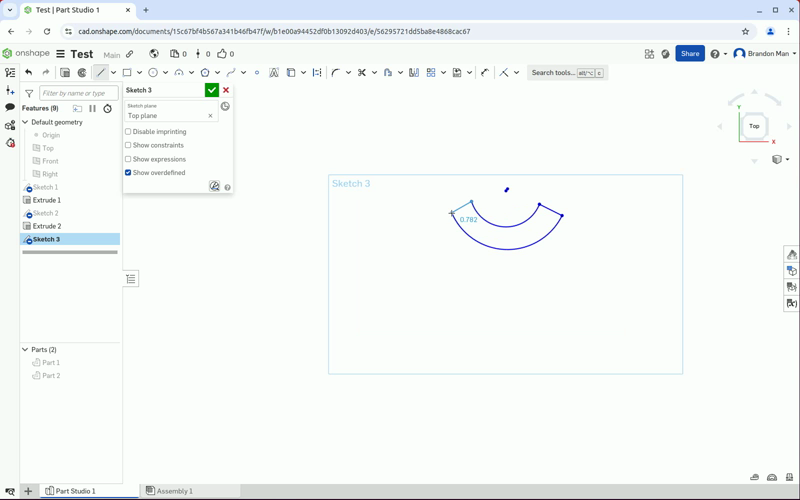
scroll(6)
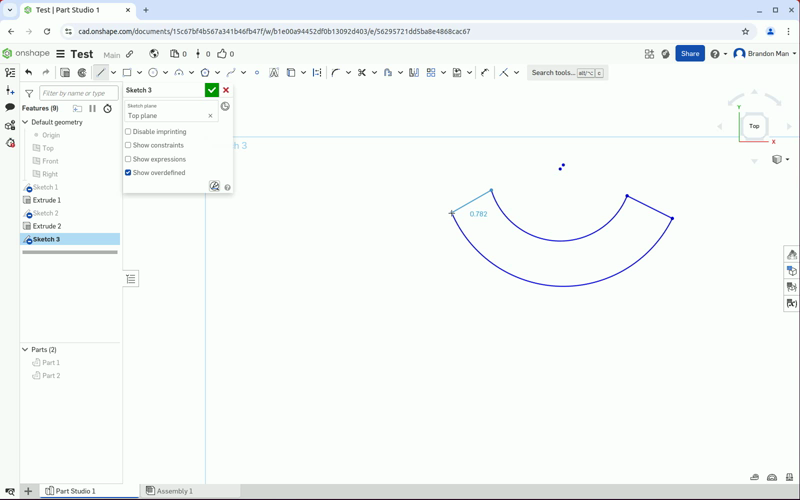
key_up(shift)
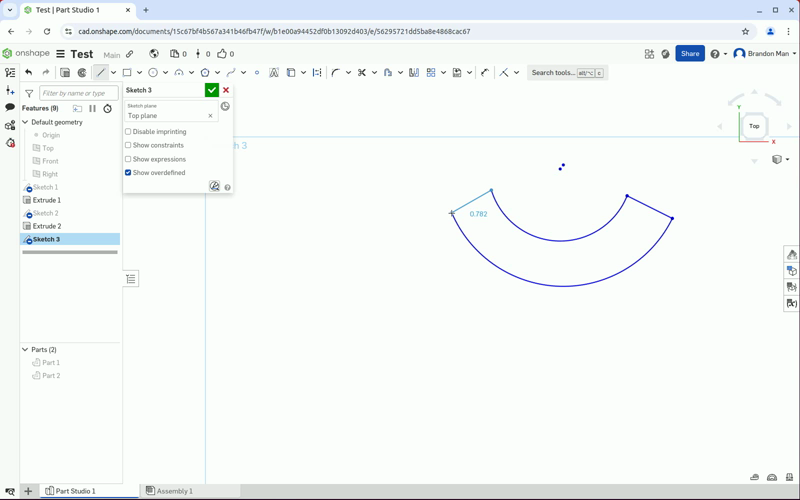
click(451, 212)
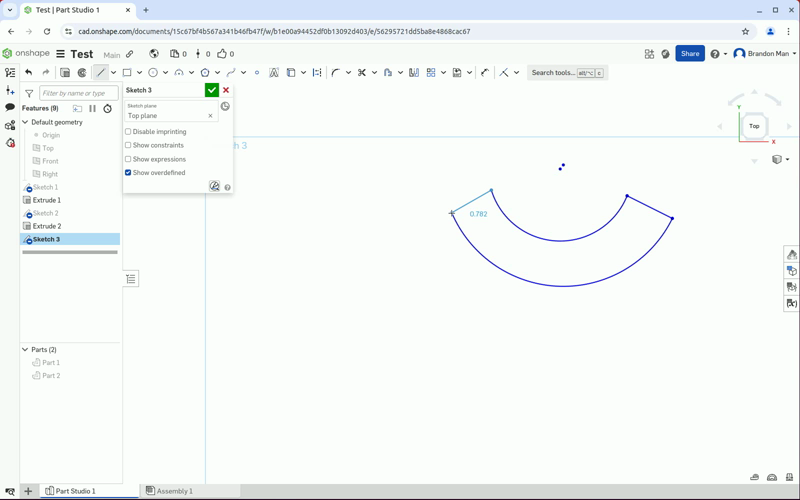
scroll(-6)
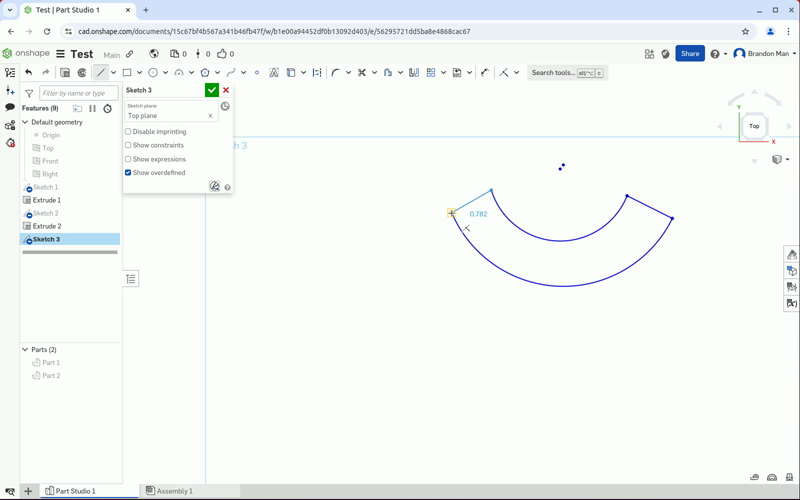
scroll(-6)
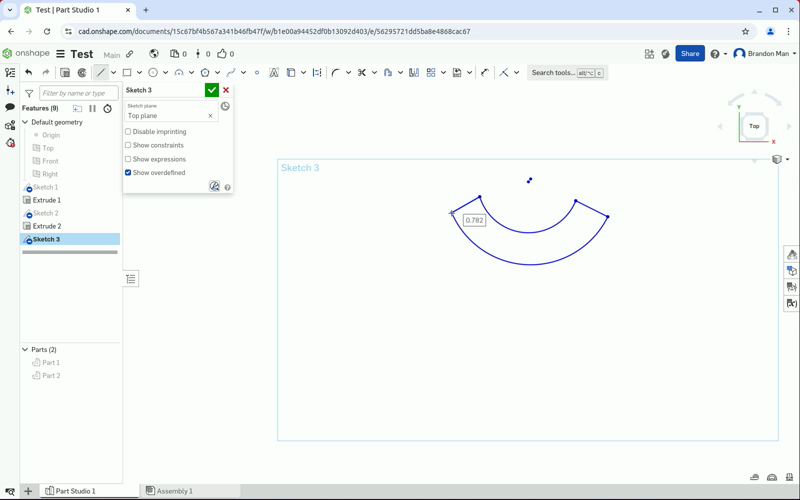
scroll(-6)
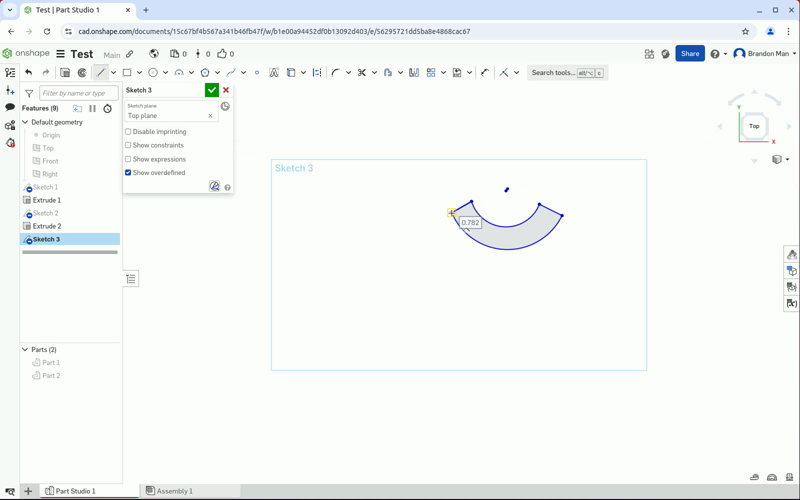
scroll(-6)
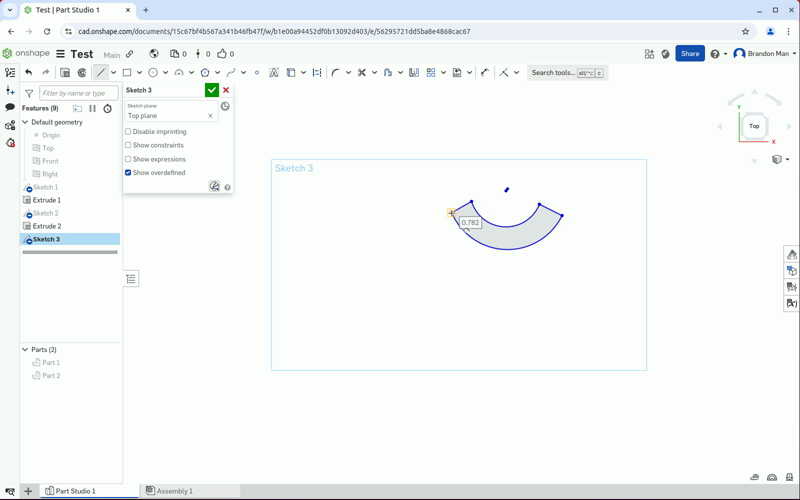
scroll(-6)
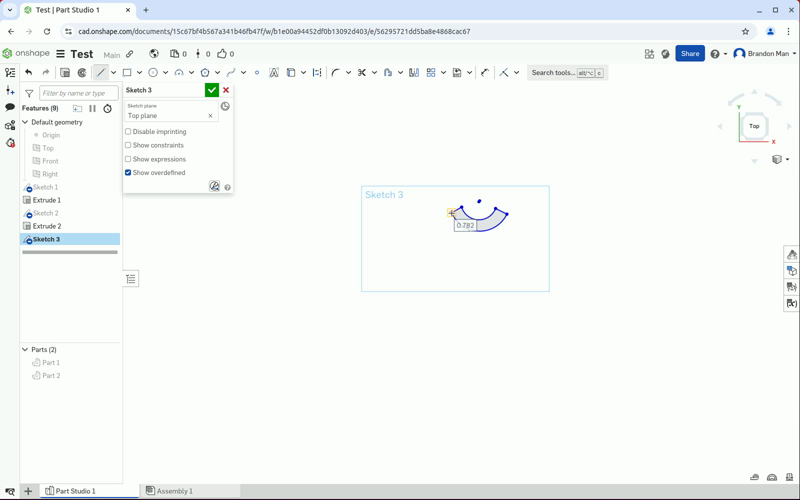
scroll(-6)
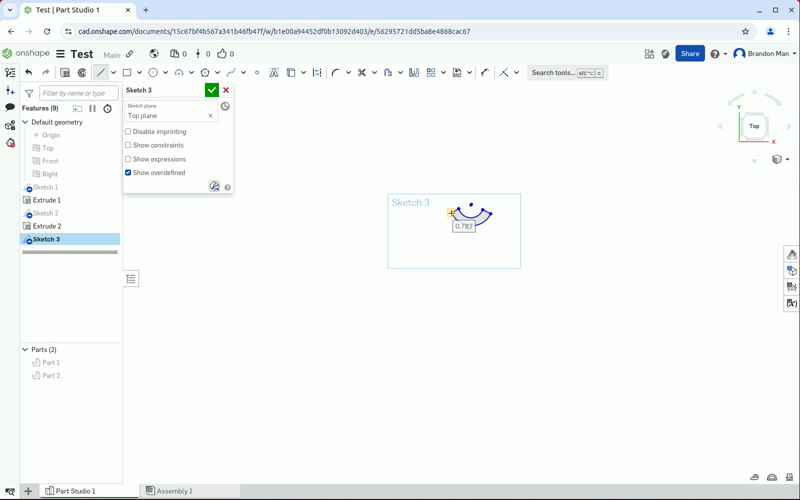
scroll(-6)
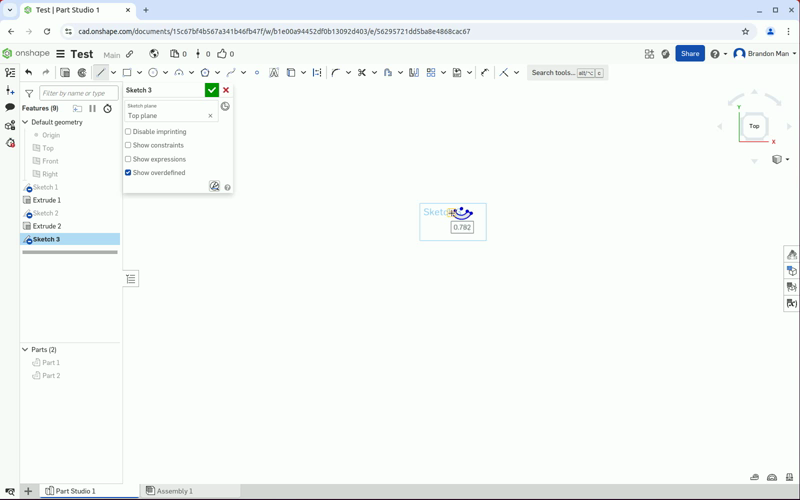
key(esc)
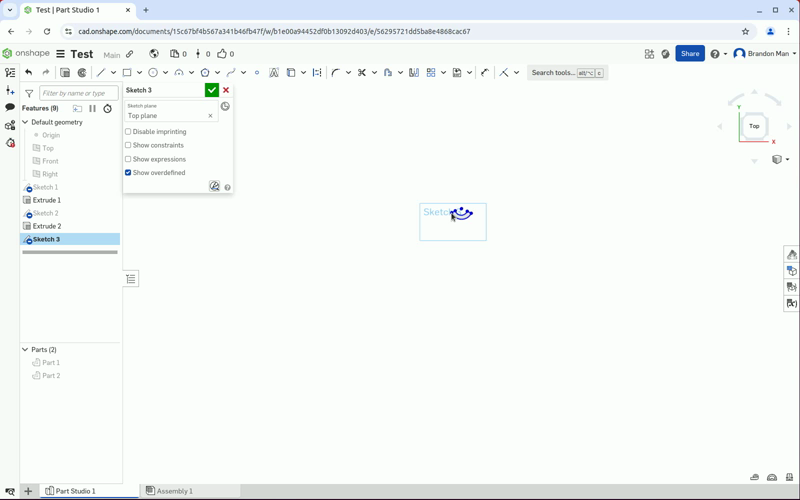
mouse_move(455, 211)
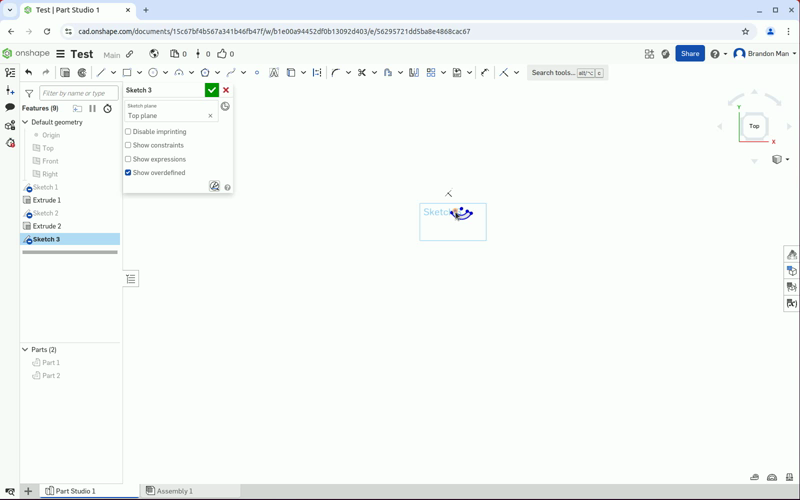
scroll(6)
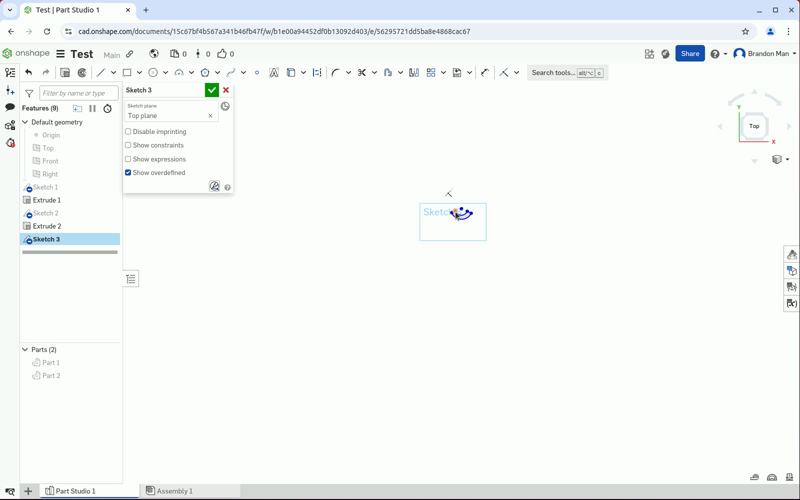
scroll(6)
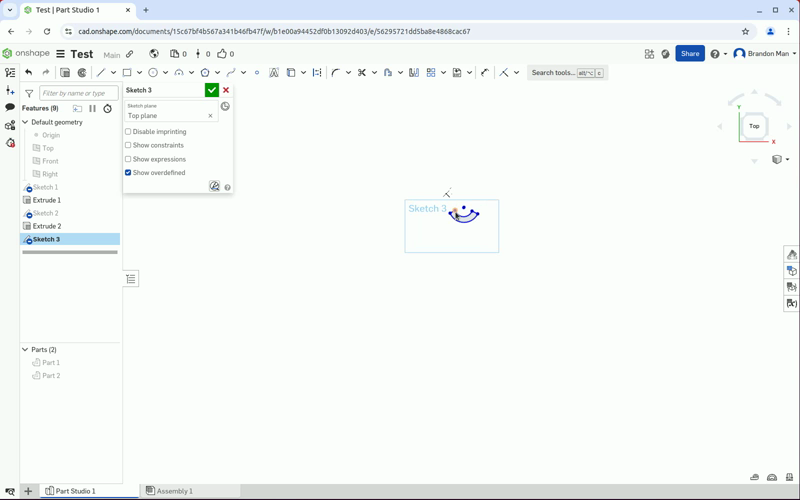
scroll(6)
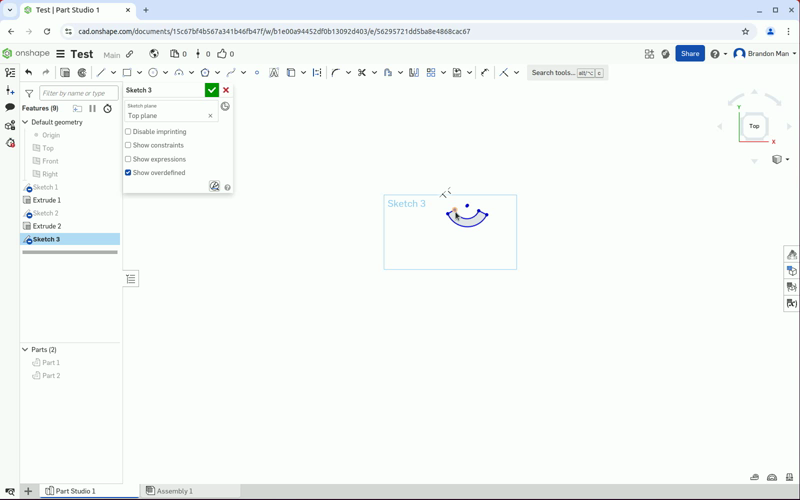
scroll(6)
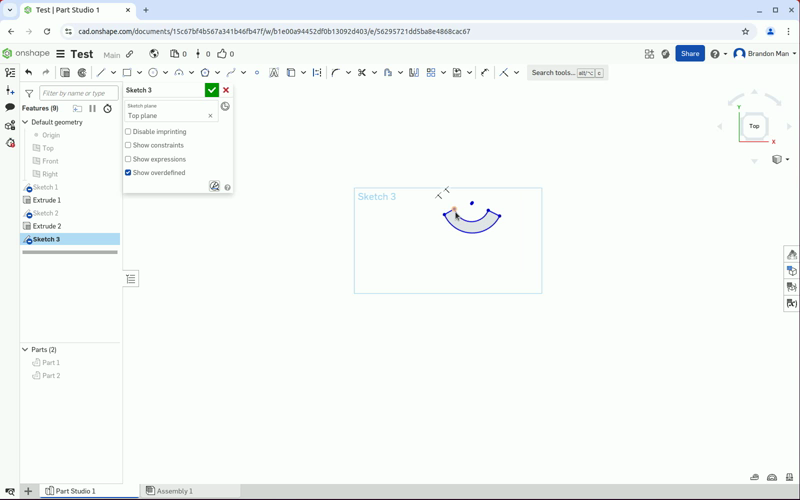
scroll(6)
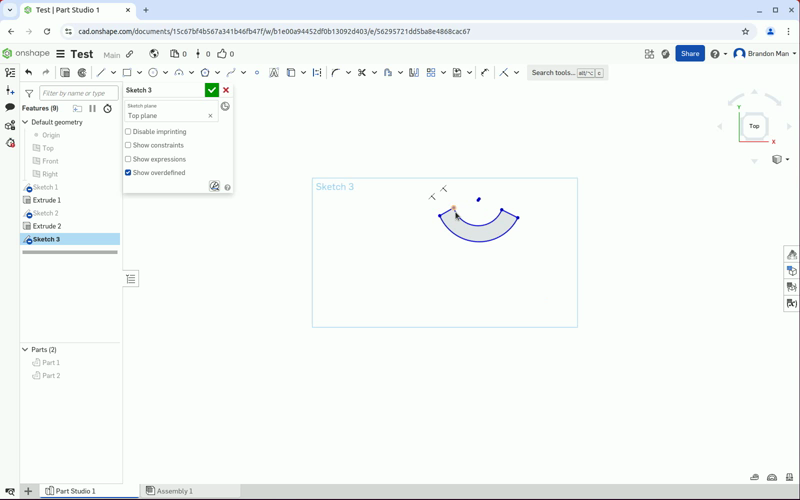
scroll(6)
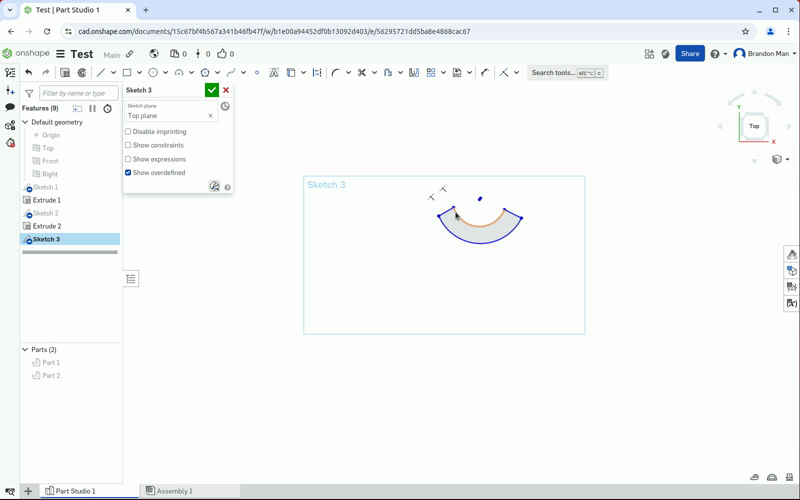
scroll(6)
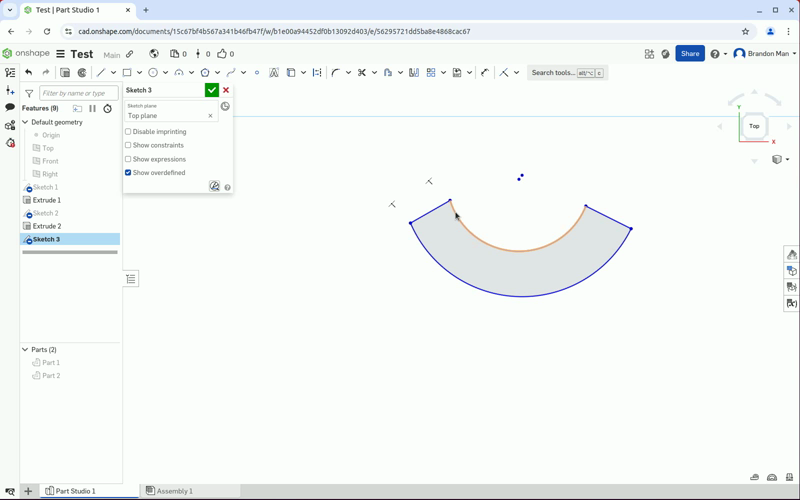
click(455, 211)
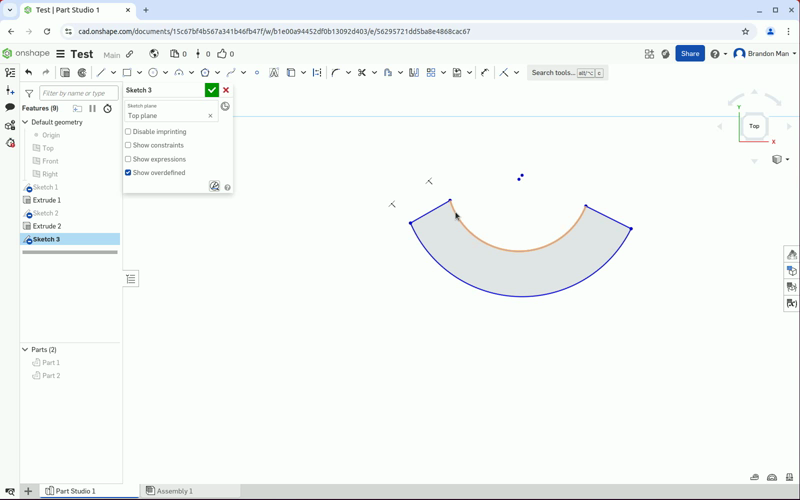
scroll(-6)
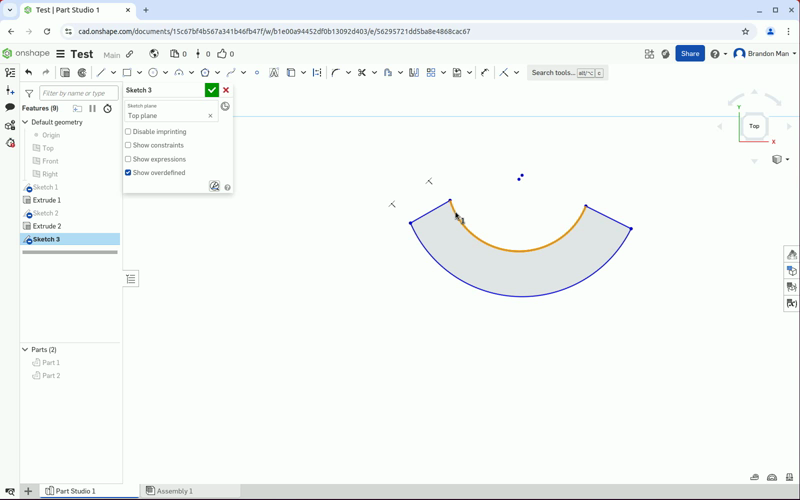
scroll(-6)
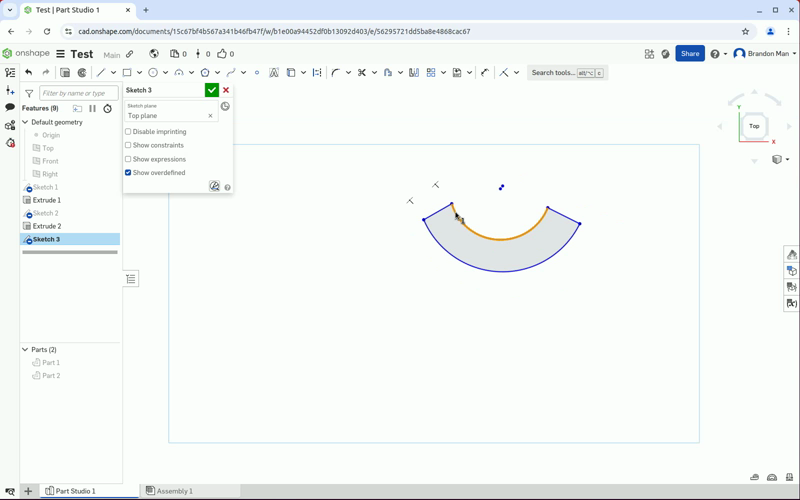
scroll(-6)
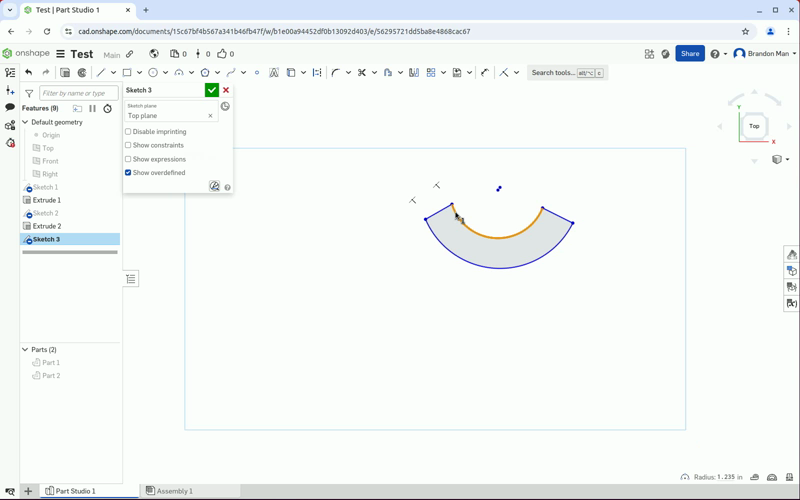
scroll(-6)
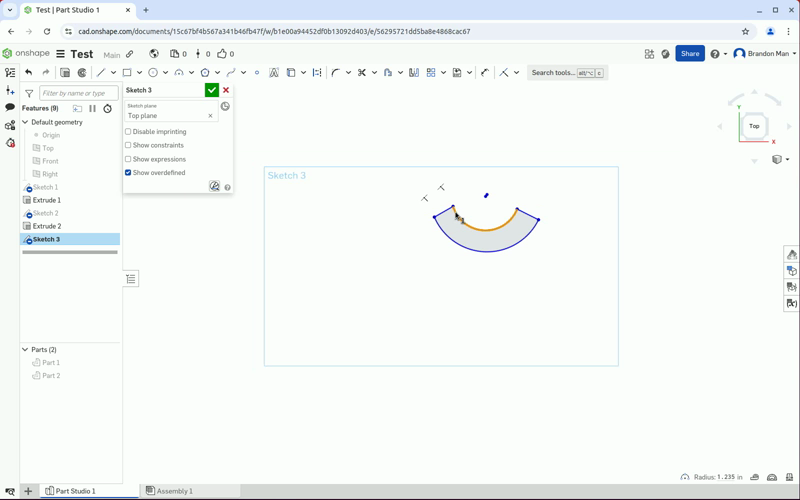
scroll(-6)
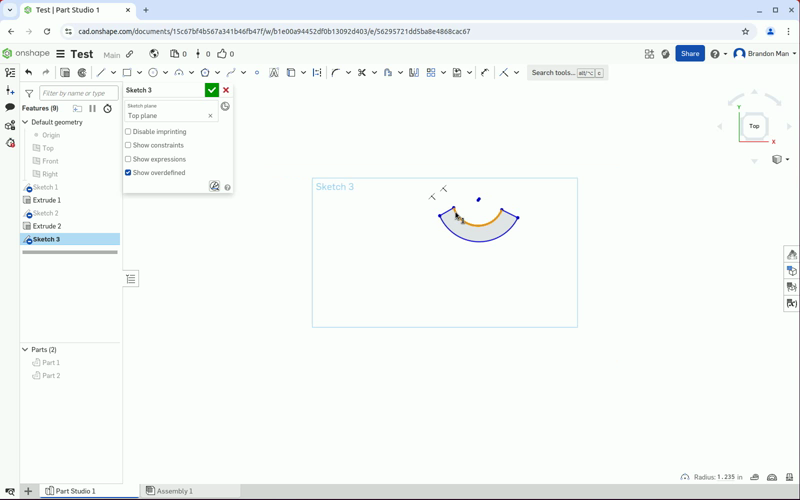
scroll(-6)
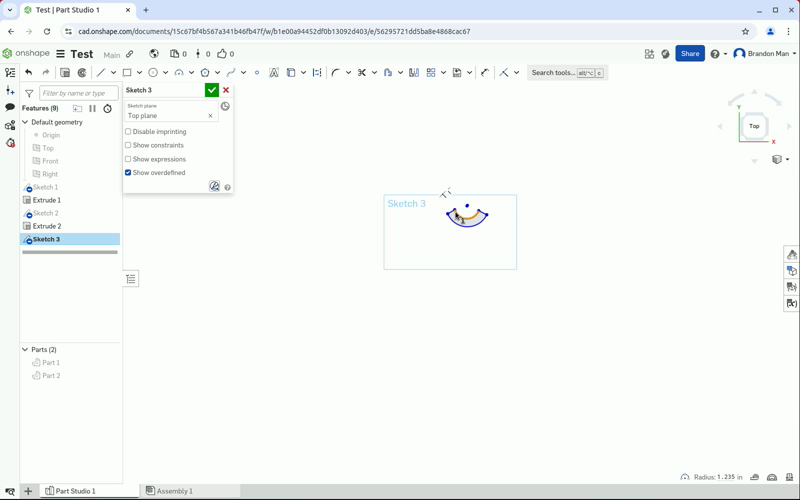
scroll(-6)
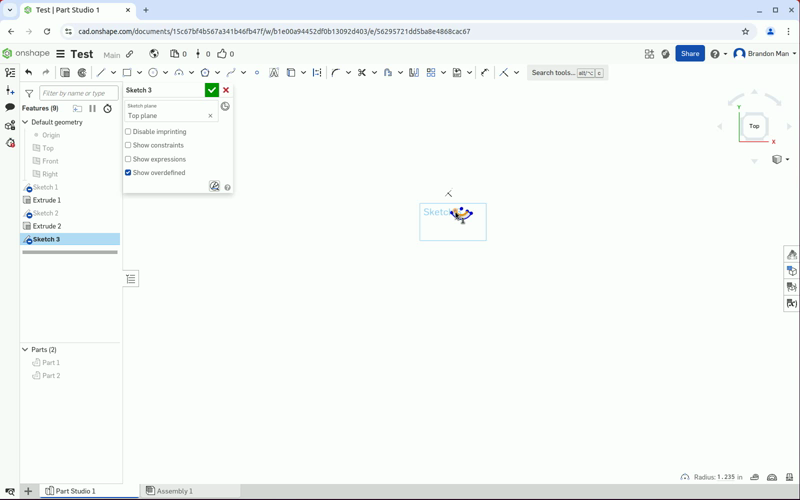
mouse_move(73, 352)
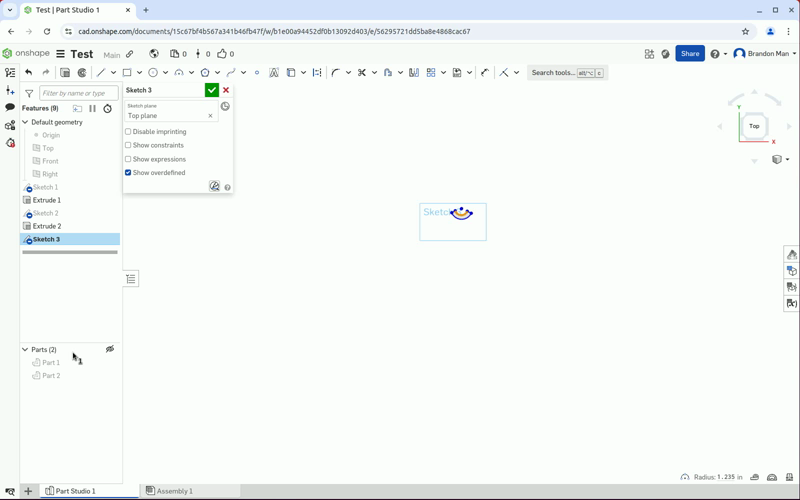
key(shift+y)
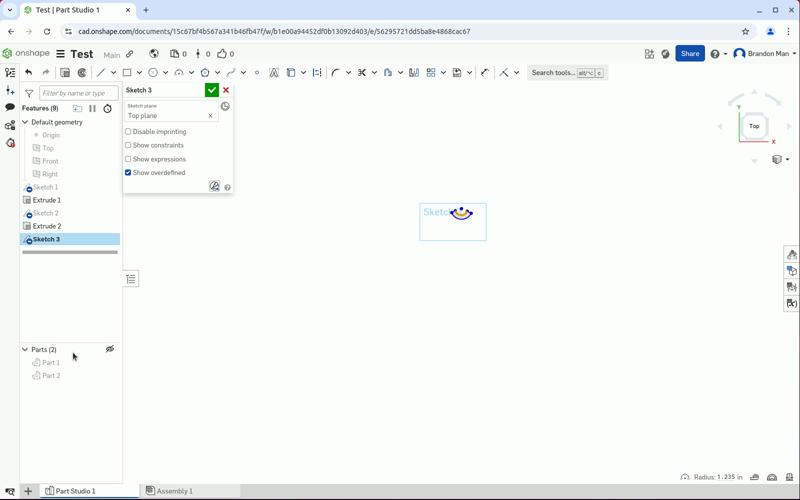
key(shift+e)
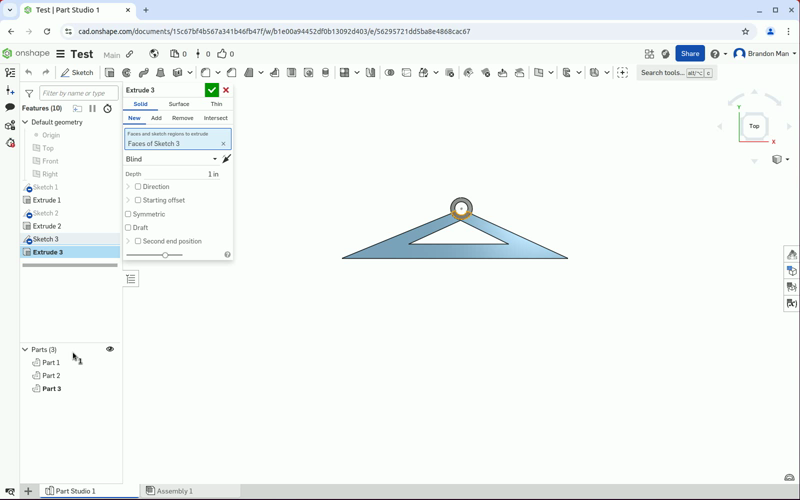
mouse_move(143, 106)
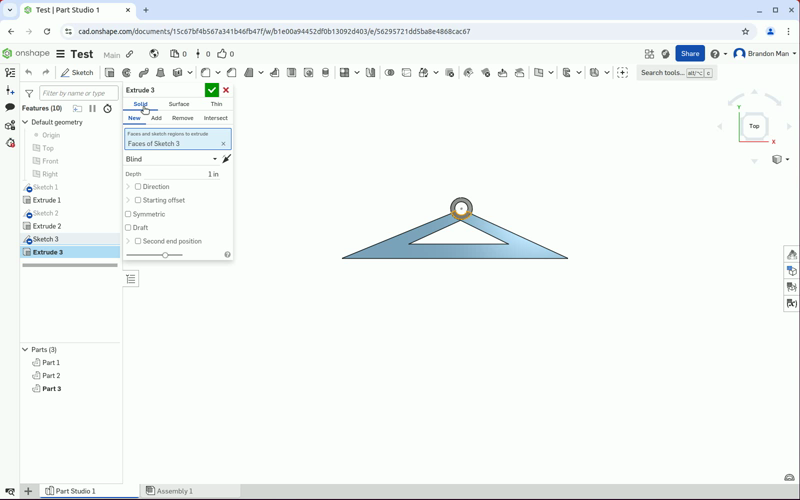
click(143, 106)
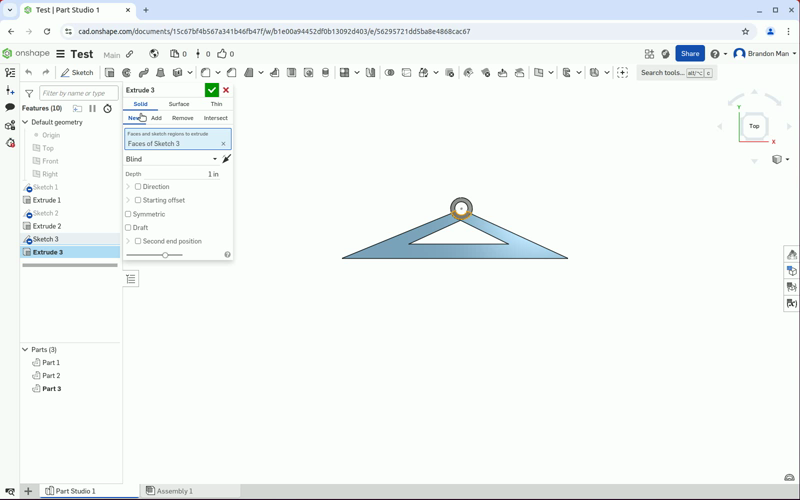
mouse_move(137, 120)
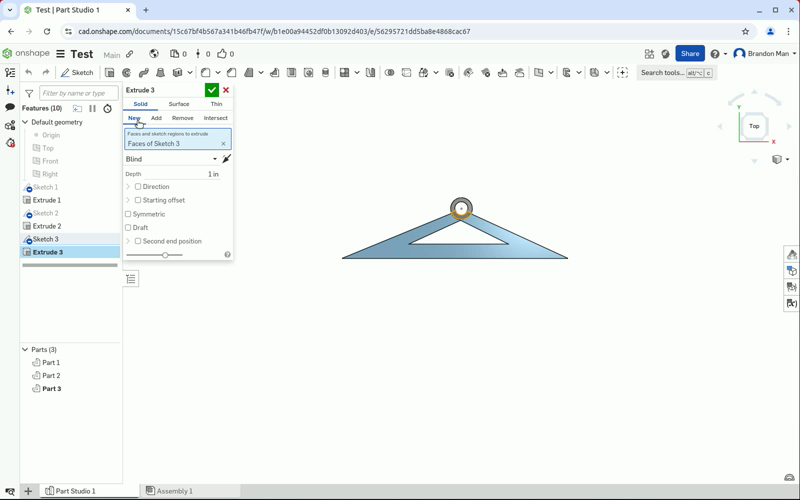
click(137, 120)
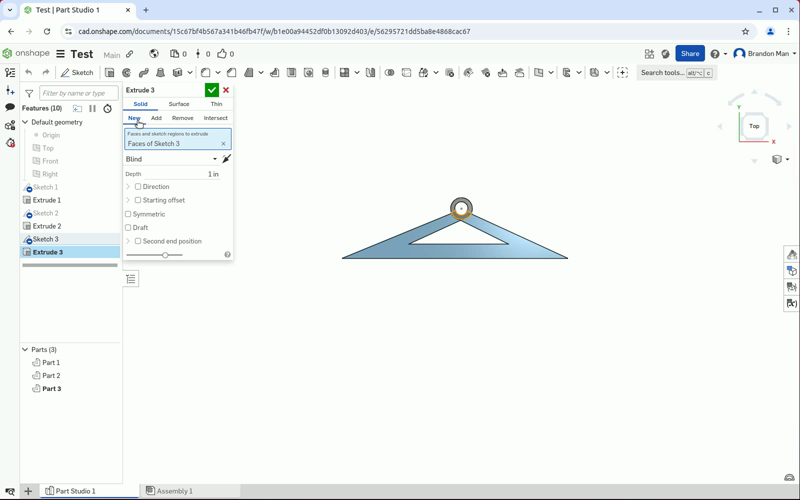
key(tab, 4)
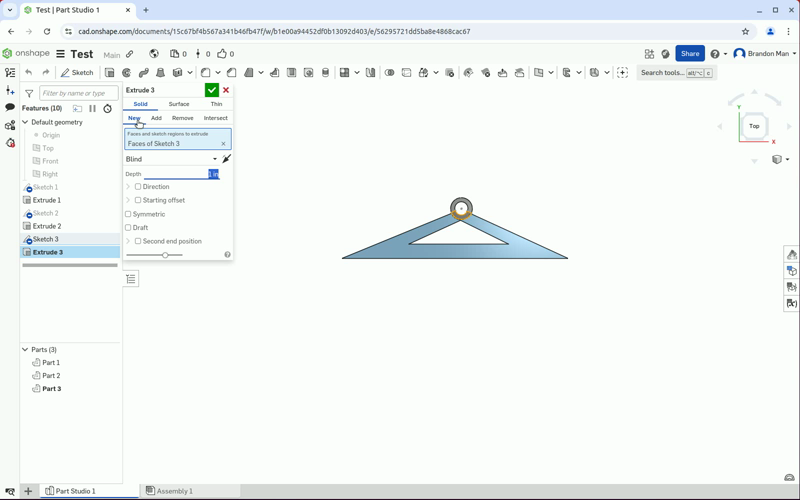
text(1.444)
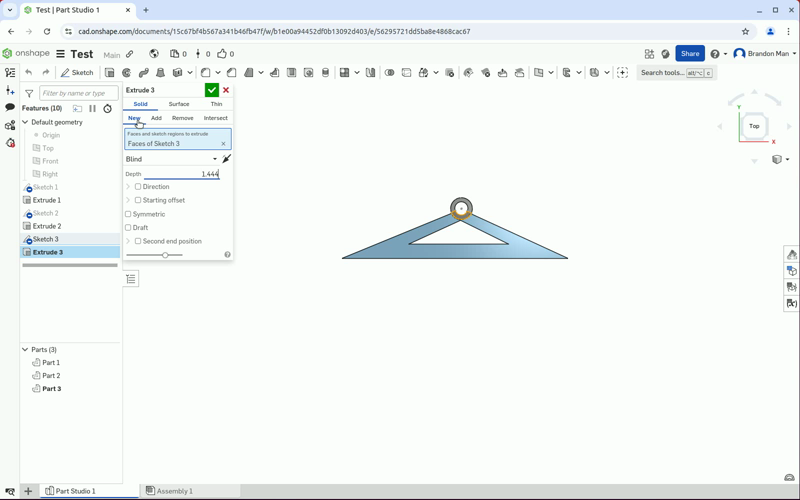
key(enter)
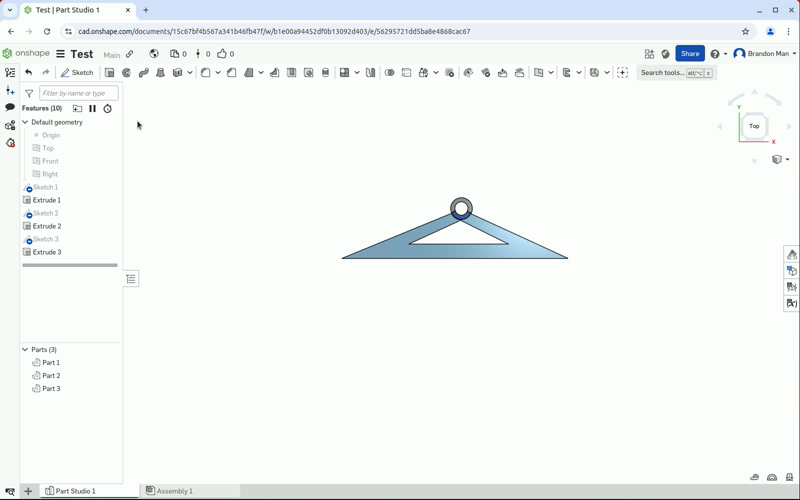
key(shift+h)
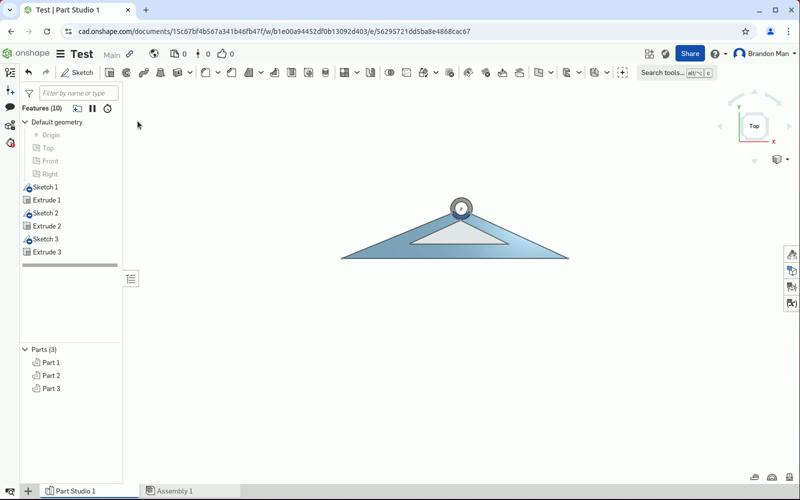
key(shift+h)
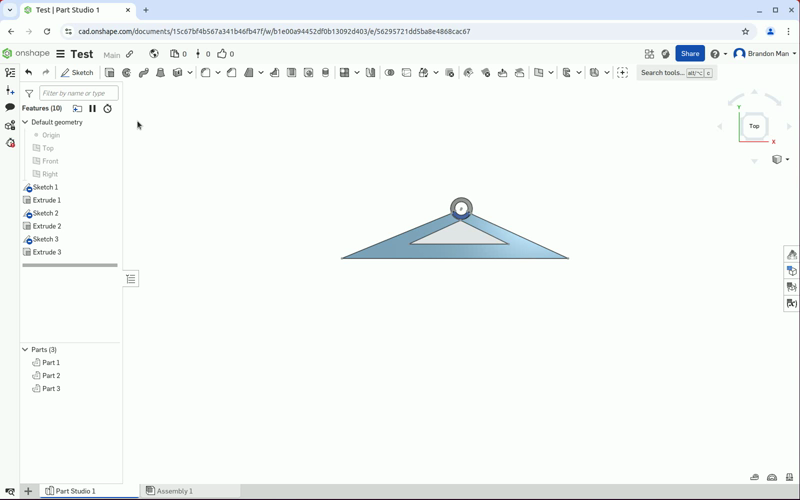
key(shift+7)
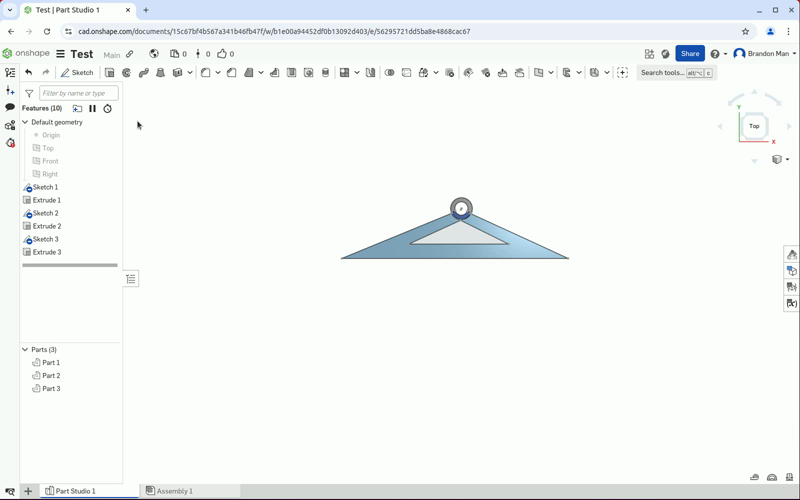
key(up, 3)
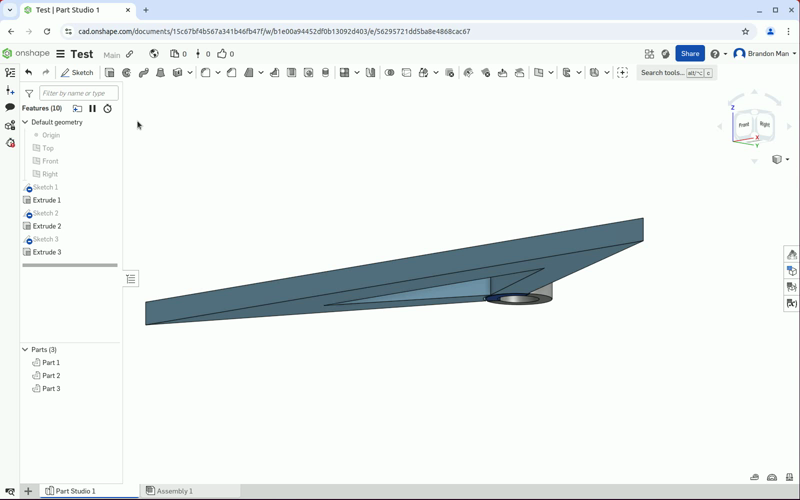
key(left, 3)
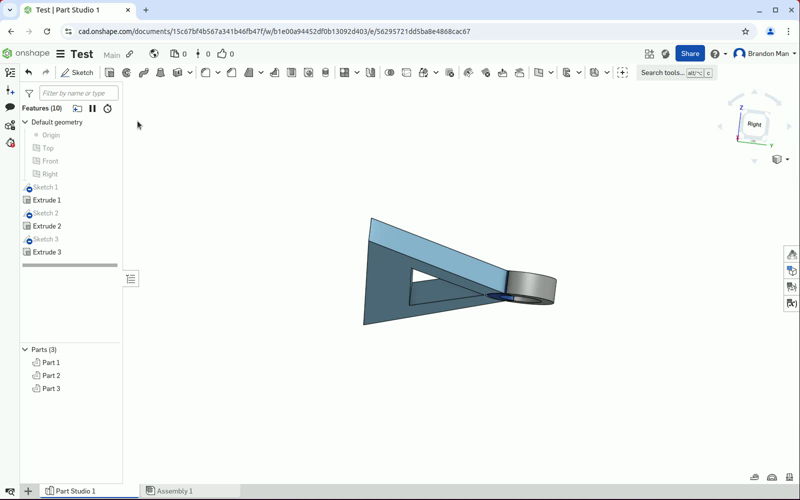
key(right, 3)
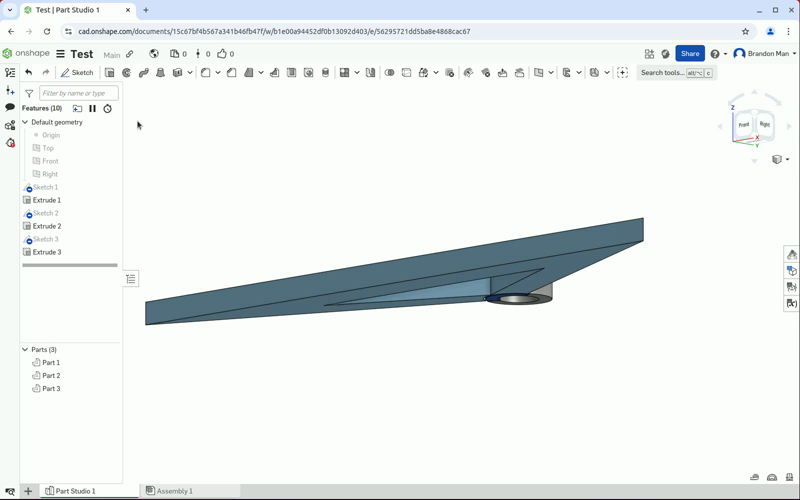
key(down, 3)
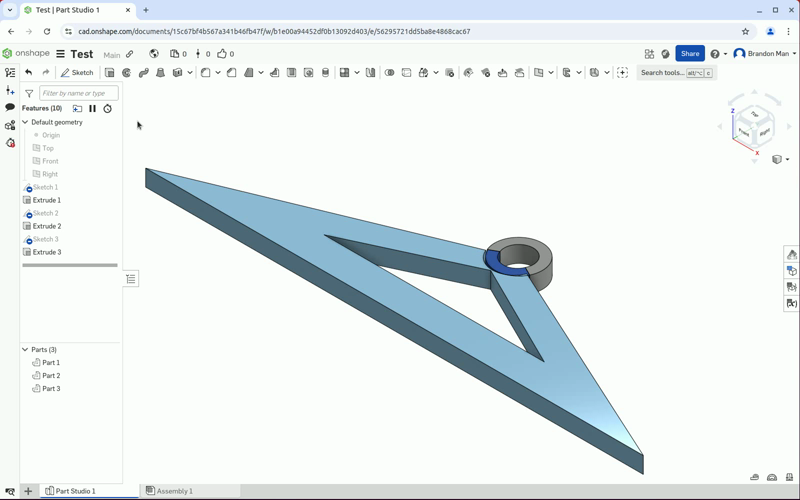
mouse_move(73, 189)
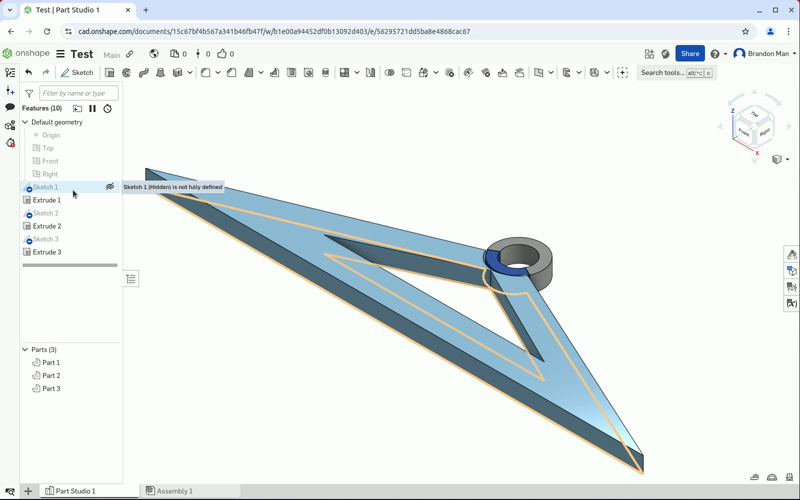
click(73, 189)